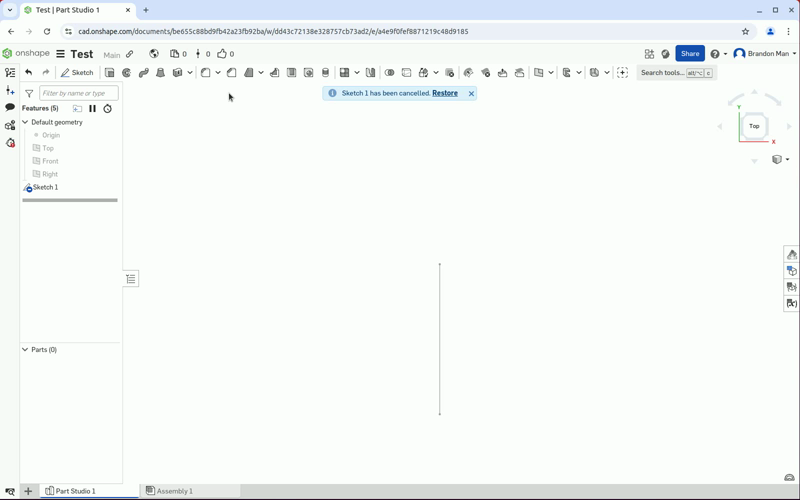
key(shift+h)
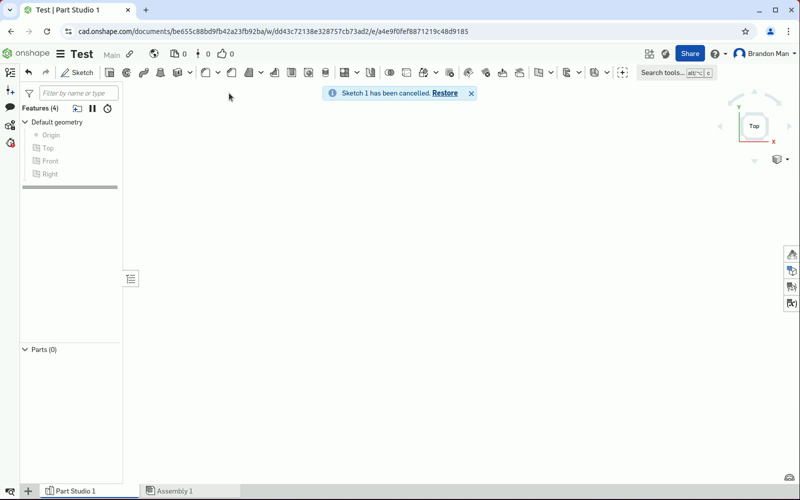
mouse_move(73, 352)
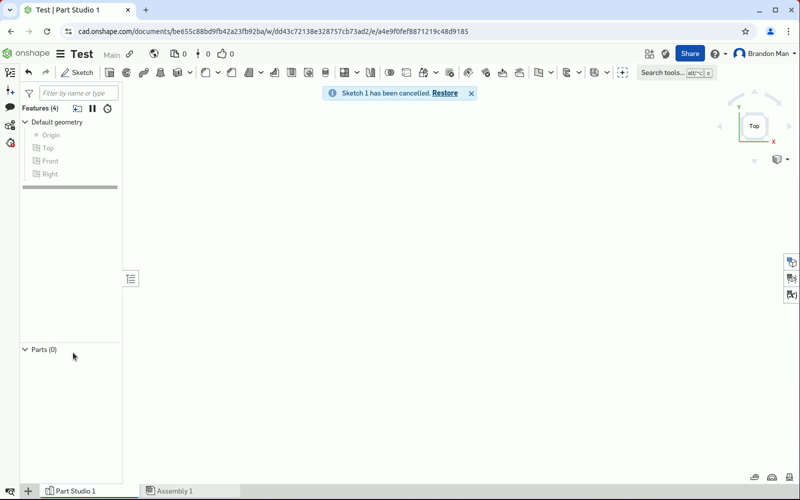
key(y)
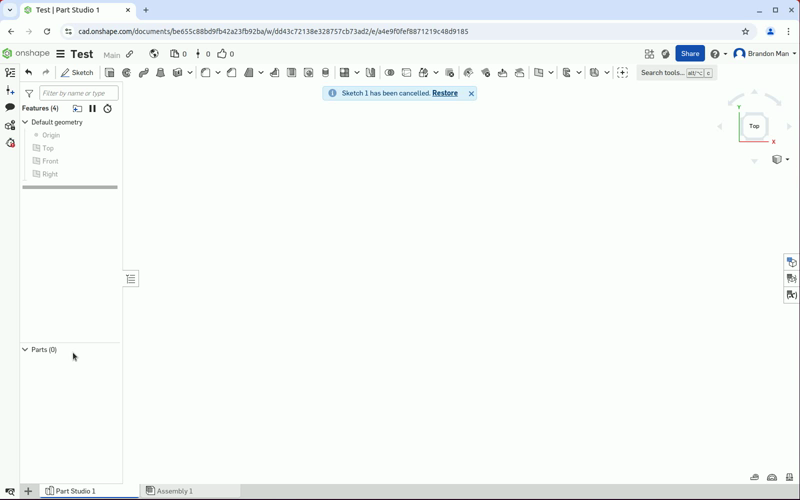
key(shift+p)
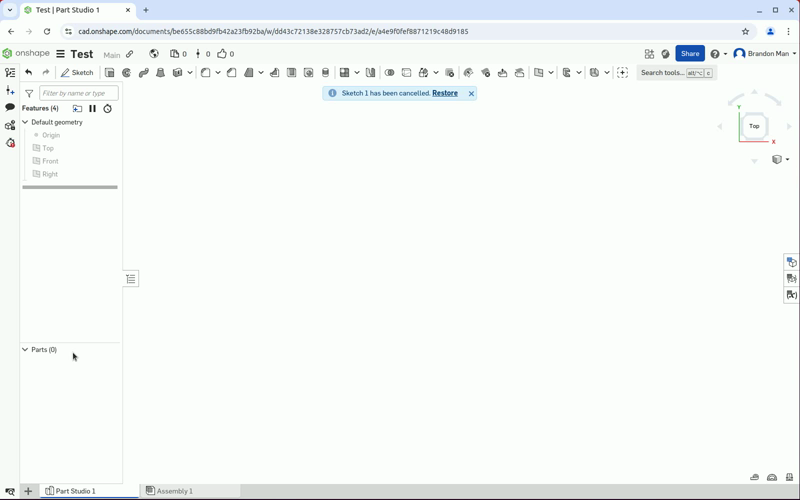
key(space)
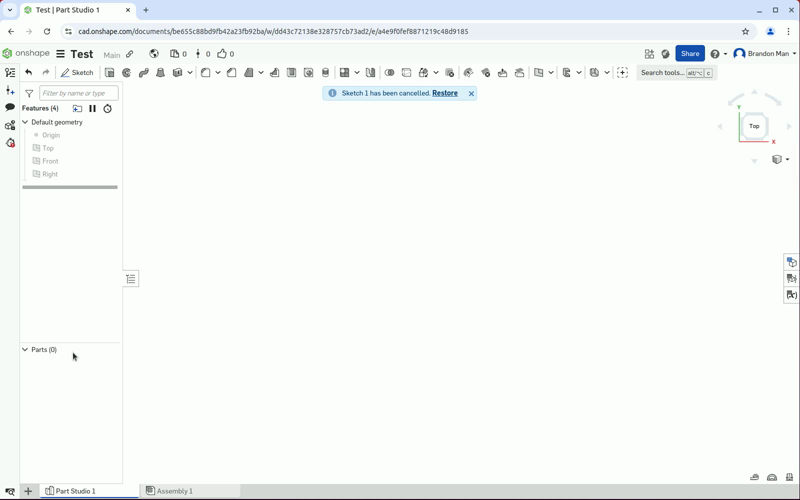
key_down(shift)
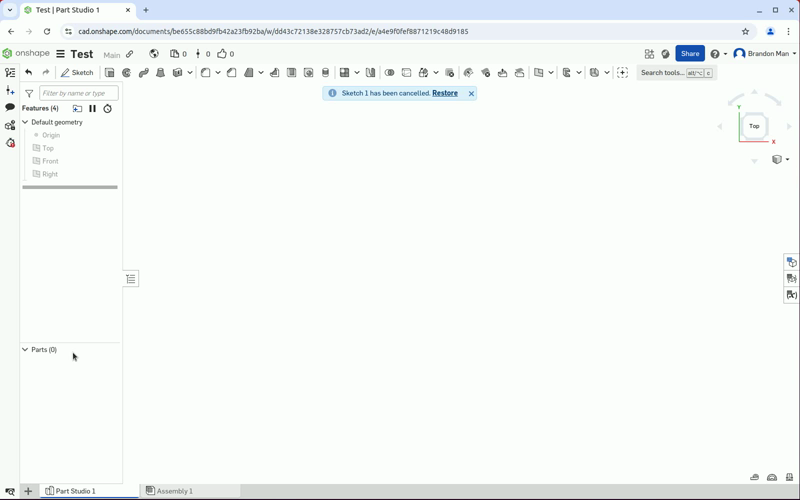
key(up)
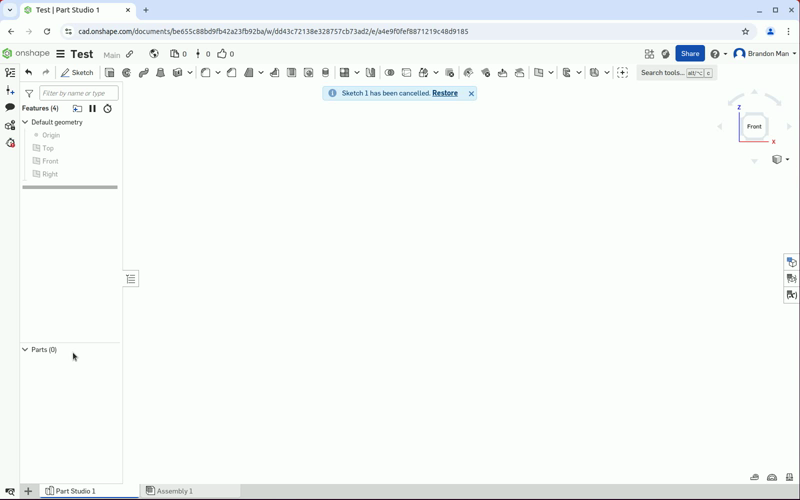
key_up(shift)
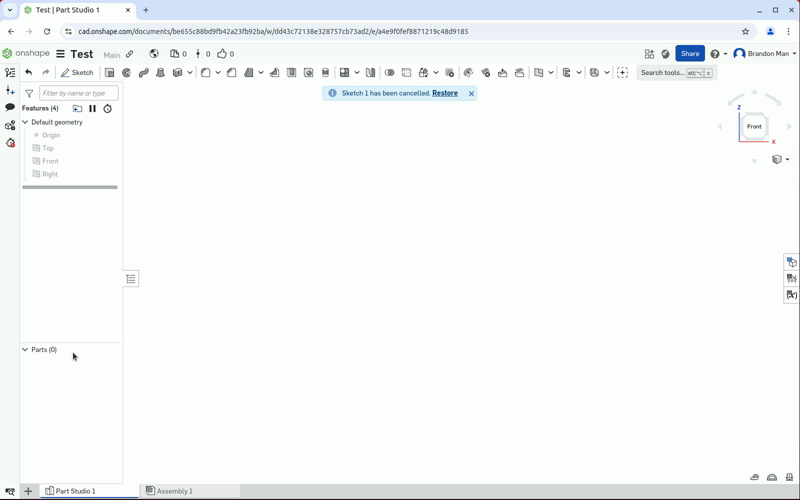
mouse_move(73, 352)
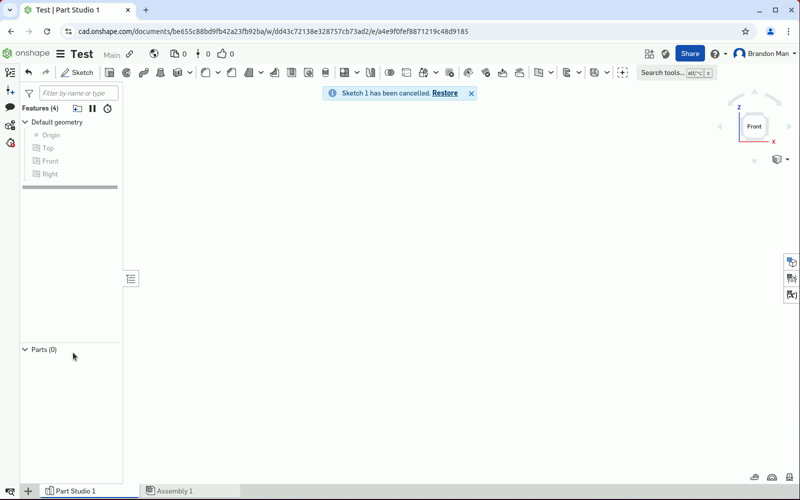
key(shift+y)
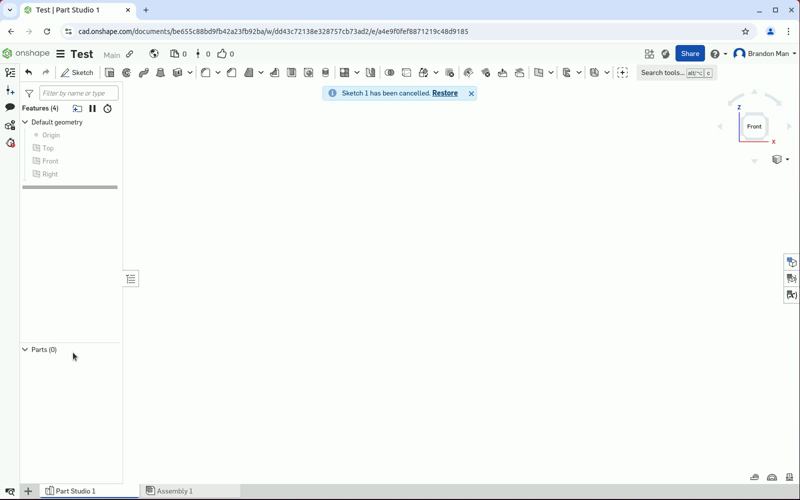
key(shift+s)
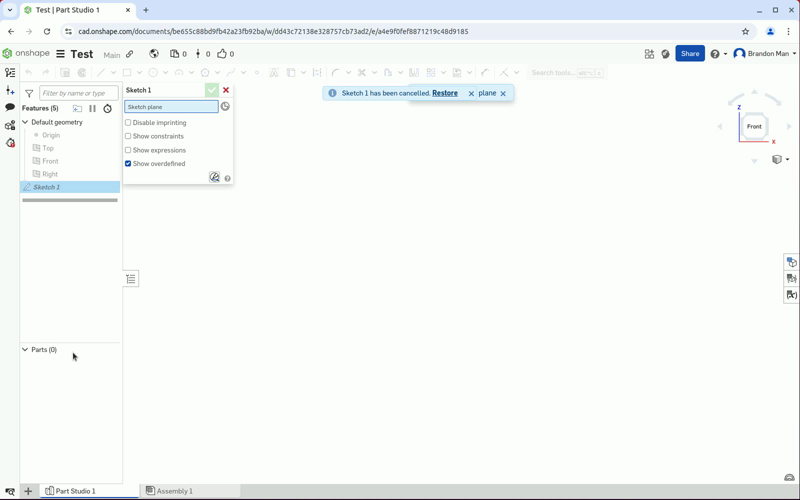
mouse_move(73, 163)
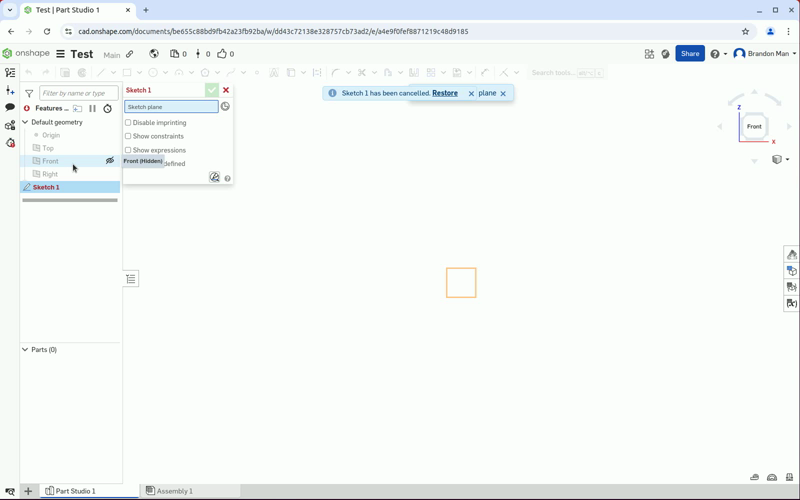
click(73, 163)
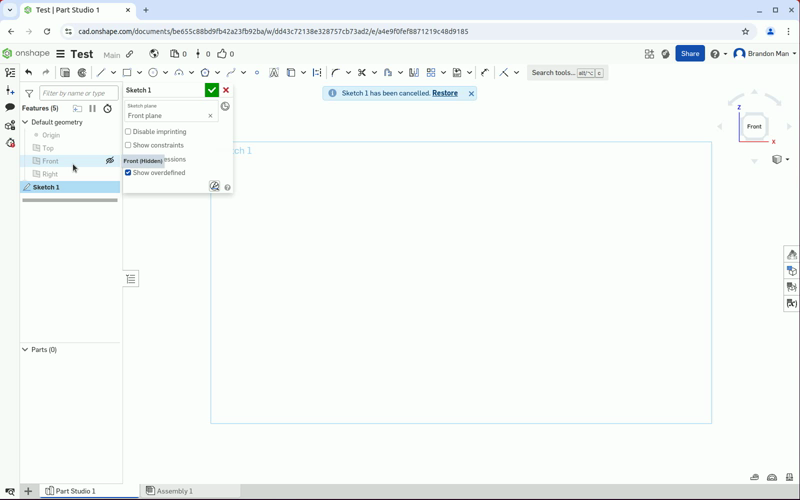
mouse_move(73, 352)
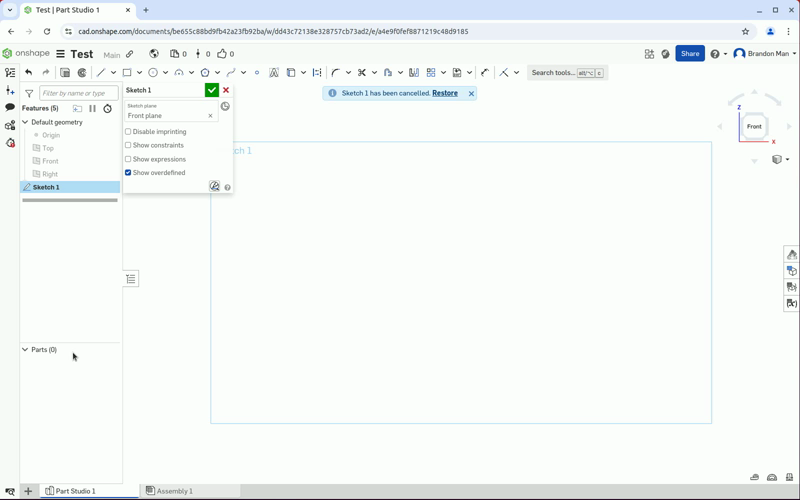
key(y)
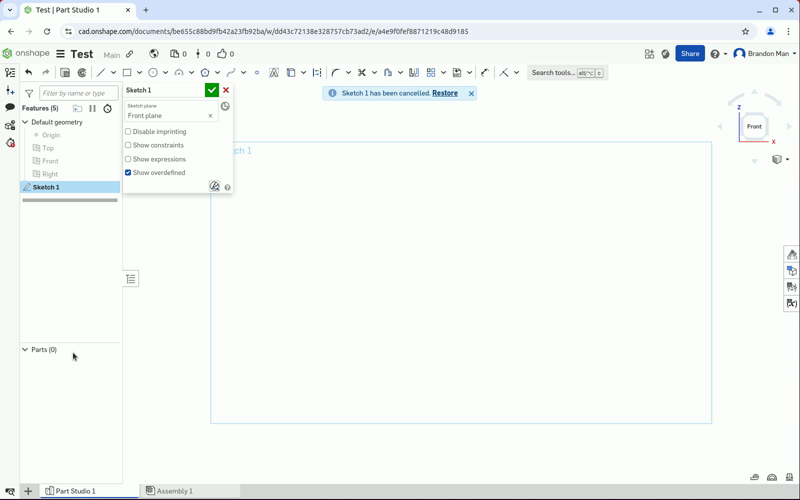
key(l)
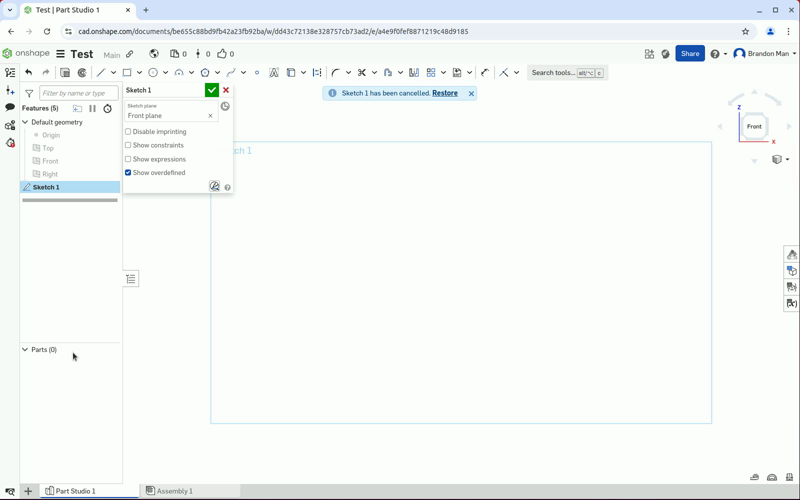
key_down(shift)
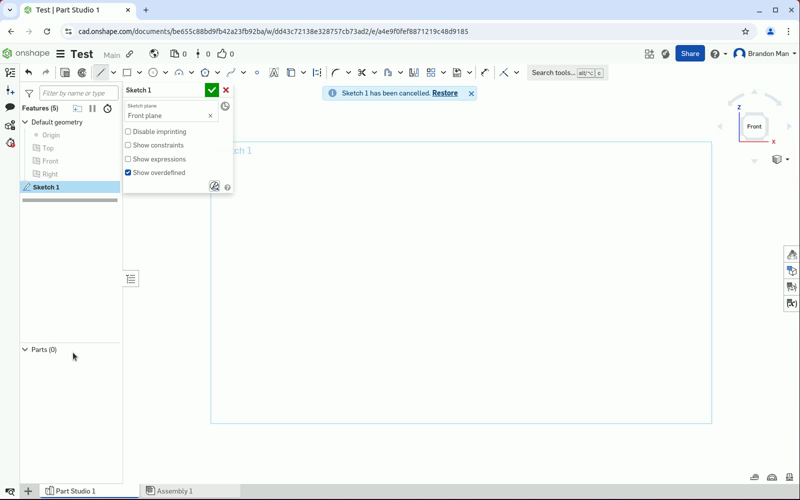
mouse_move(460, 282)
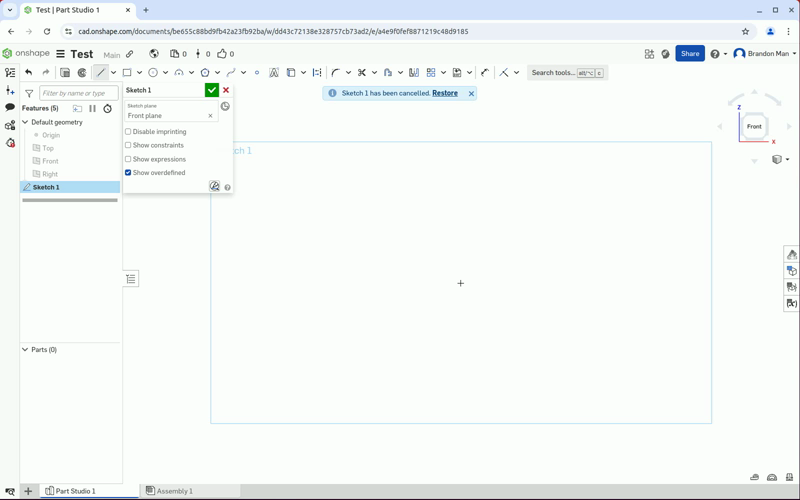
click(460, 282)
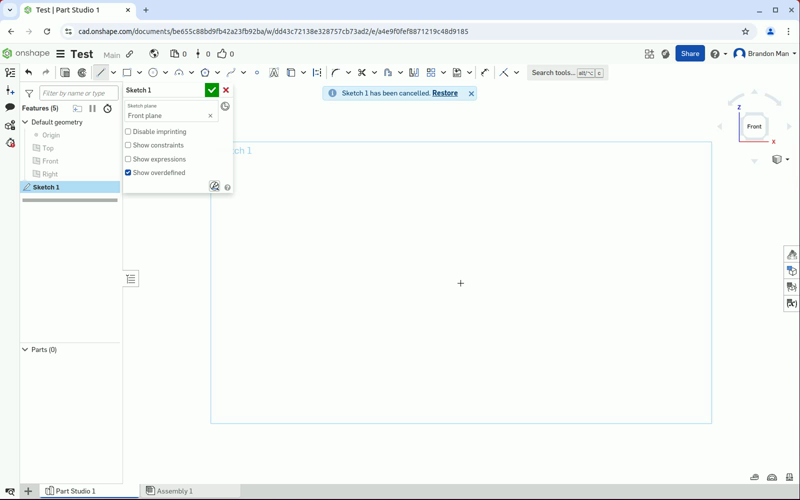
key_up(shift)
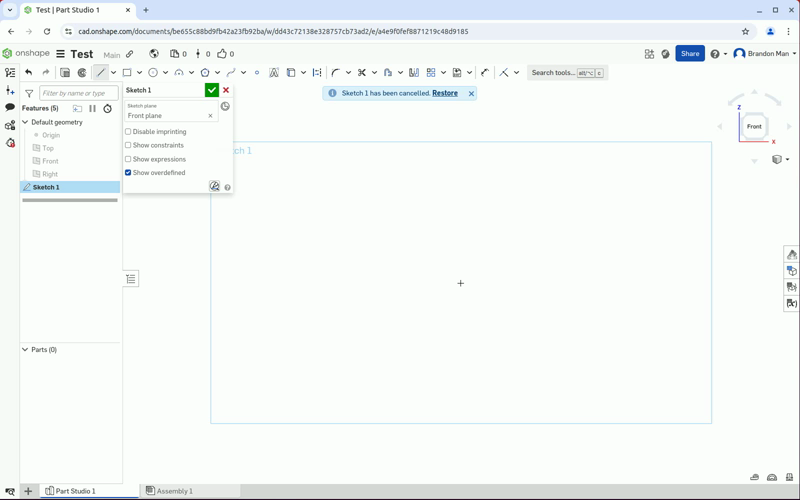
key_down(shift)
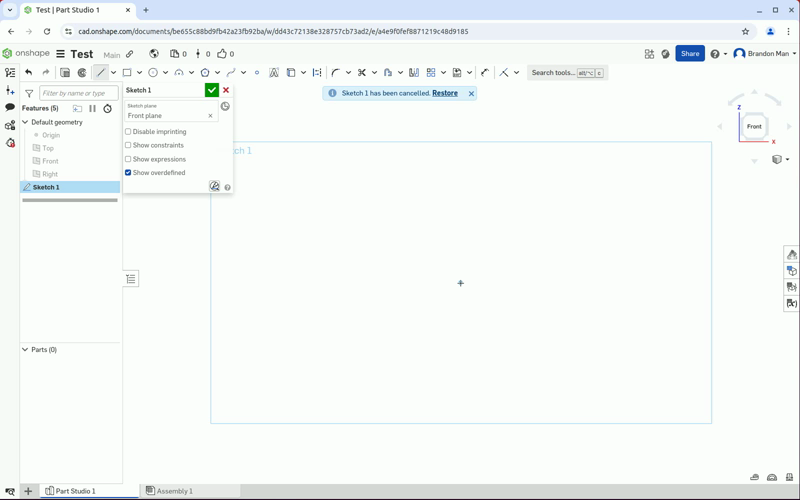
mouse_move(490, 282)
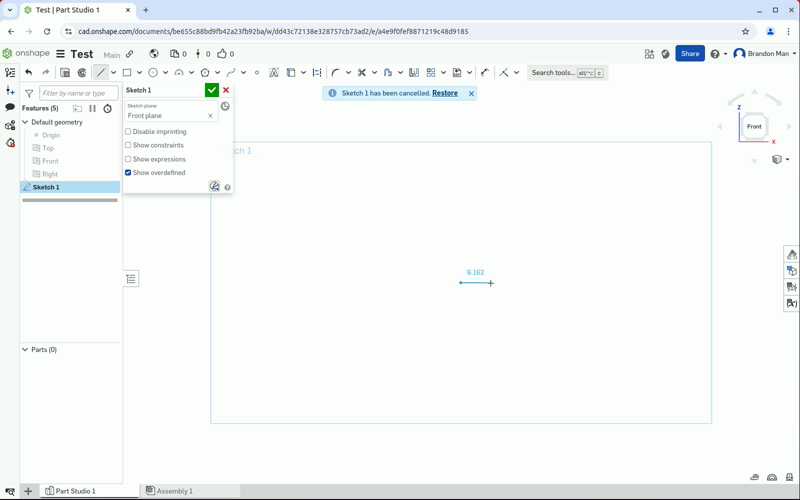
mouse_move(463, 282)
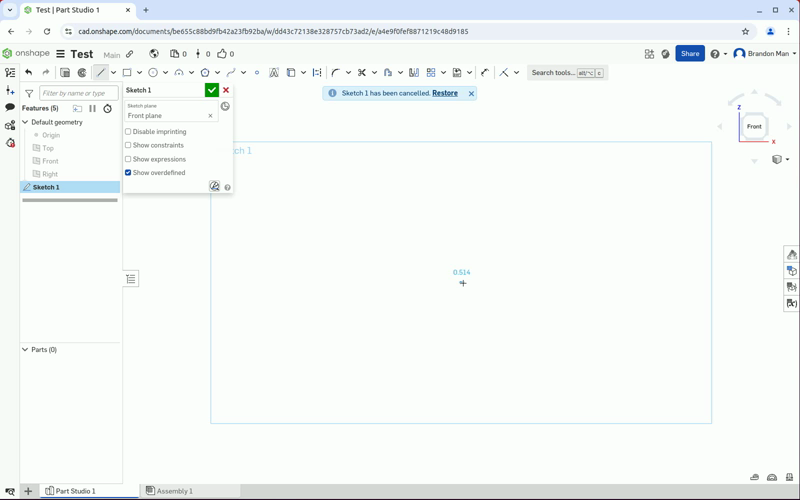
scroll(6)
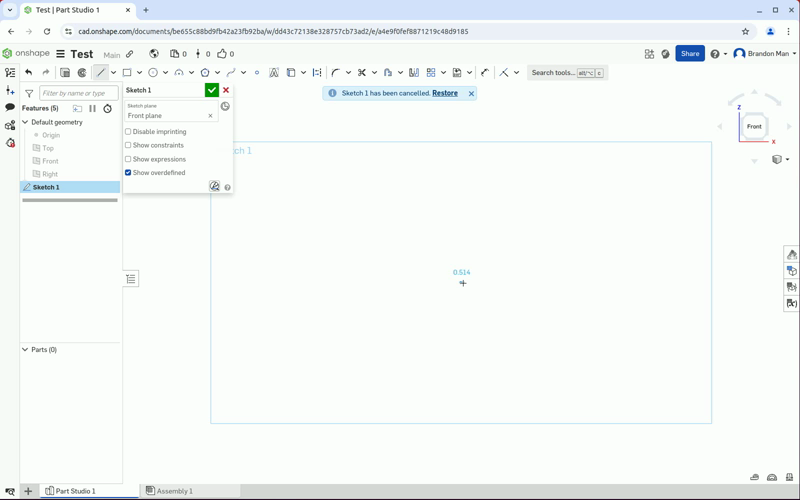
scroll(6)
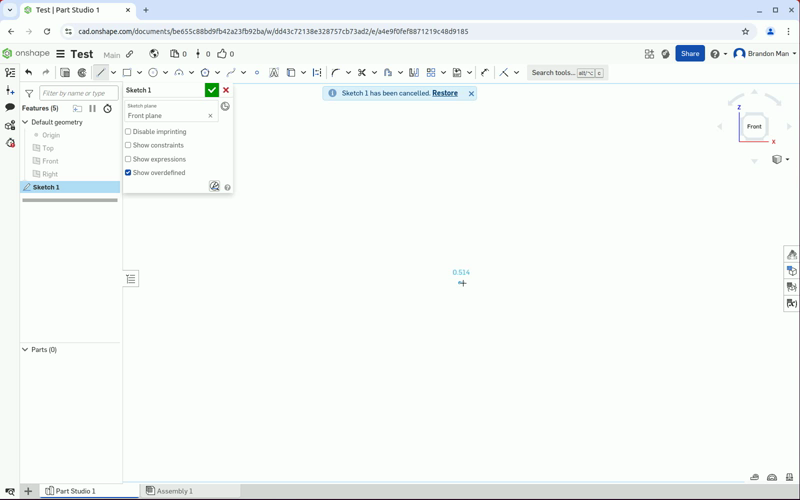
scroll(6)
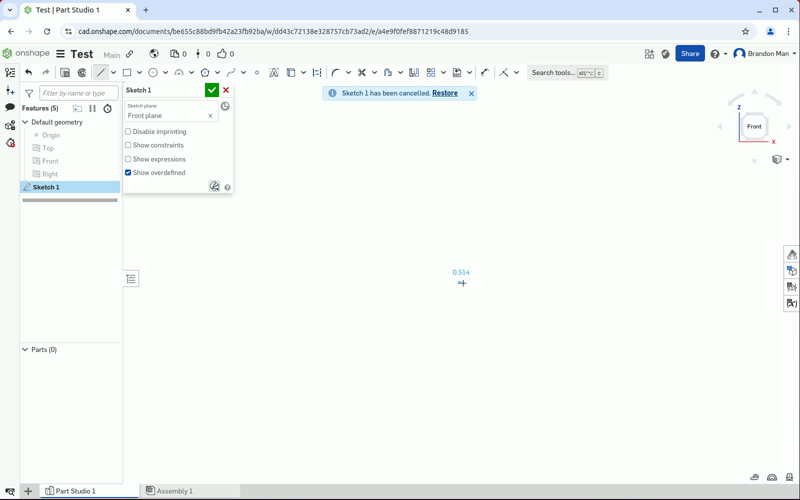
scroll(6)
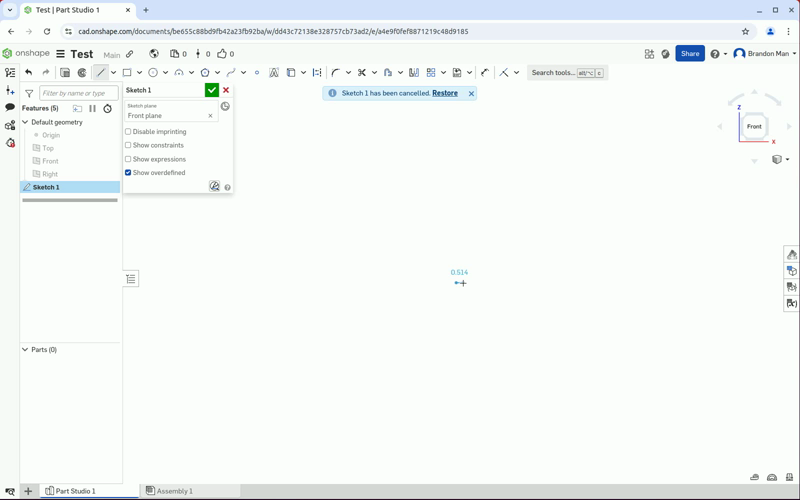
scroll(6)
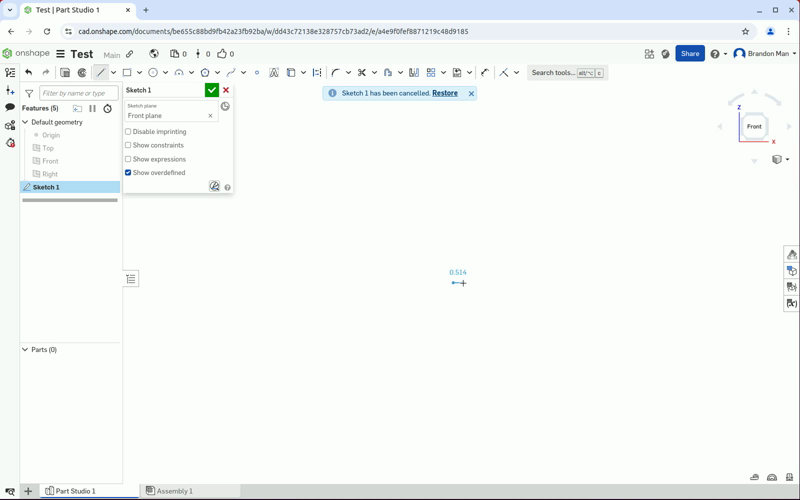
scroll(6)
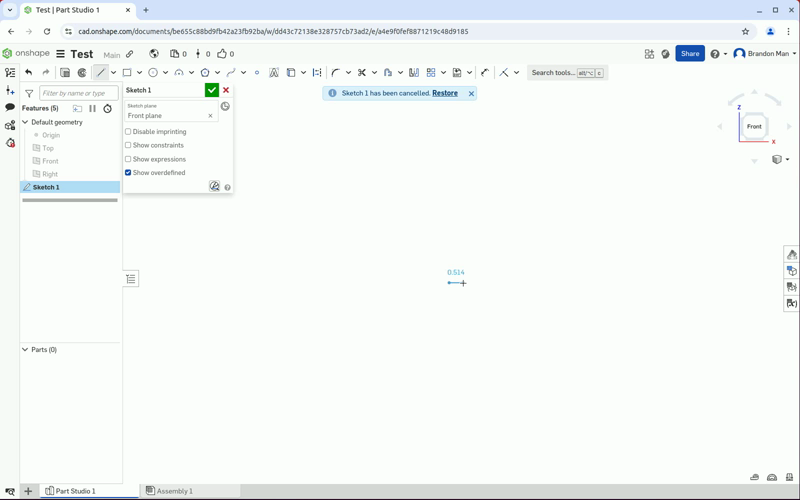
scroll(6)
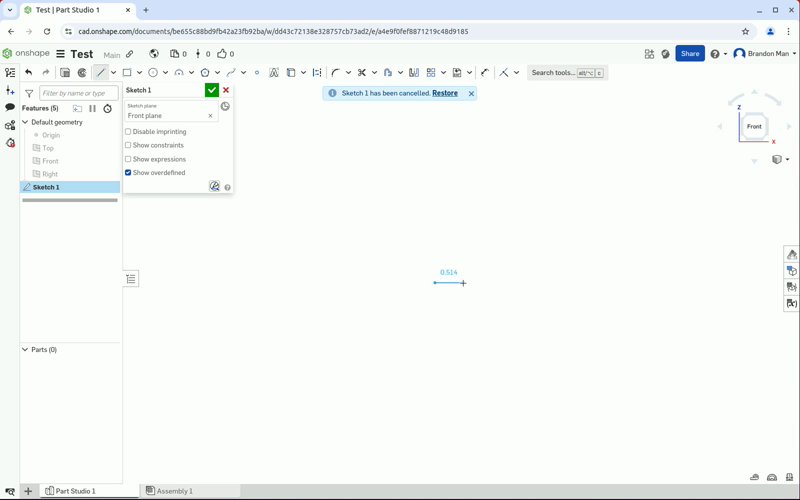
click(463, 282)
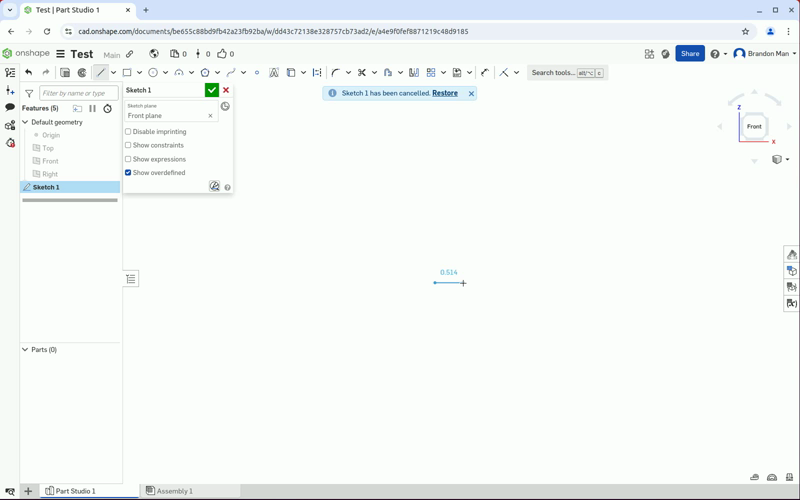
scroll(-6)
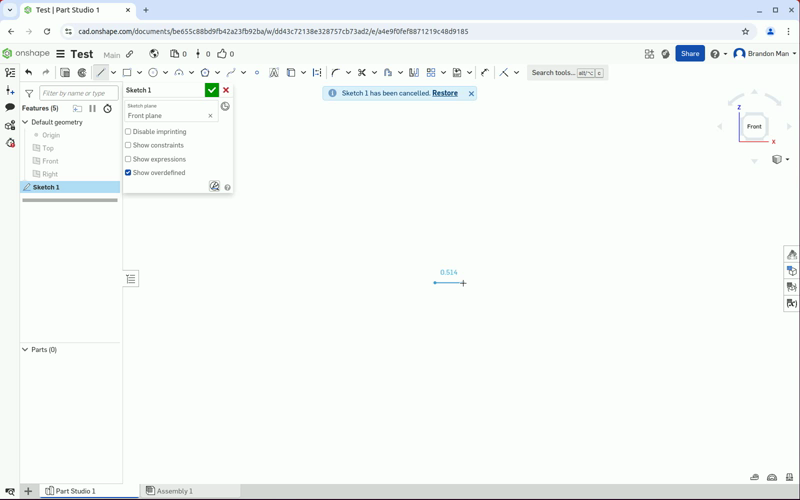
scroll(-6)
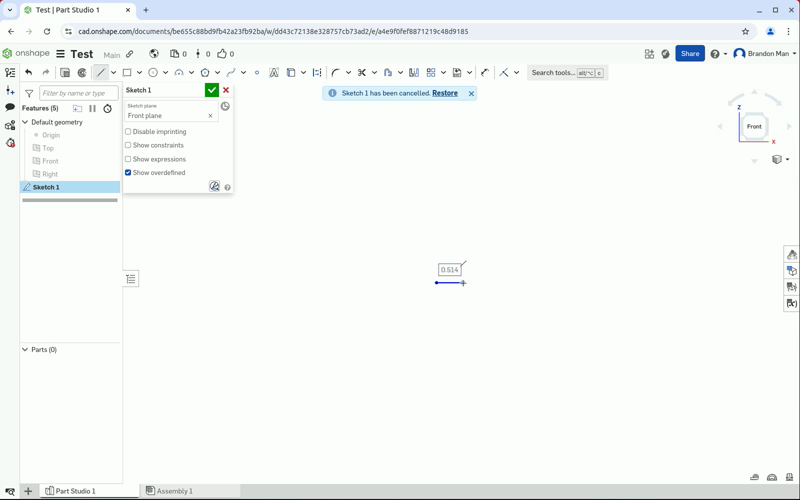
scroll(-6)
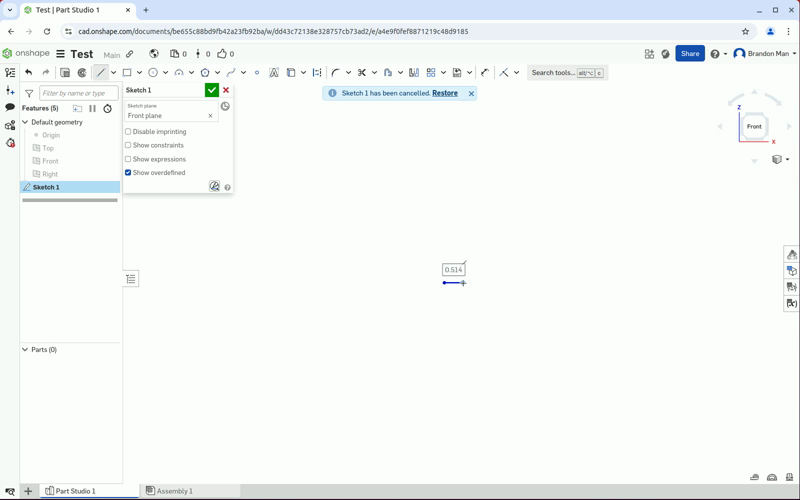
scroll(-6)
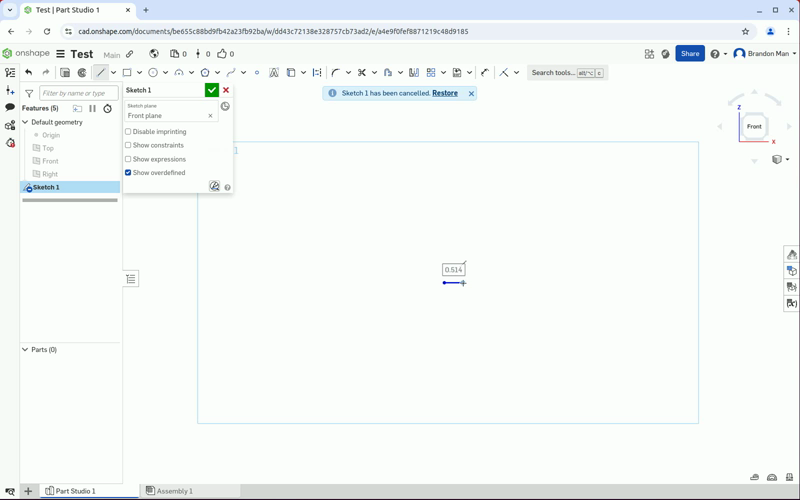
scroll(-6)
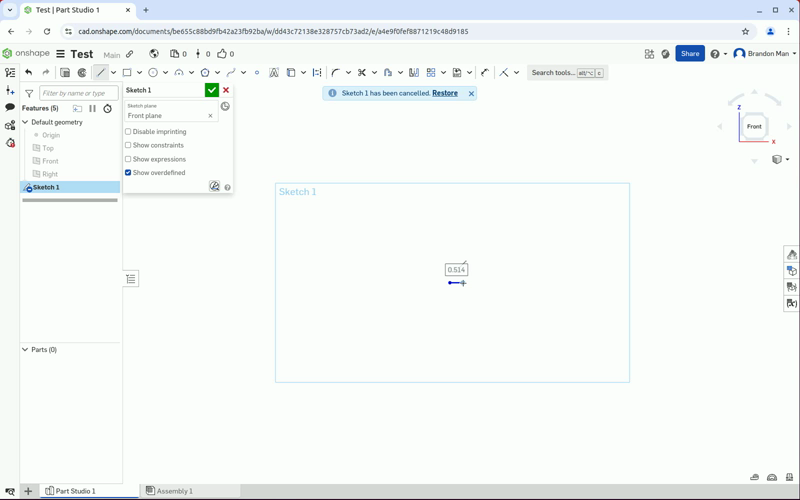
scroll(-6)
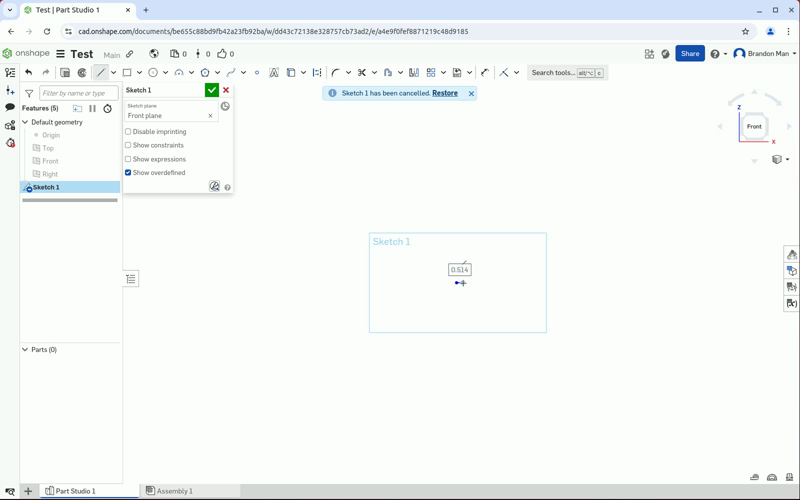
scroll(-6)
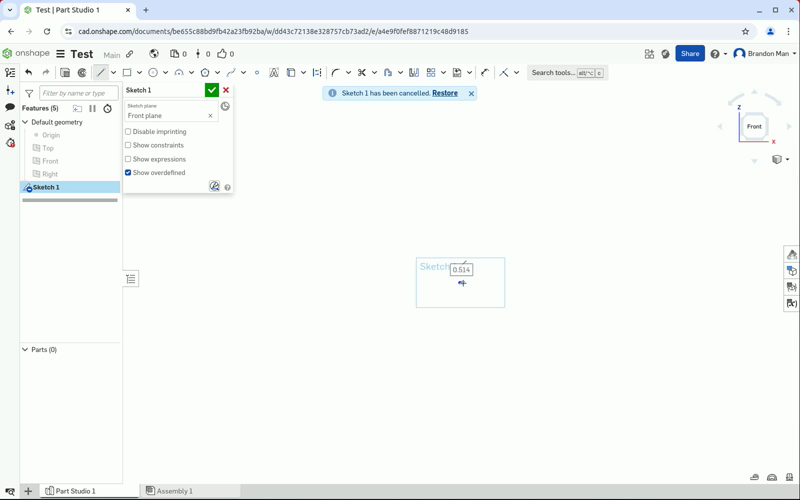
key_up(shift)
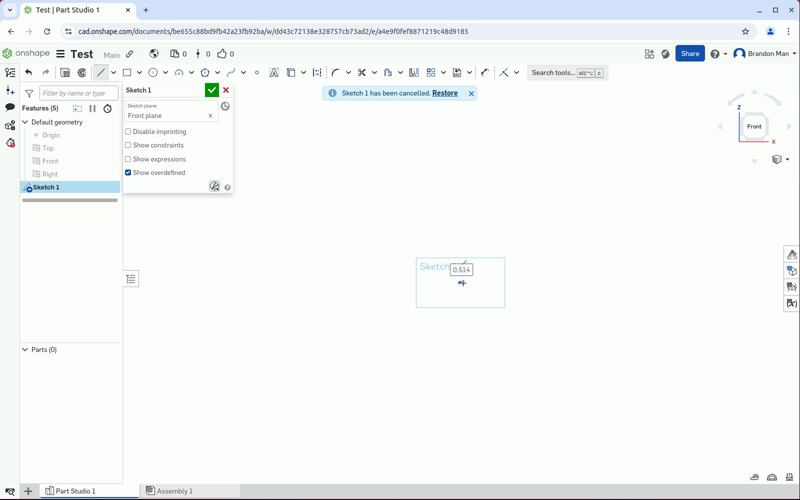
key_down(shift)
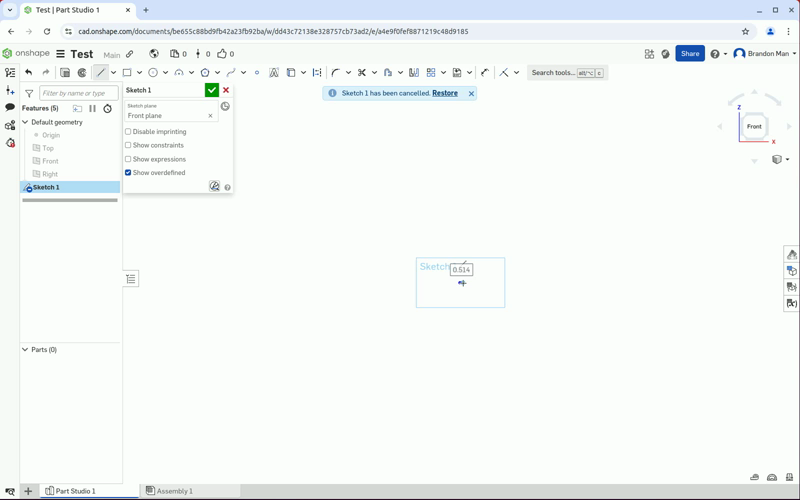
mouse_move(493, 282)
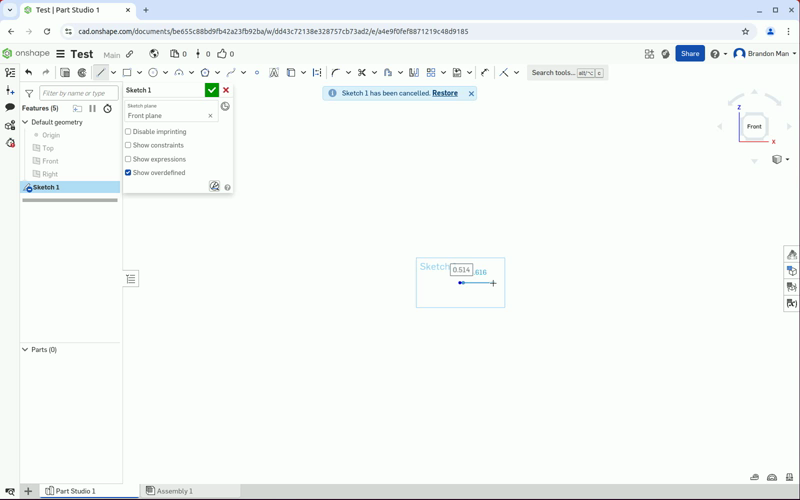
mouse_move(463, 268)
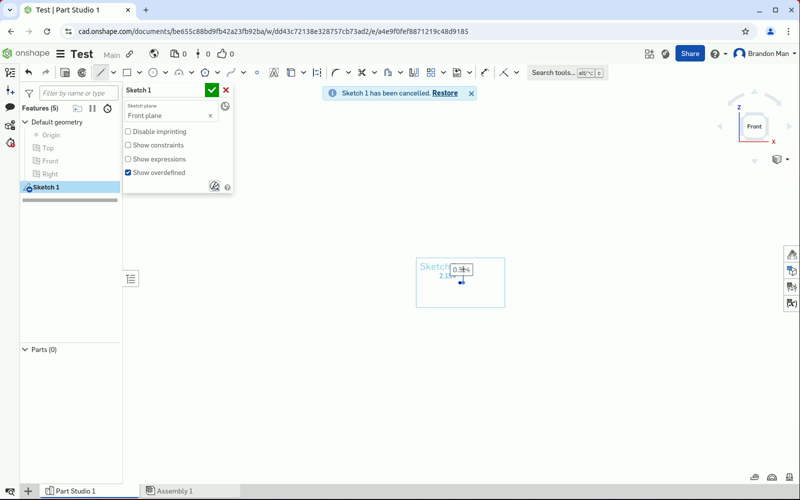
click(463, 268)
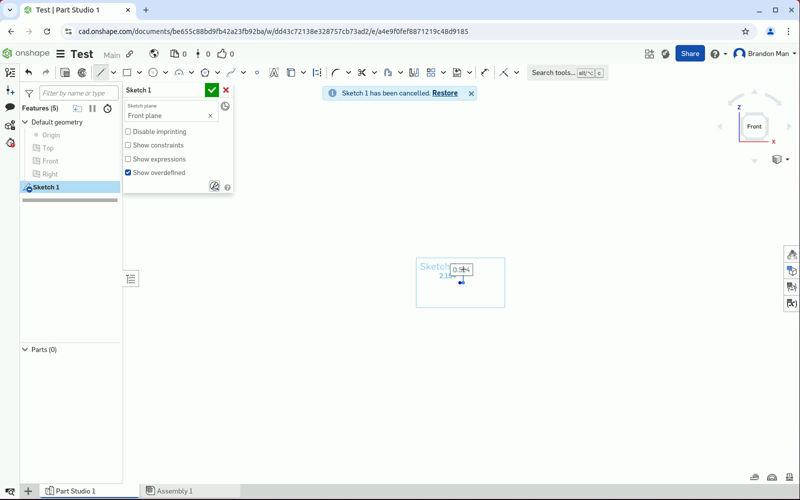
key_up(shift)
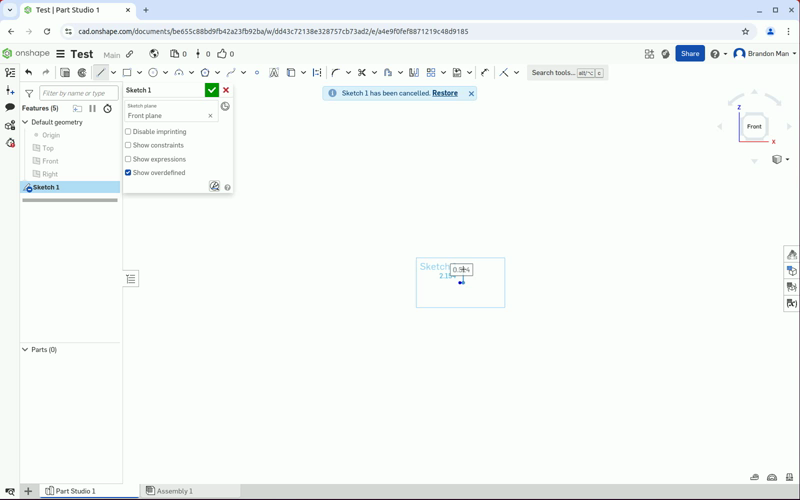
key_down(shift)
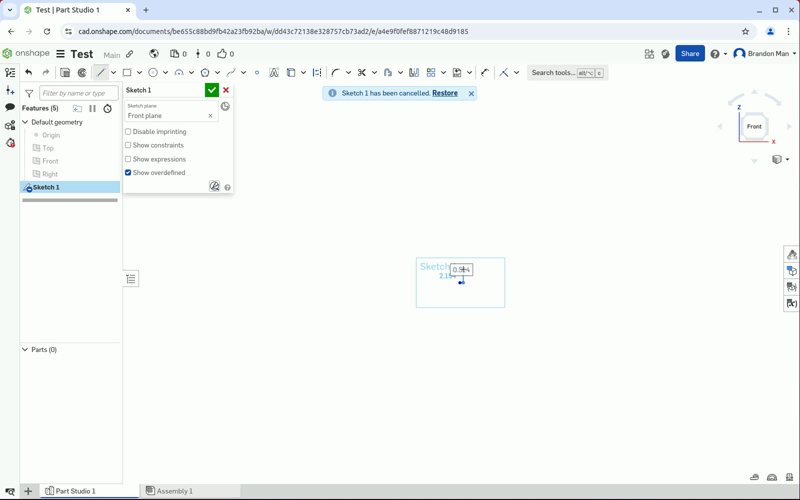
mouse_move(493, 268)
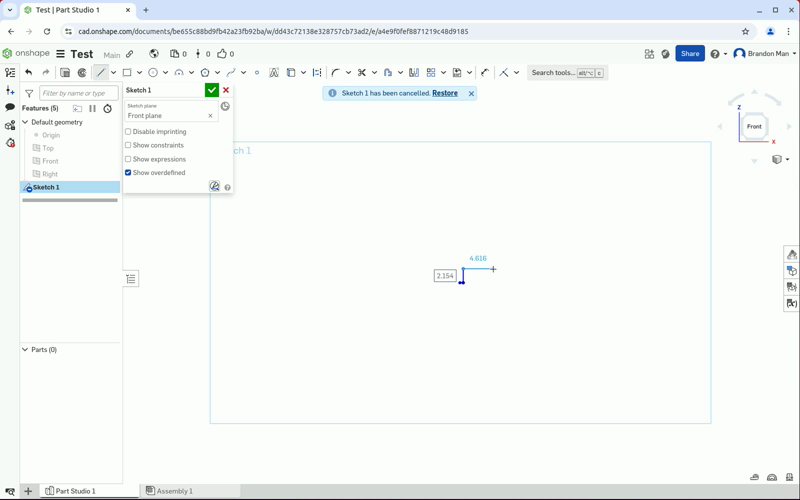
mouse_move(461, 268)
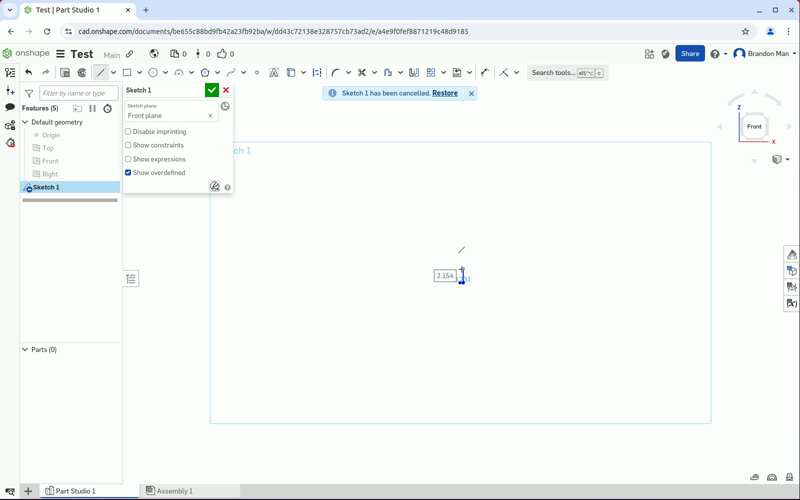
scroll(6)
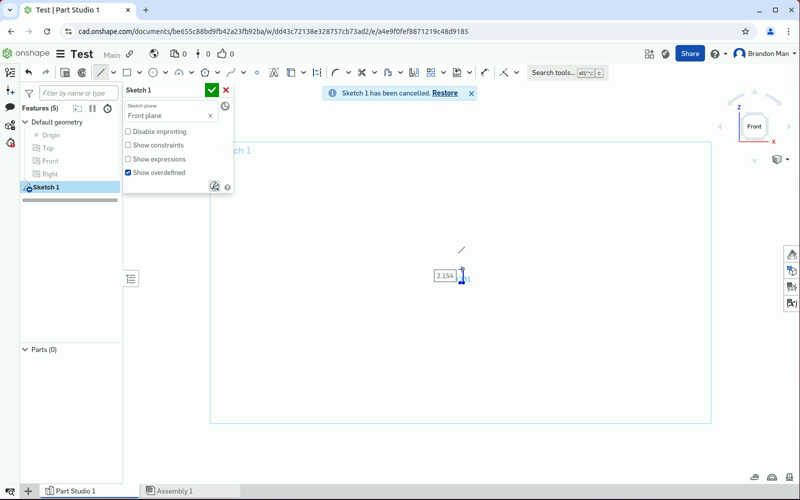
scroll(6)
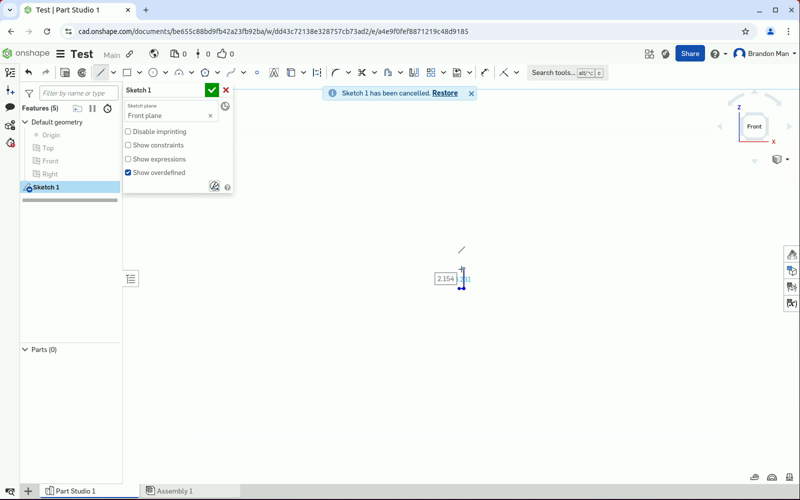
scroll(6)
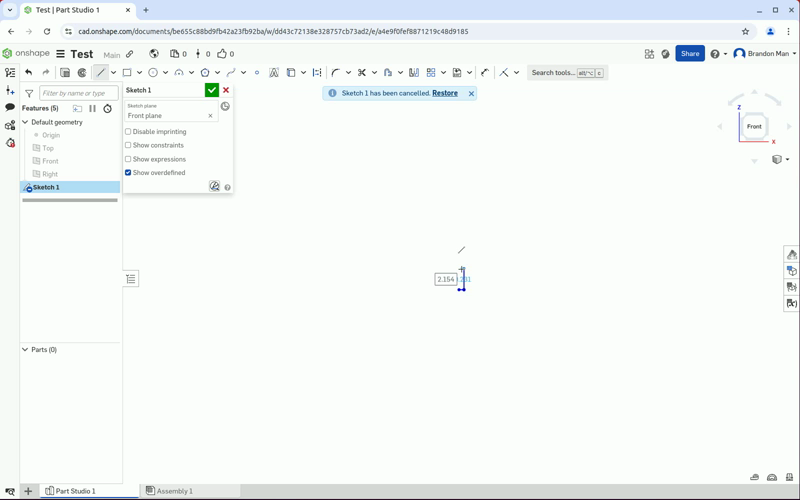
scroll(6)
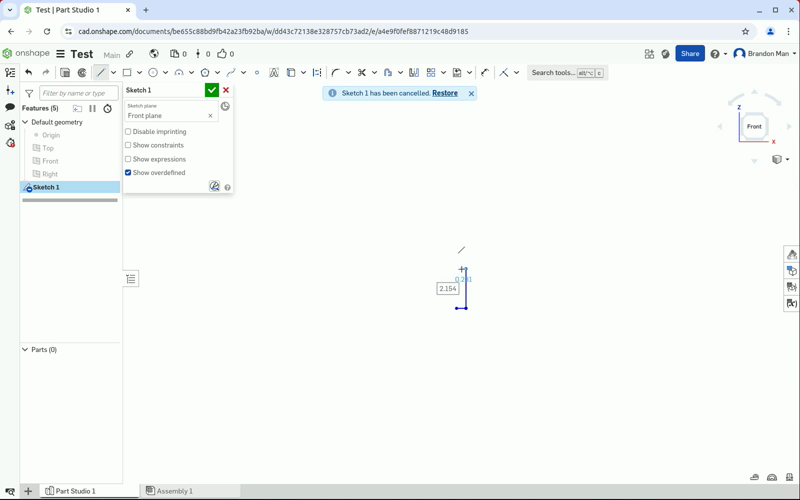
scroll(6)
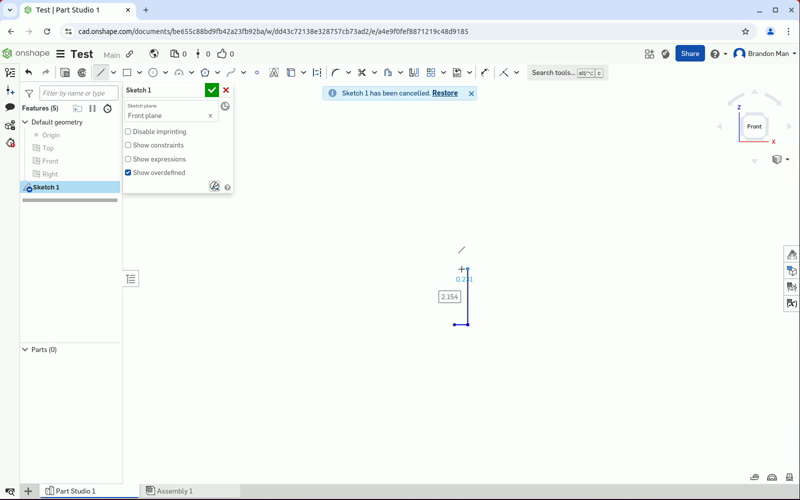
scroll(6)
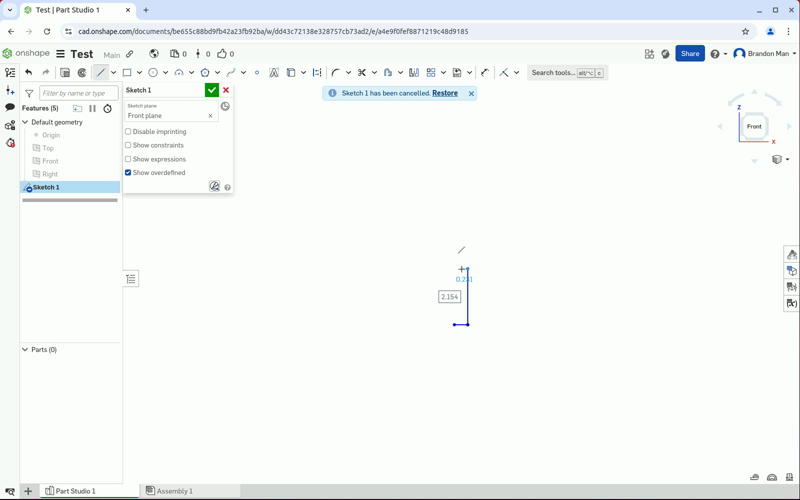
scroll(6)
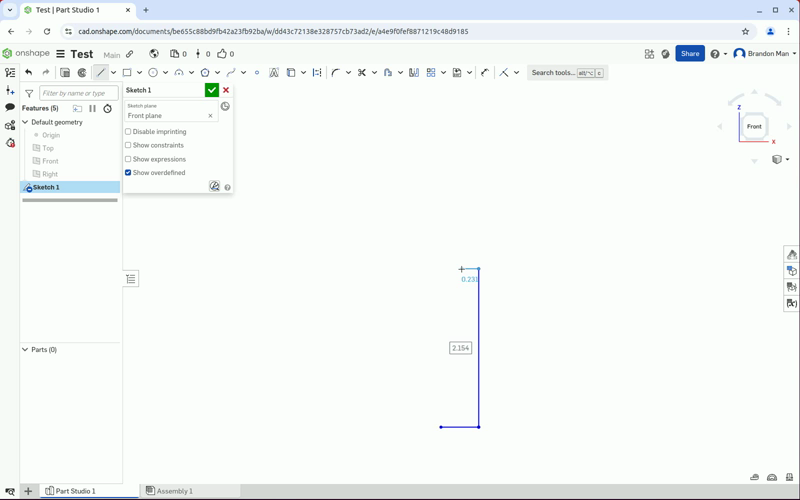
click(461, 268)
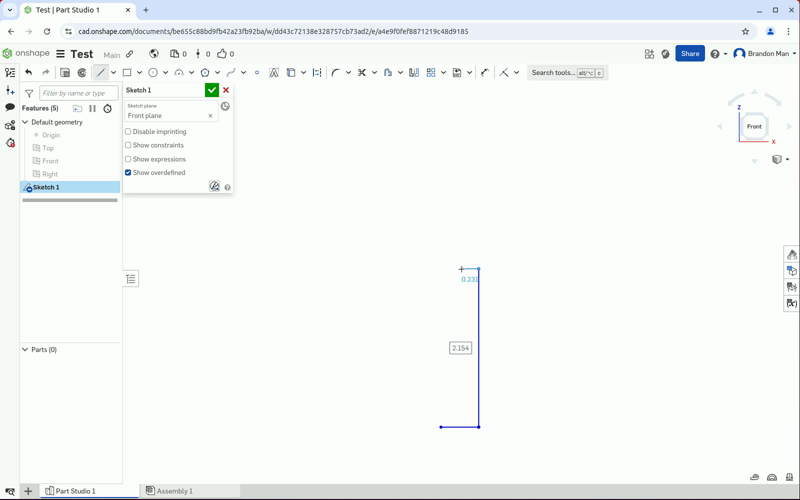
scroll(-6)
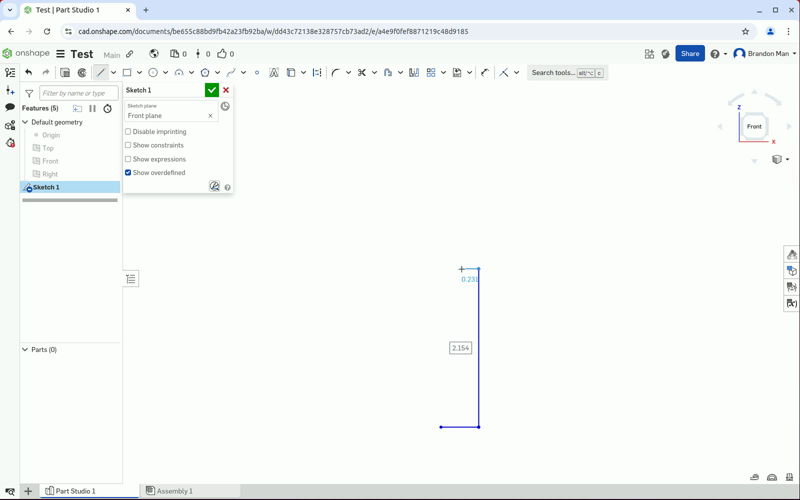
scroll(-6)
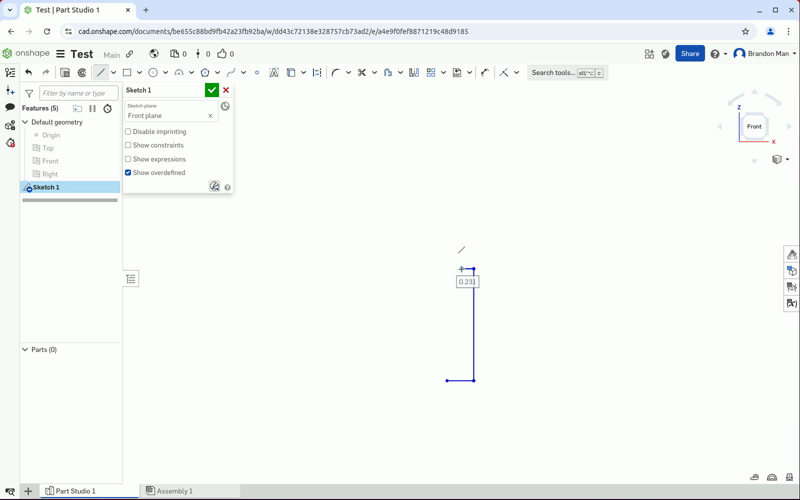
scroll(-6)
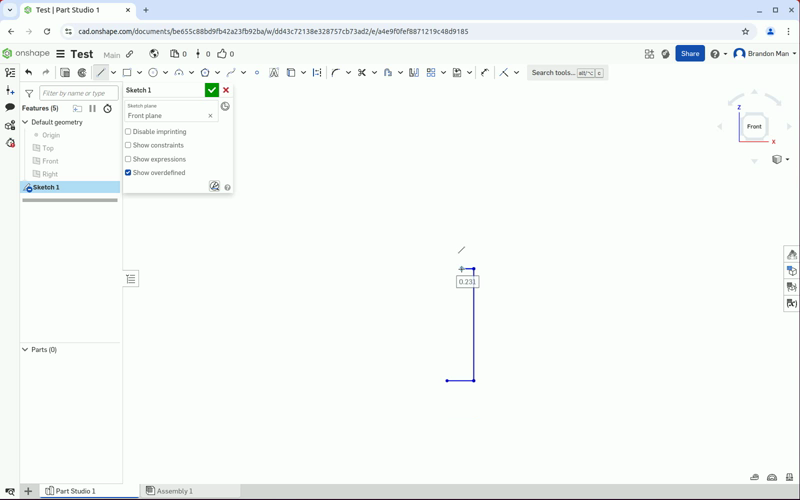
scroll(-6)
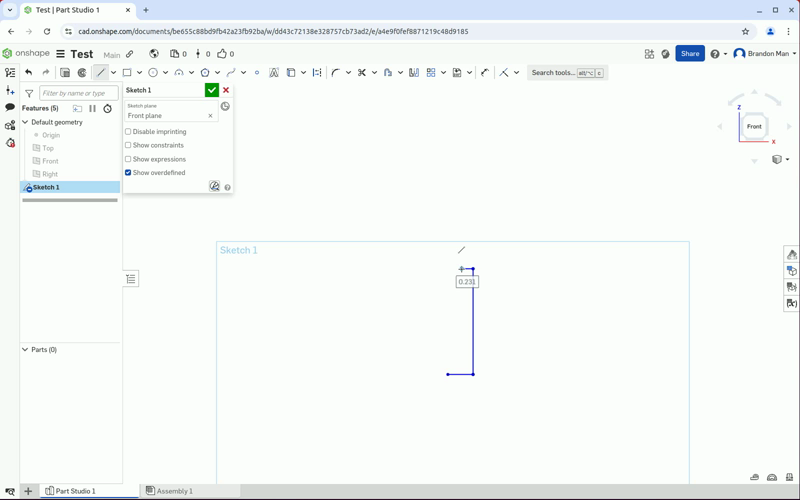
scroll(-6)
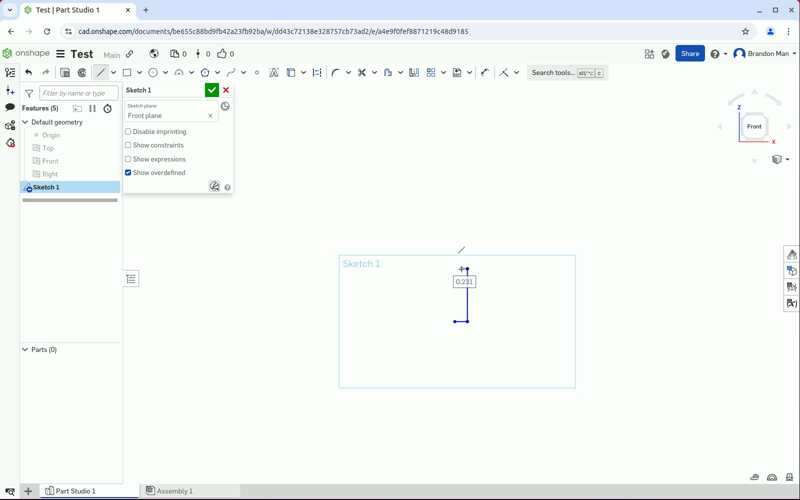
scroll(-6)
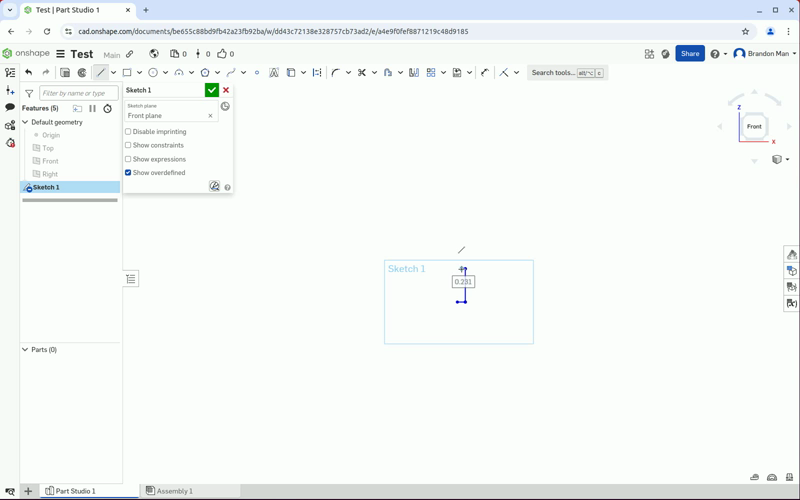
scroll(-6)
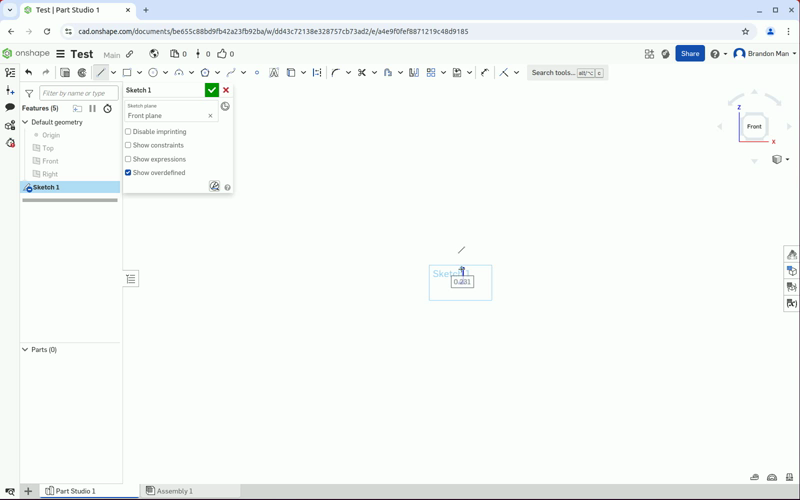
key_up(shift)
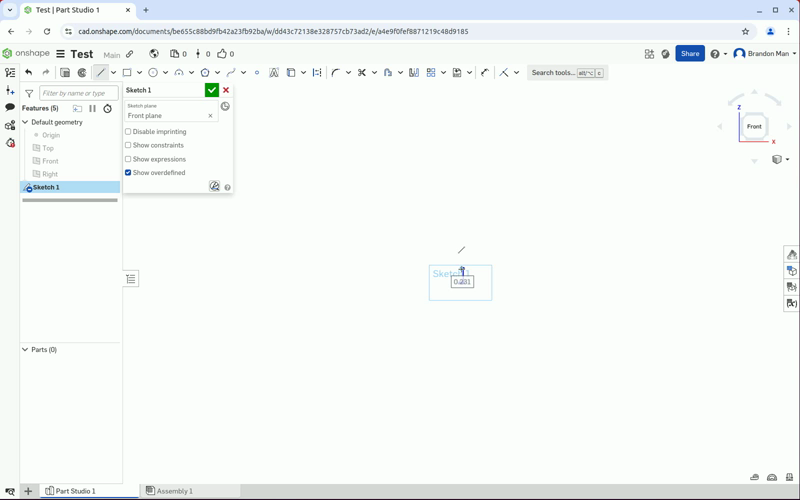
key_down(shift)
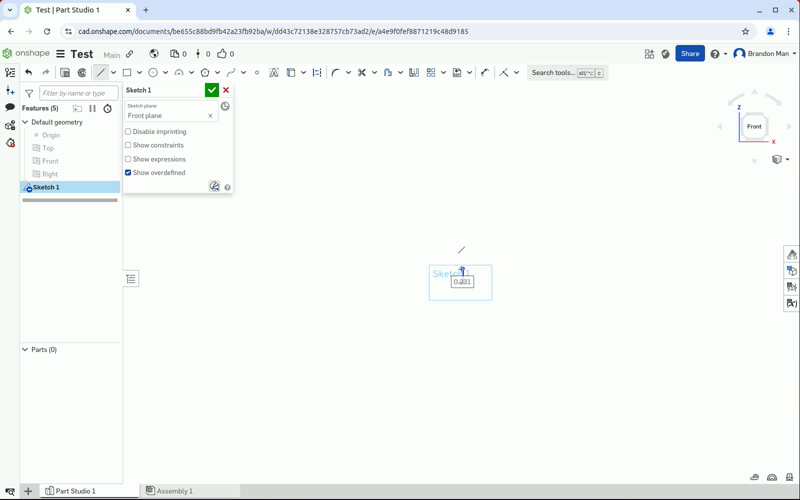
mouse_move(492, 268)
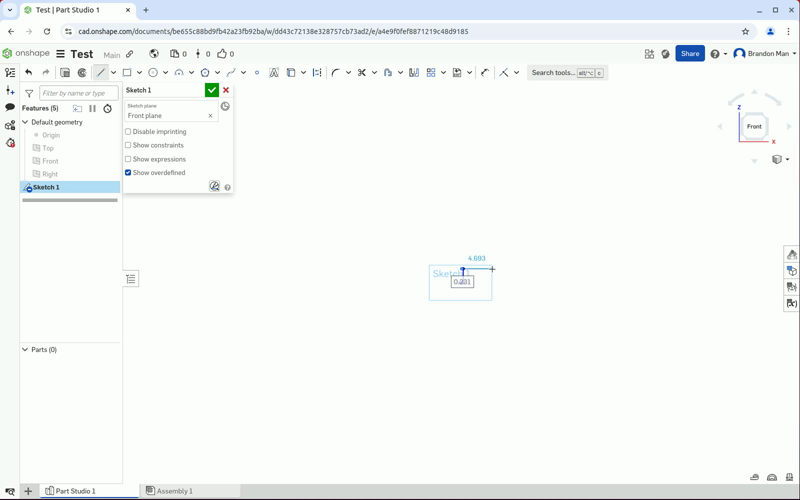
mouse_move(461, 266)
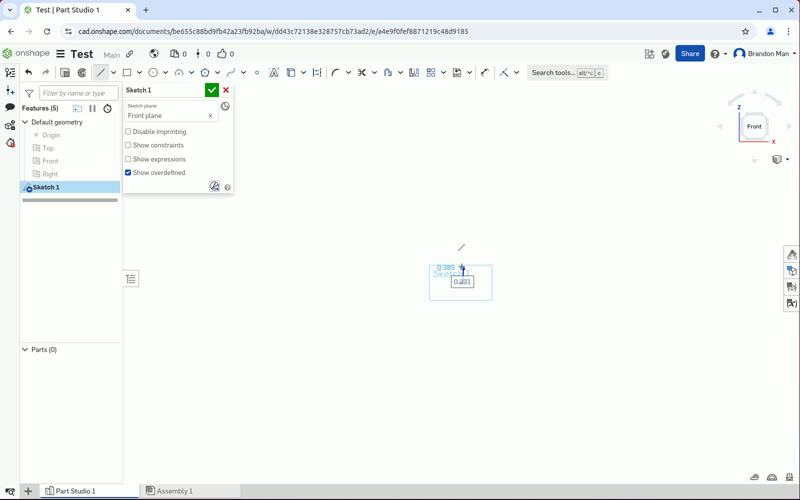
scroll(6)
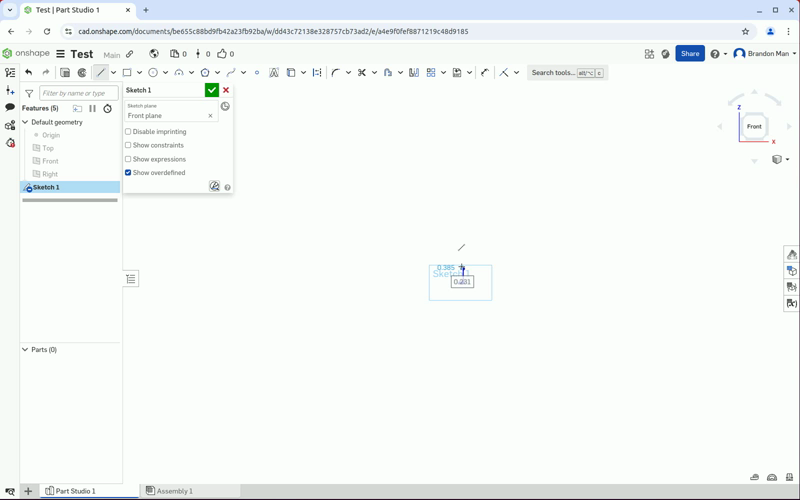
scroll(6)
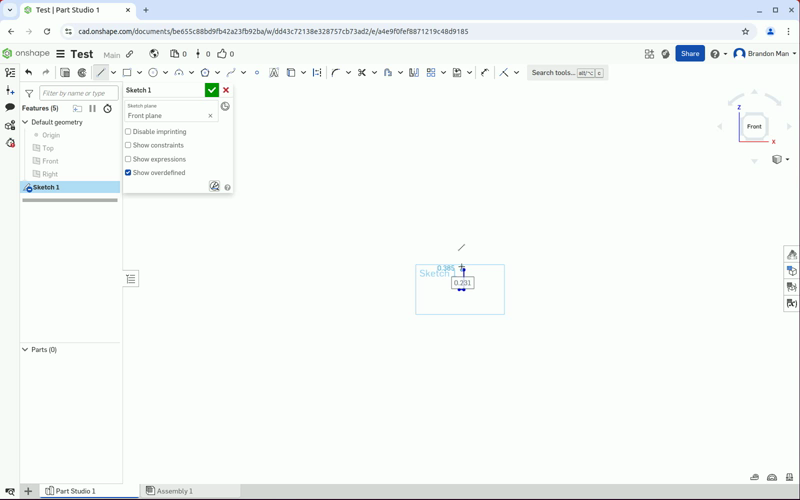
scroll(6)
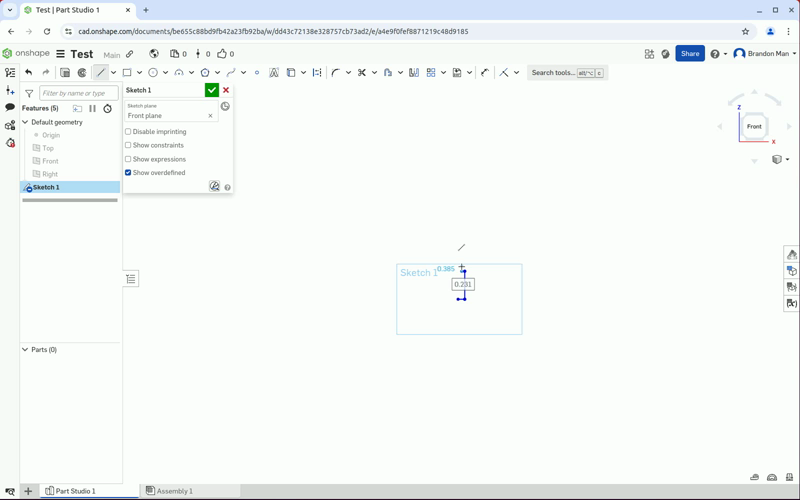
scroll(6)
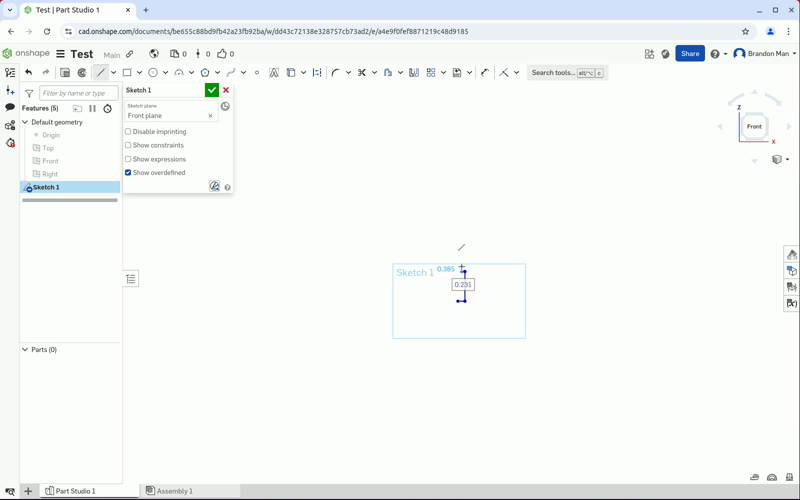
scroll(6)
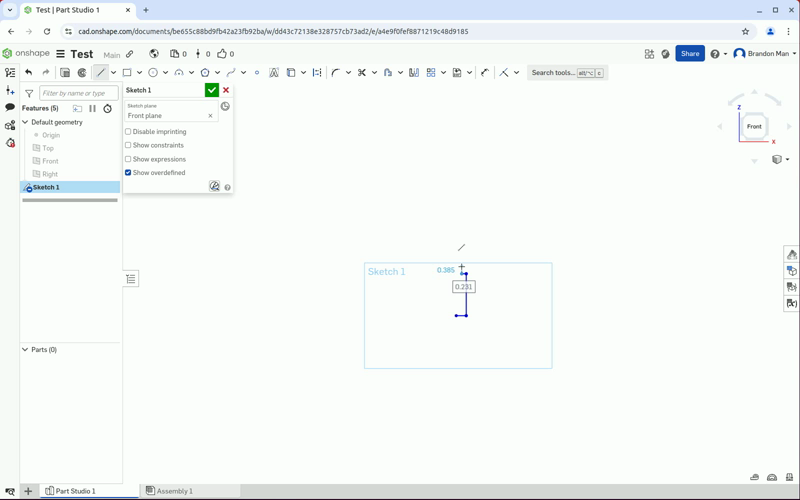
scroll(6)
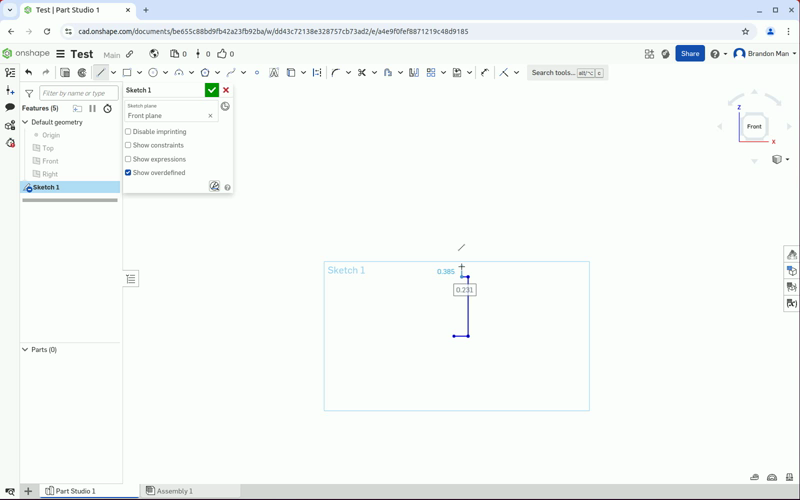
scroll(6)
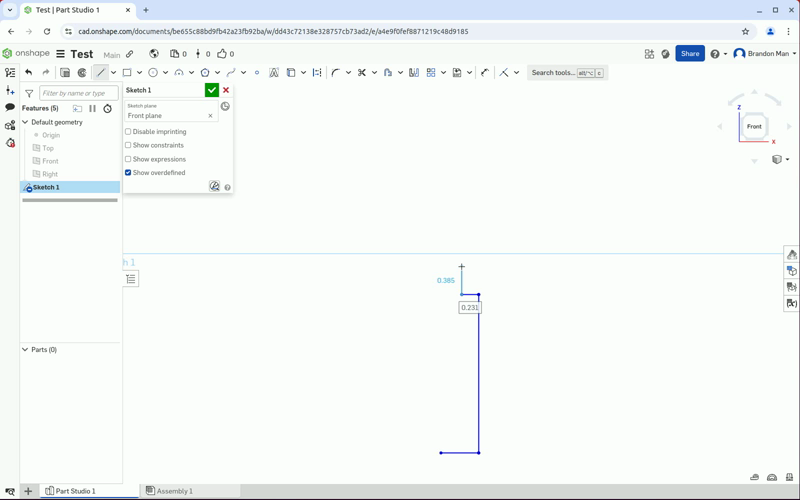
click(461, 266)
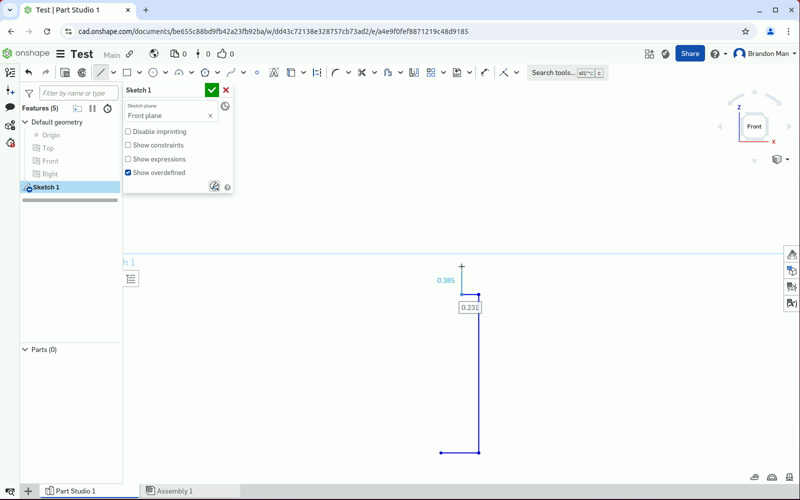
scroll(-6)
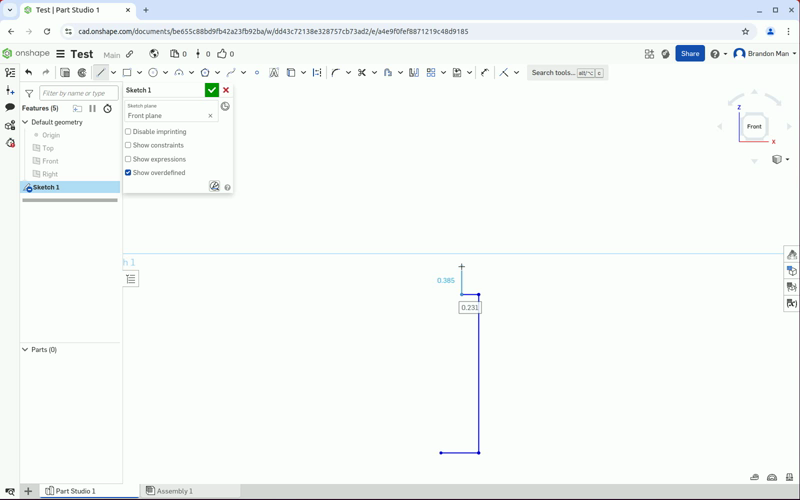
scroll(-6)
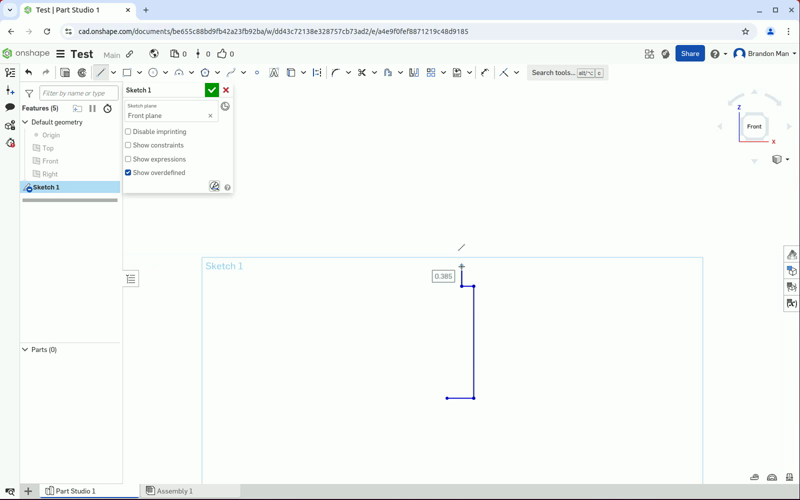
scroll(-6)
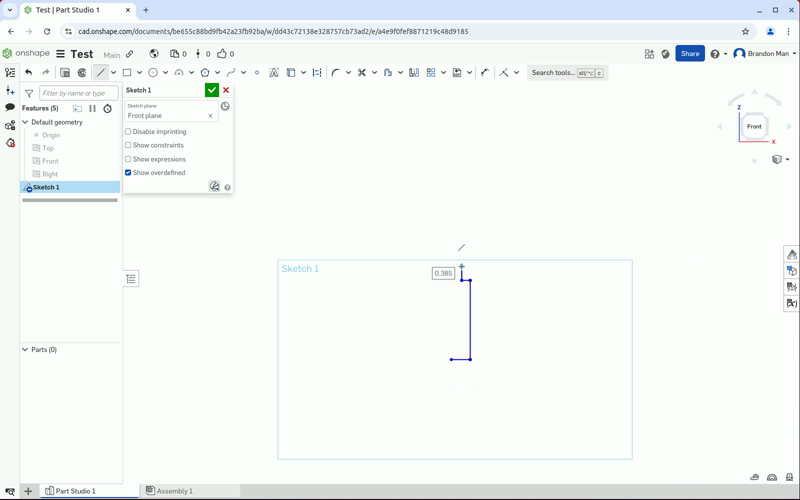
scroll(-6)
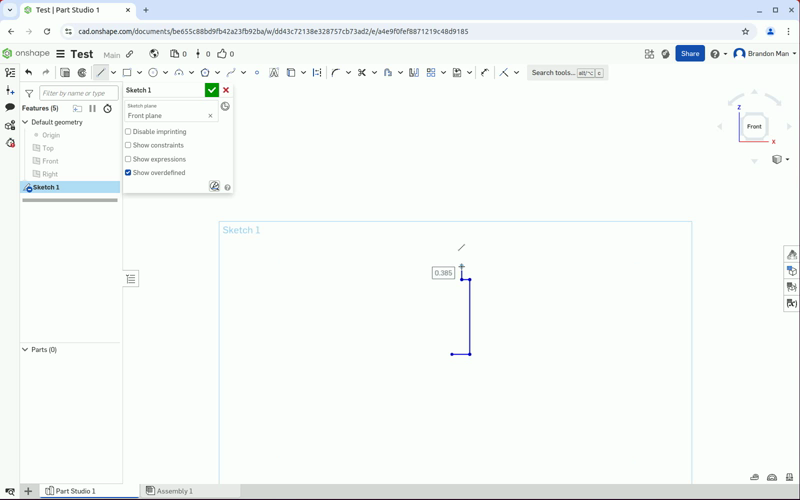
scroll(-6)
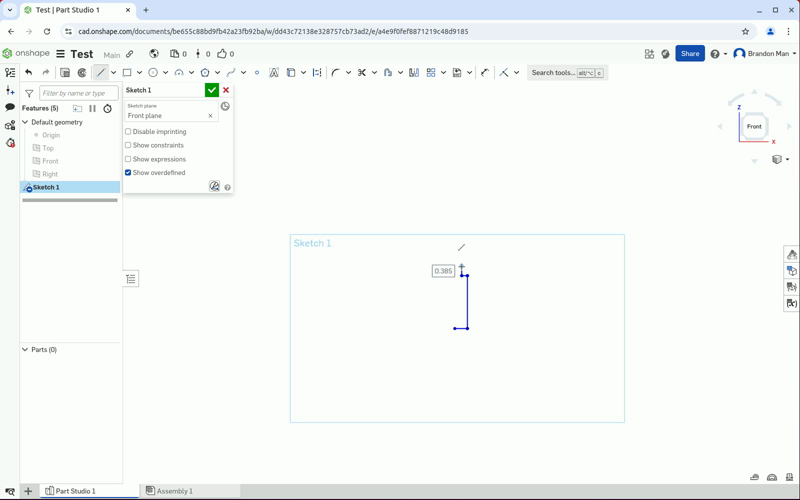
scroll(-6)
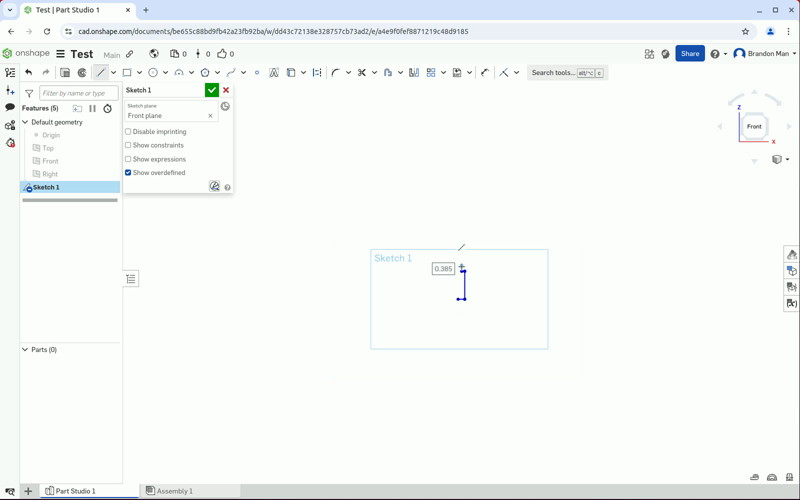
scroll(-6)
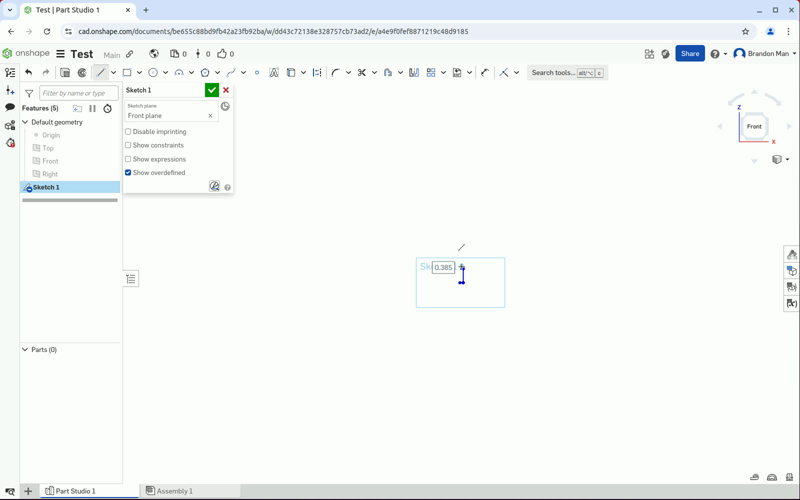
key_up(shift)
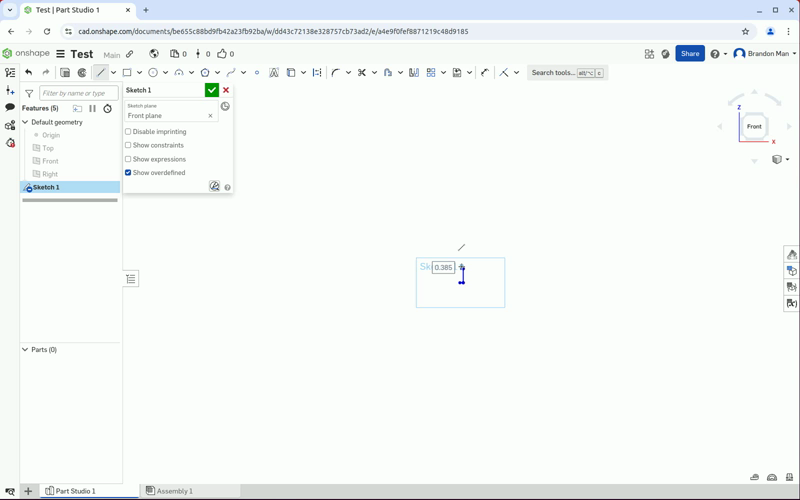
key_down(shift)
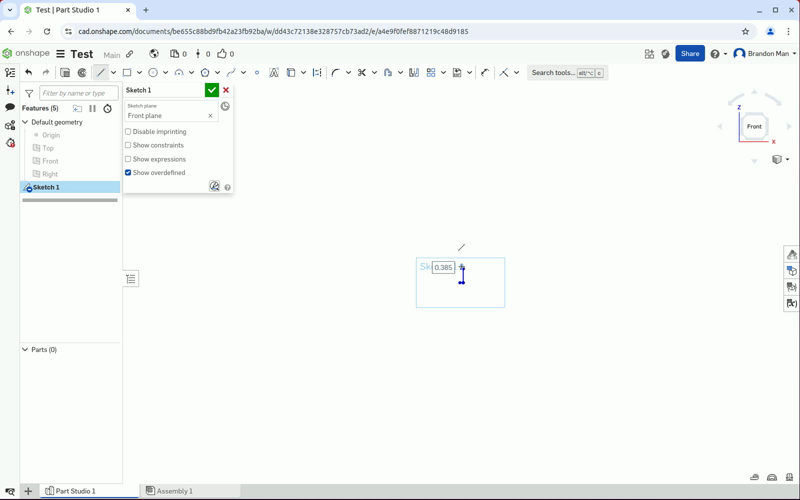
mouse_move(492, 266)
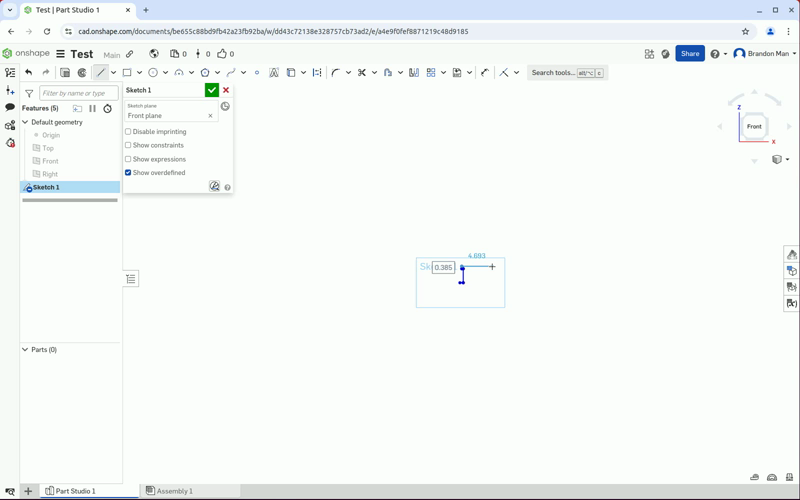
mouse_move(463, 266)
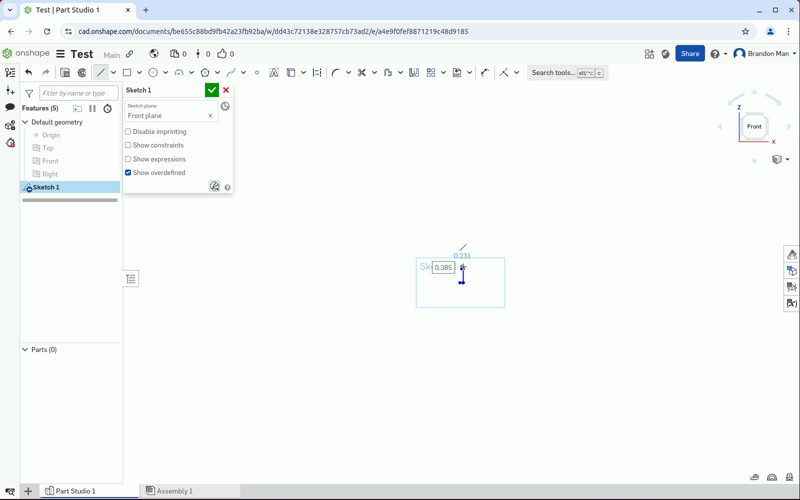
scroll(6)
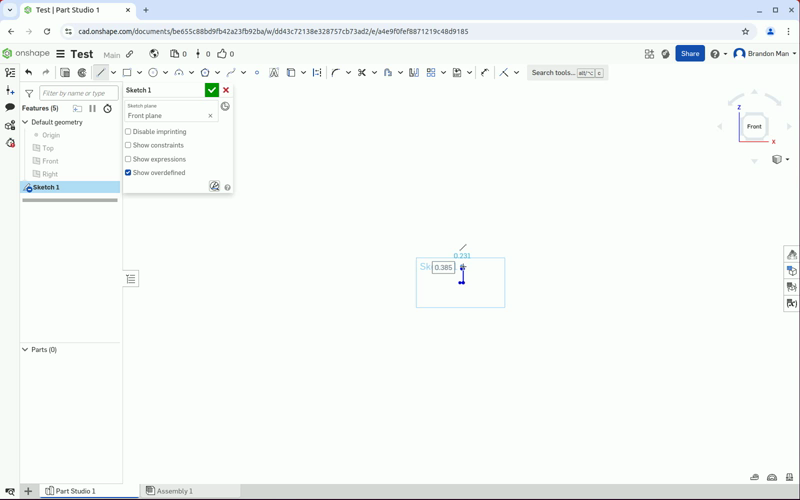
scroll(6)
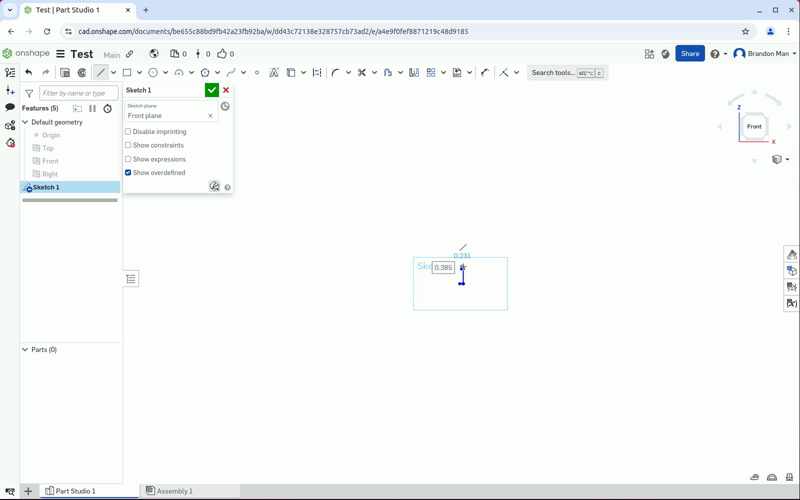
scroll(6)
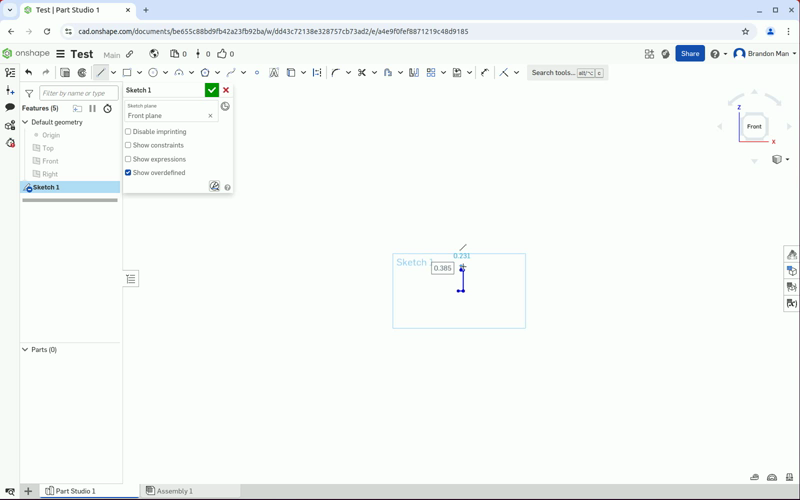
scroll(6)
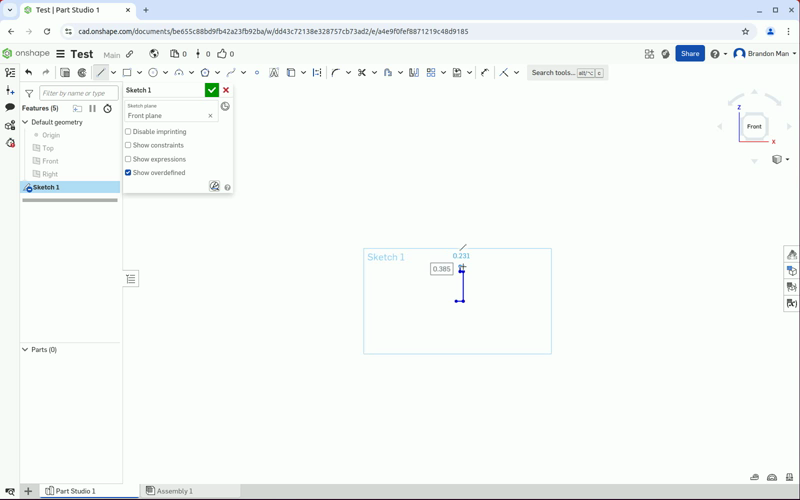
scroll(6)
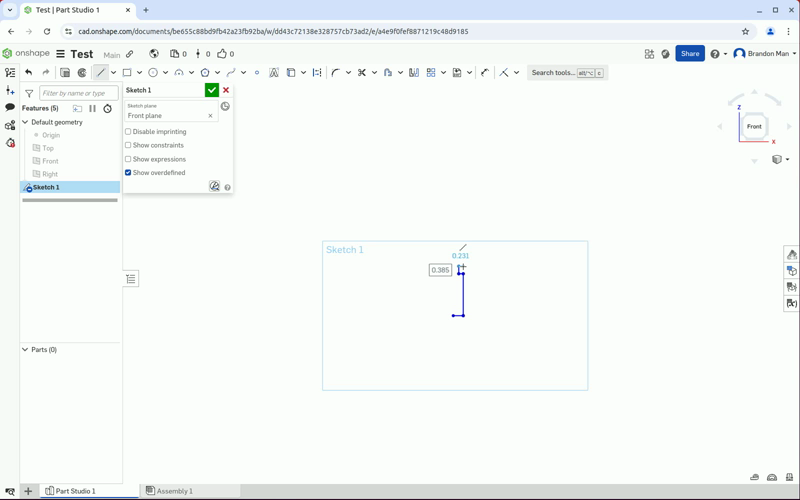
scroll(6)
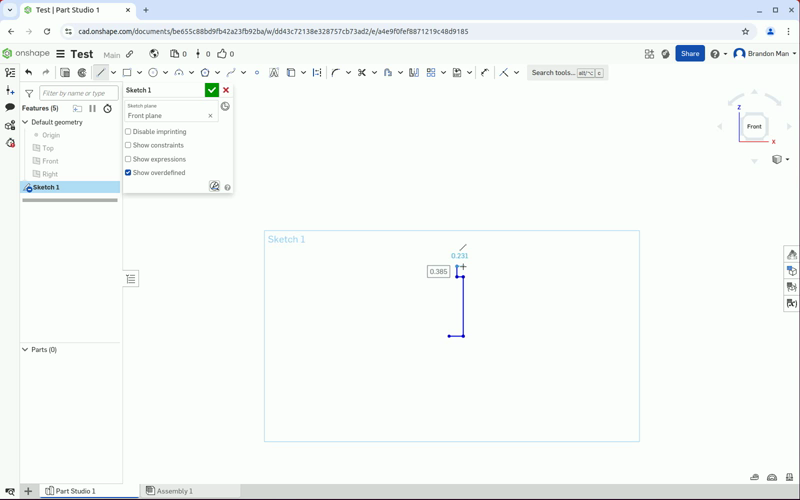
scroll(6)
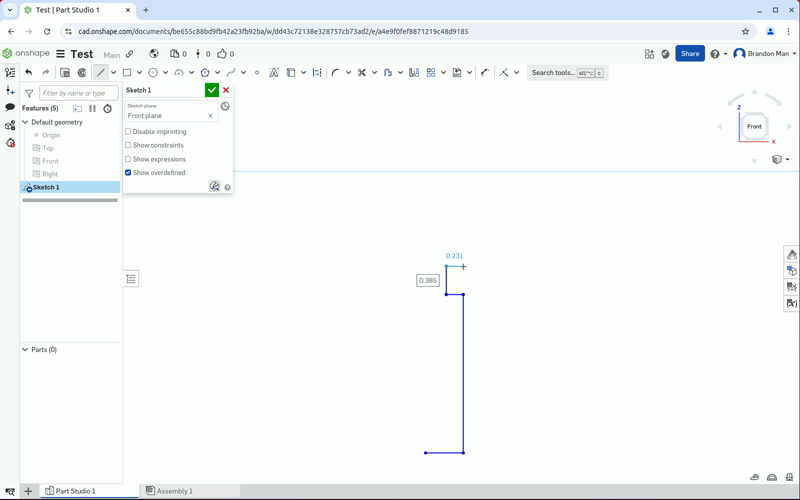
click(463, 266)
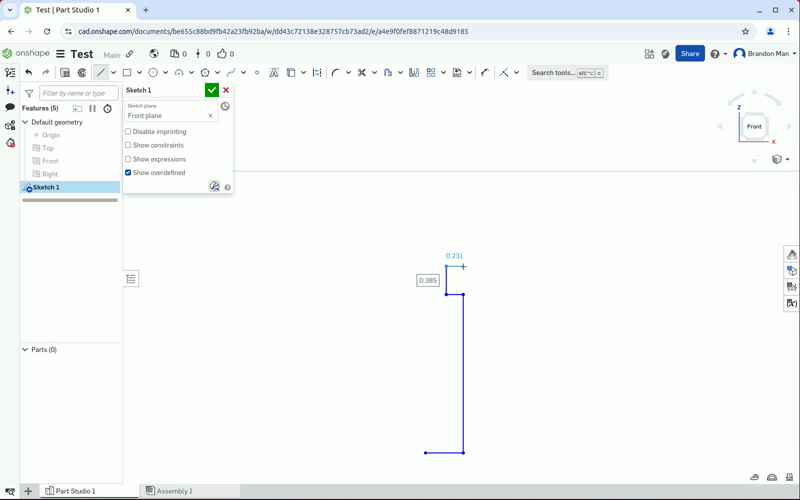
scroll(-6)
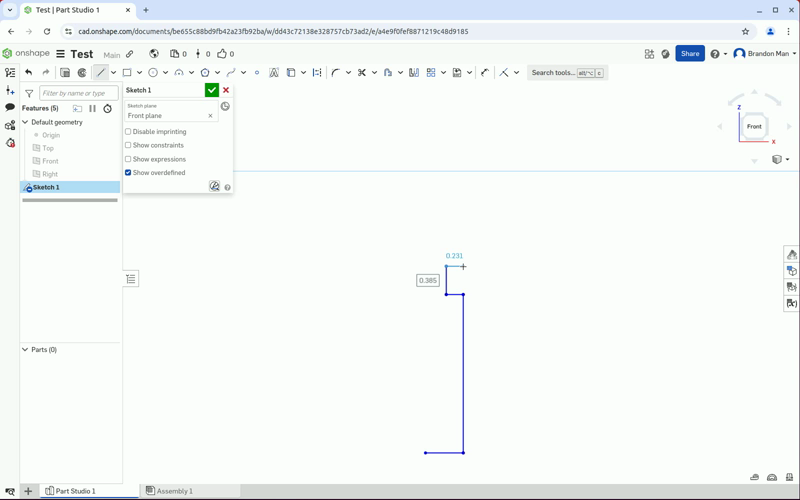
scroll(-6)
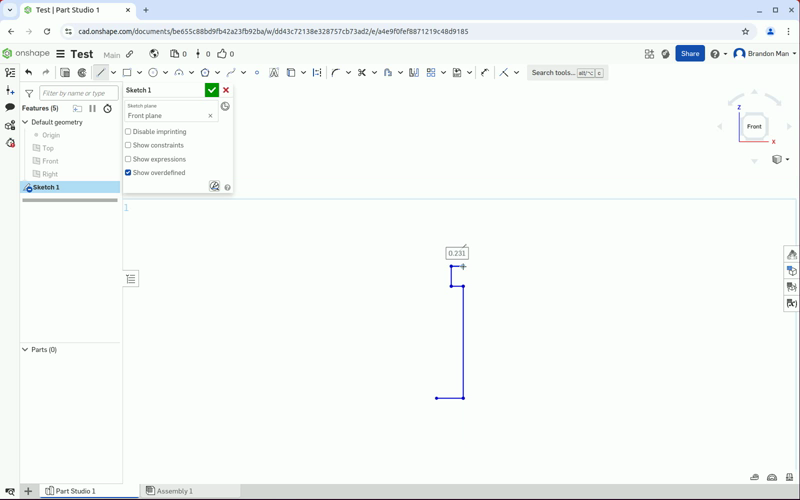
scroll(-6)
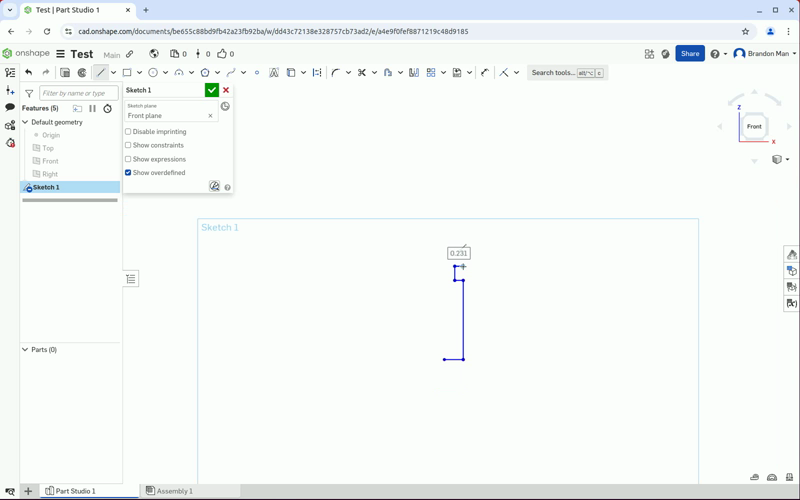
scroll(-6)
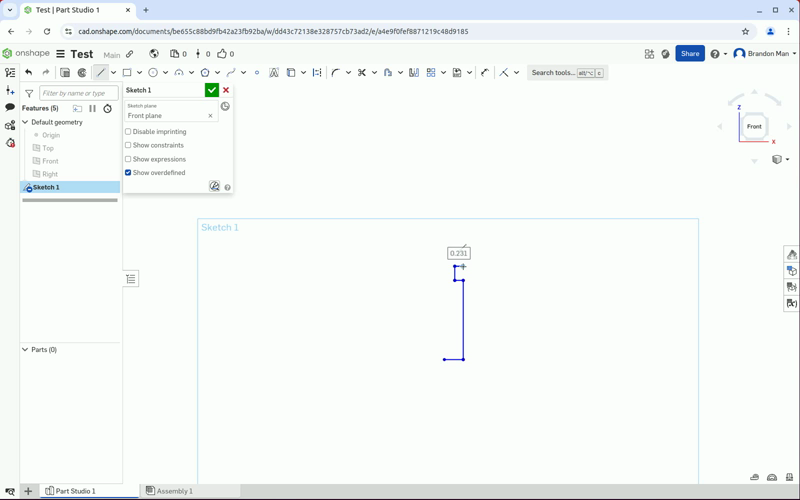
scroll(-6)
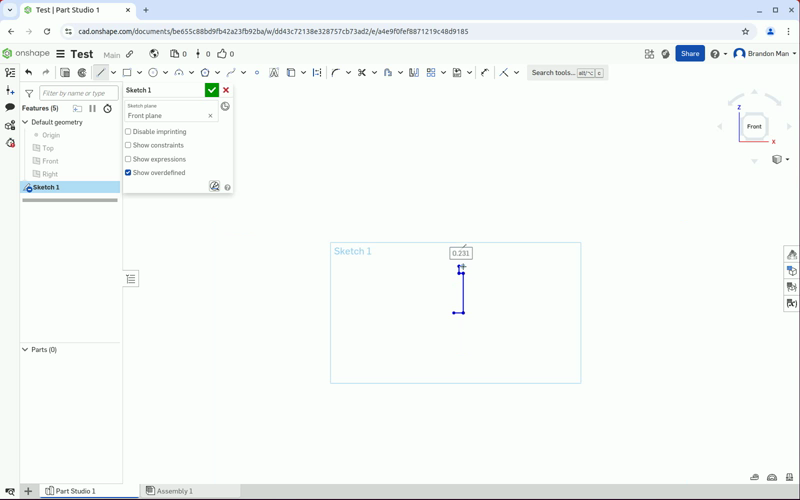
scroll(-6)
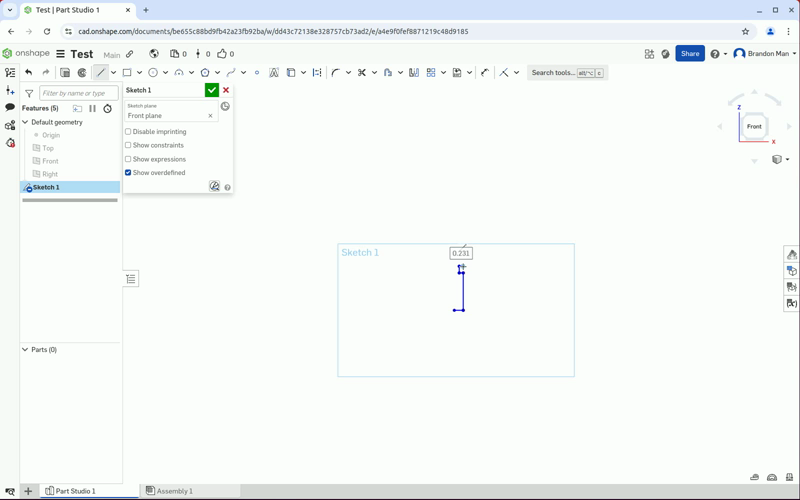
scroll(-6)
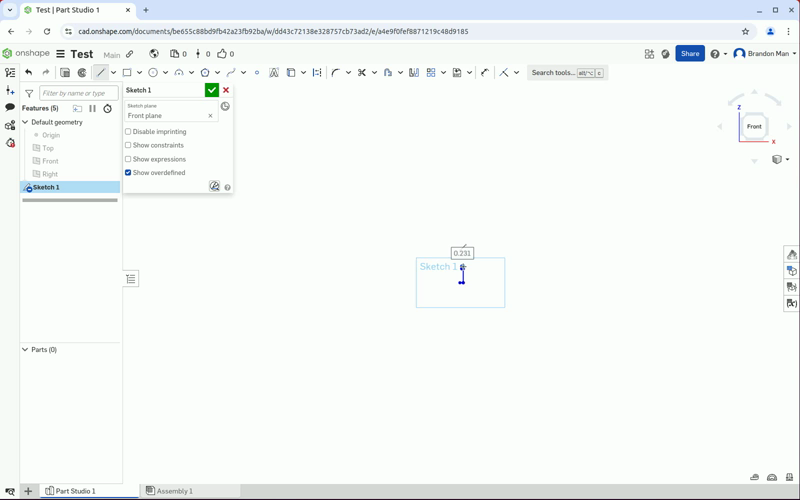
key_up(shift)
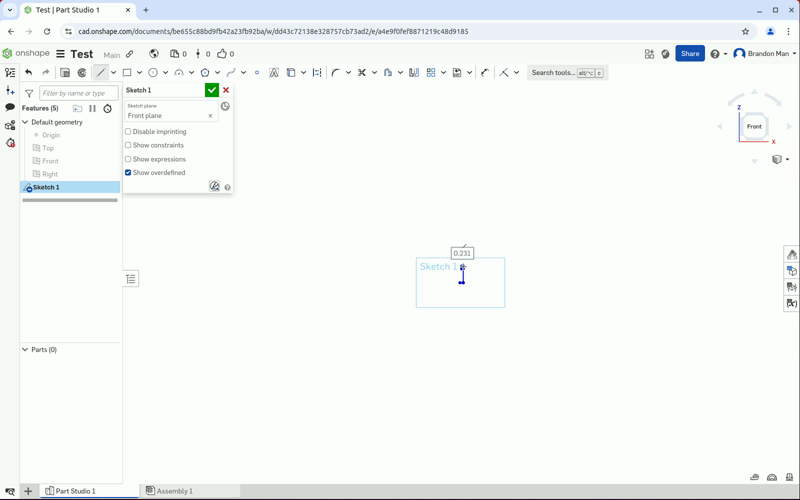
key_down(shift)
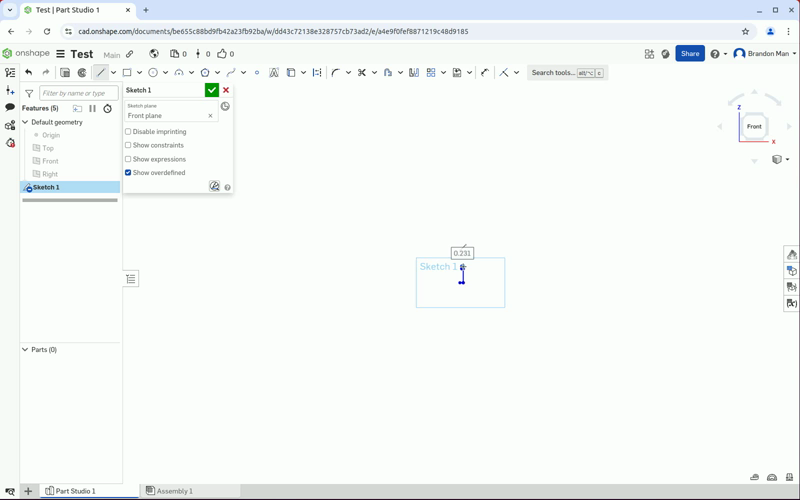
mouse_move(463, 170)
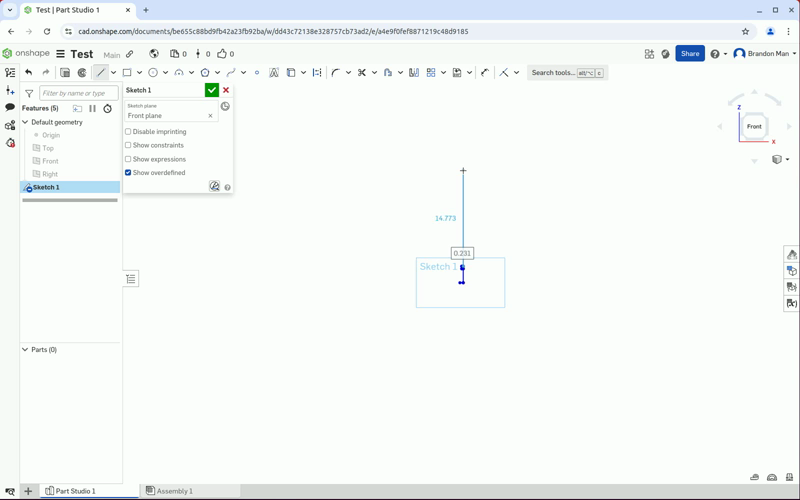
click(463, 170)
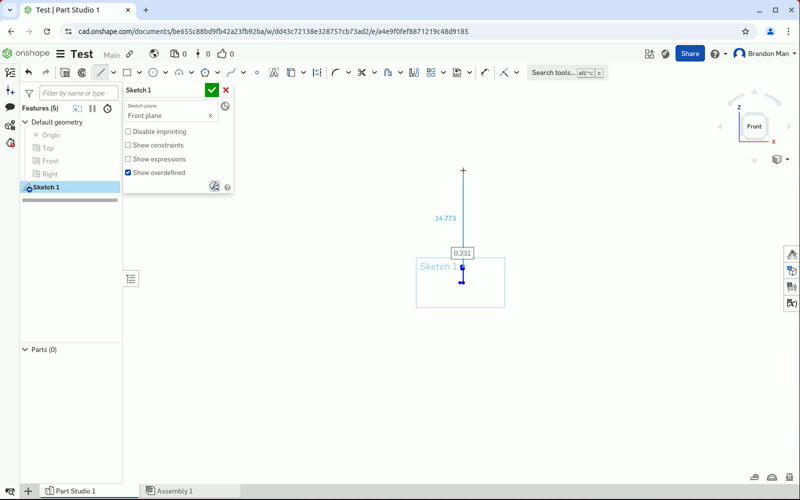
key_up(shift)
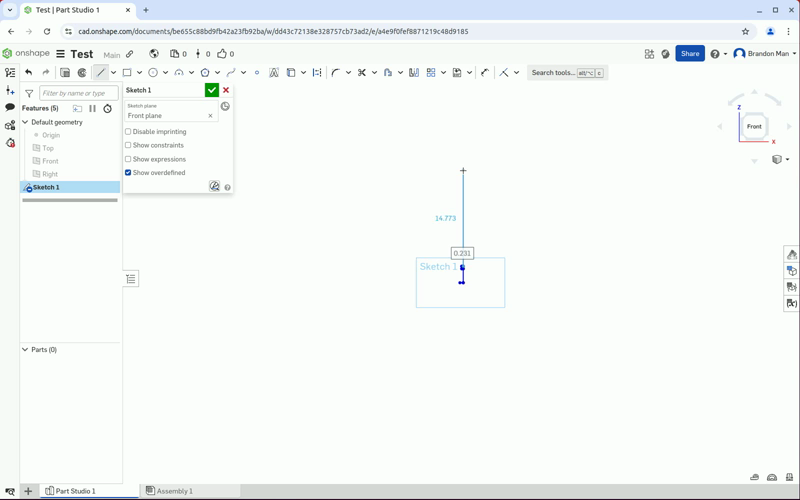
key_down(shift)
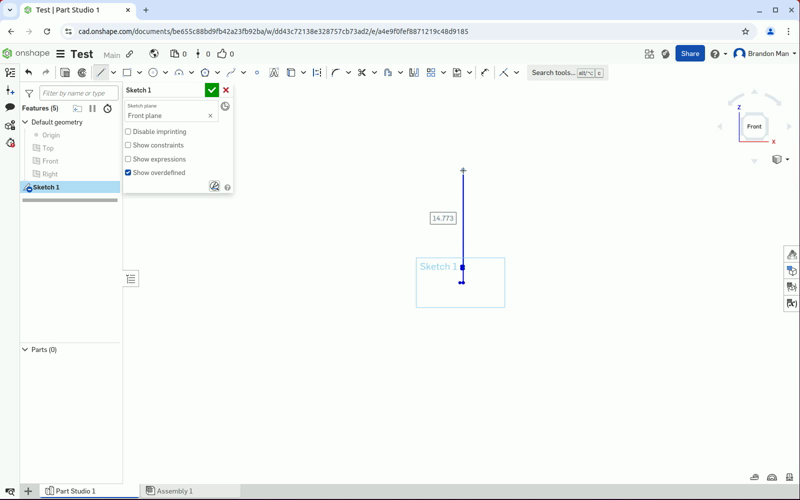
mouse_move(493, 170)
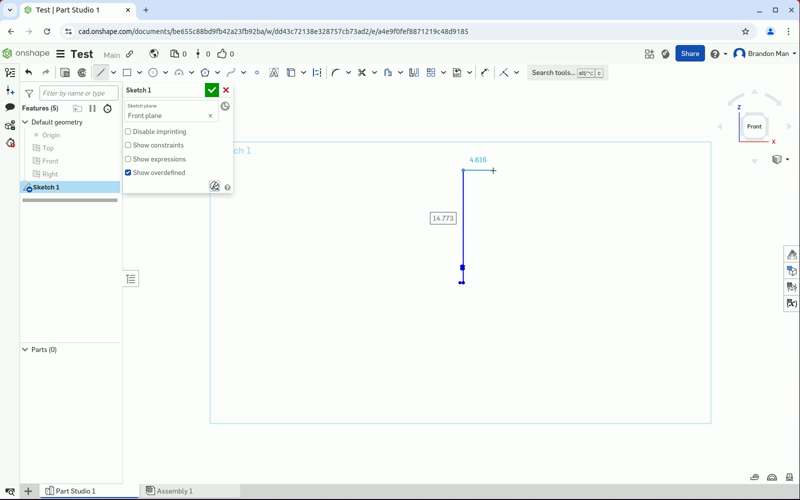
mouse_move(460, 170)
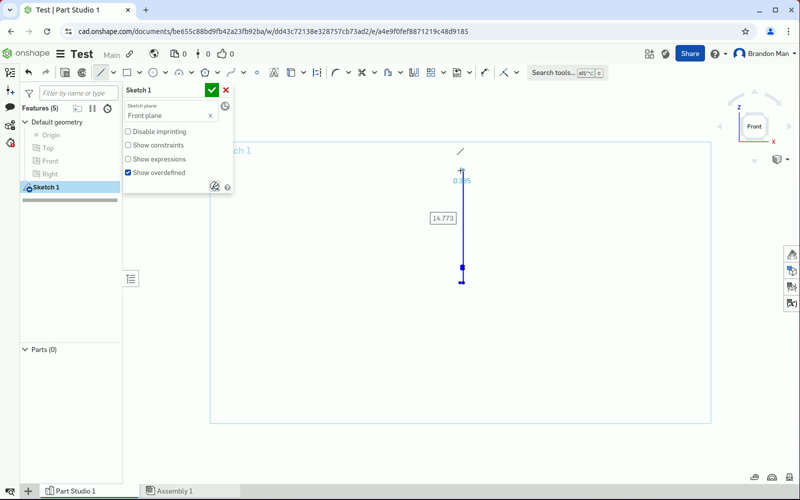
scroll(6)
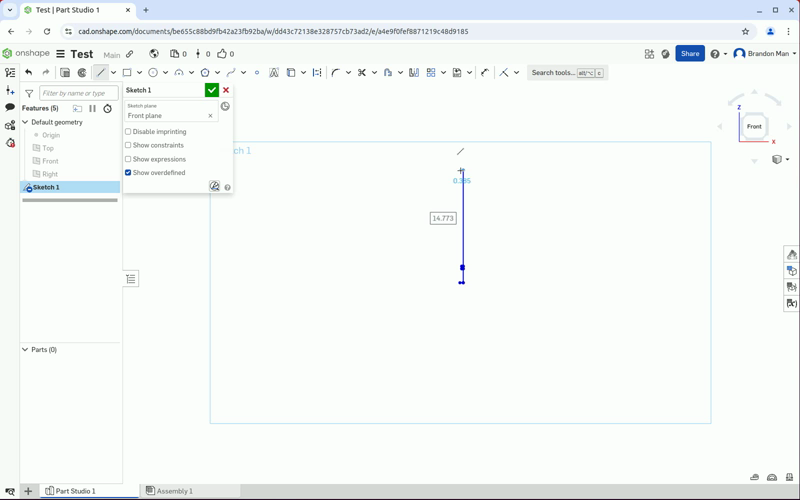
scroll(6)
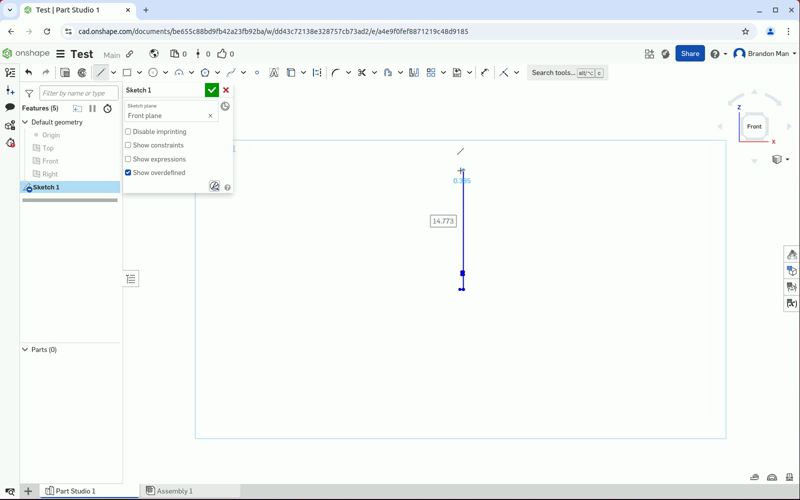
scroll(6)
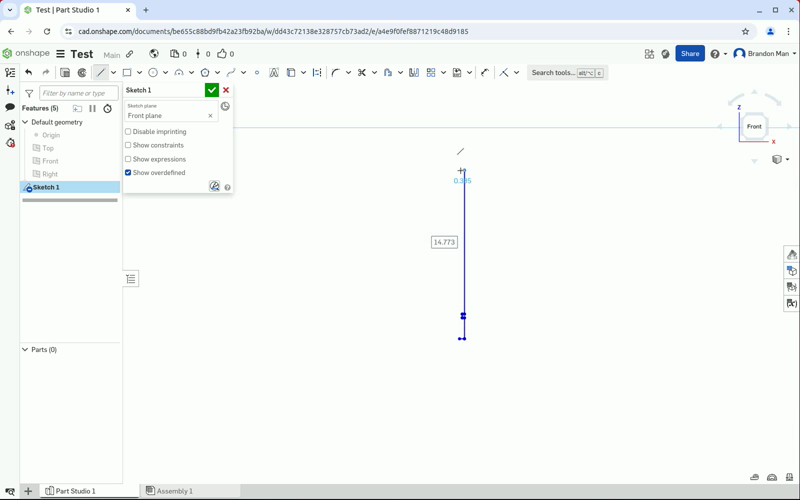
scroll(6)
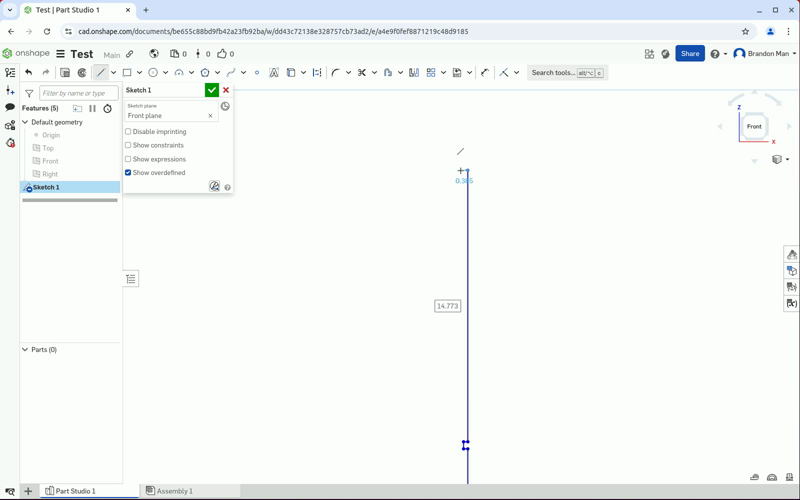
scroll(6)
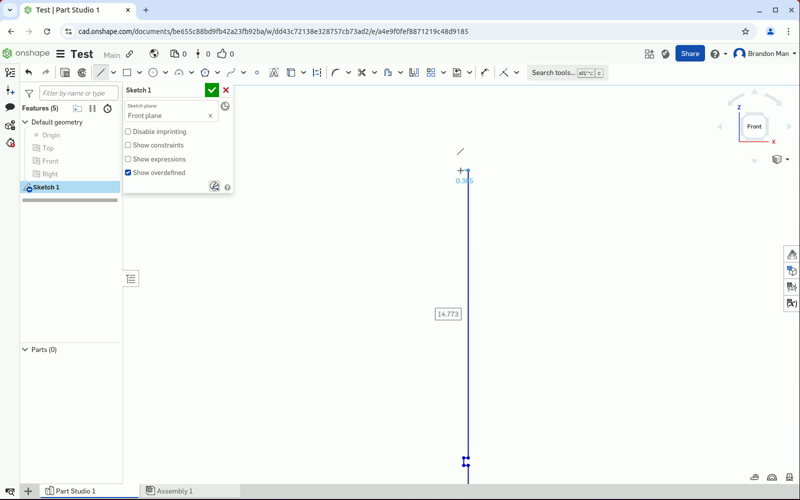
scroll(6)
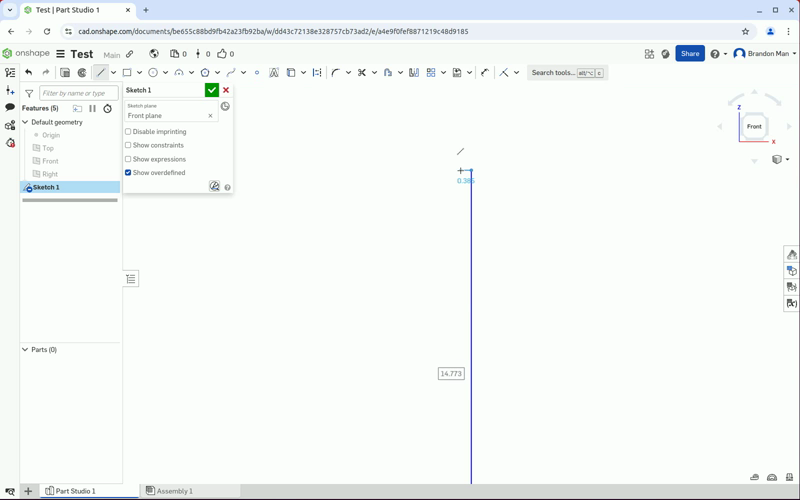
scroll(6)
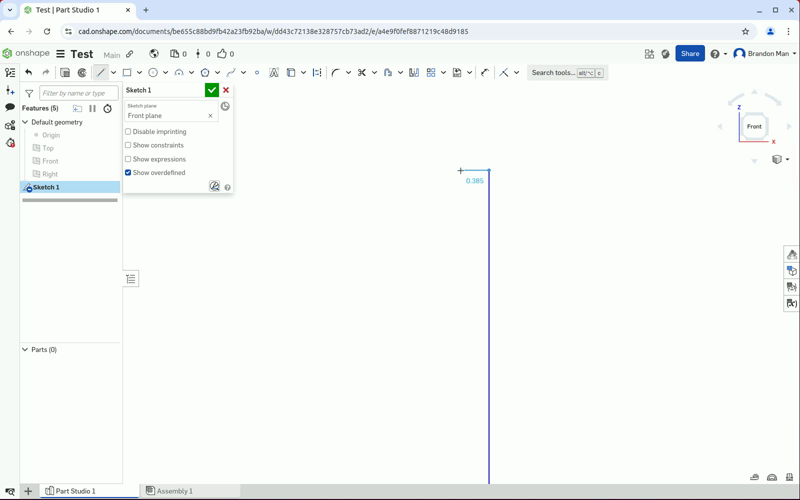
click(460, 170)
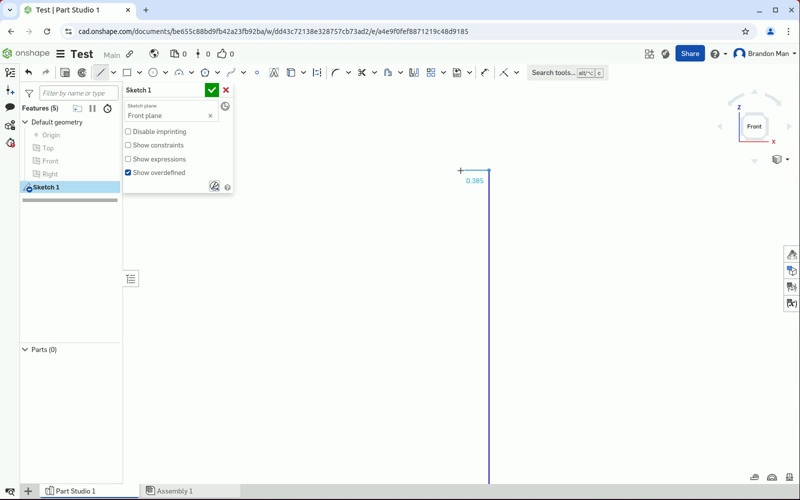
scroll(-6)
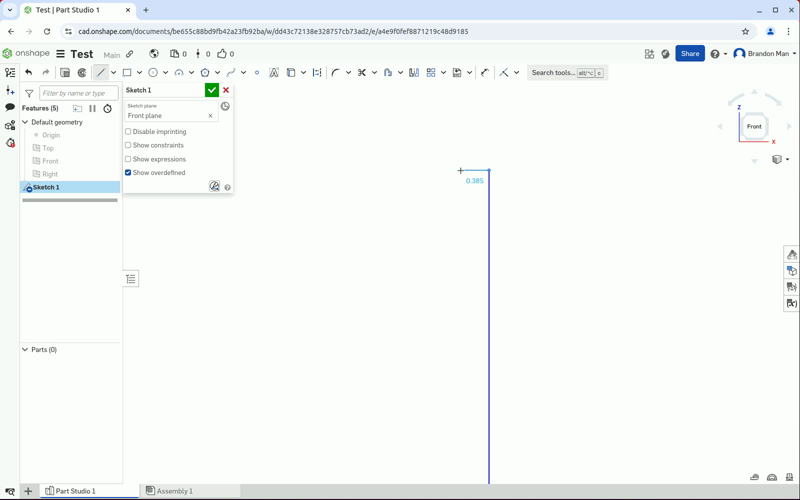
scroll(-6)
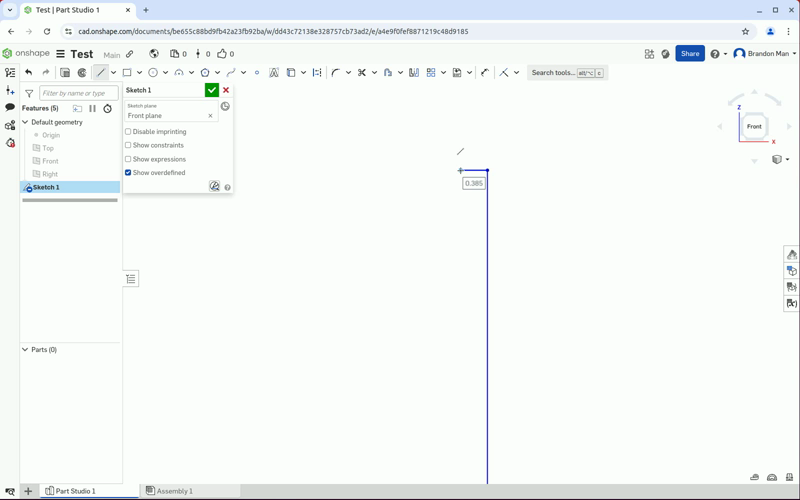
scroll(-6)
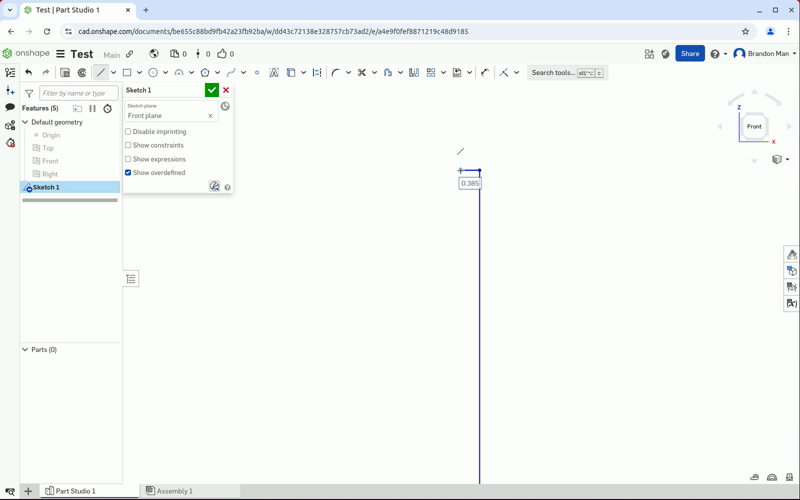
scroll(-6)
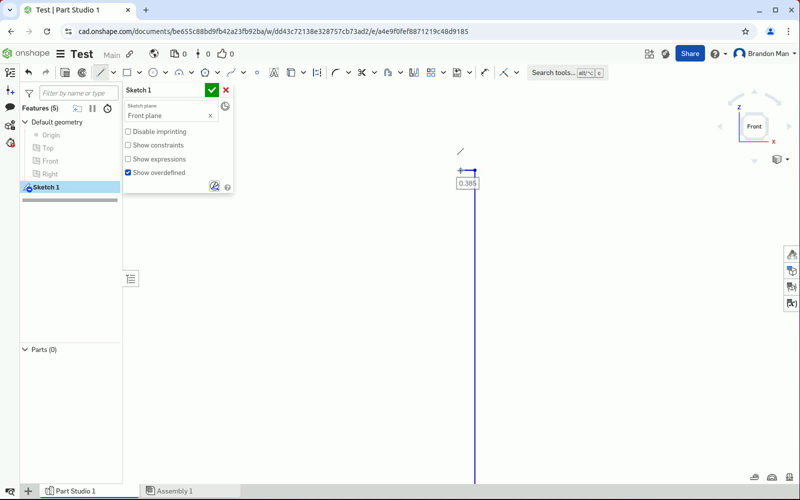
scroll(-6)
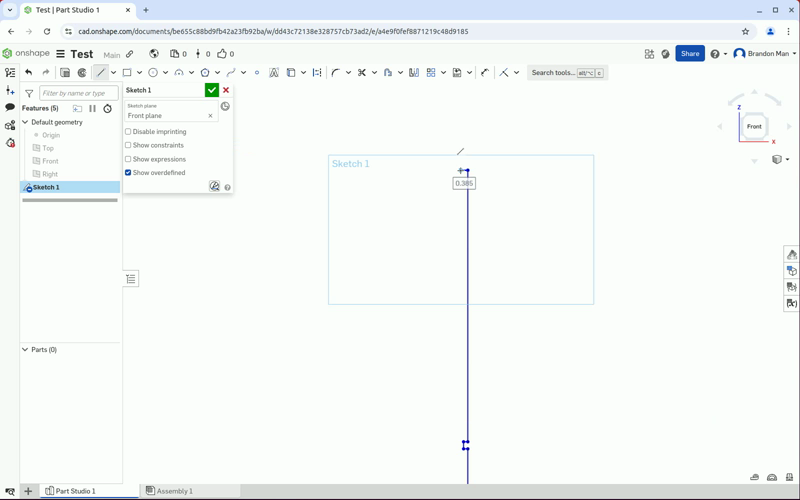
scroll(-6)
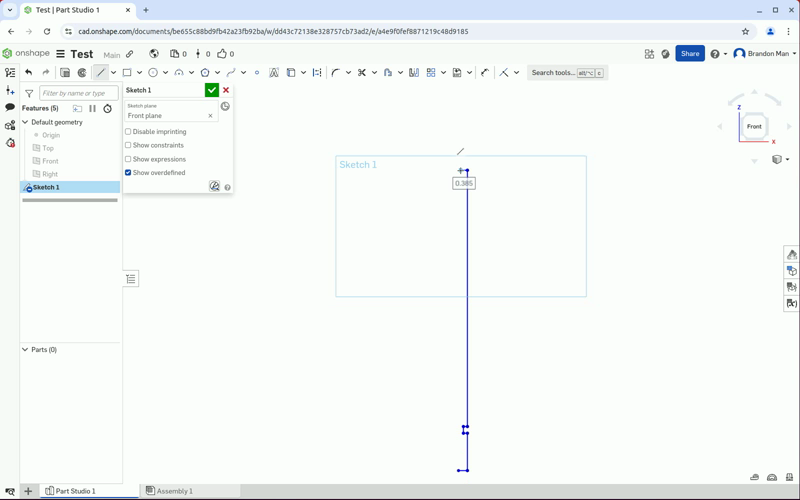
scroll(-6)
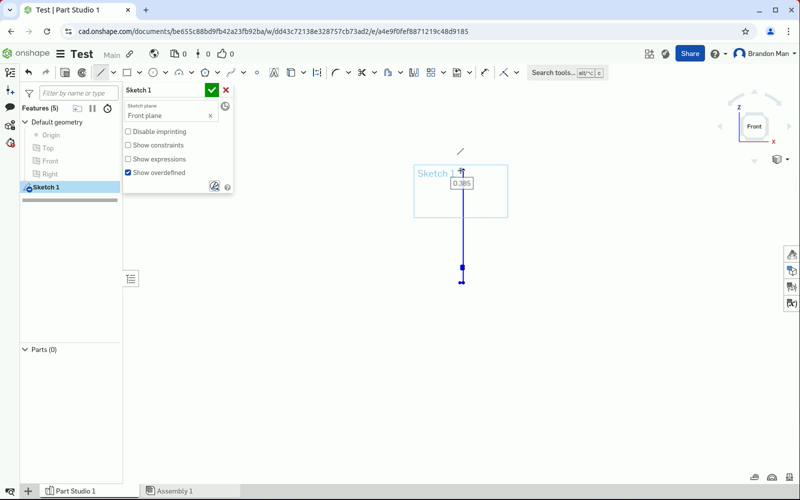
key_up(shift)
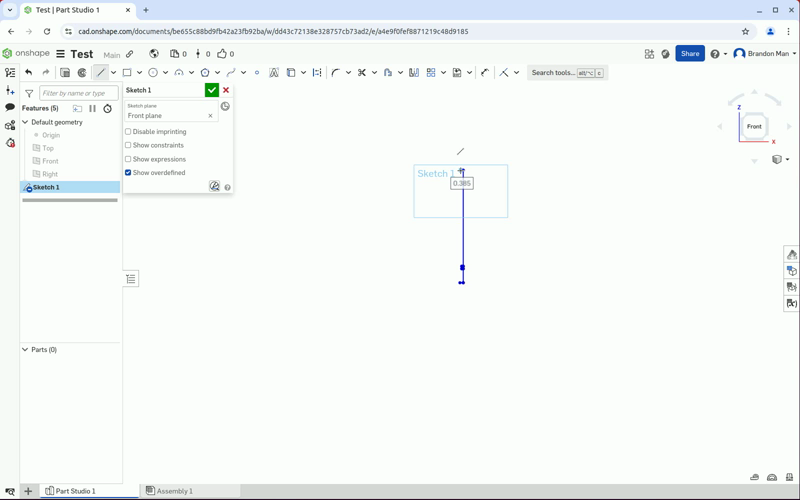
key_down(shift)
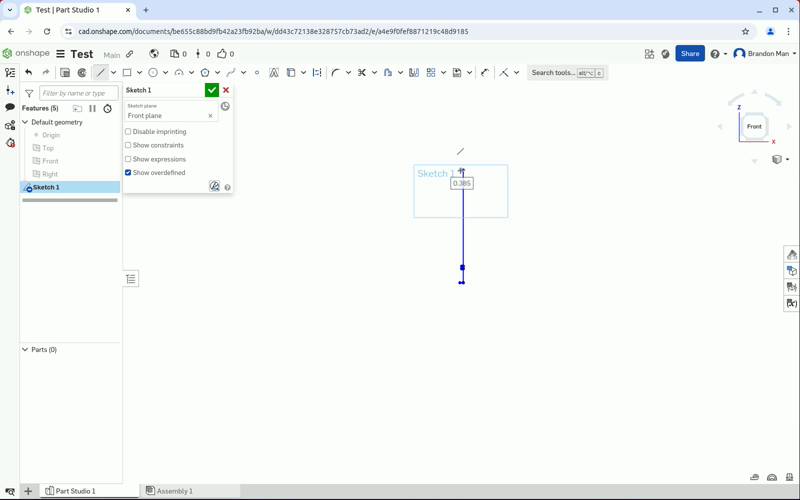
mouse_move(460, 282)
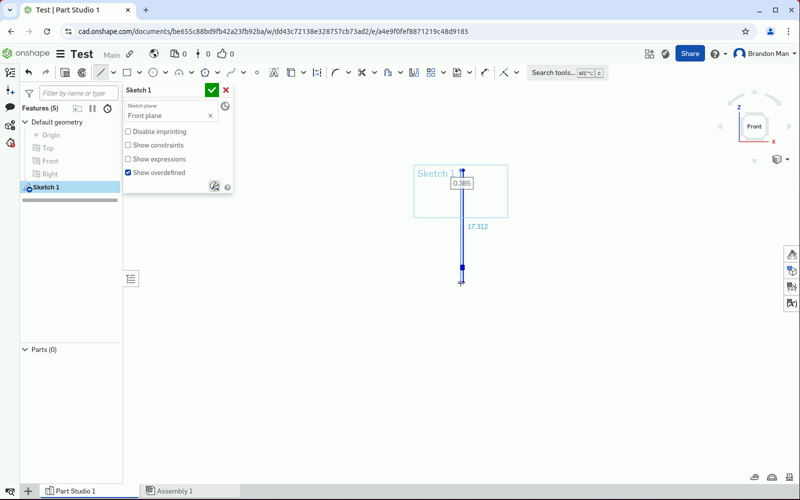
scroll(6)
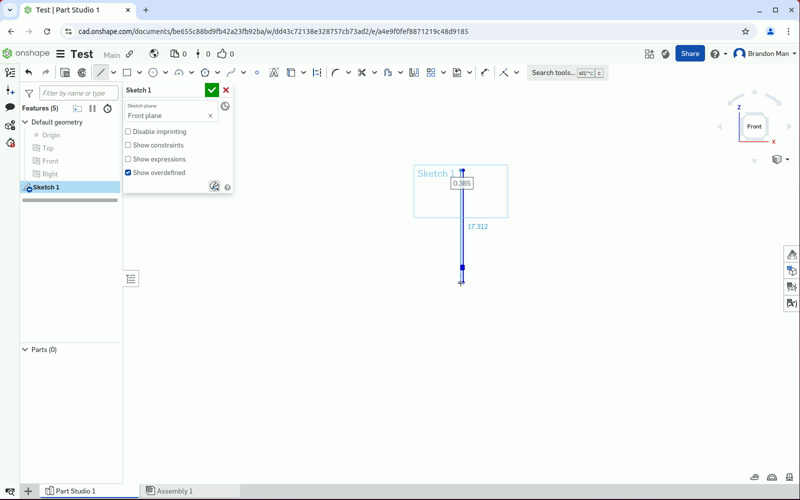
scroll(6)
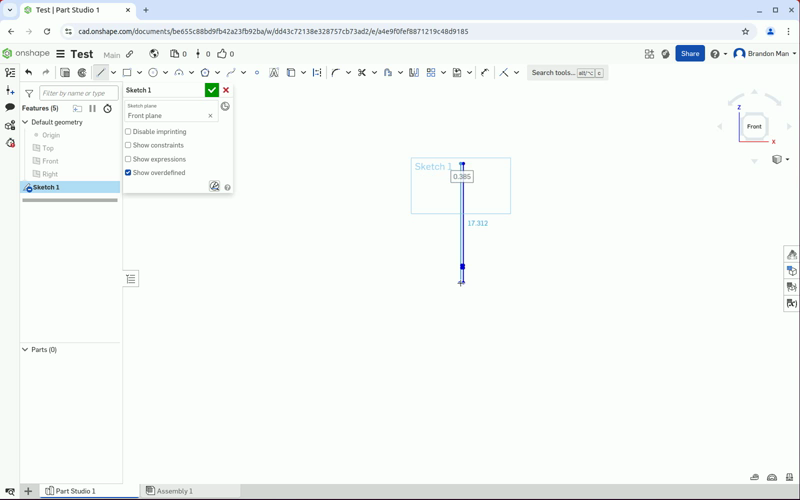
scroll(6)
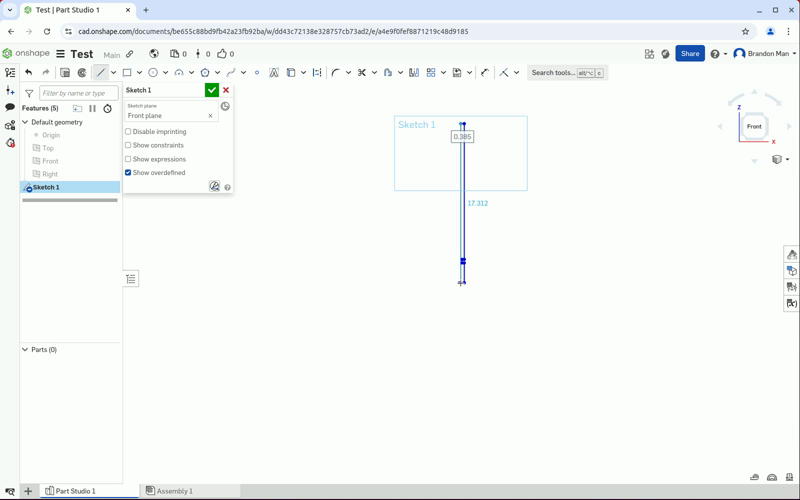
scroll(6)
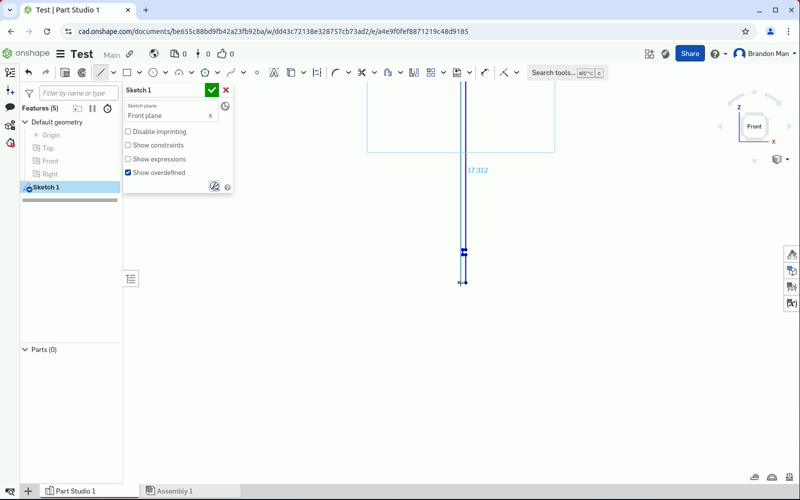
scroll(6)
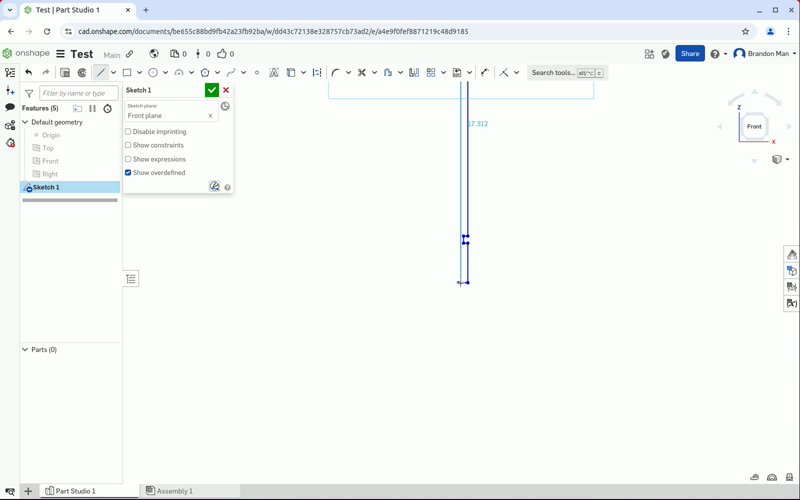
scroll(6)
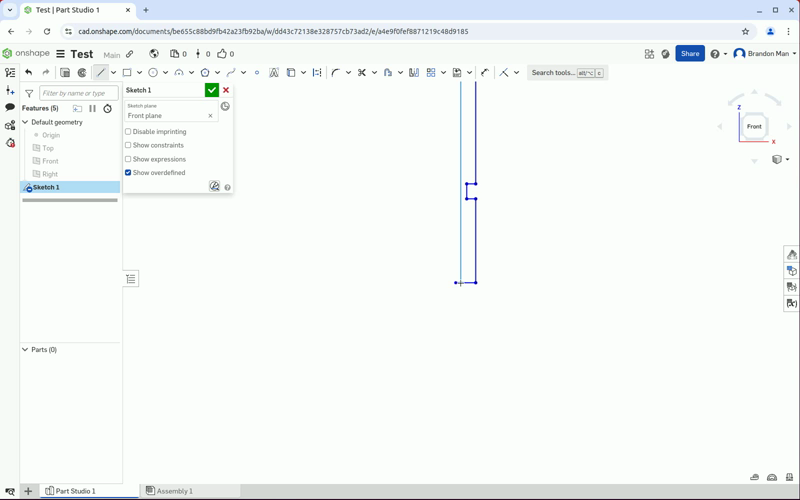
scroll(6)
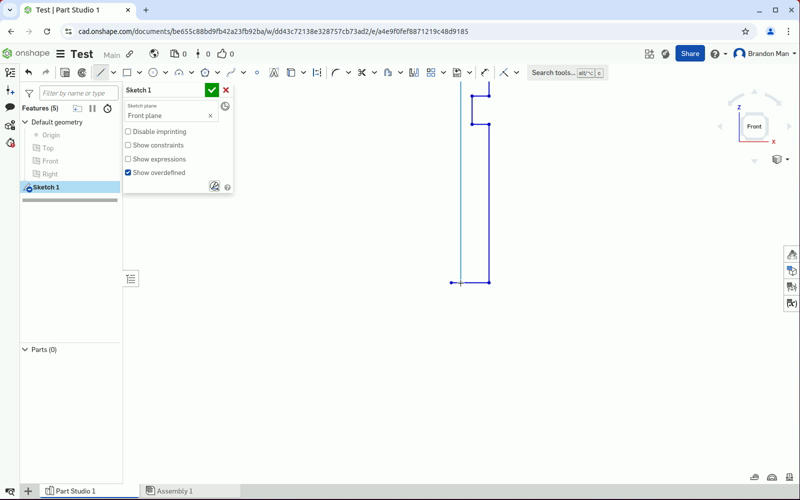
key_up(shift)
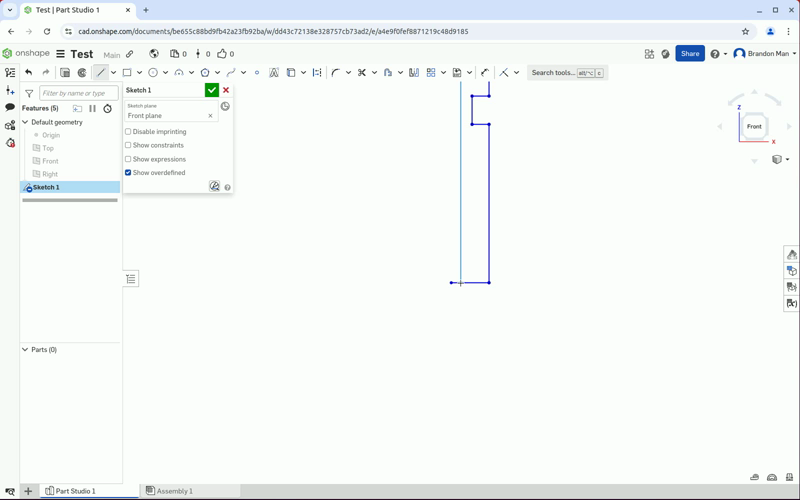
click(460, 282)
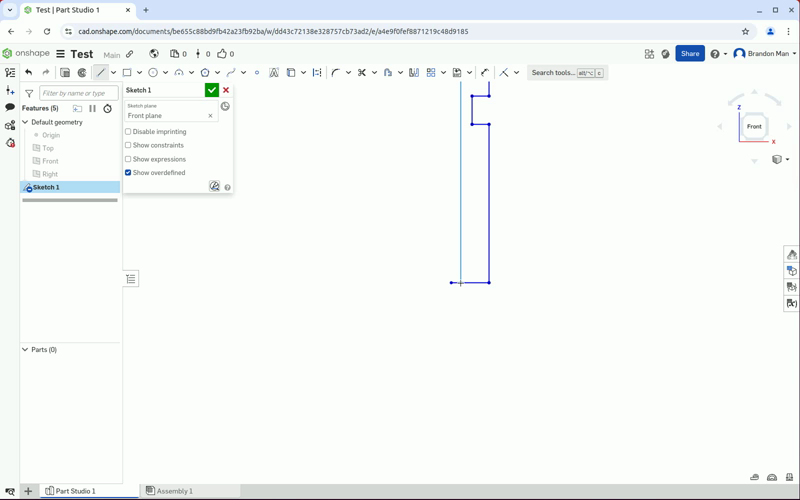
scroll(-6)
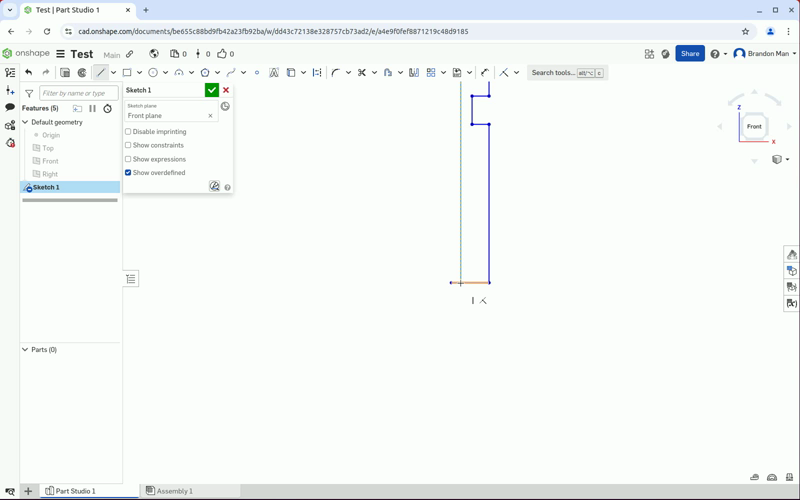
scroll(-6)
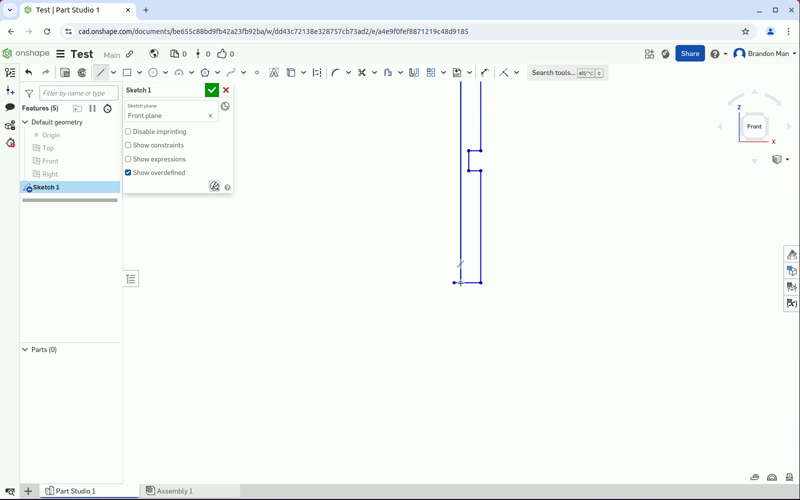
scroll(-6)
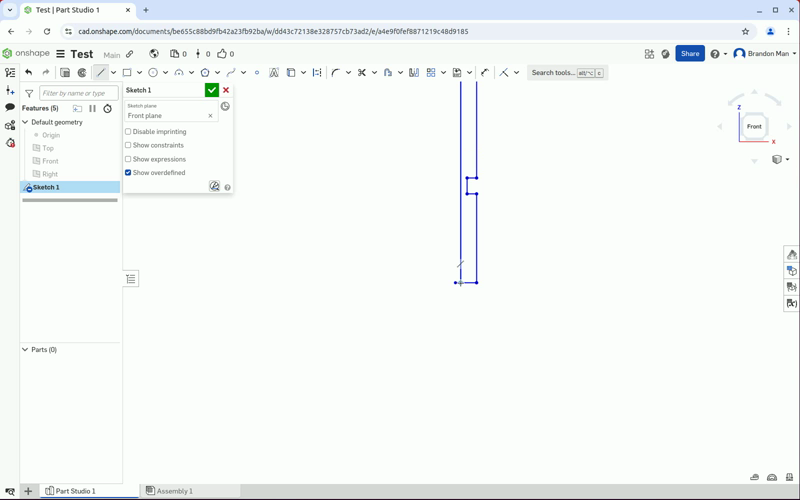
scroll(-6)
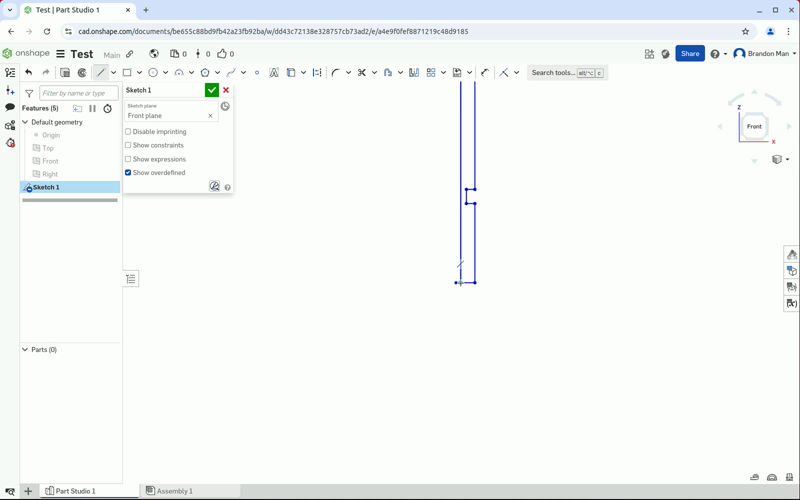
scroll(-6)
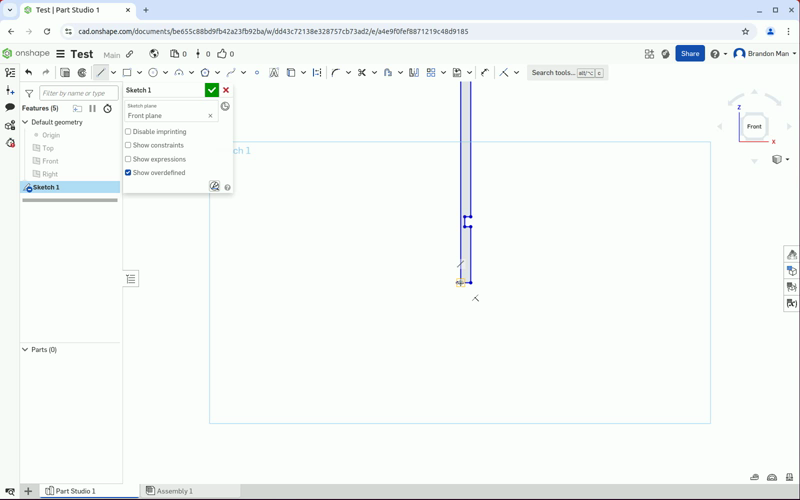
scroll(-6)
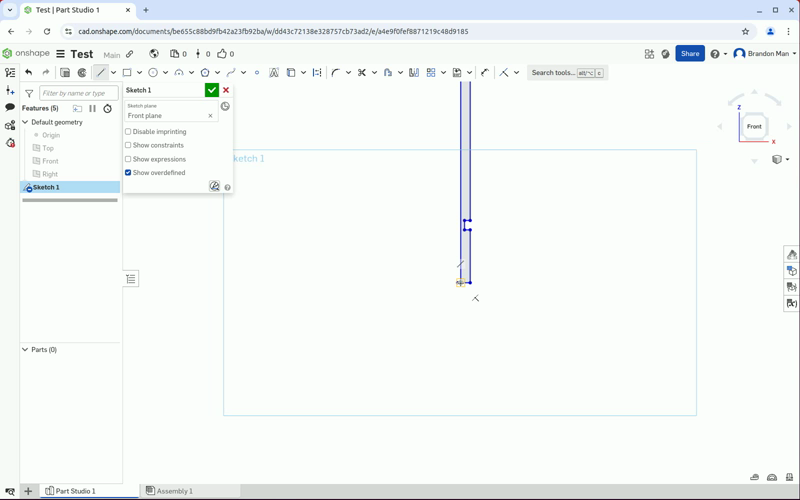
scroll(-6)
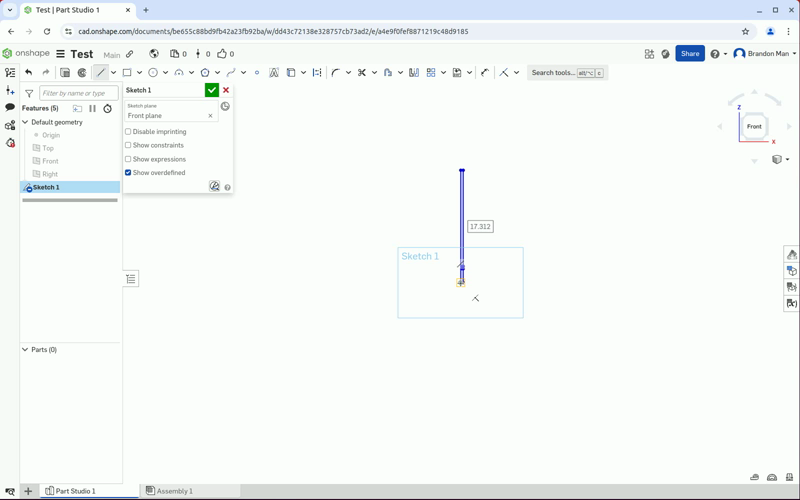
key(esc)
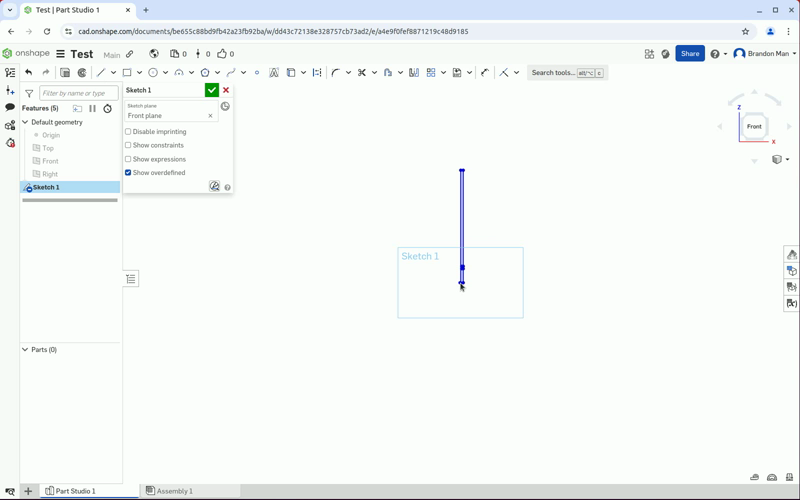
mouse_move(463, 249)
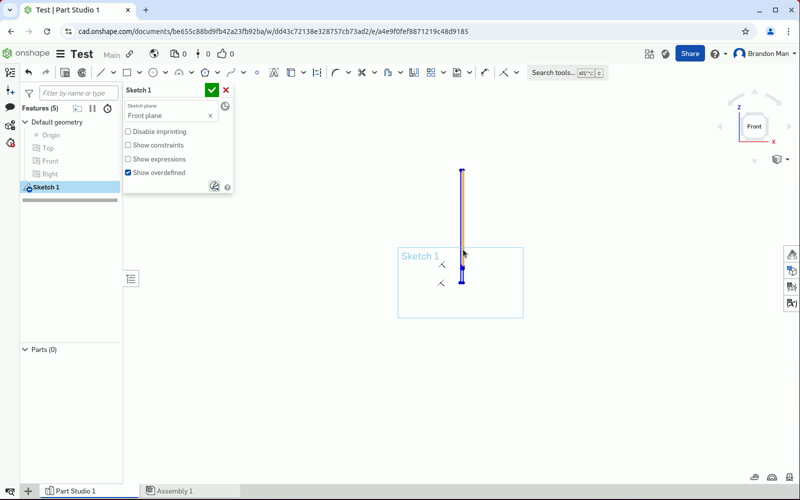
scroll(6)
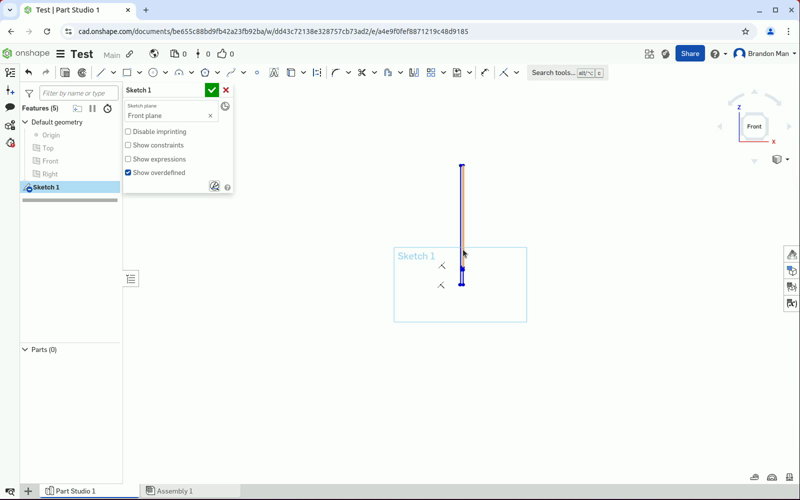
scroll(6)
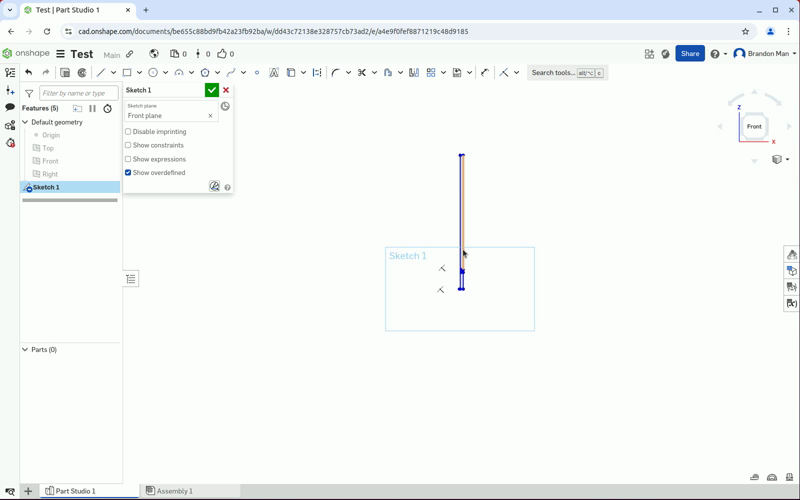
scroll(6)
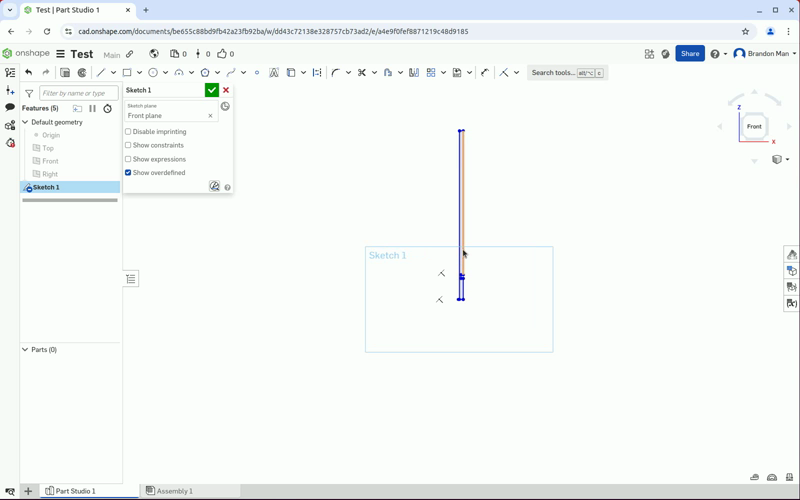
scroll(6)
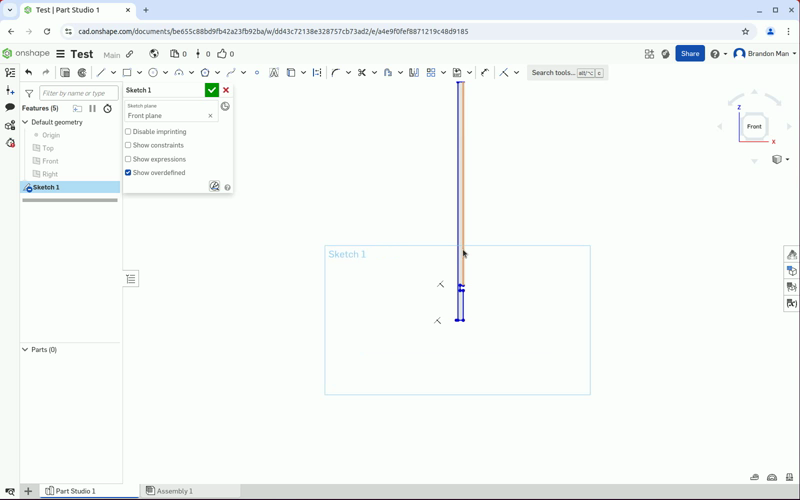
scroll(6)
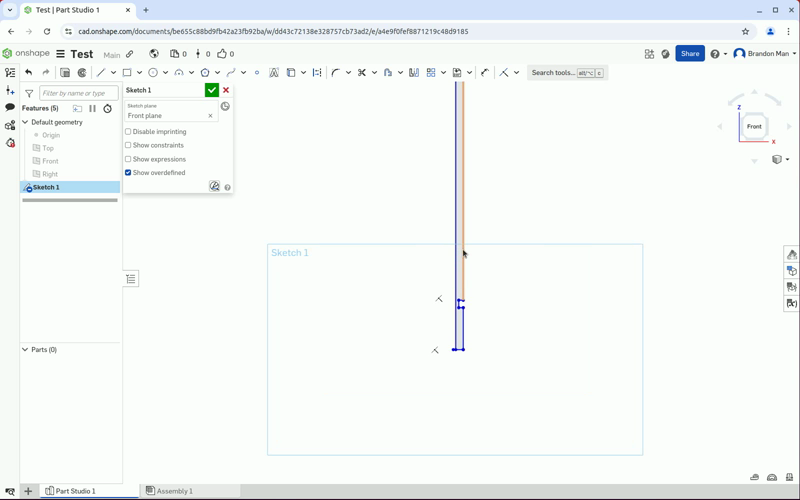
scroll(6)
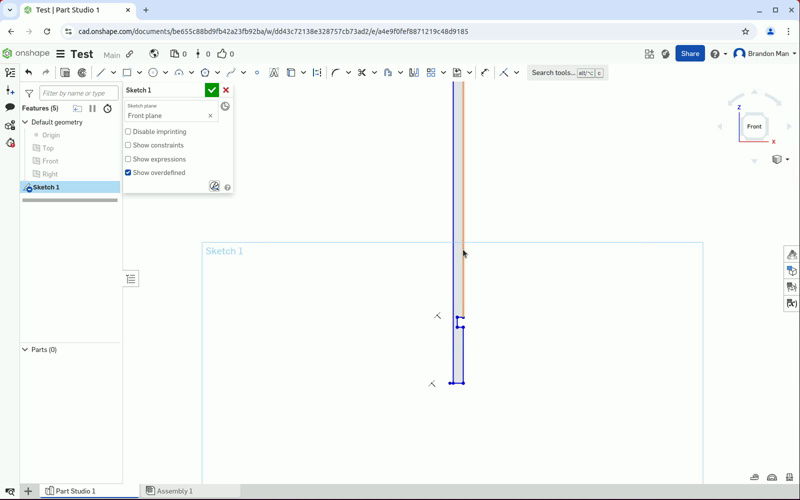
scroll(6)
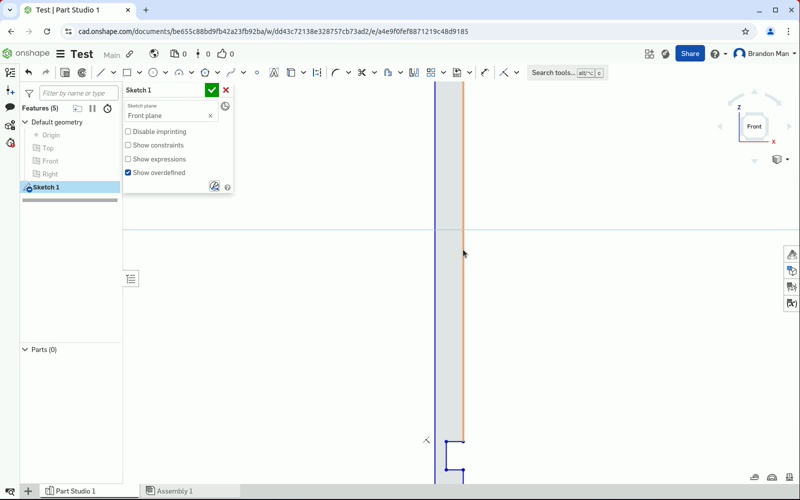
click(463, 249)
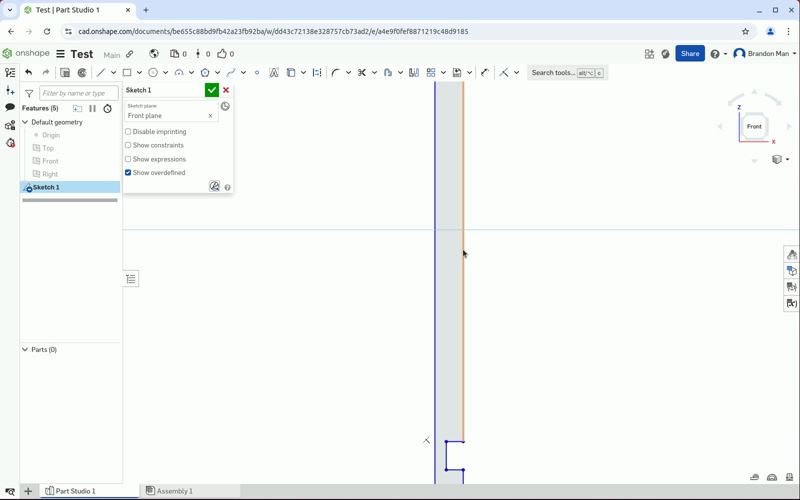
scroll(-6)
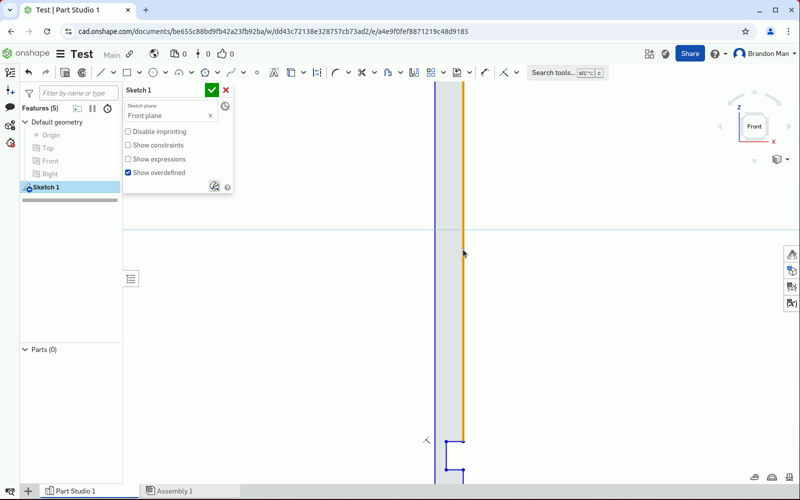
scroll(-6)
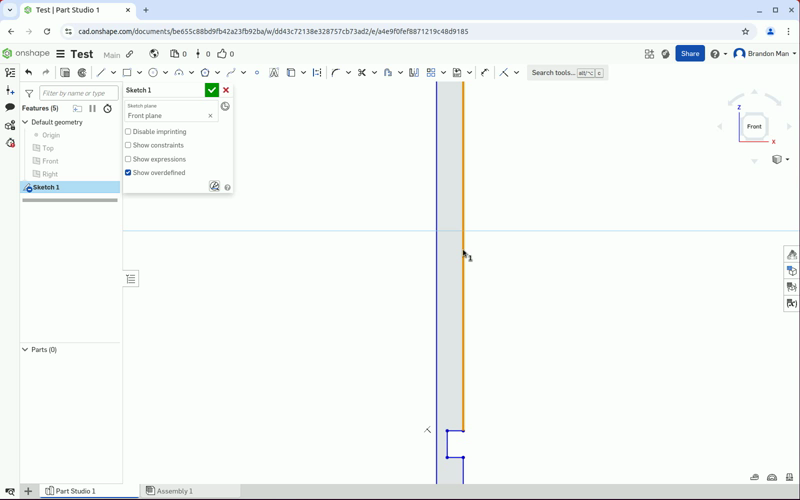
scroll(-6)
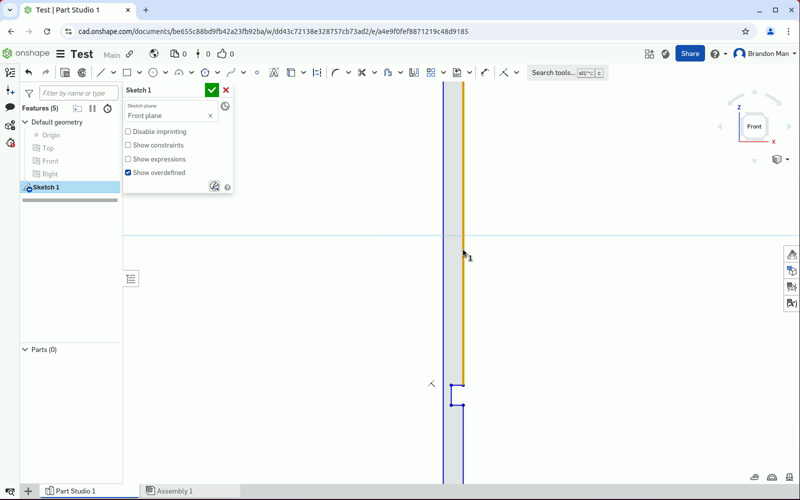
scroll(-6)
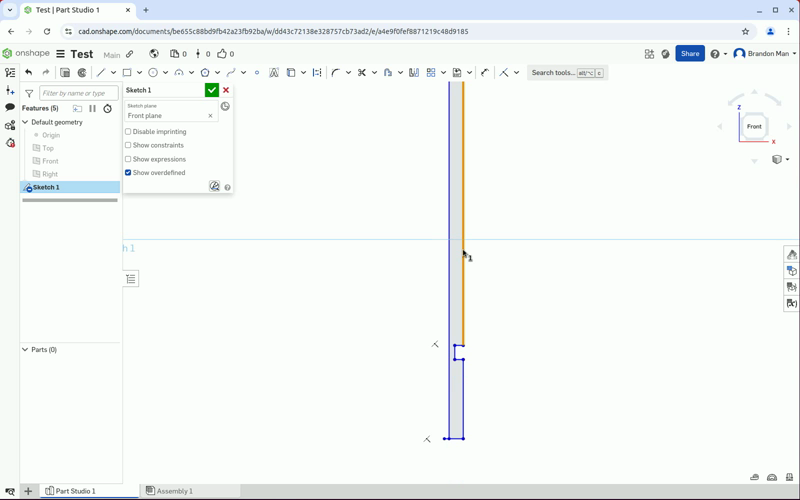
scroll(-6)
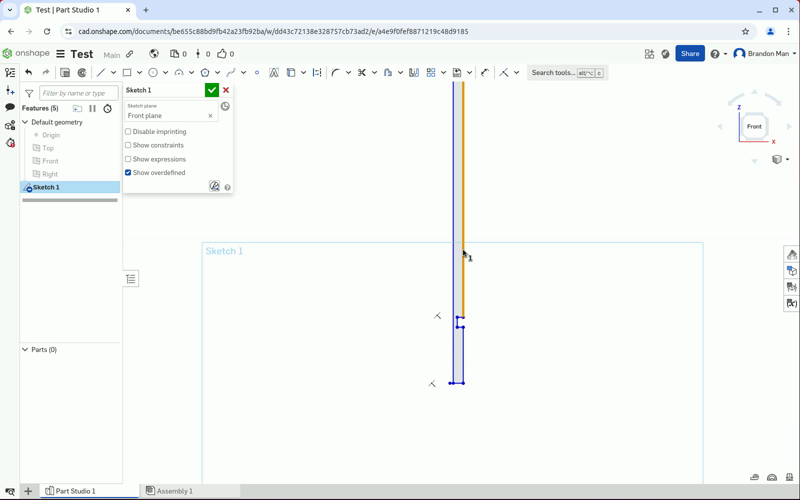
scroll(-6)
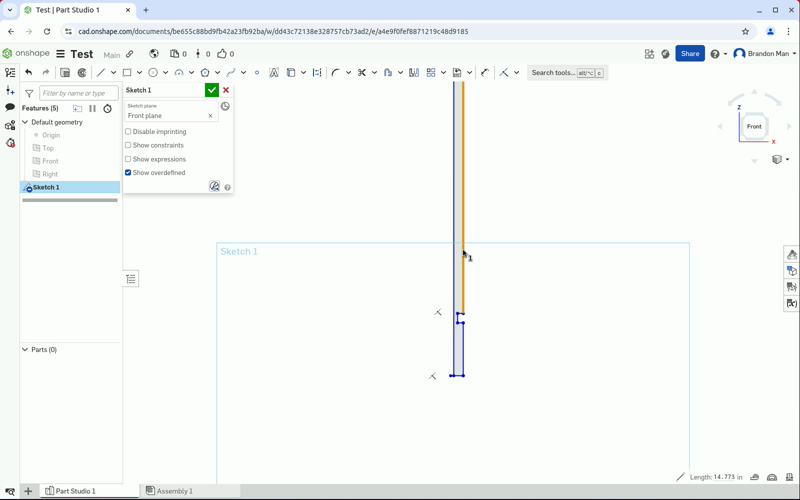
scroll(-6)
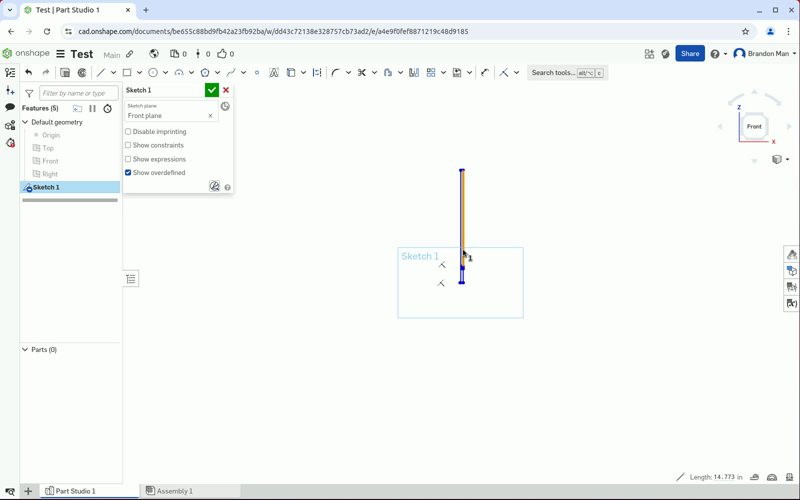
mouse_move(73, 352)
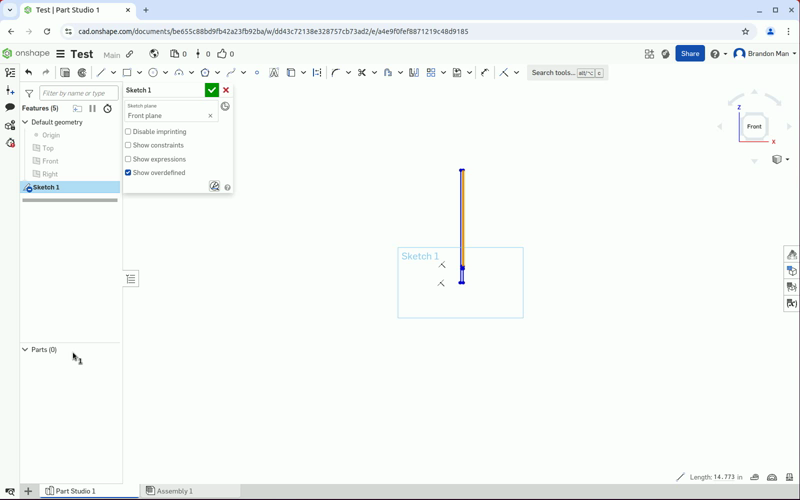
key(shift+y)
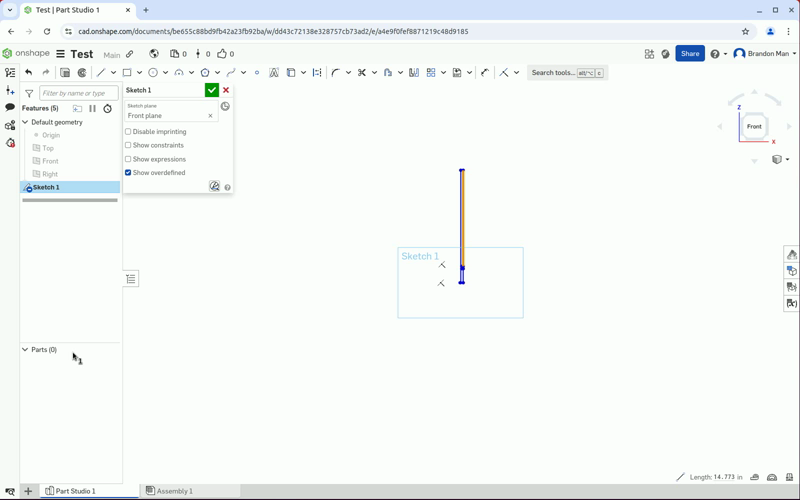
key(shift+e)
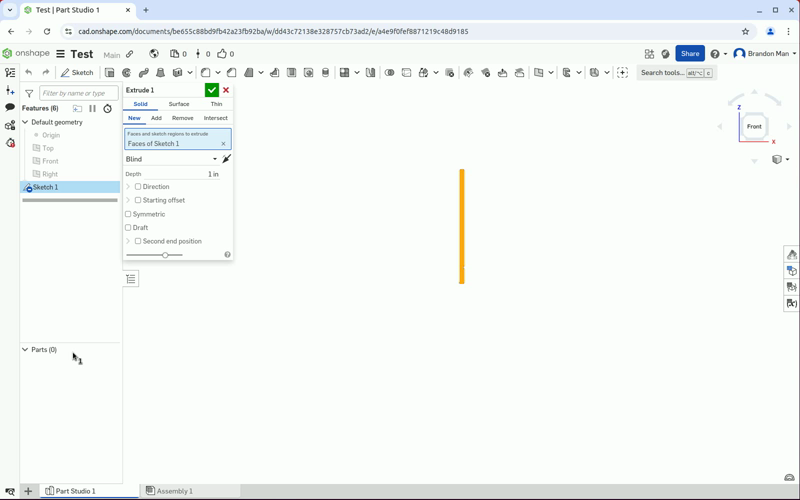
mouse_move(143, 106)
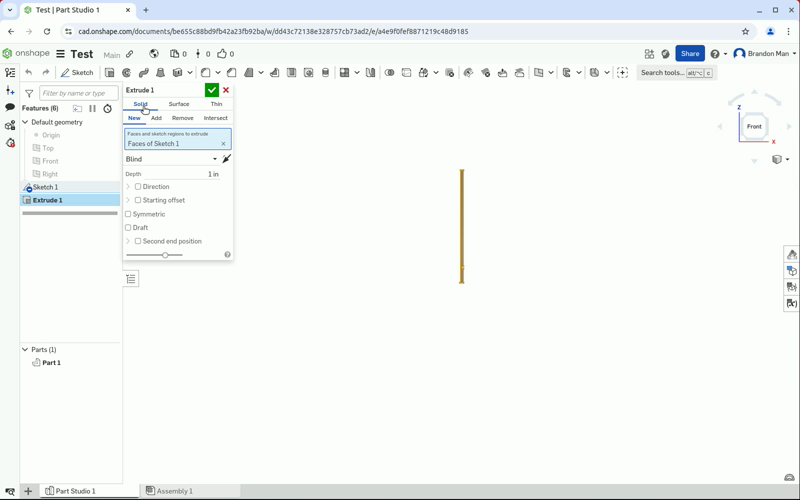
click(143, 106)
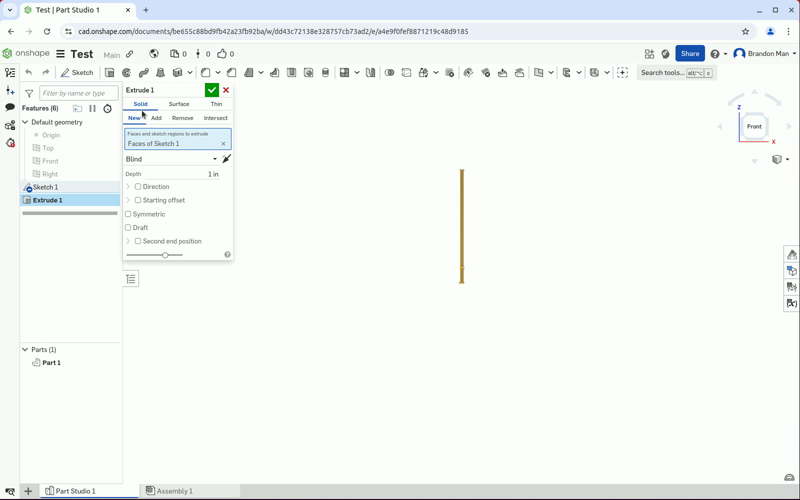
mouse_move(137, 120)
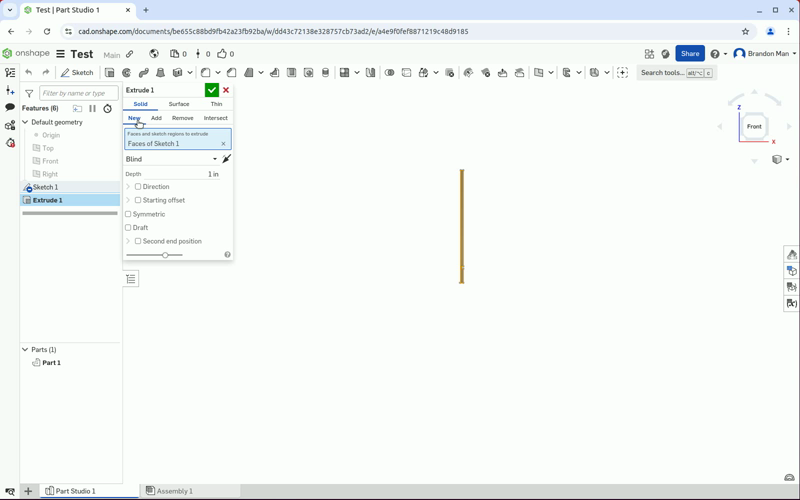
click(137, 120)
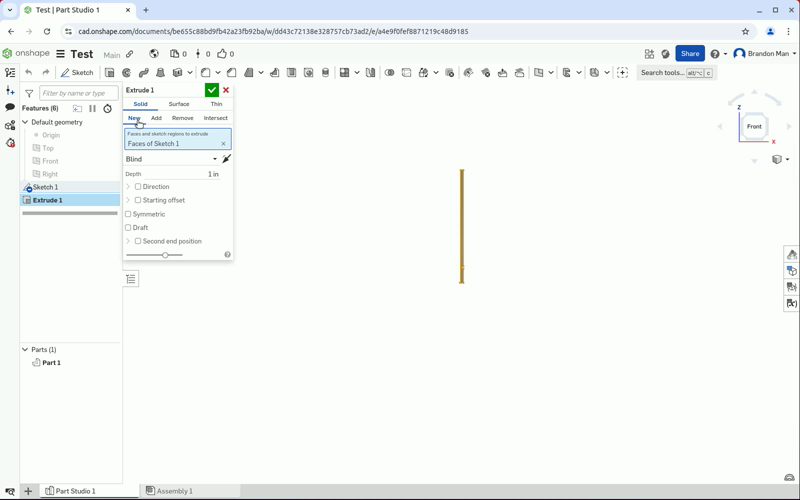
key(tab, 4)
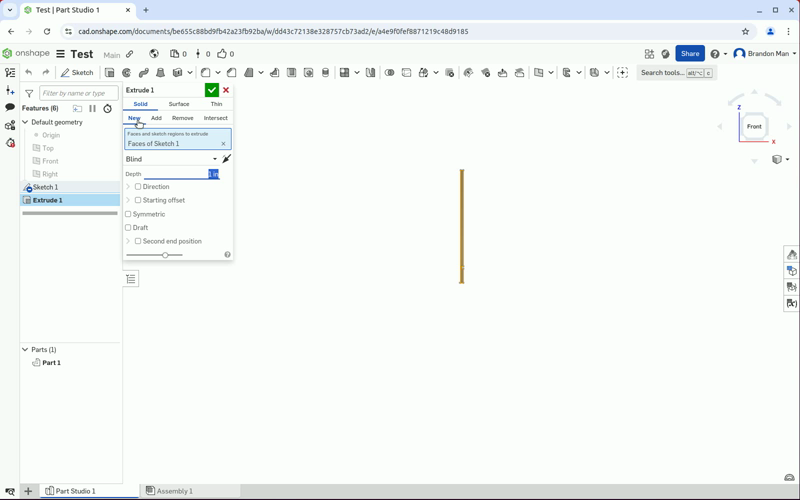
text(14.202)
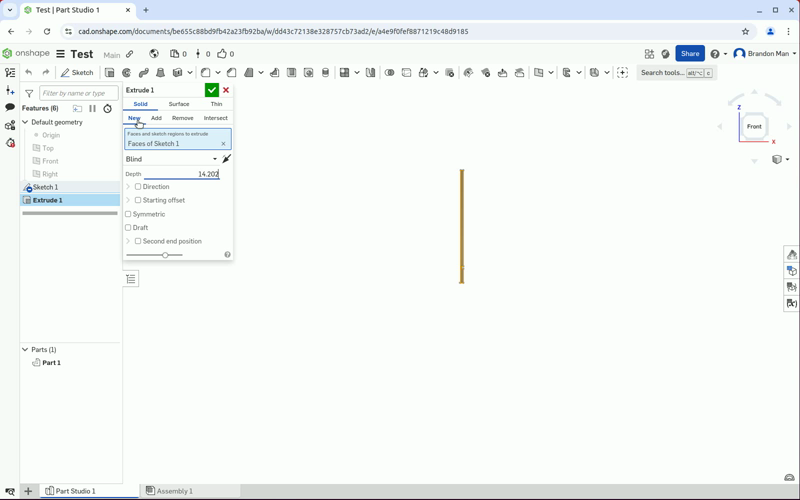
key(enter)
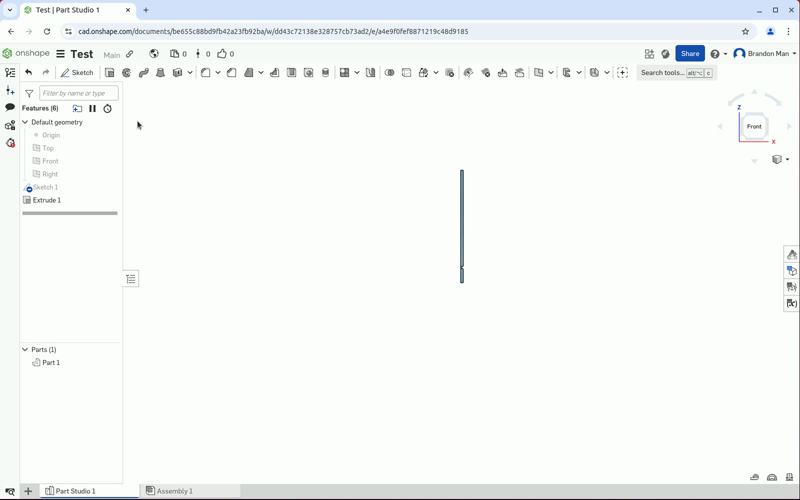
key(shift+h)
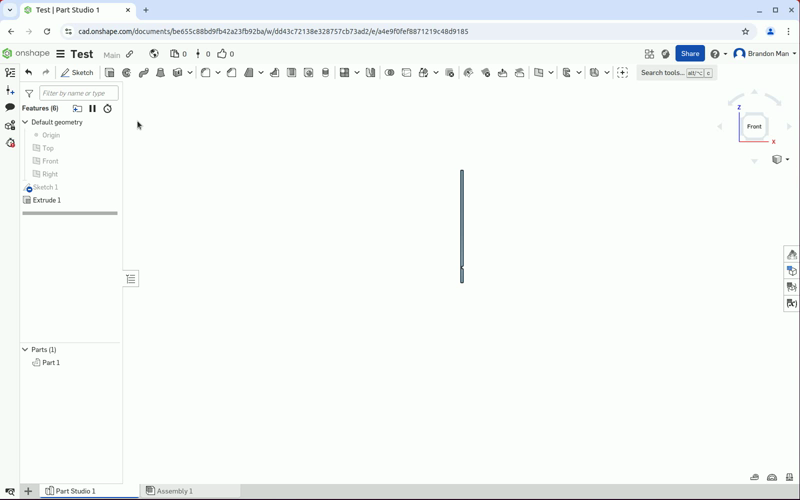
key(shift+h)
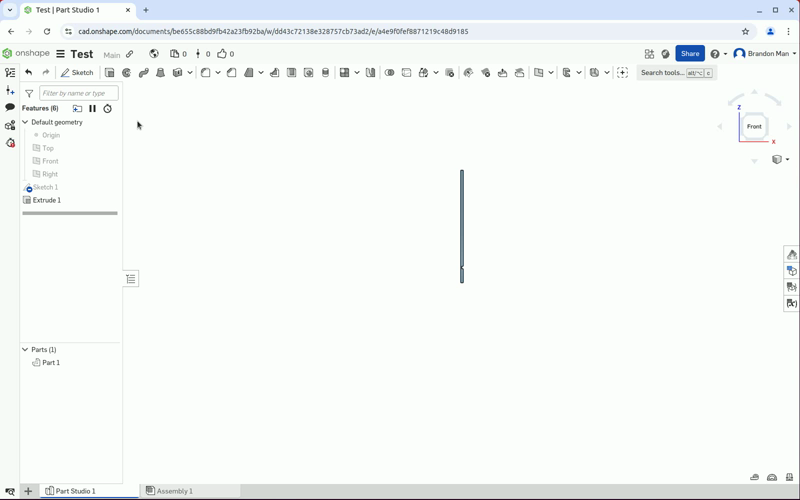
mouse_move(73, 189)
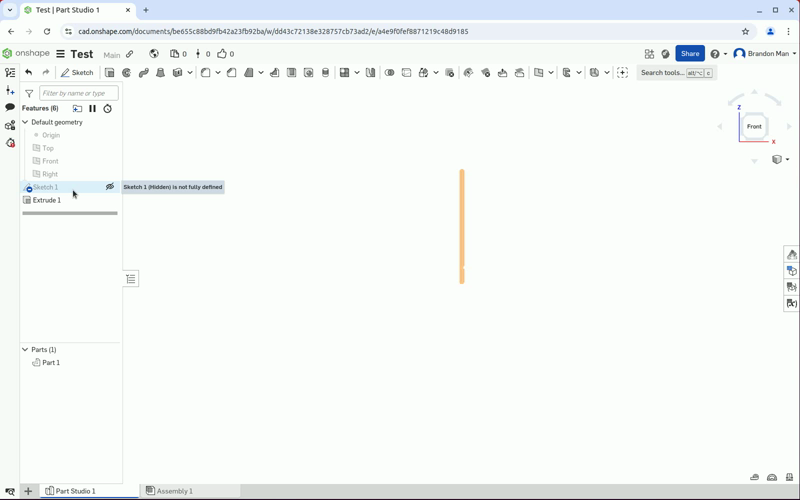
click(73, 189)
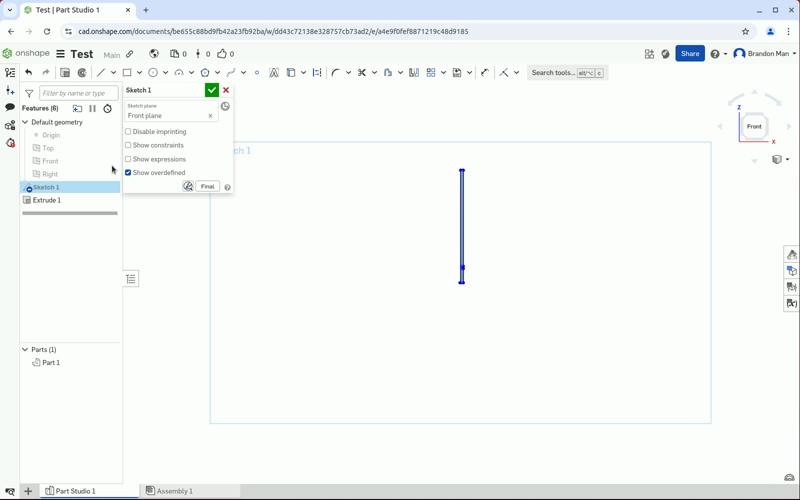
mouse_move(229, 92)
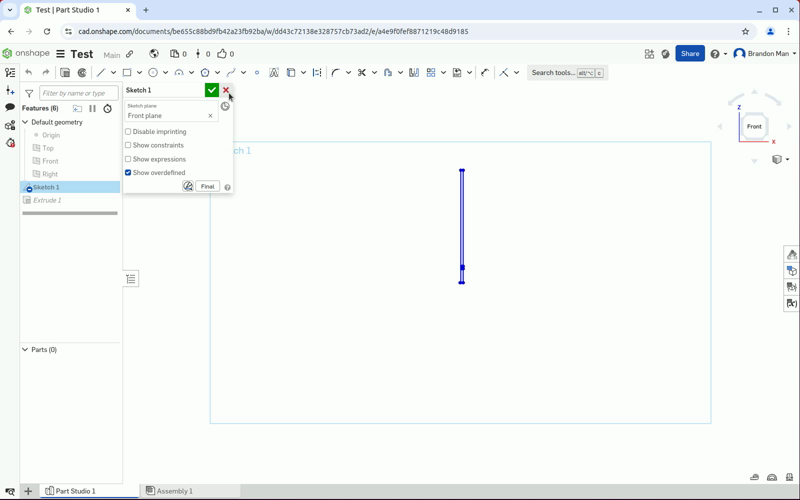
click(229, 92)
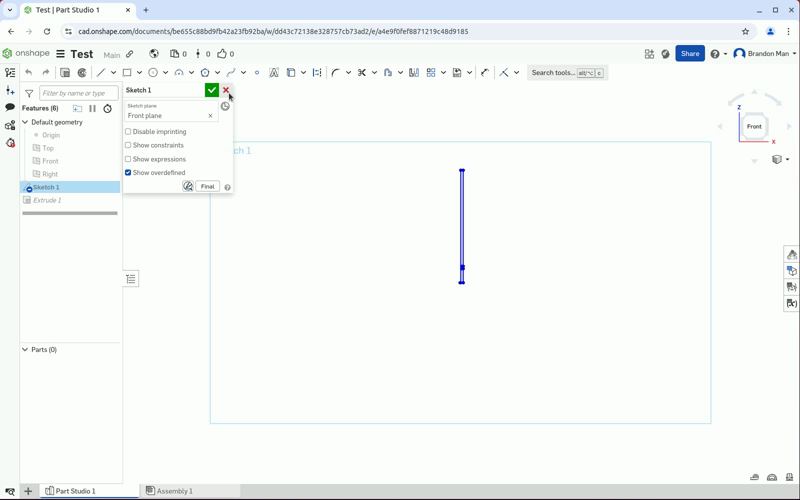
key(shift+s)
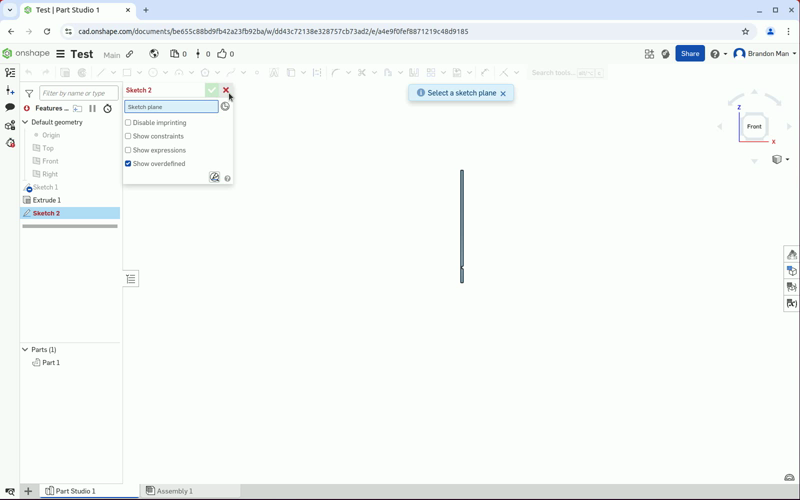
mouse_move(73, 163)
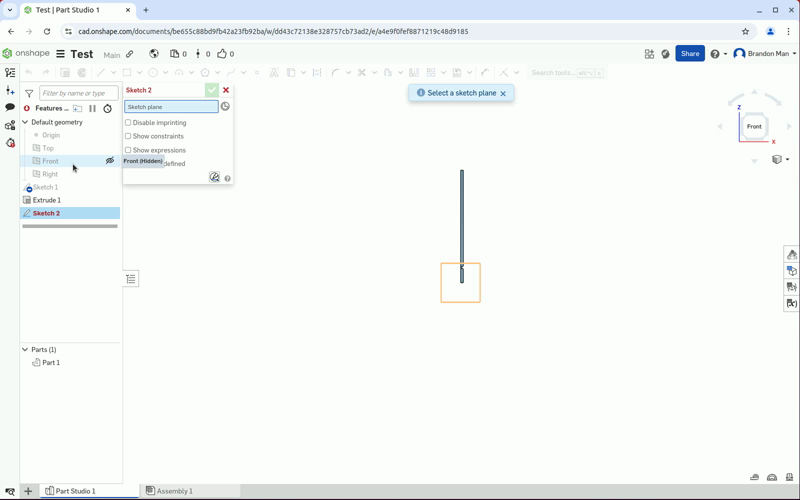
click(73, 163)
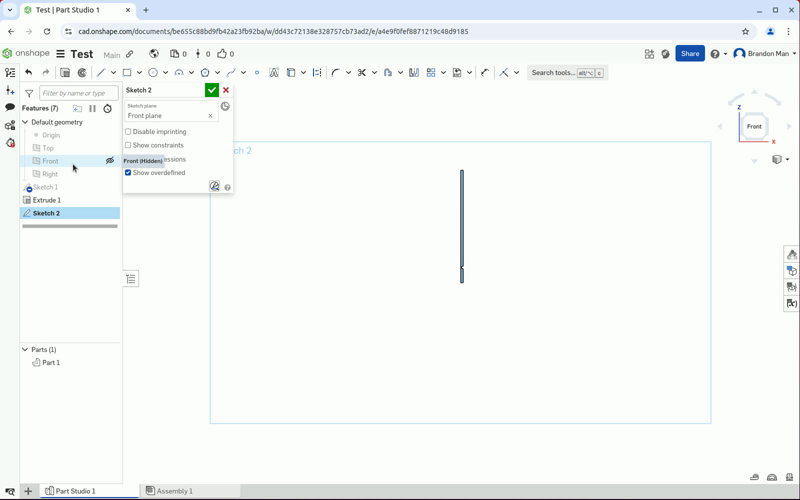
mouse_move(73, 352)
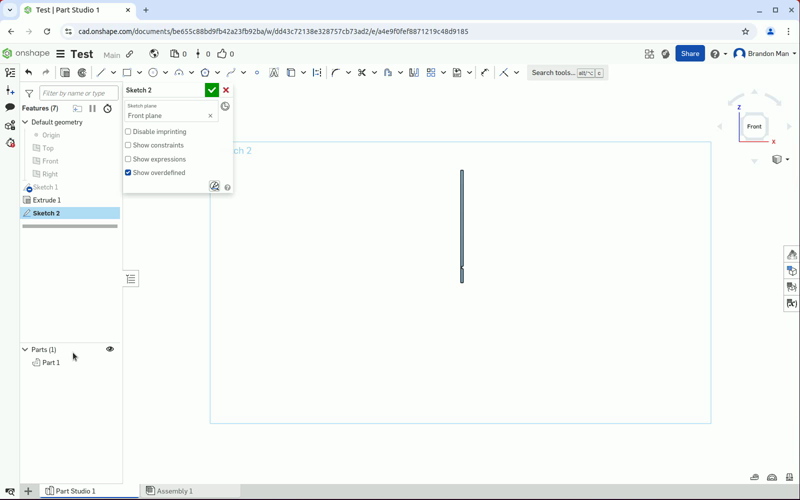
key(y)
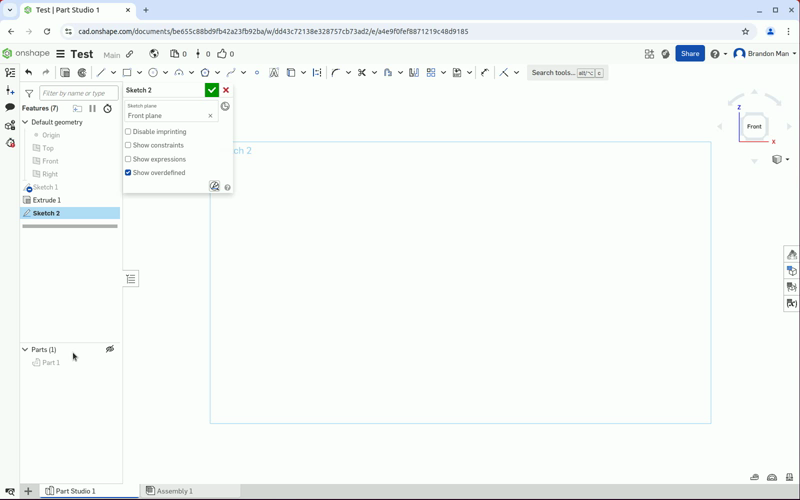
key(l)
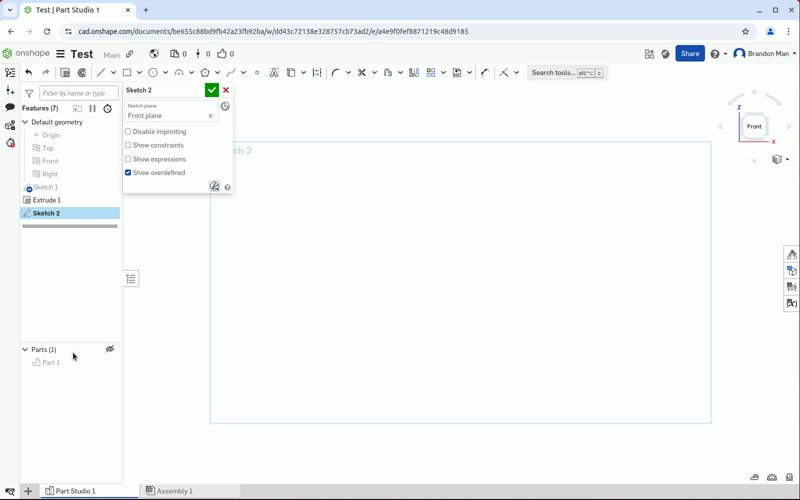
key_down(shift)
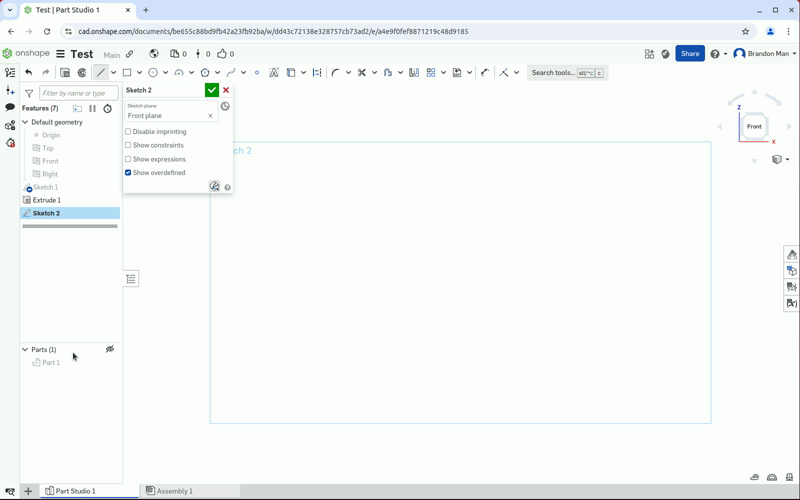
mouse_move(454, 282)
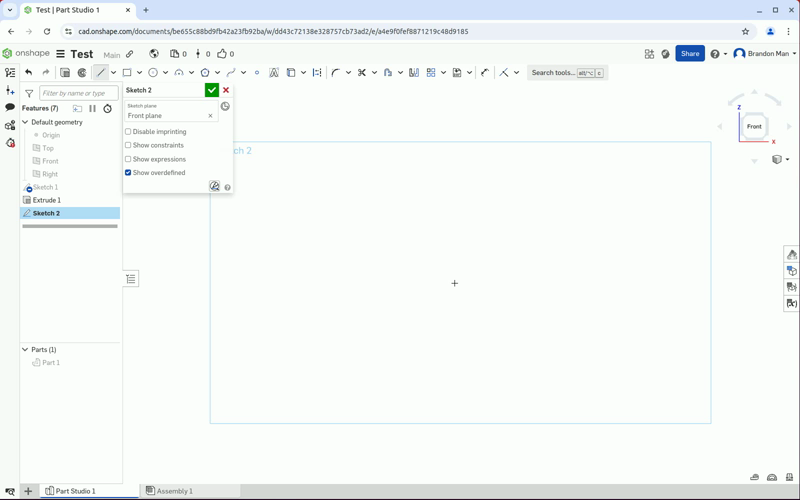
click(454, 282)
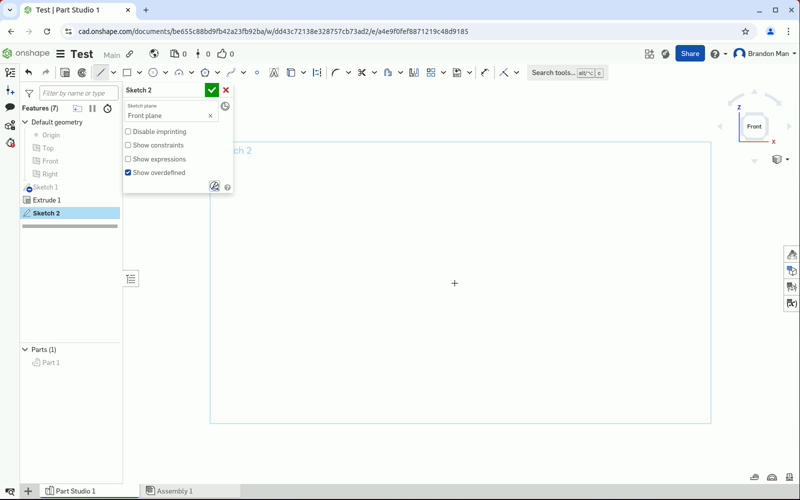
key_up(shift)
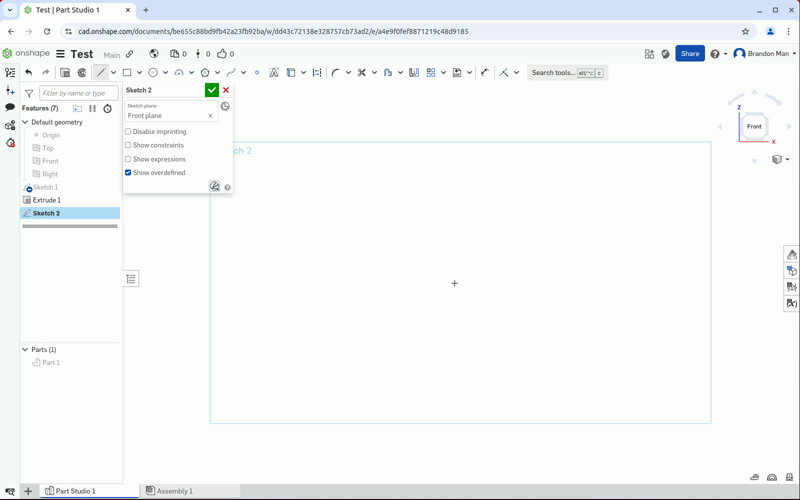
key_down(shift)
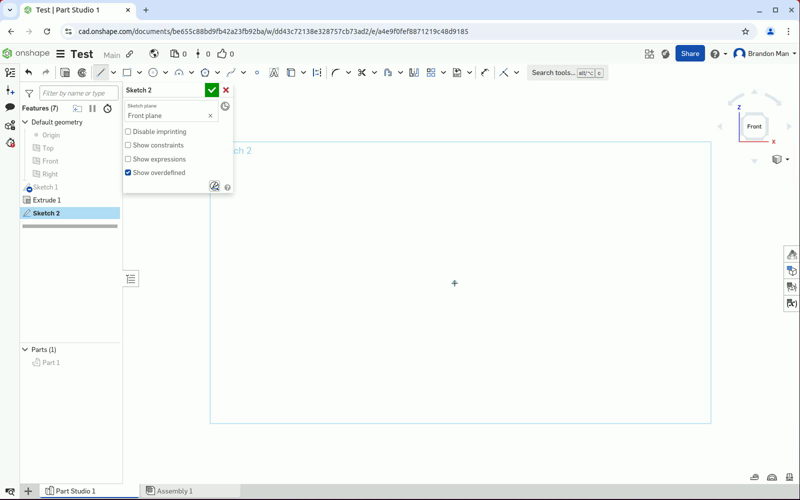
mouse_move(484, 282)
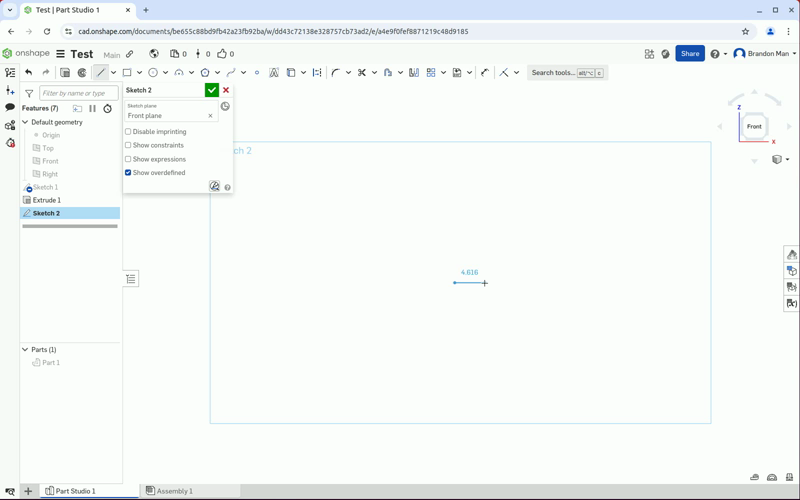
mouse_move(457, 282)
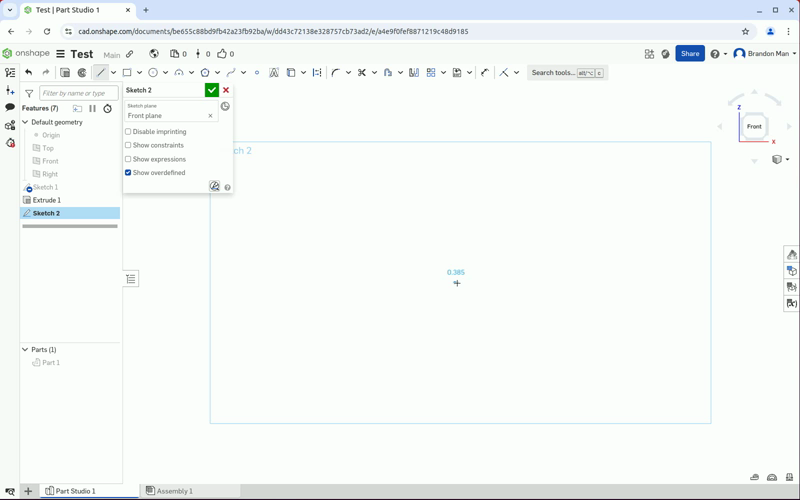
scroll(6)
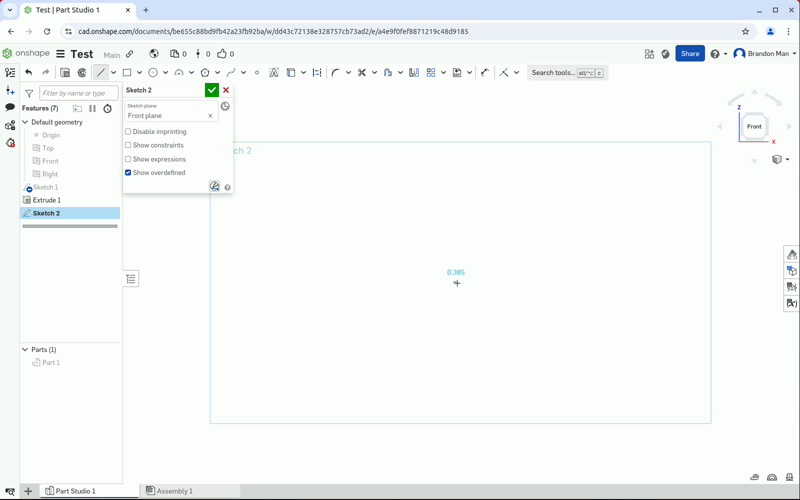
scroll(6)
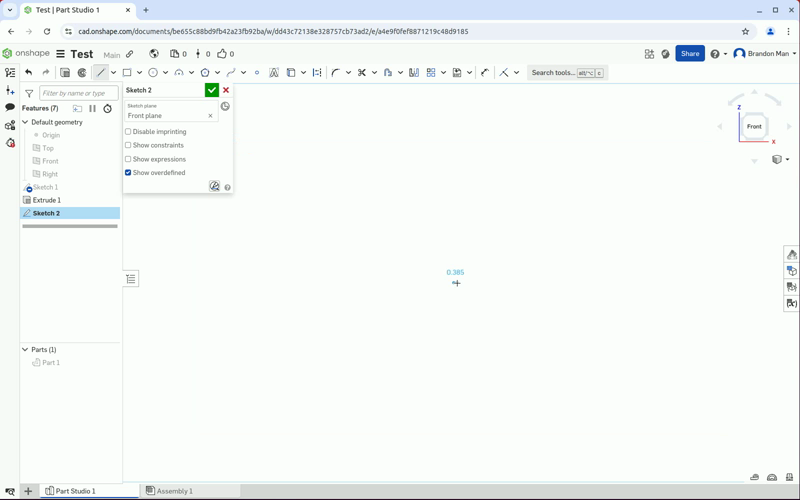
scroll(6)
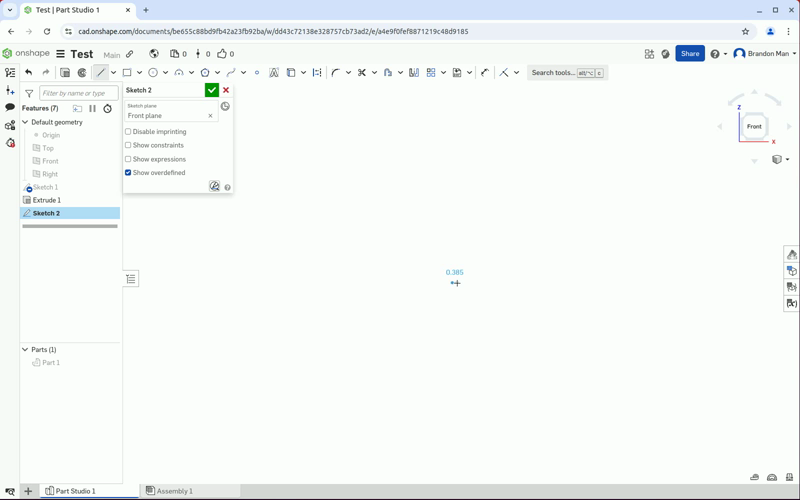
scroll(6)
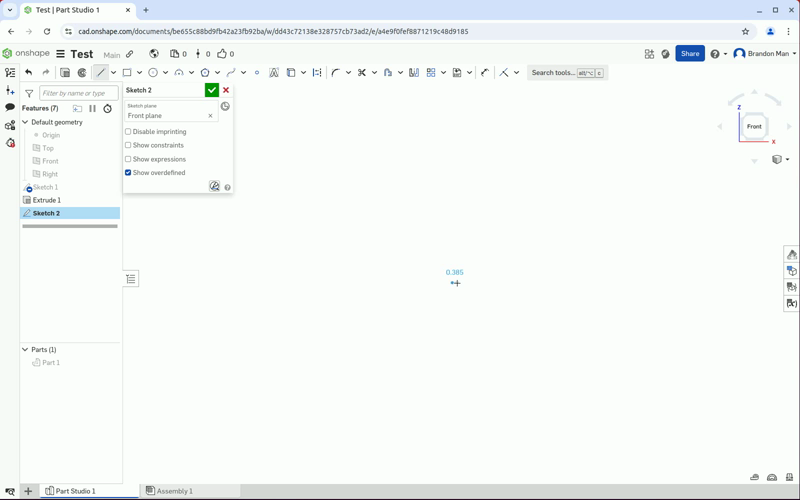
scroll(6)
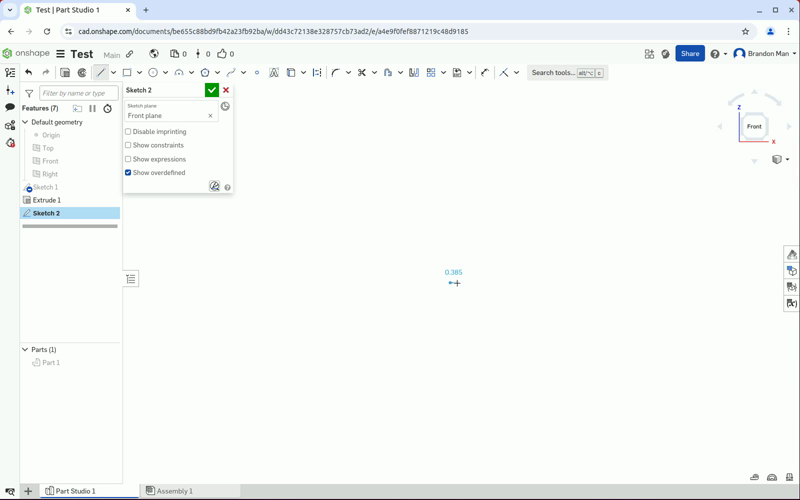
scroll(6)
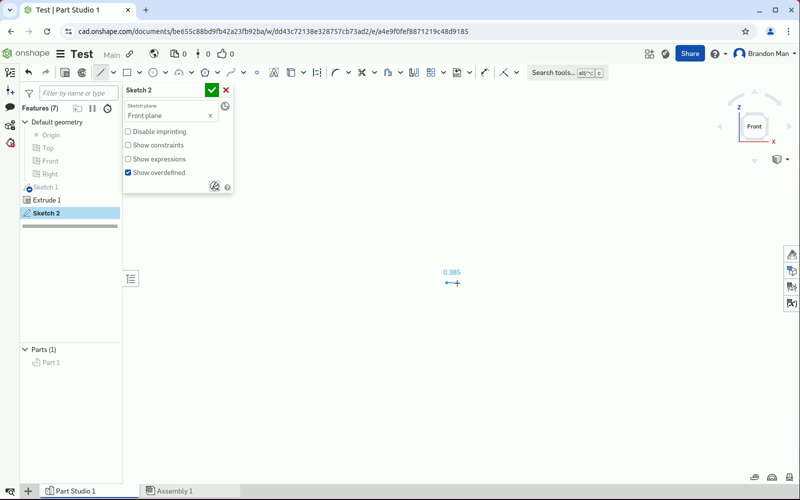
scroll(6)
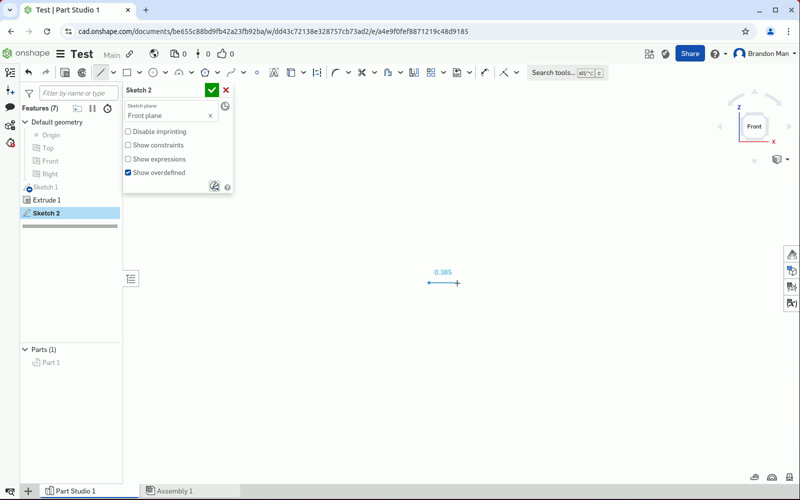
click(457, 282)
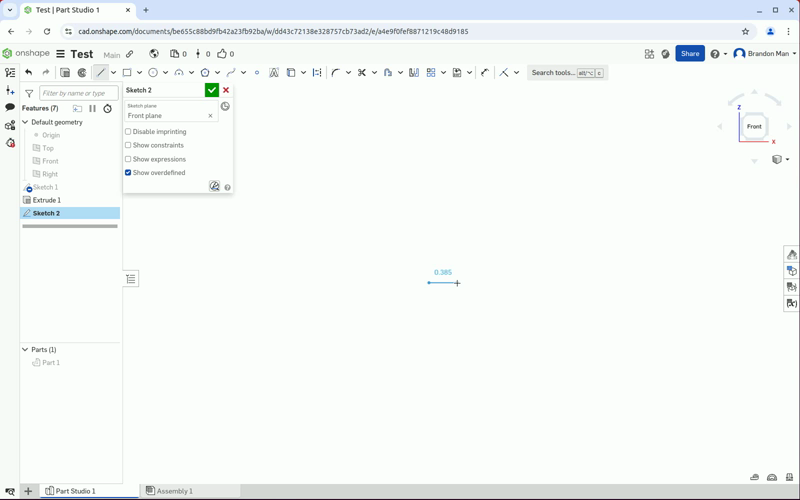
scroll(-6)
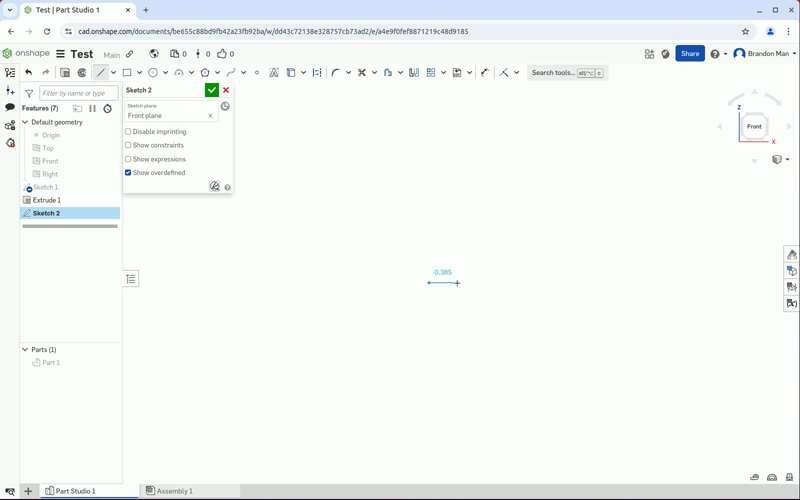
scroll(-6)
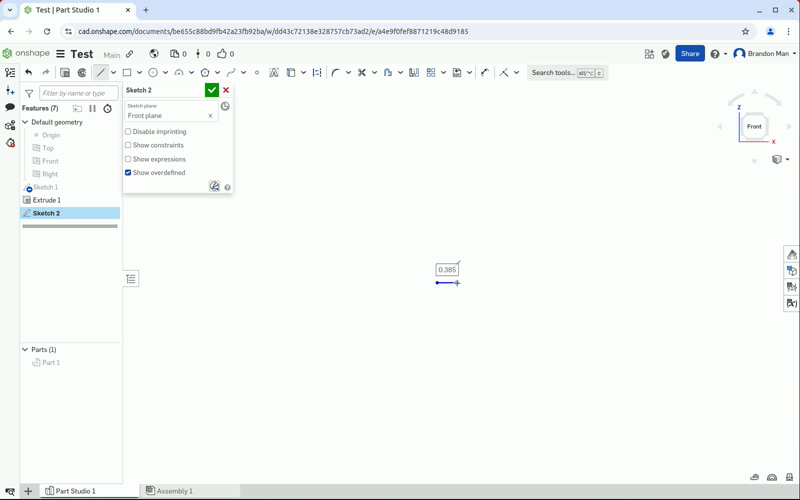
scroll(-6)
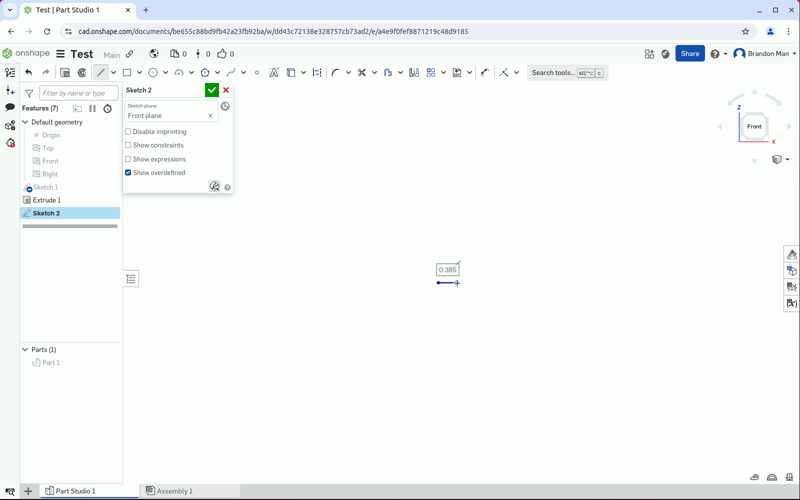
scroll(-6)
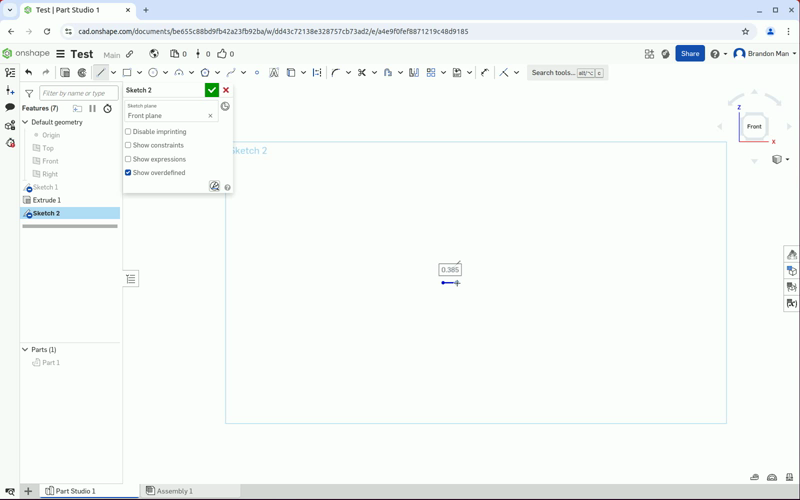
scroll(-6)
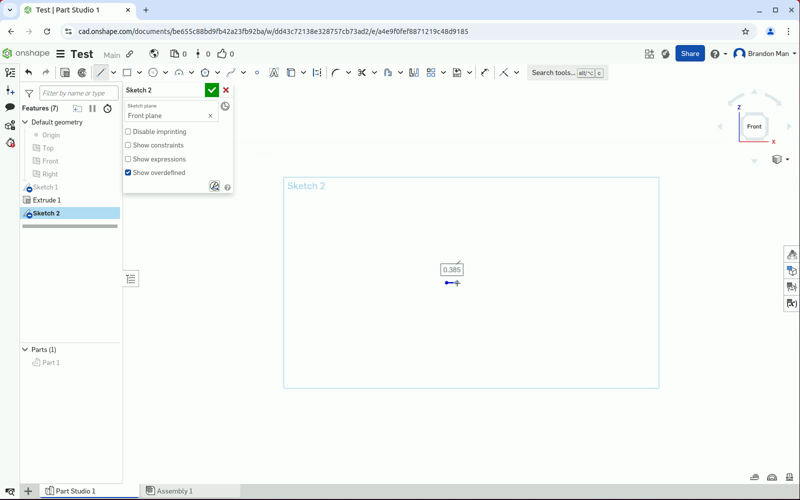
scroll(-6)
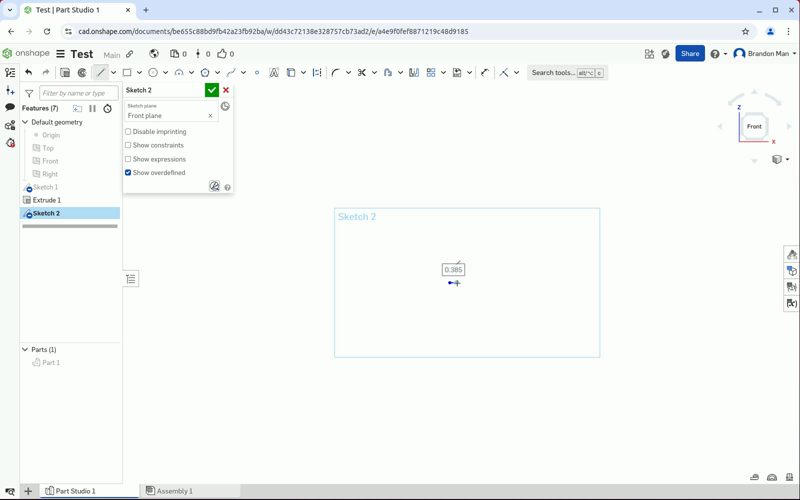
scroll(-6)
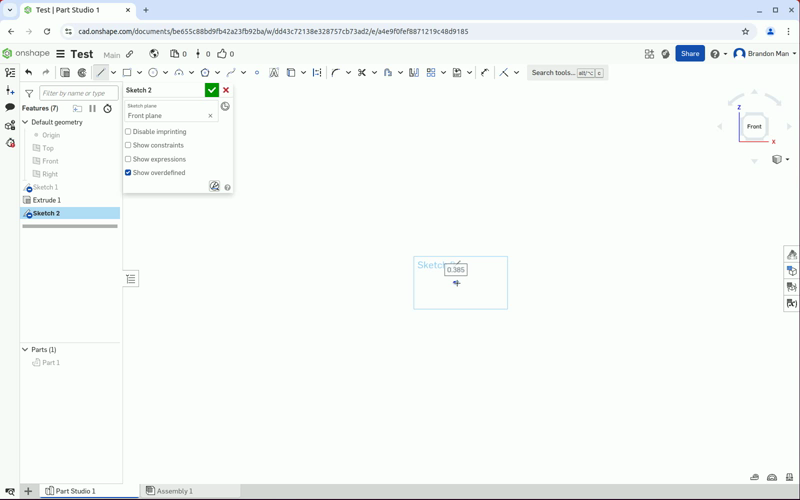
key_up(shift)
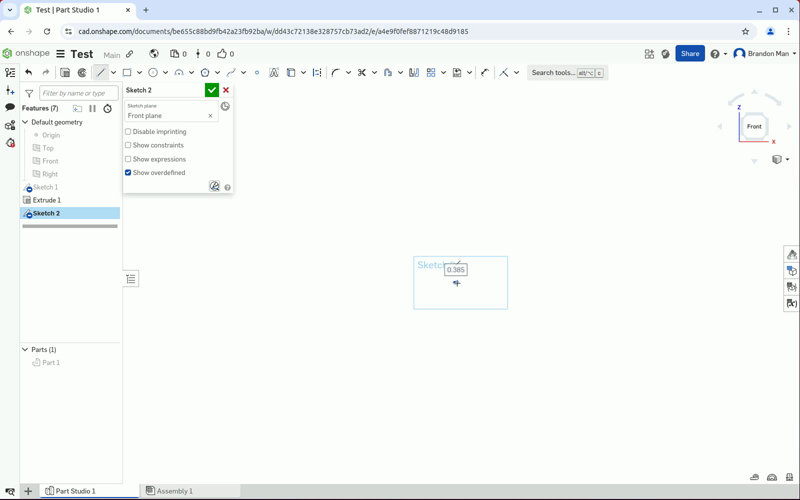
key_down(shift)
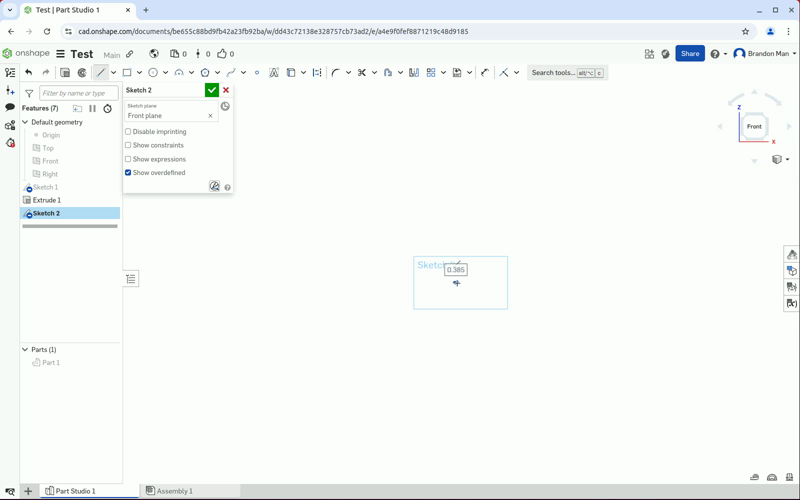
mouse_move(457, 170)
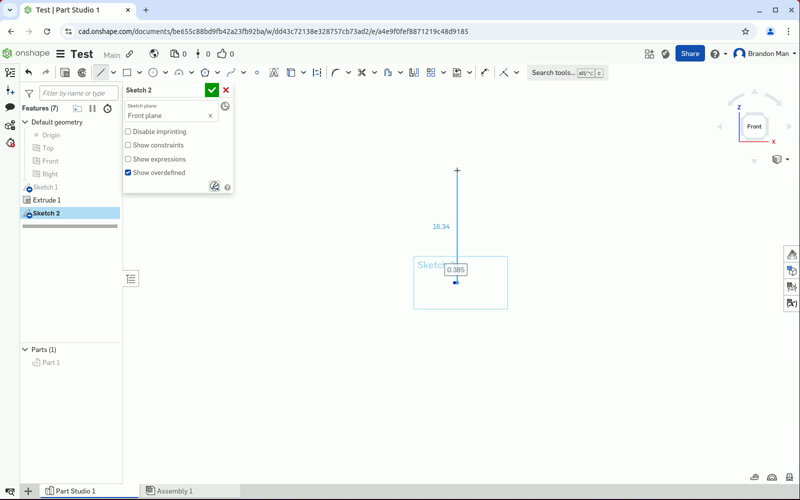
click(457, 170)
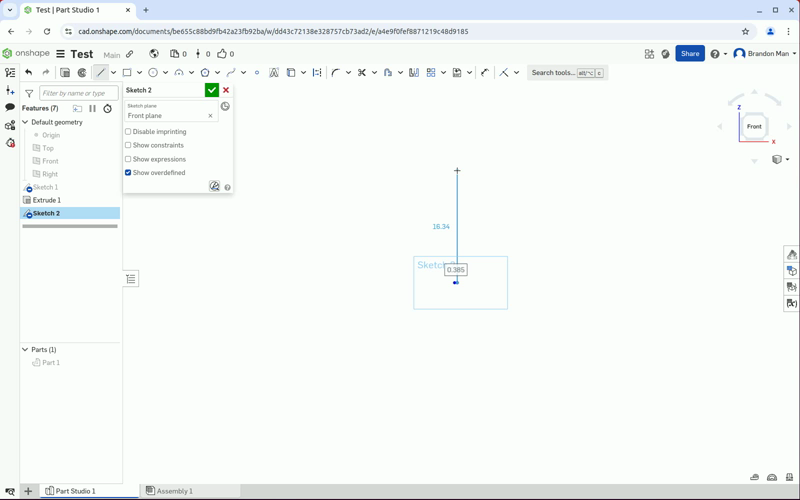
key_up(shift)
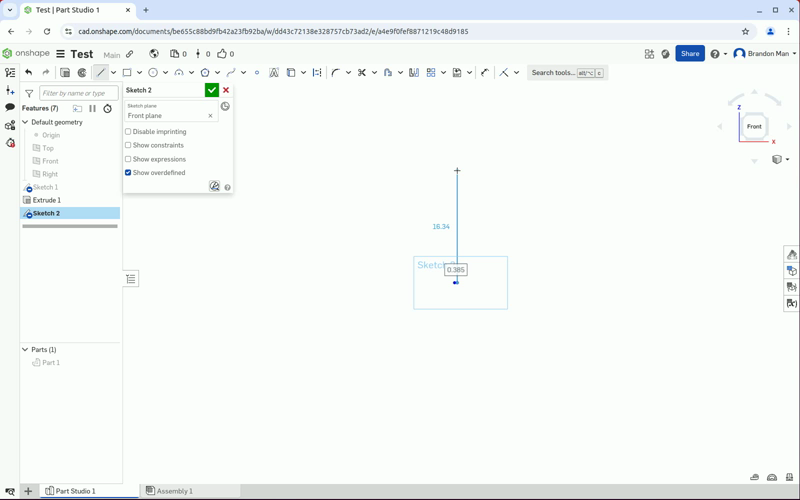
key_down(shift)
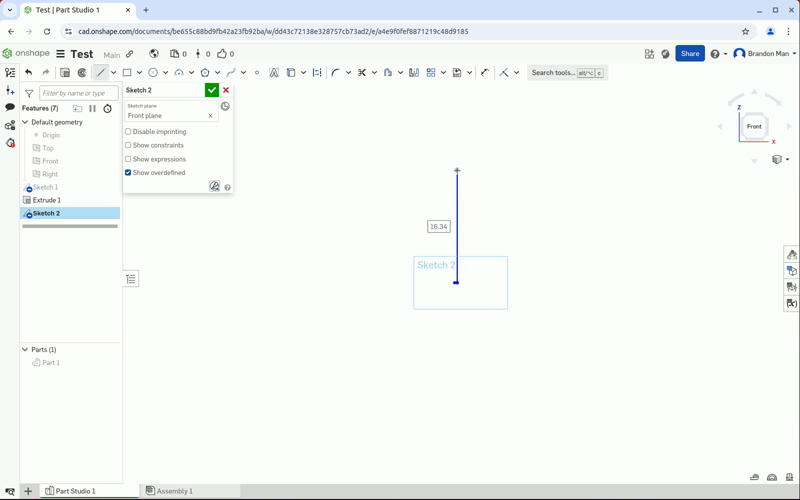
mouse_move(487, 170)
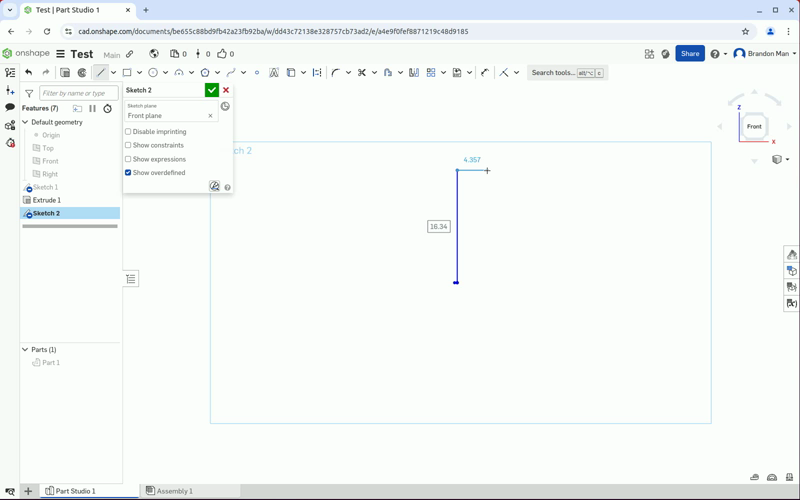
mouse_move(454, 170)
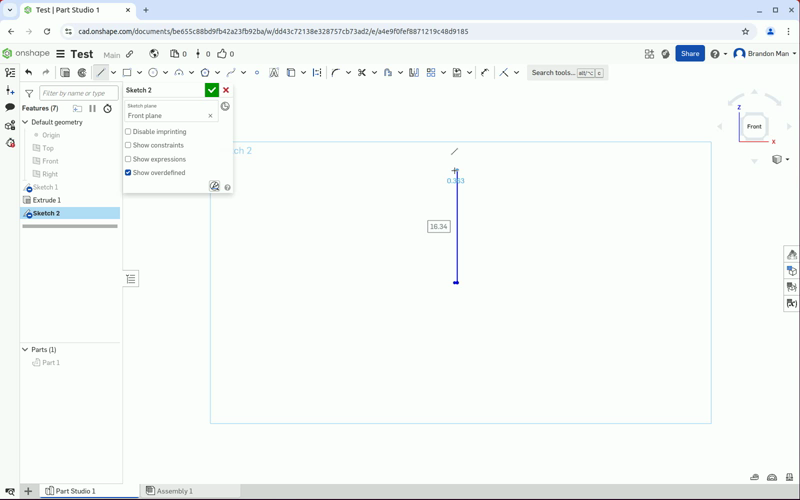
scroll(6)
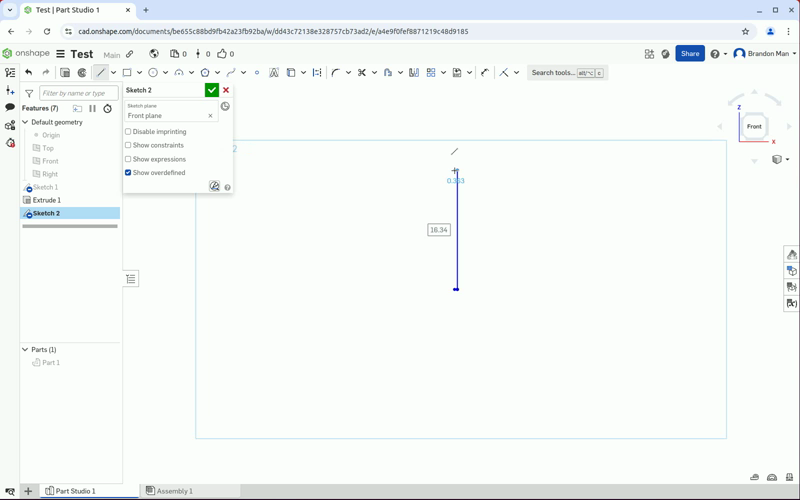
scroll(6)
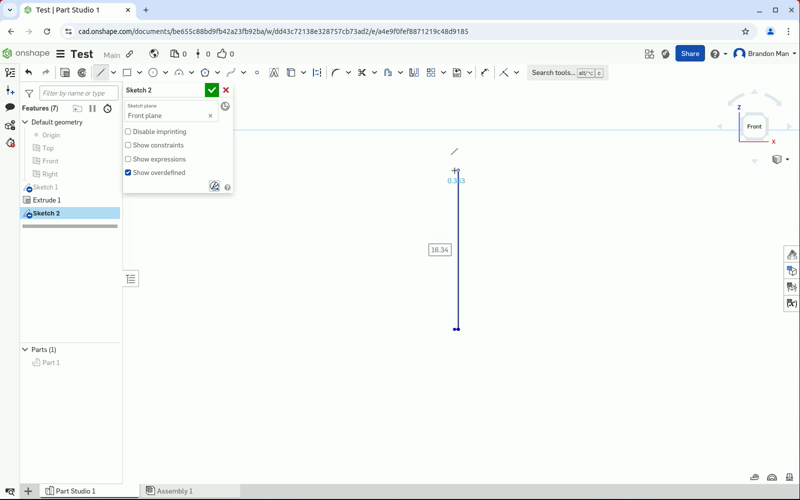
scroll(6)
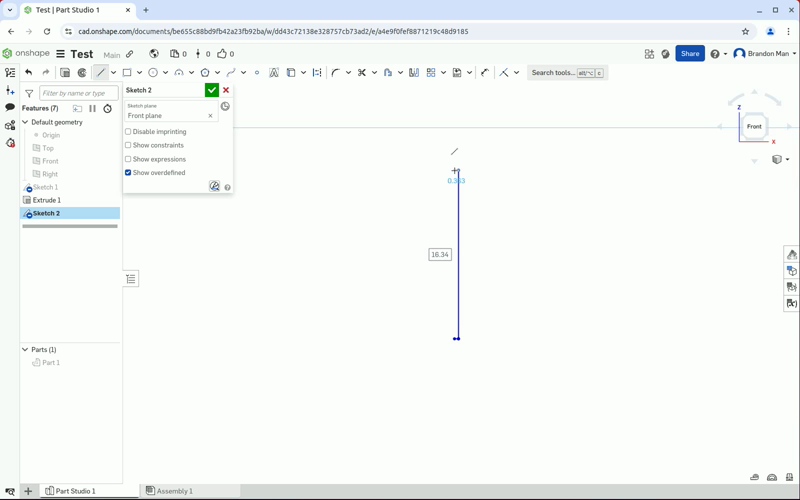
scroll(6)
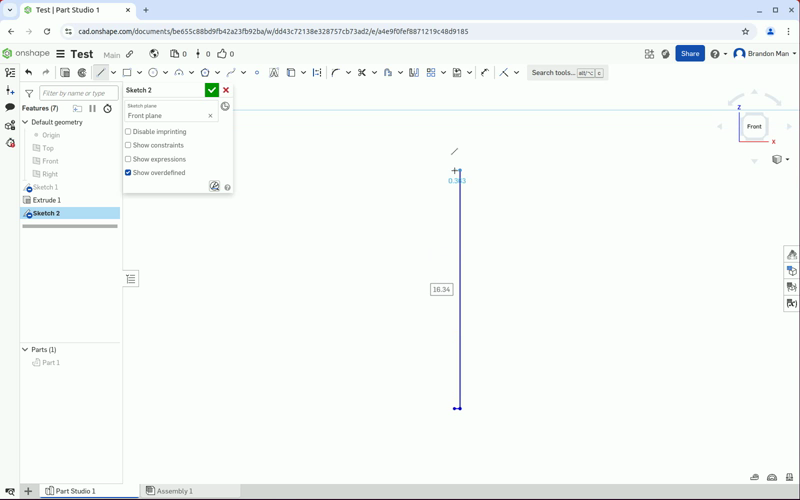
scroll(6)
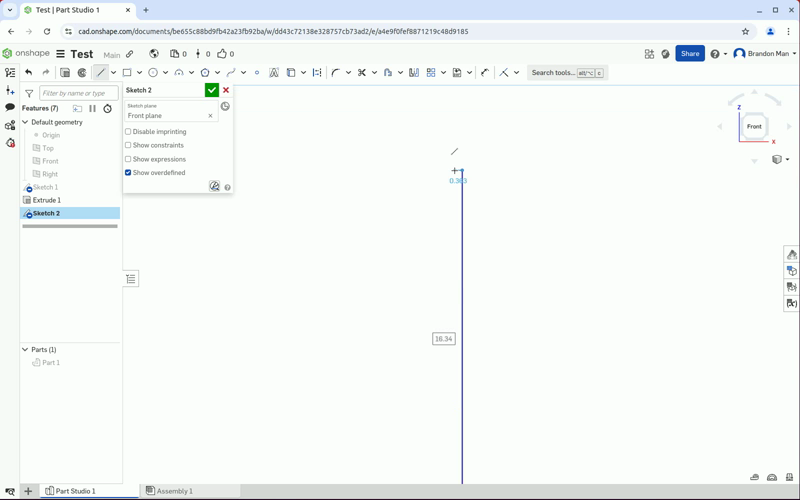
scroll(6)
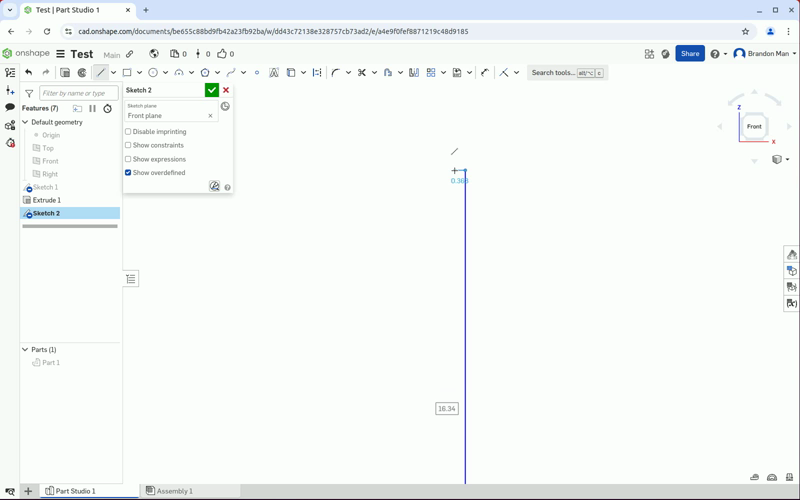
scroll(6)
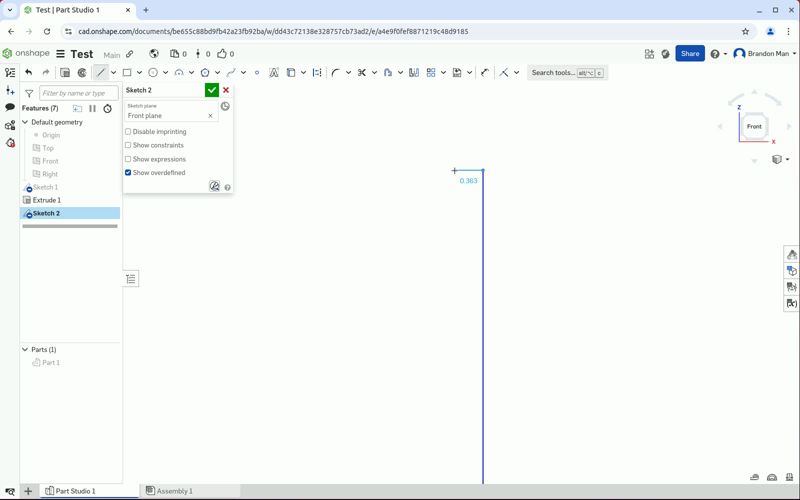
click(454, 170)
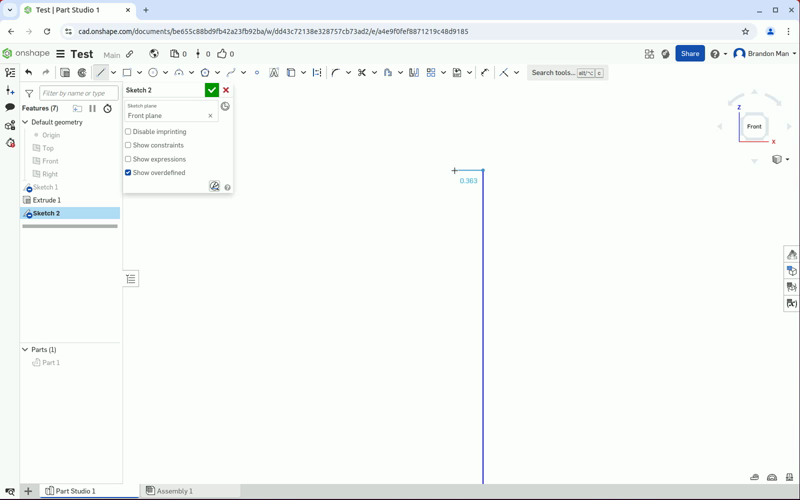
scroll(-6)
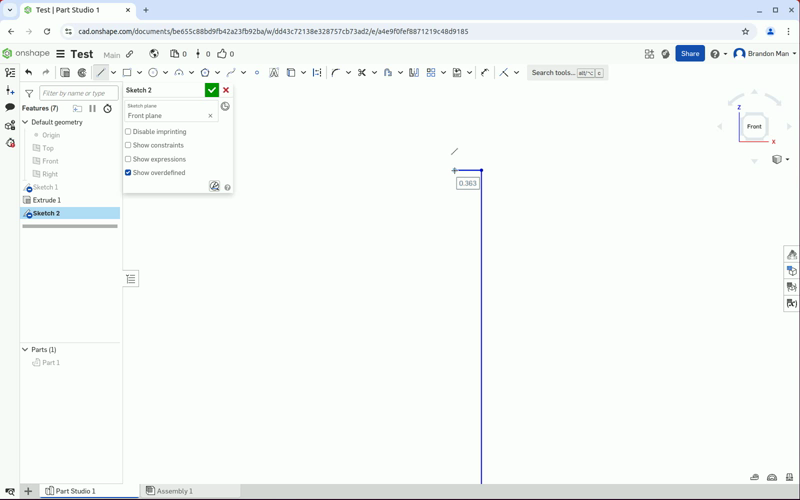
scroll(-6)
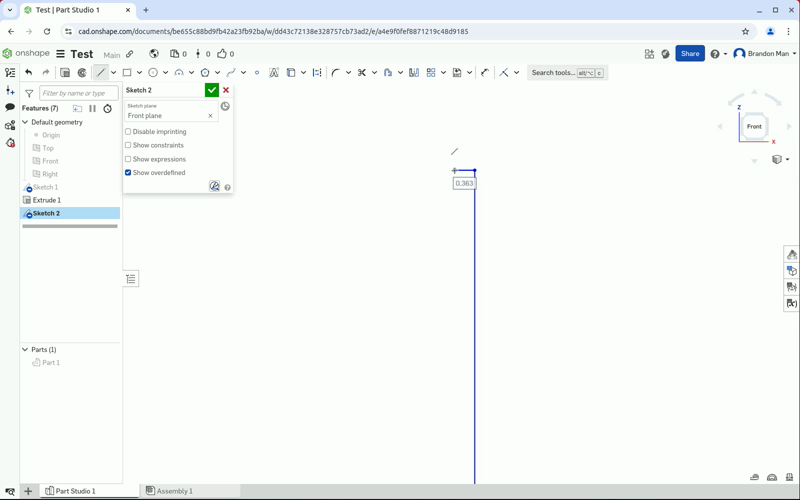
scroll(-6)
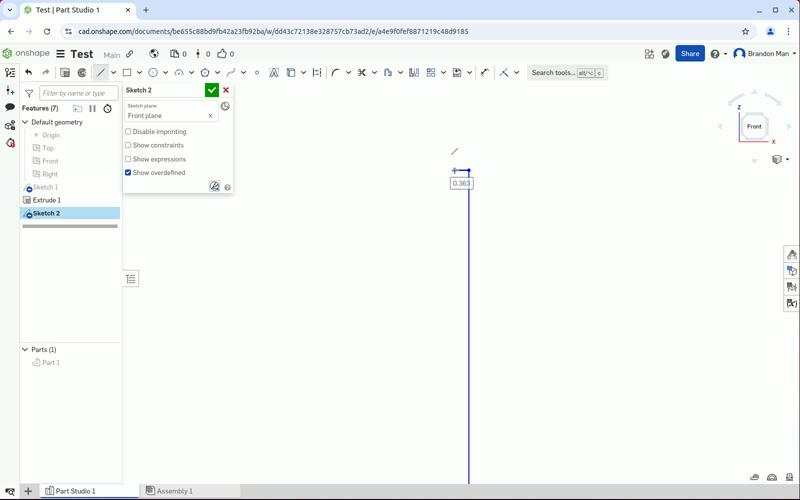
scroll(-6)
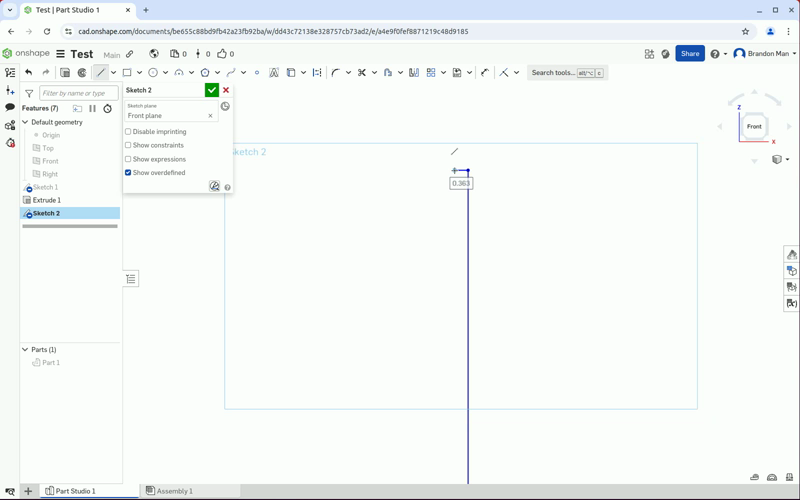
scroll(-6)
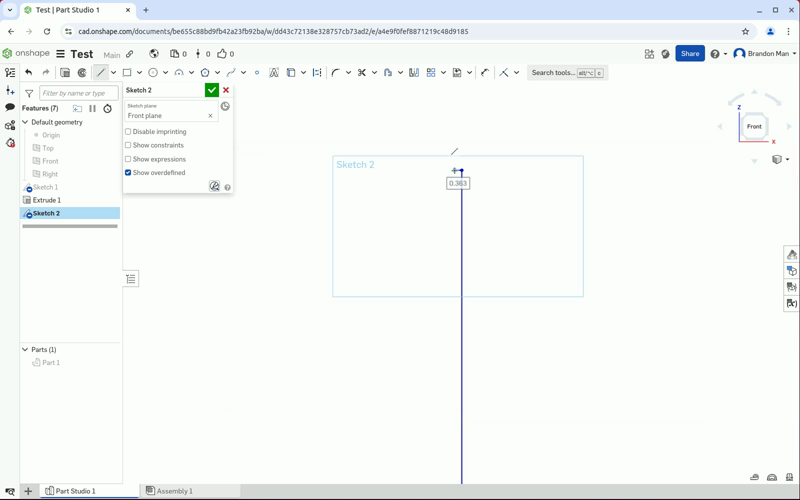
scroll(-6)
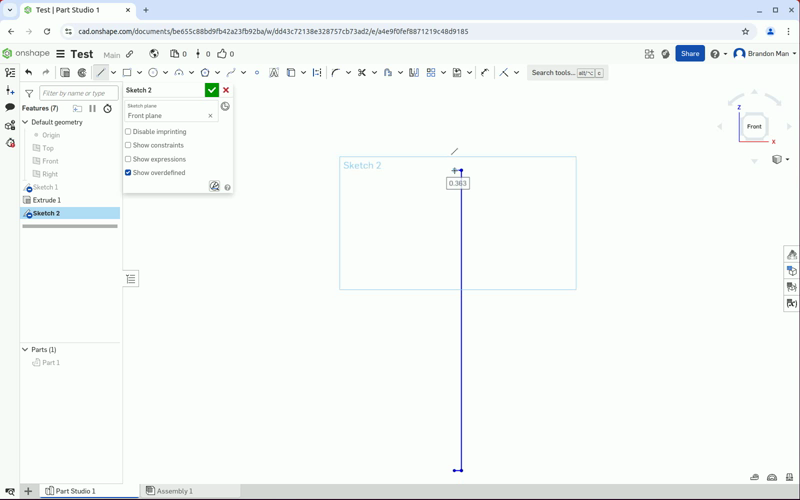
scroll(-6)
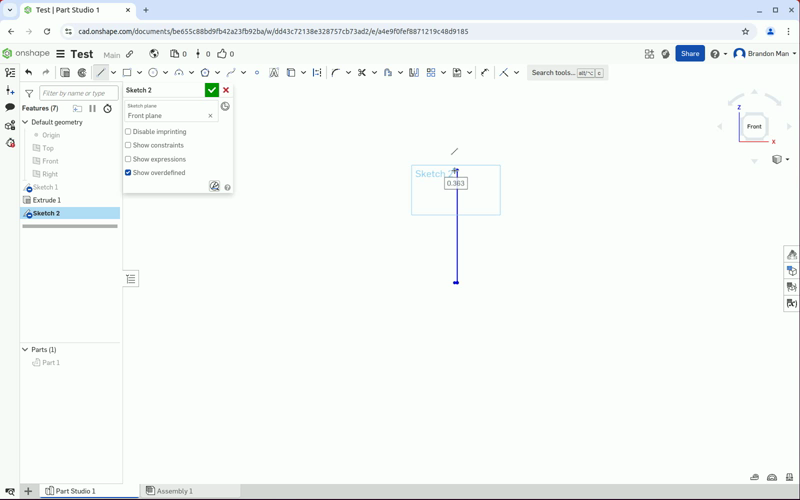
key_up(shift)
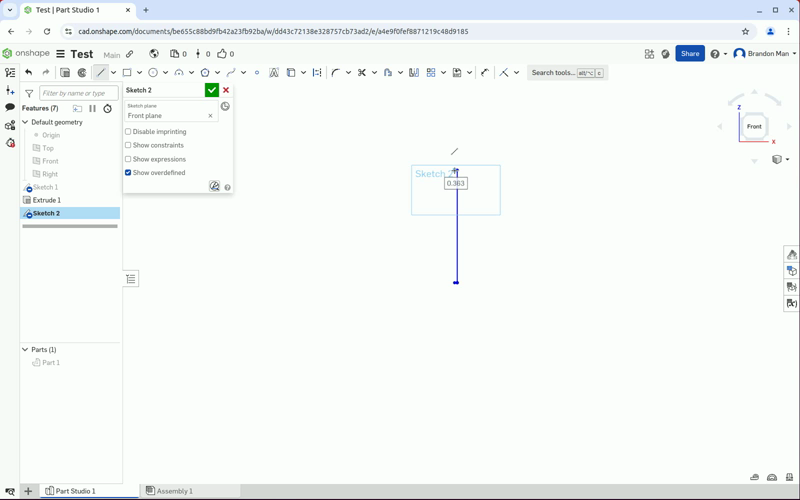
key_down(shift)
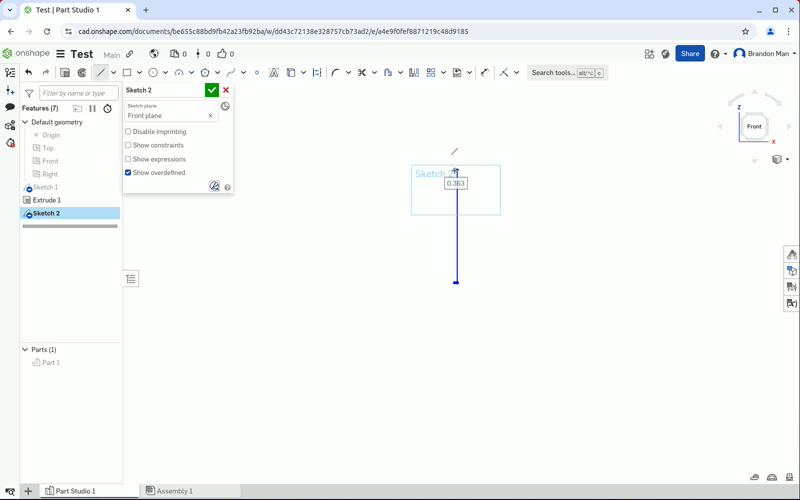
mouse_move(454, 266)
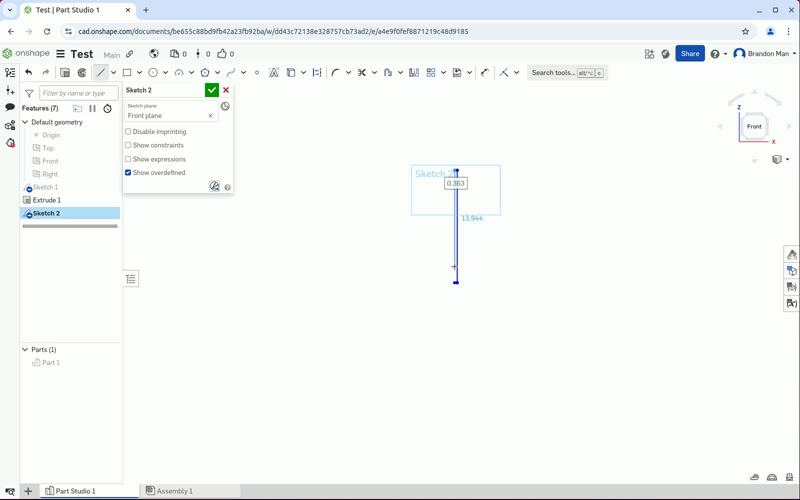
click(454, 266)
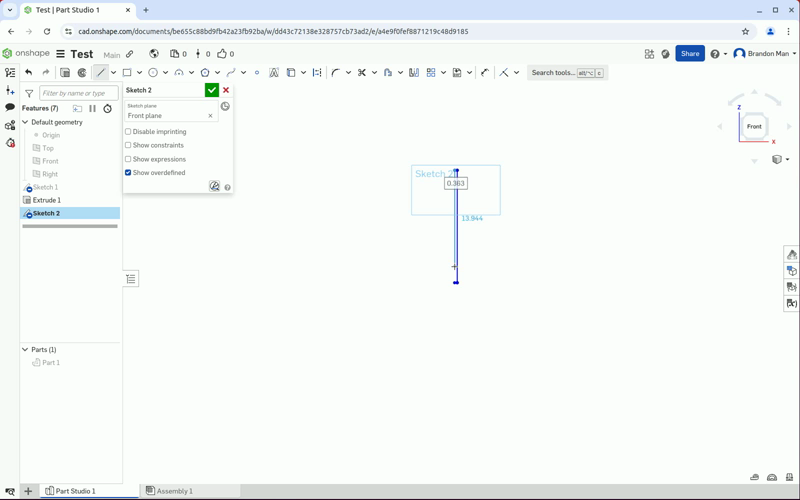
key_up(shift)
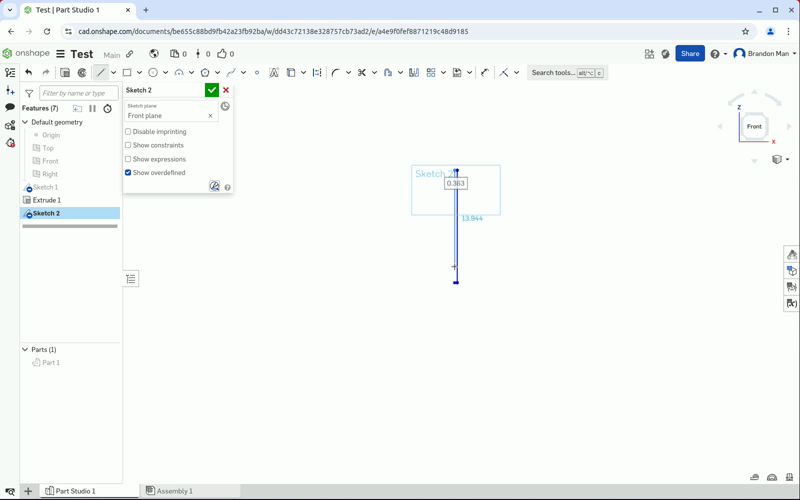
key_down(shift)
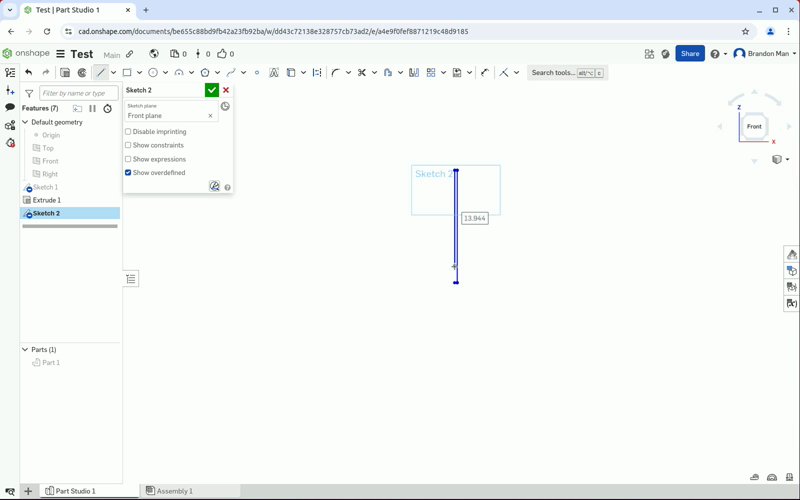
mouse_move(484, 266)
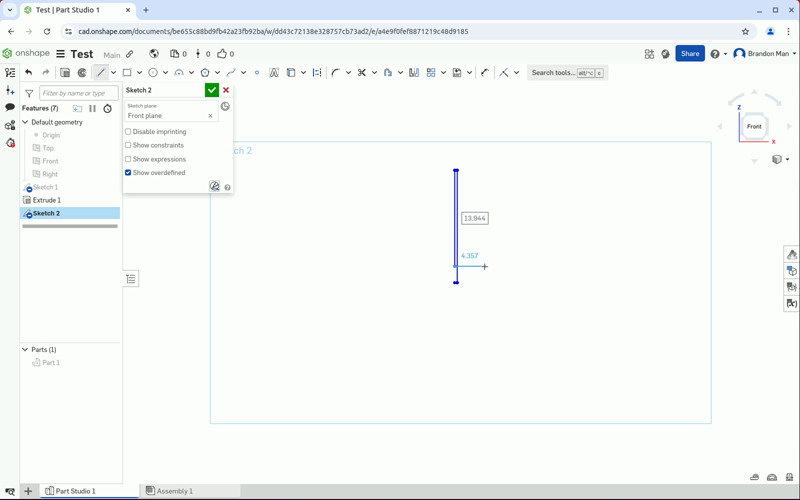
mouse_move(456, 266)
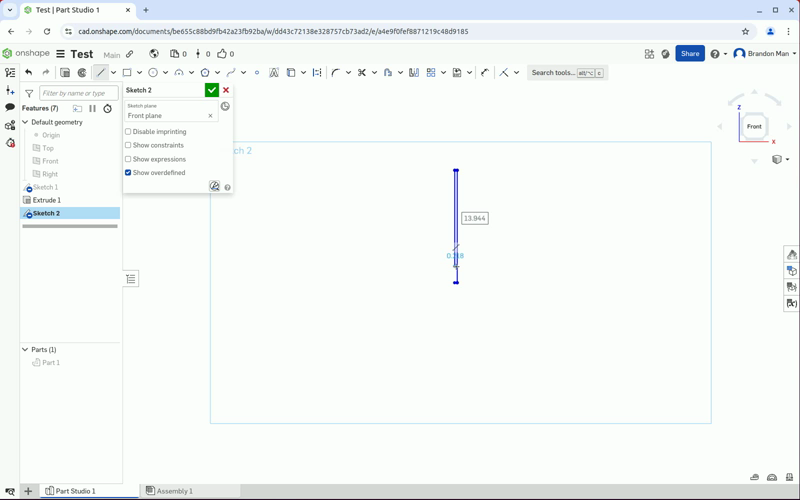
scroll(6)
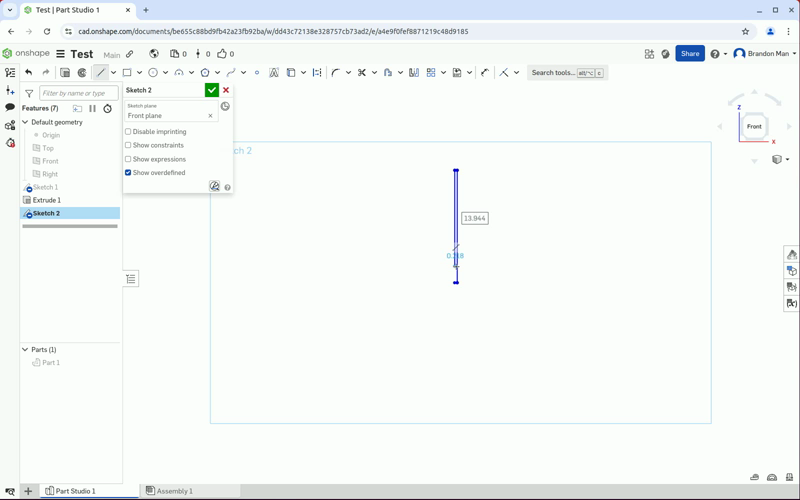
scroll(6)
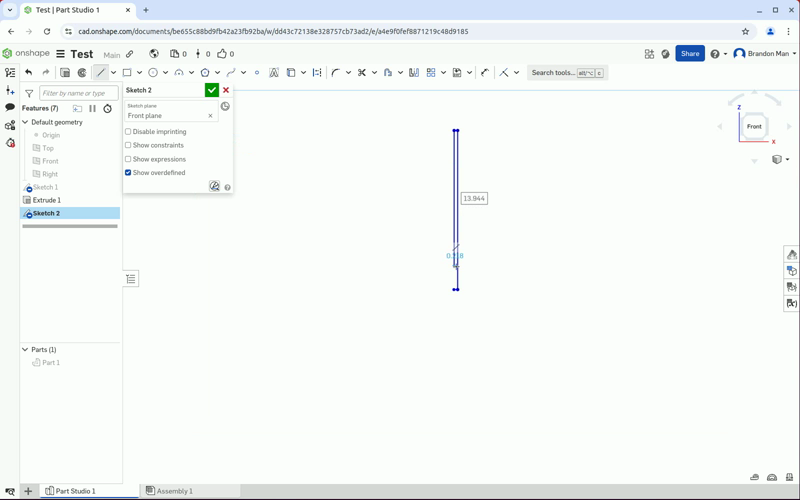
scroll(6)
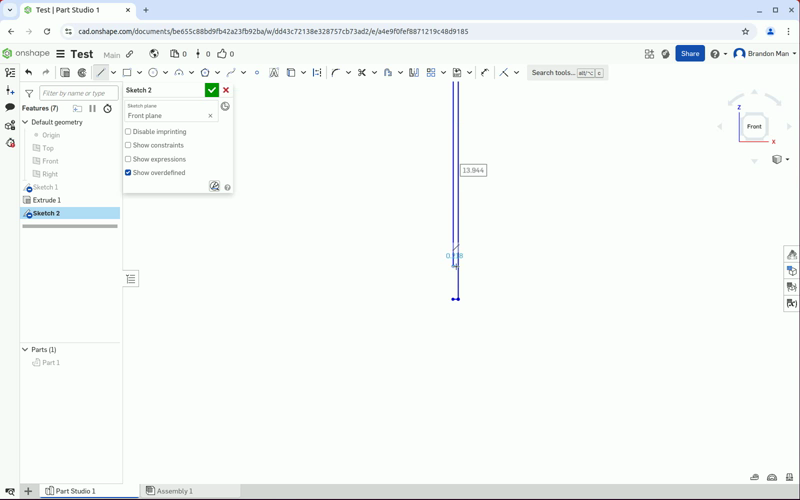
scroll(6)
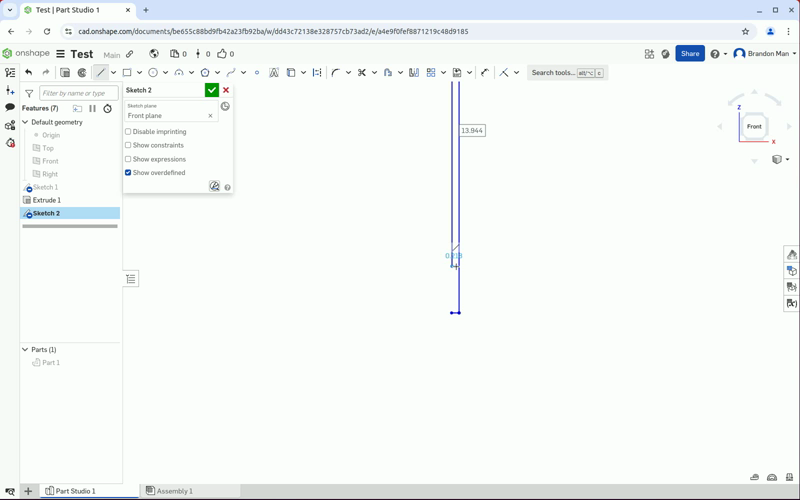
scroll(6)
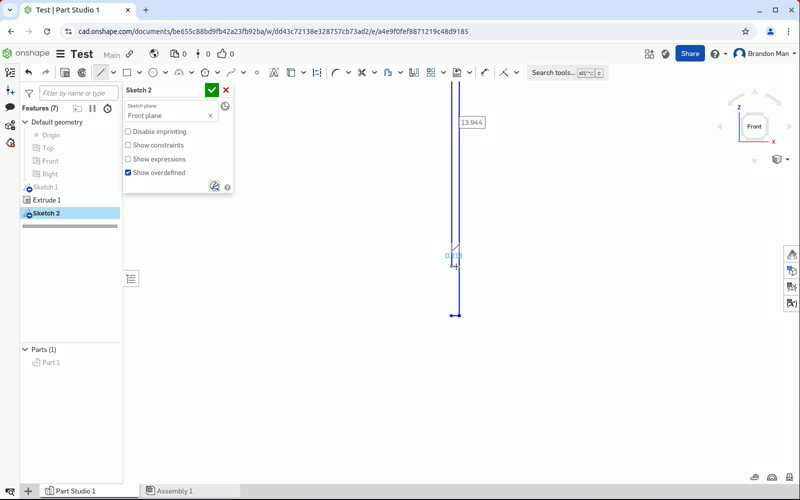
scroll(6)
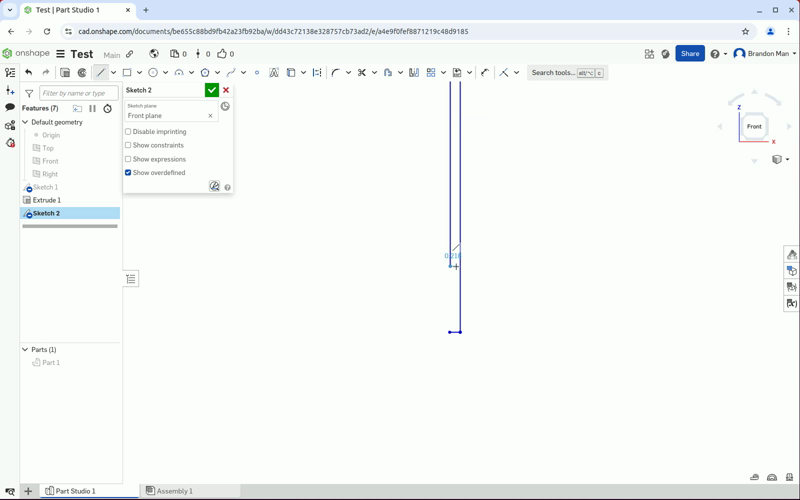
scroll(6)
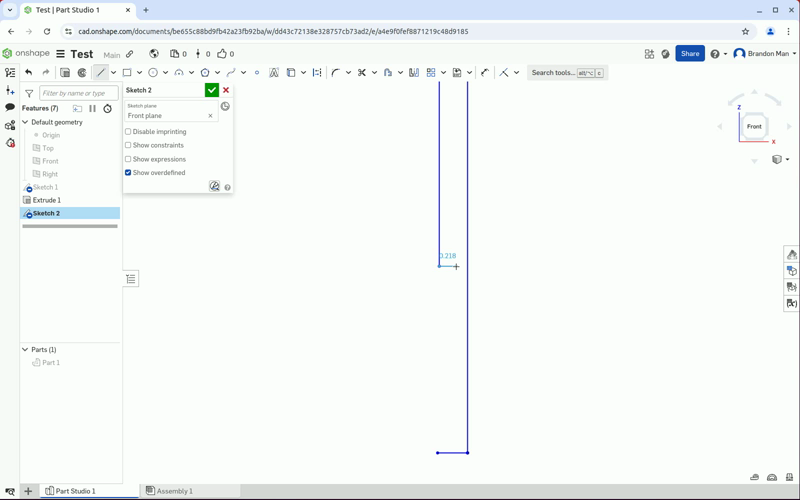
click(456, 266)
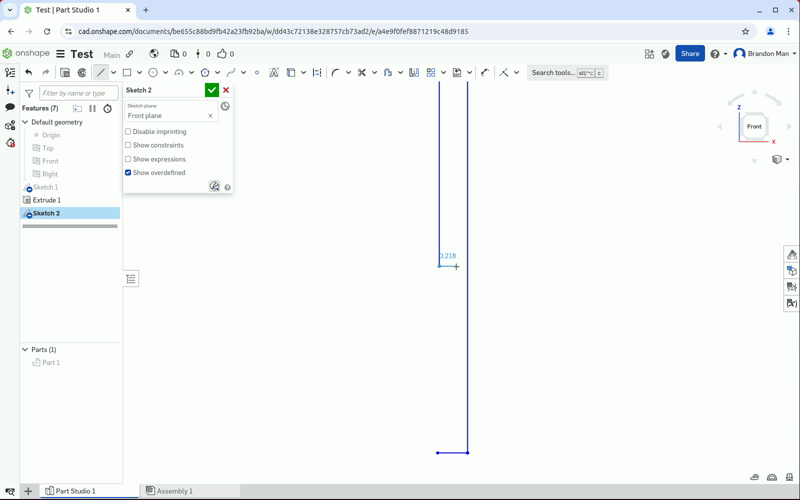
scroll(-6)
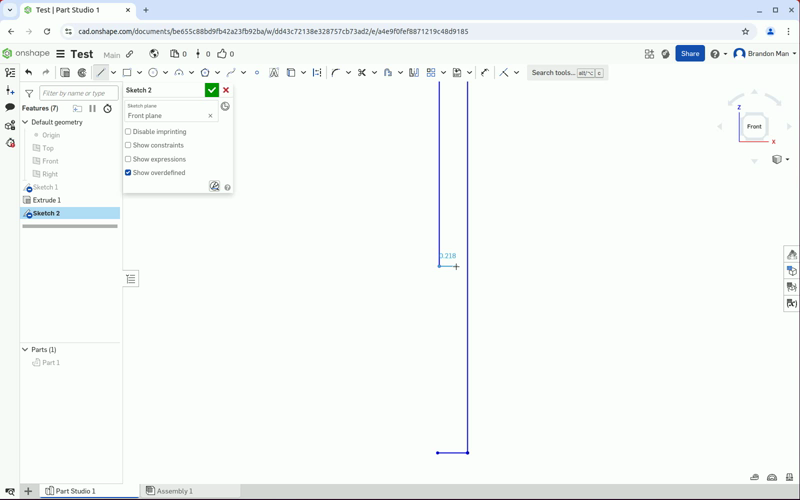
scroll(-6)
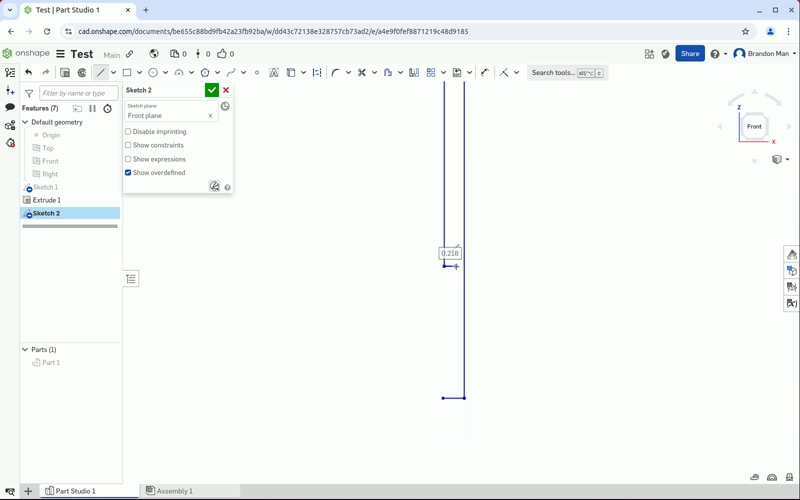
scroll(-6)
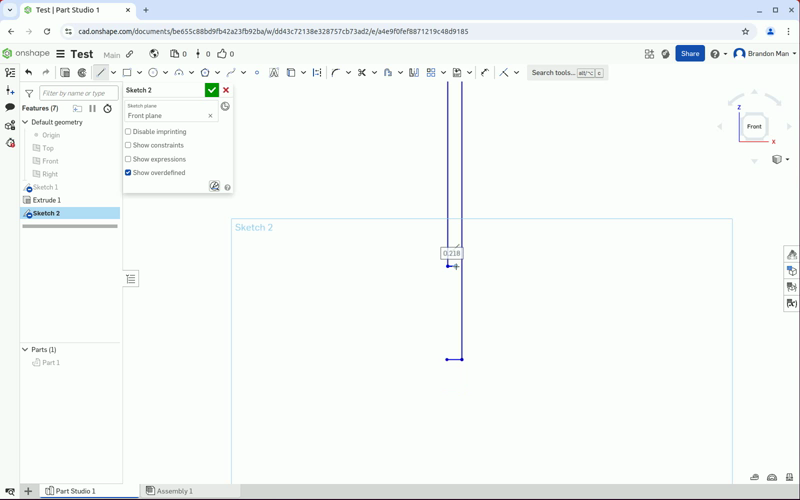
scroll(-6)
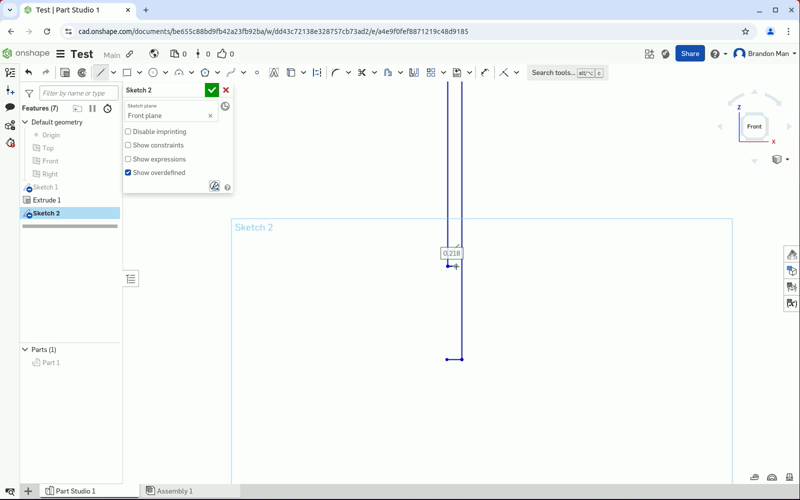
scroll(-6)
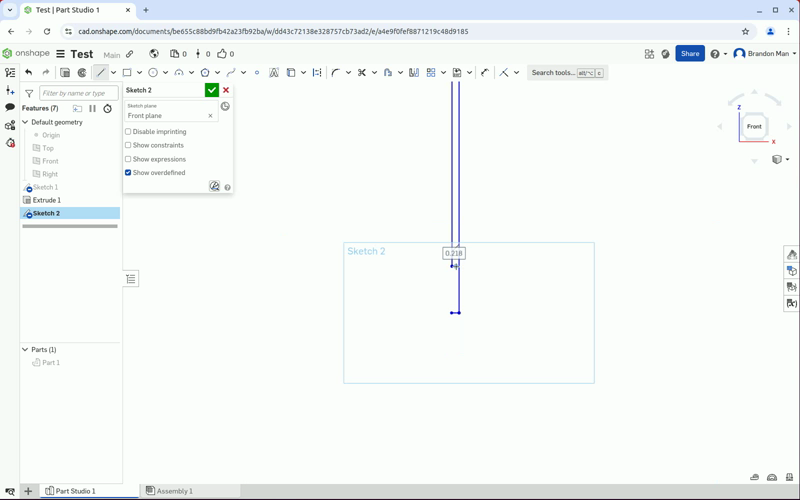
scroll(-6)
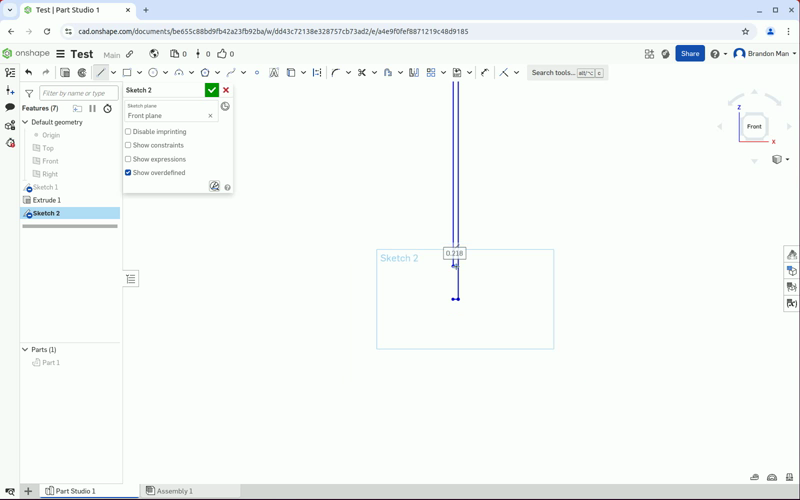
scroll(-6)
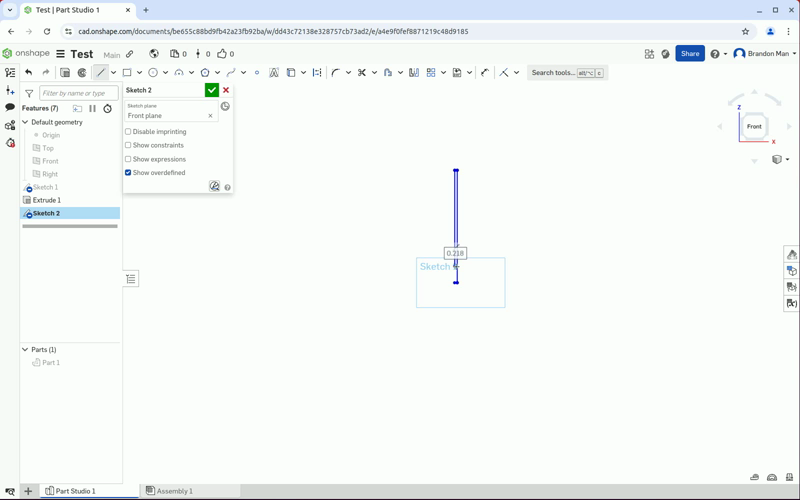
key_up(shift)
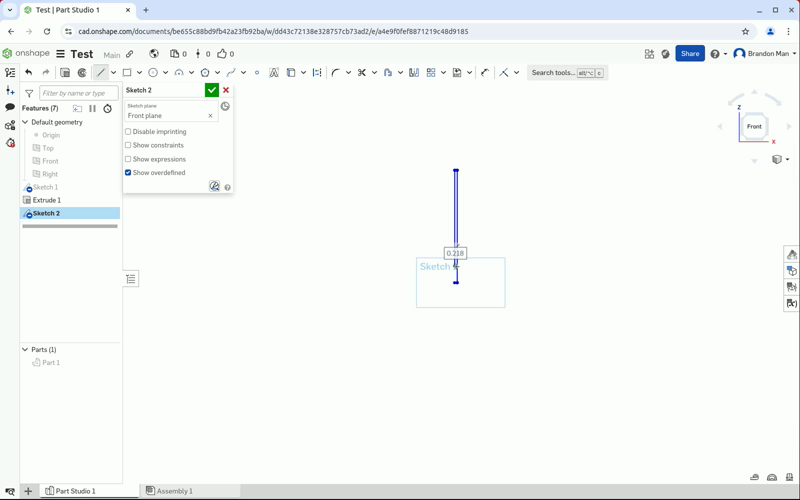
key_down(shift)
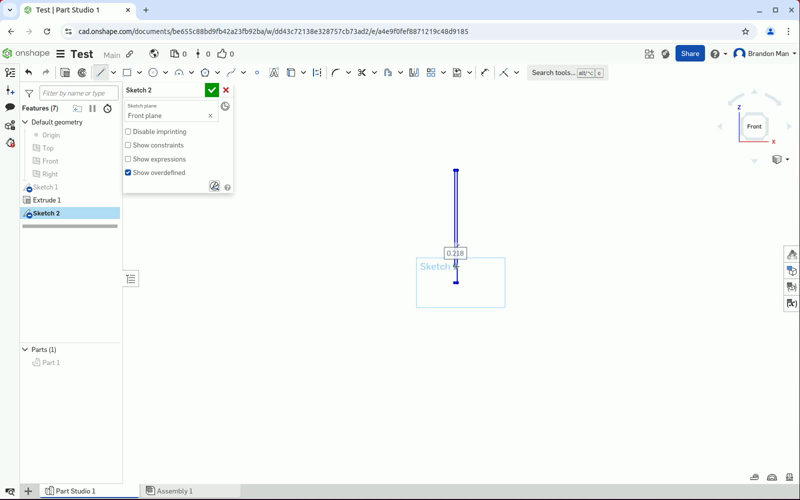
mouse_move(486, 266)
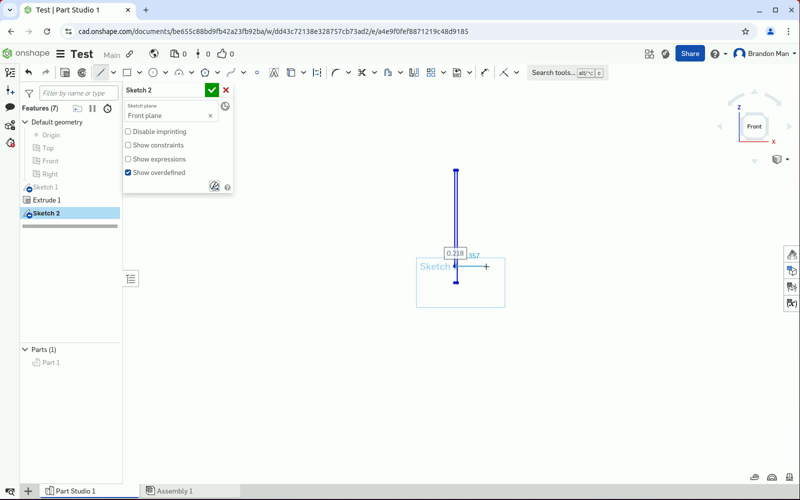
mouse_move(456, 268)
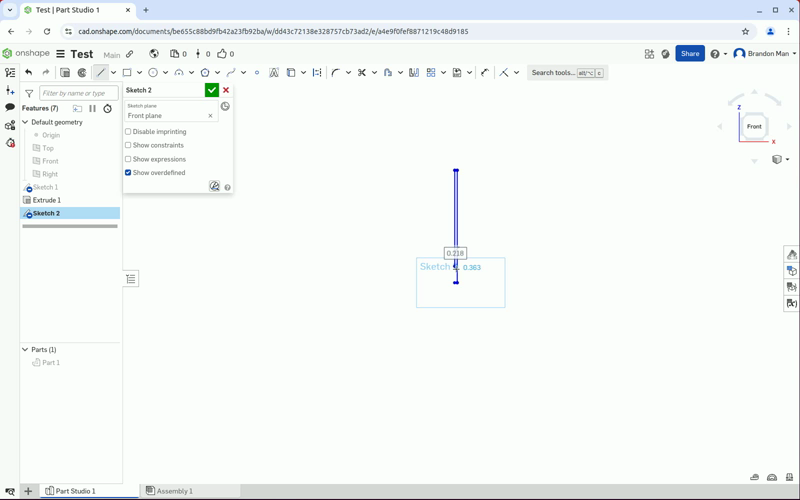
scroll(6)
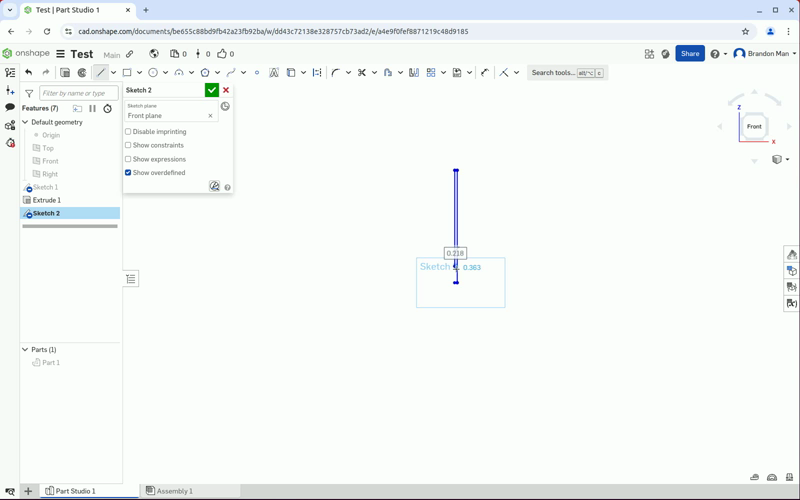
scroll(6)
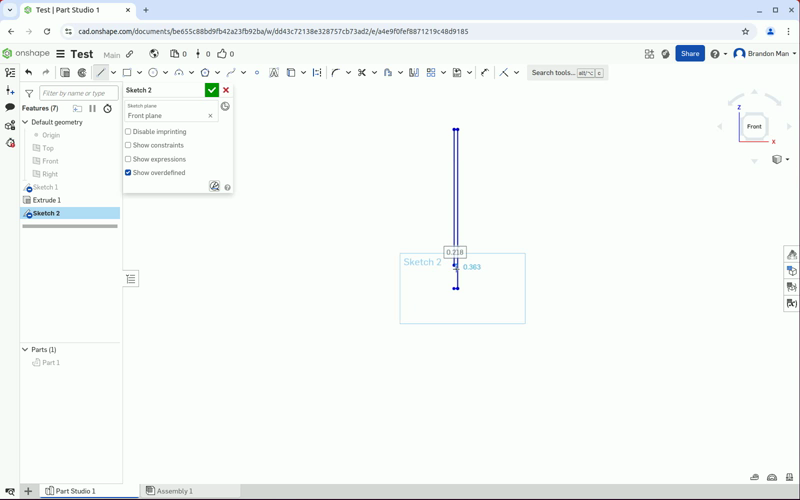
scroll(6)
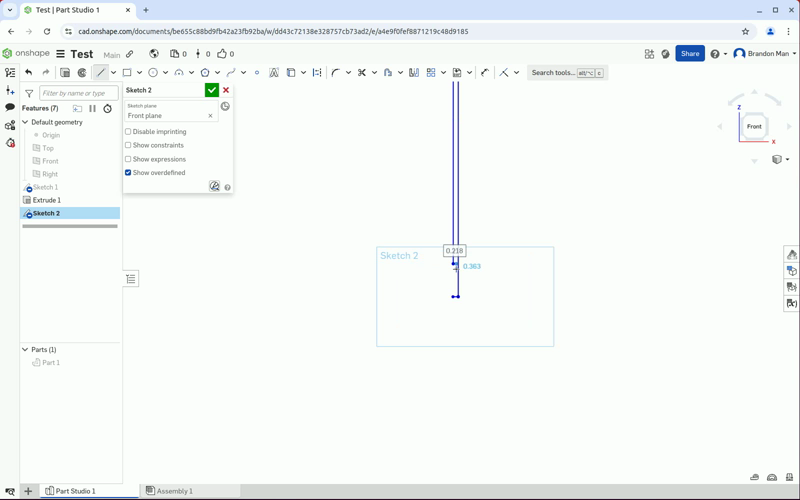
scroll(6)
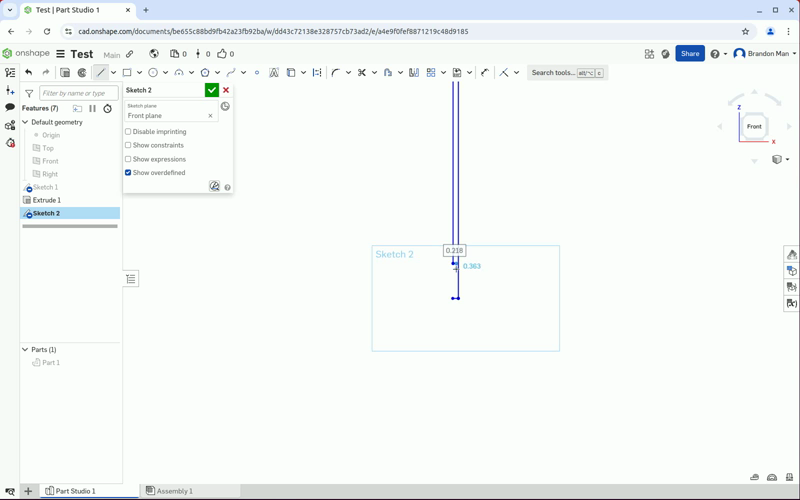
scroll(6)
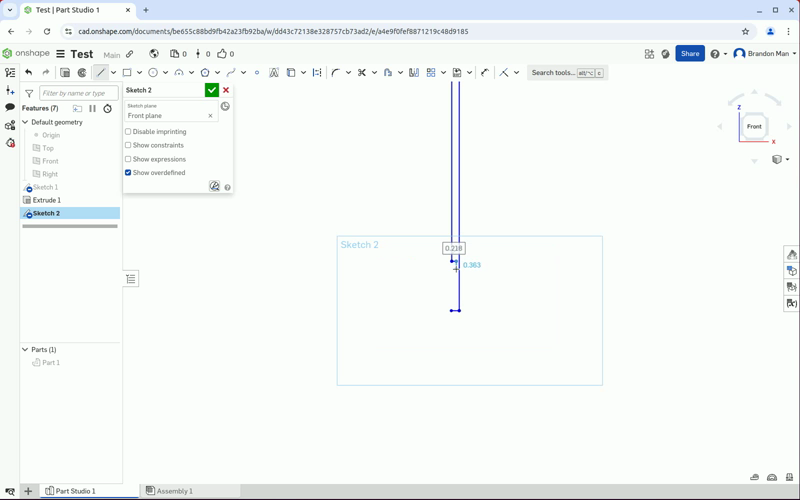
scroll(6)
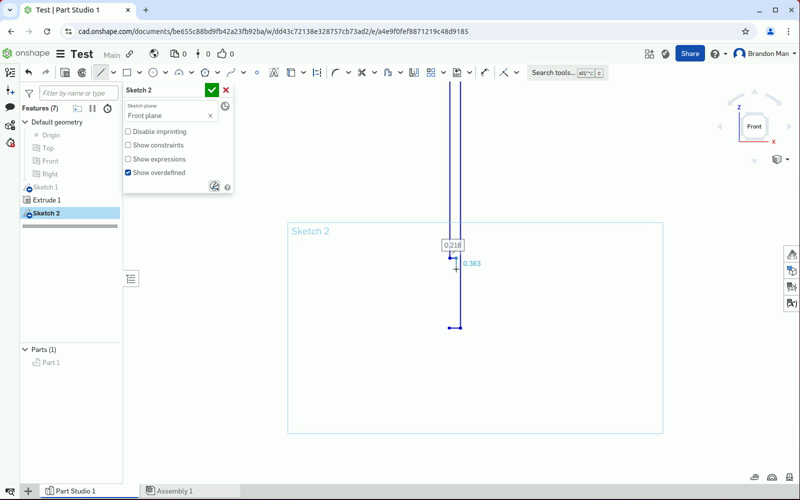
scroll(6)
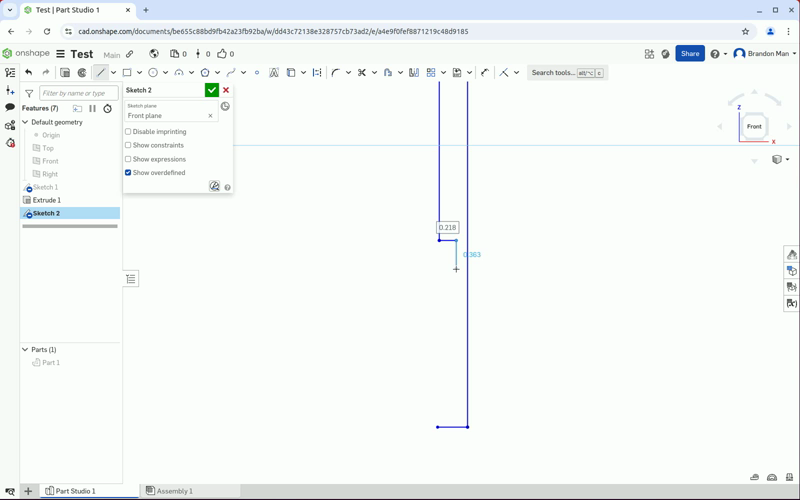
click(456, 268)
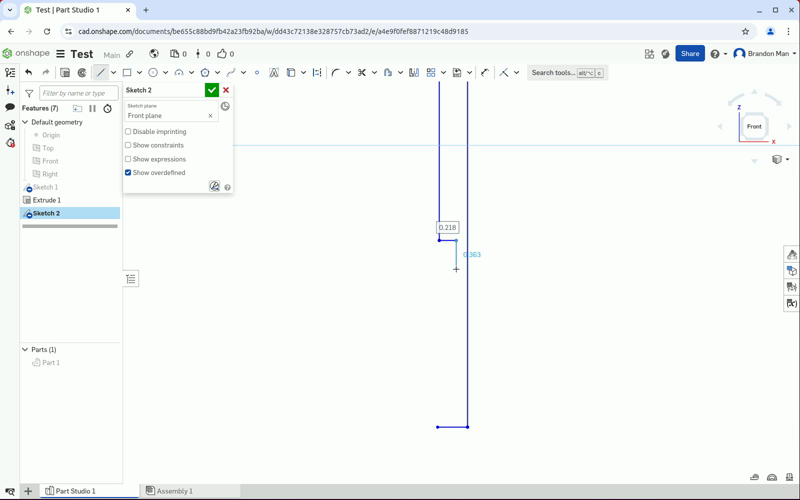
scroll(-6)
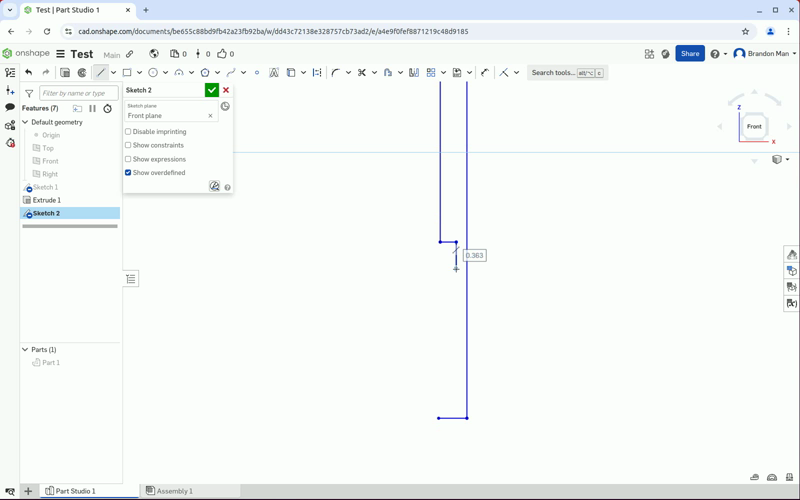
scroll(-6)
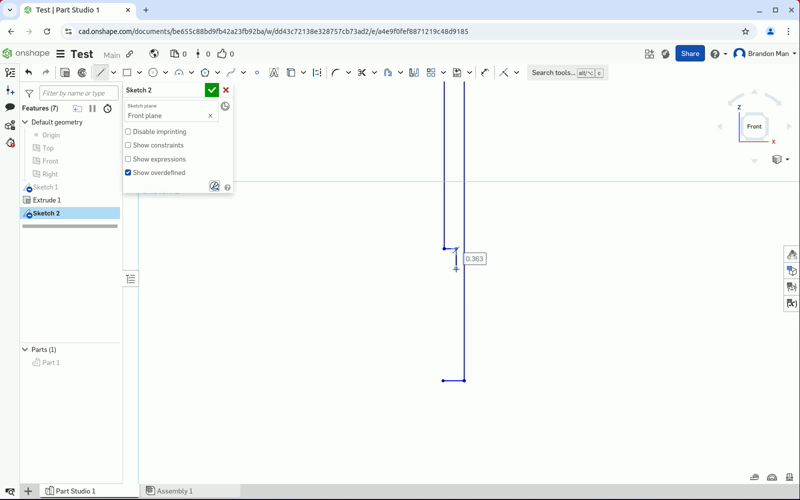
scroll(-6)
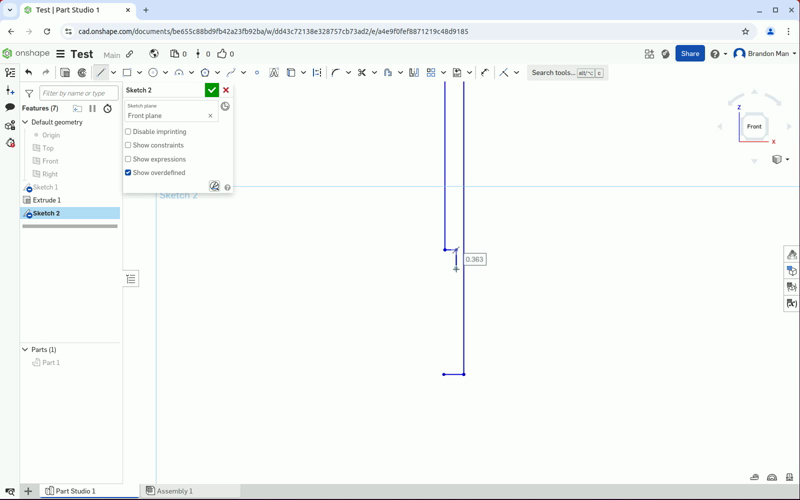
scroll(-6)
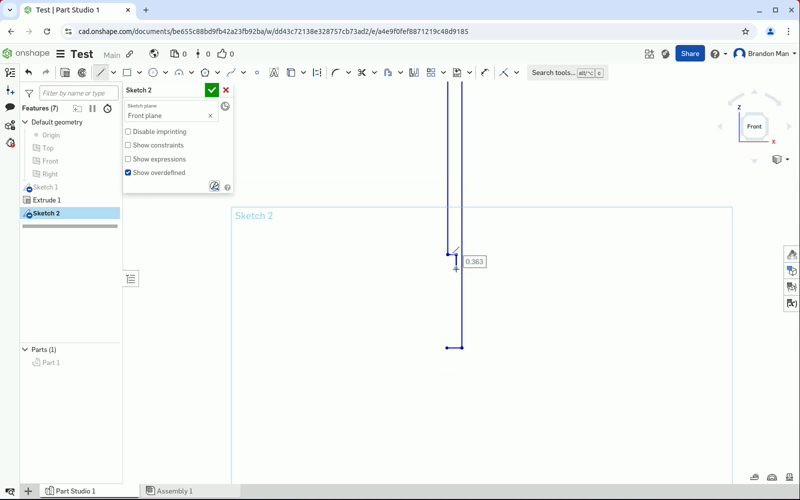
scroll(-6)
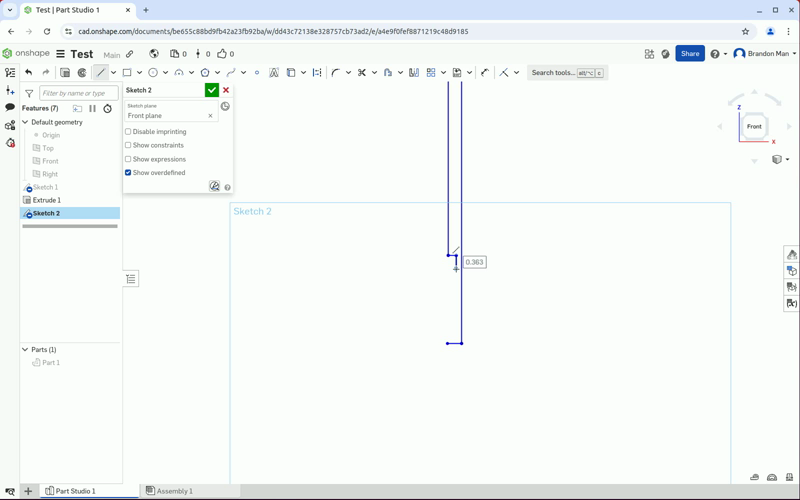
scroll(-6)
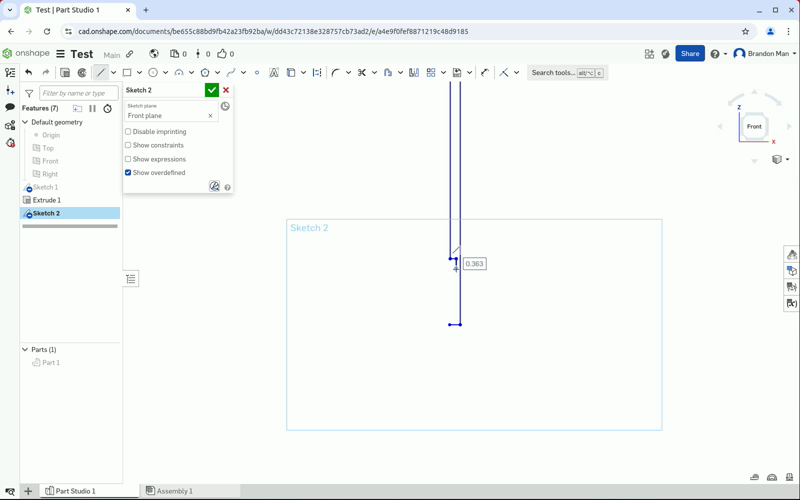
scroll(-6)
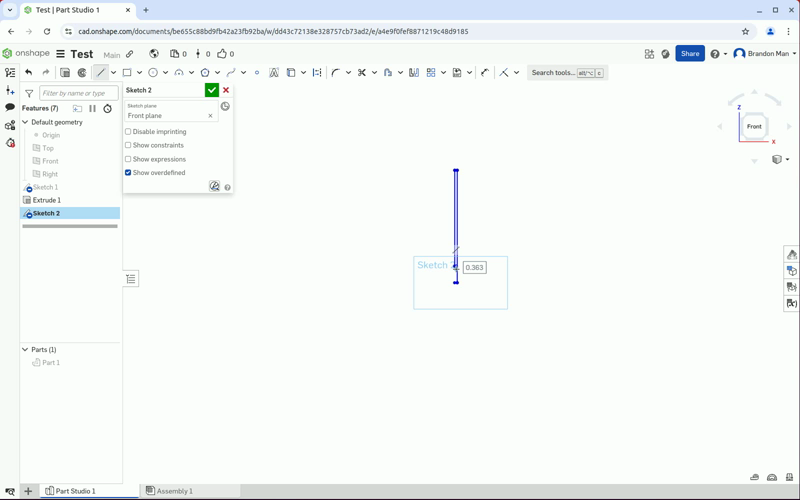
key_up(shift)
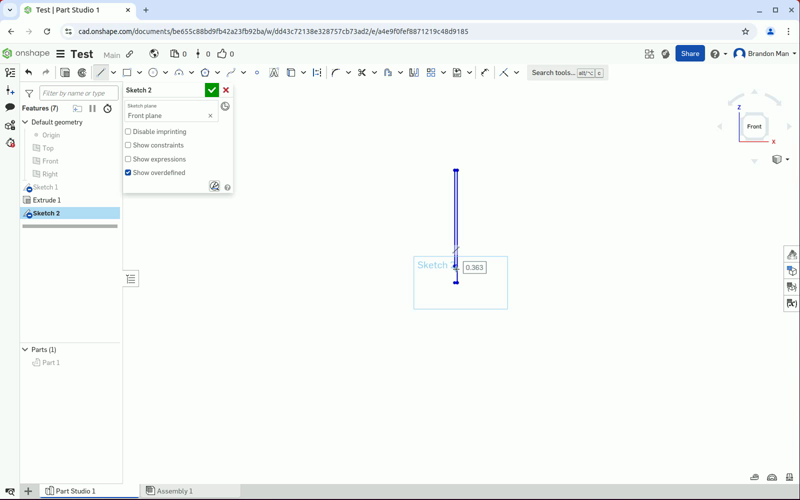
key_down(shift)
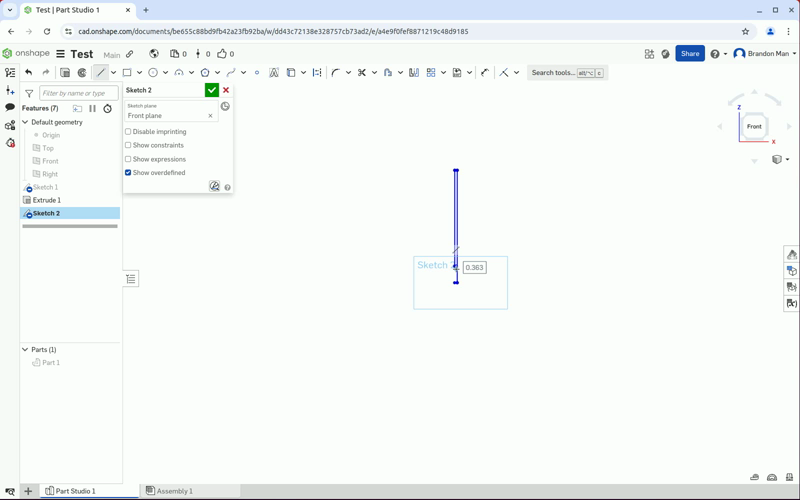
mouse_move(486, 268)
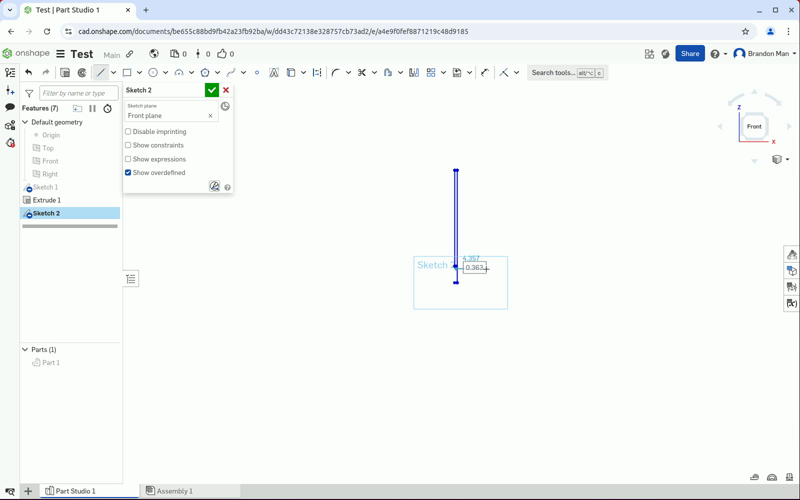
mouse_move(454, 268)
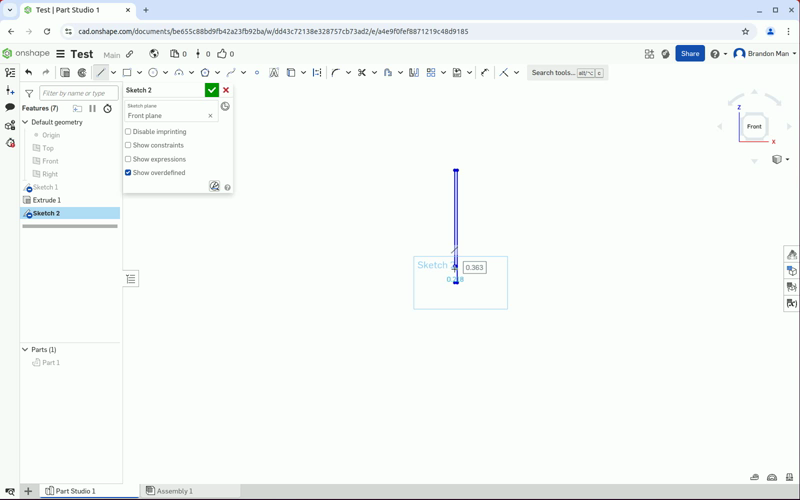
scroll(6)
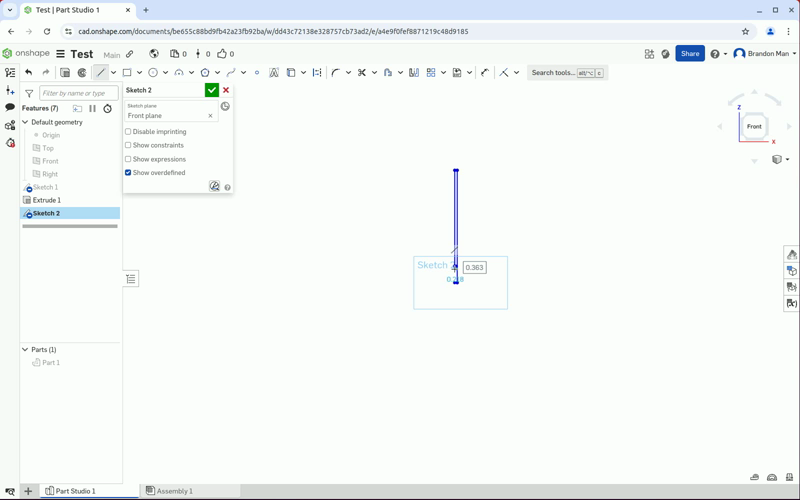
scroll(6)
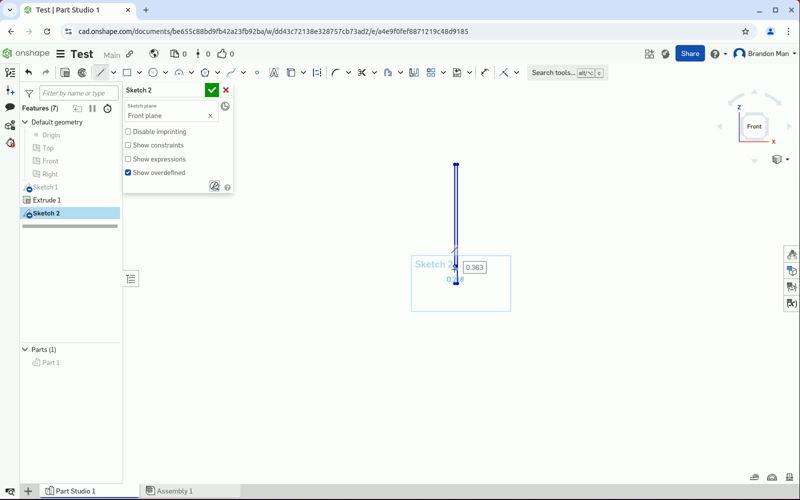
scroll(6)
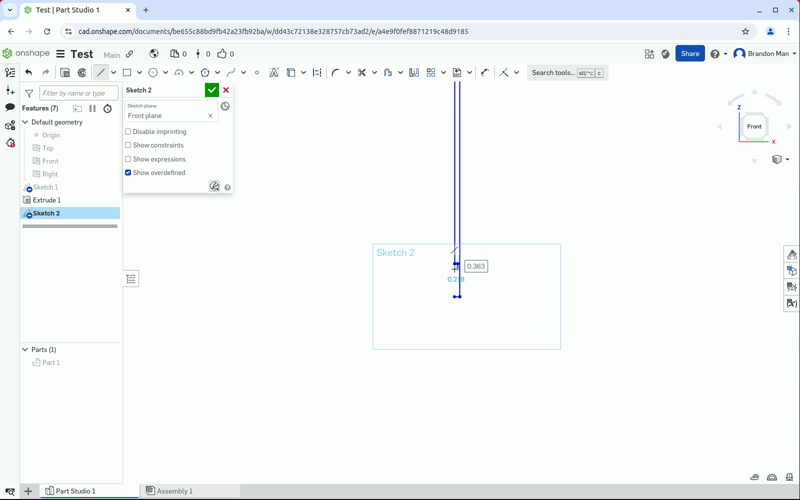
scroll(6)
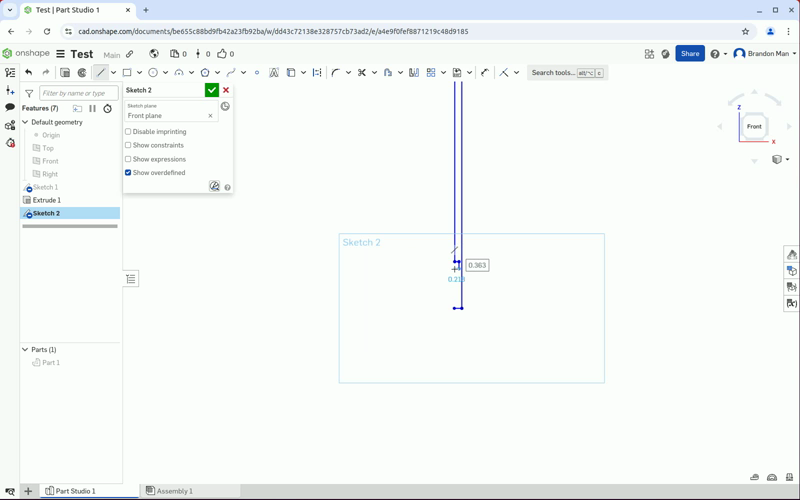
scroll(6)
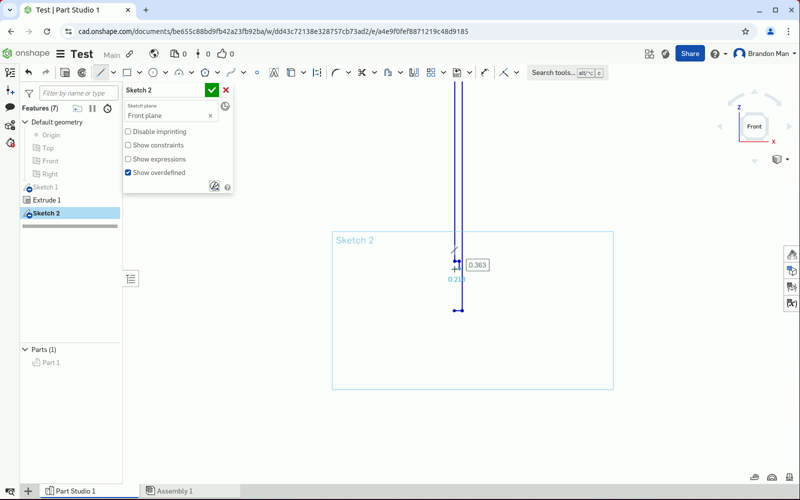
scroll(6)
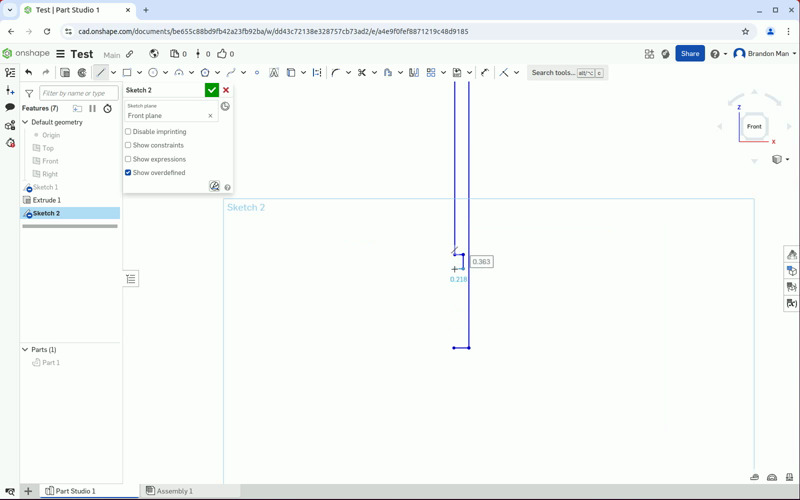
scroll(6)
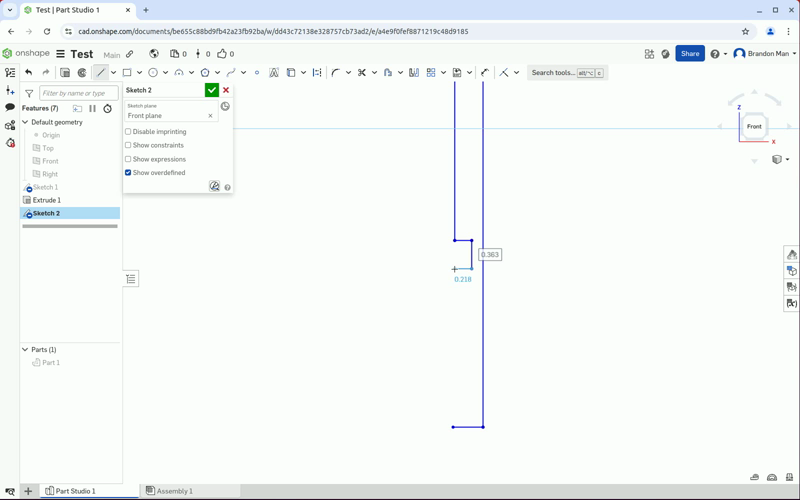
click(454, 268)
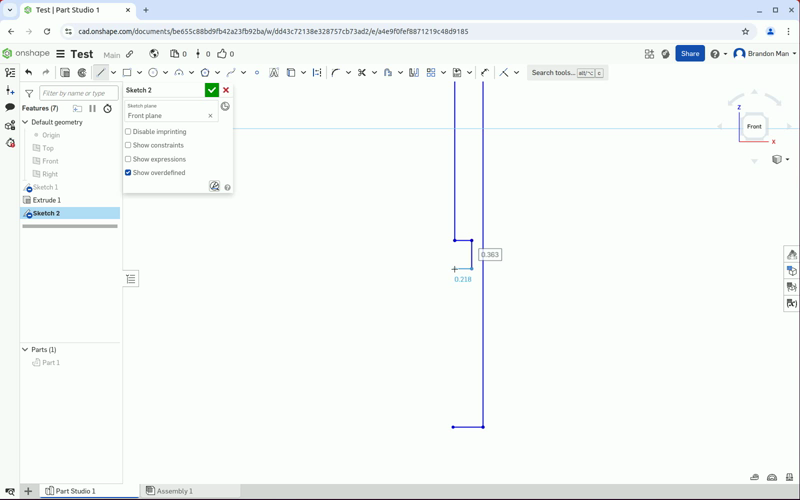
scroll(-6)
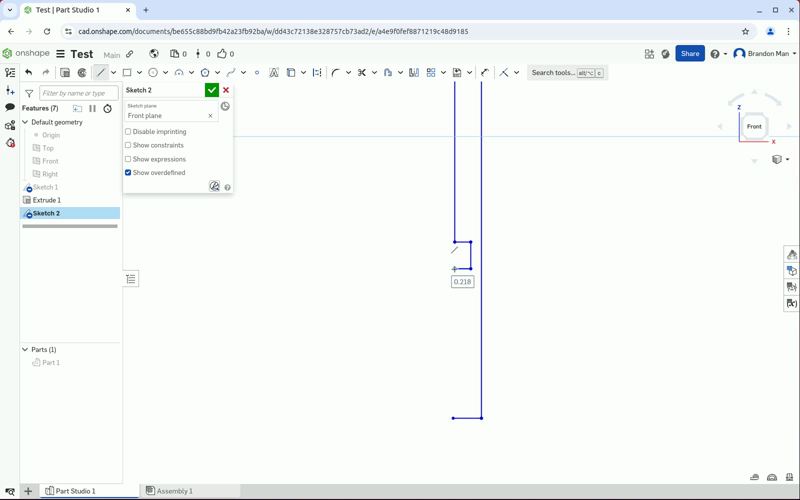
scroll(-6)
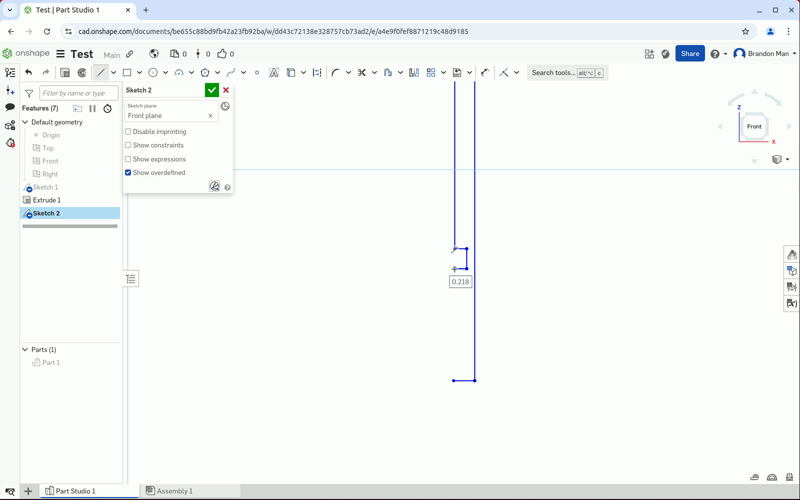
scroll(-6)
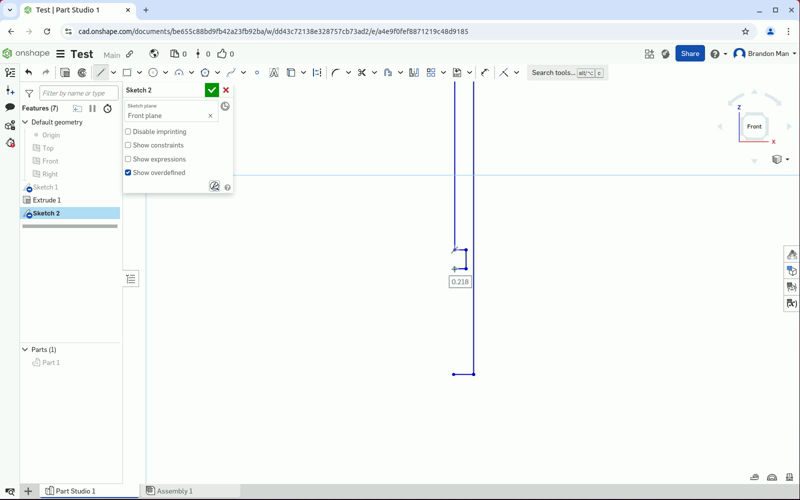
scroll(-6)
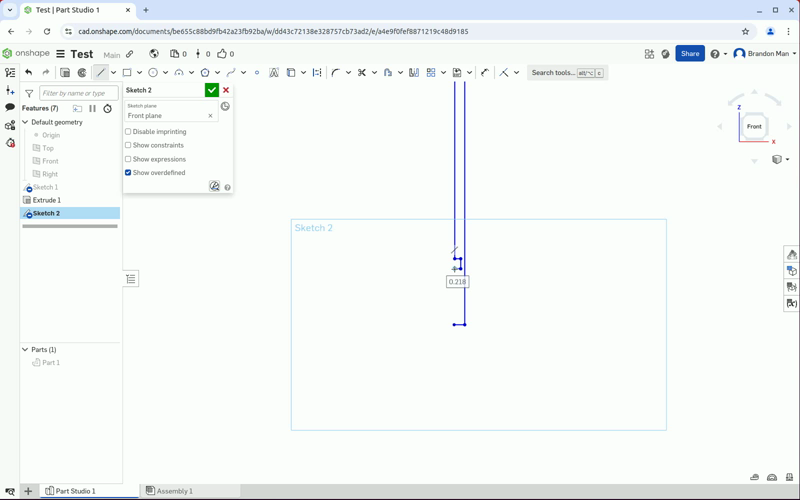
scroll(-6)
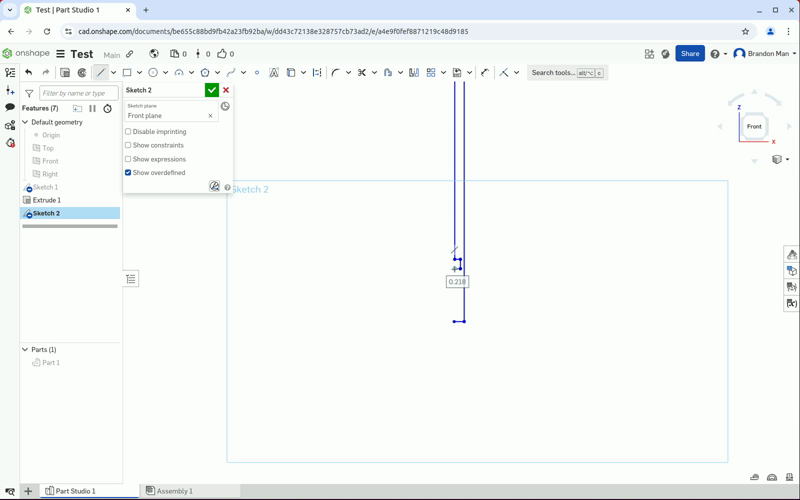
scroll(-6)
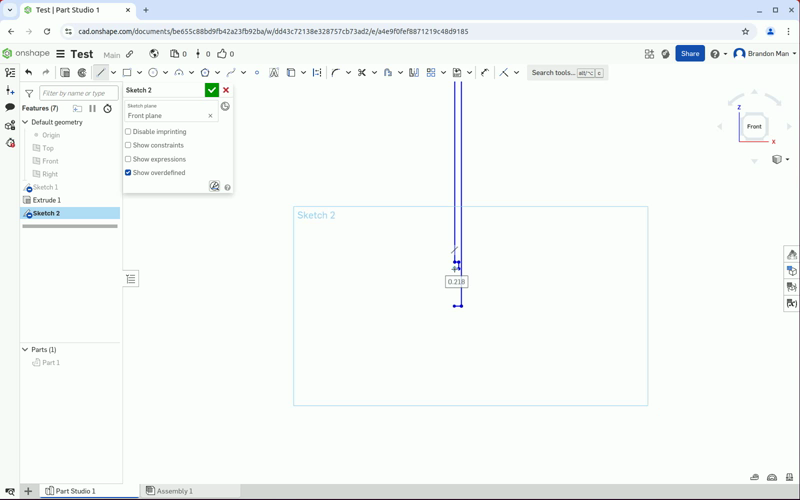
scroll(-6)
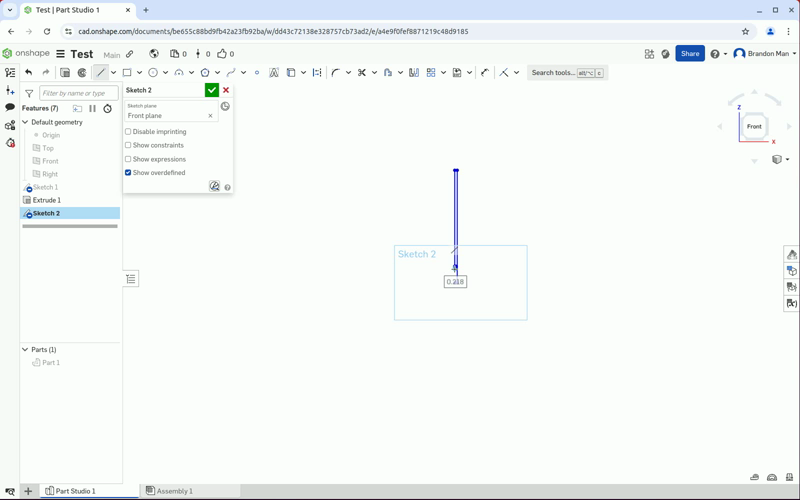
key_up(shift)
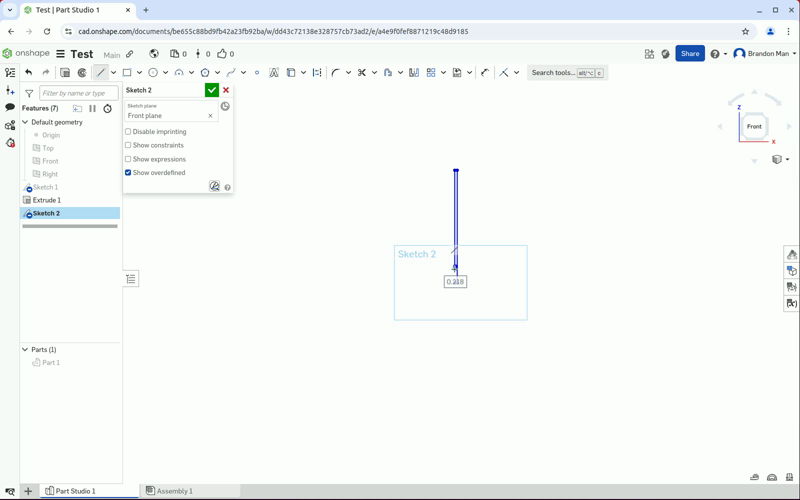
mouse_move(484, 268)
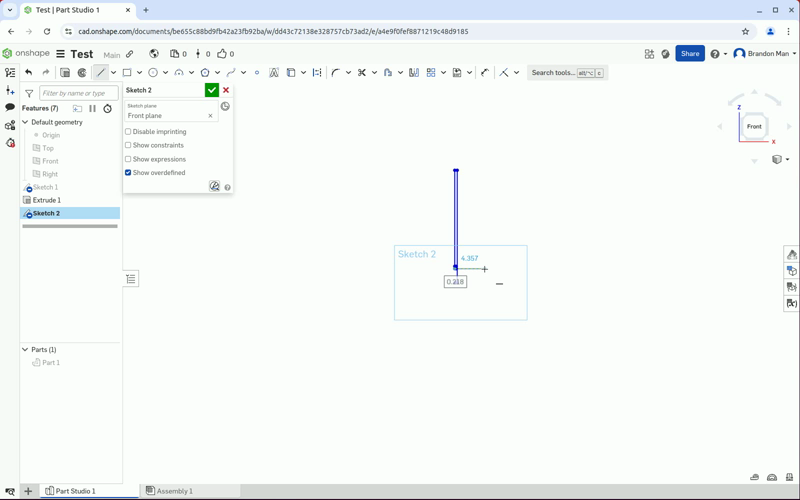
key_down(shift)
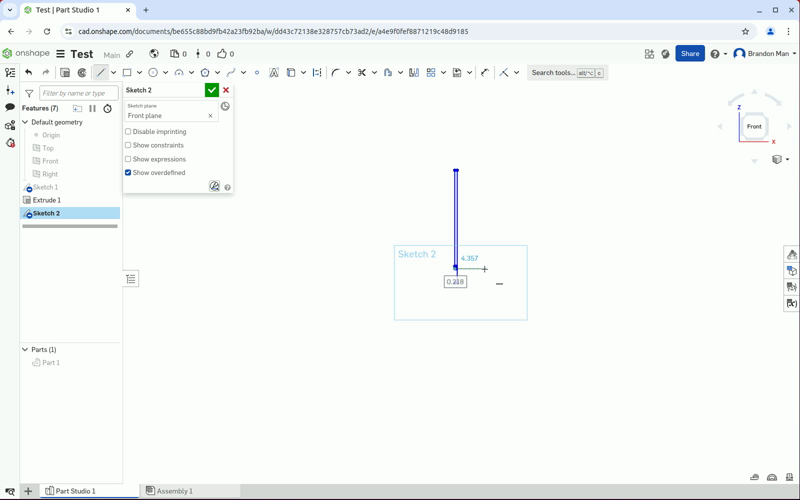
mouse_move(454, 282)
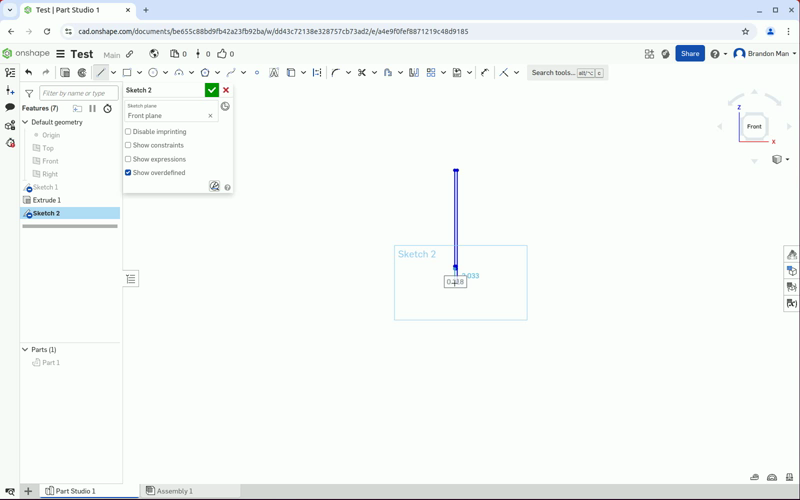
scroll(6)
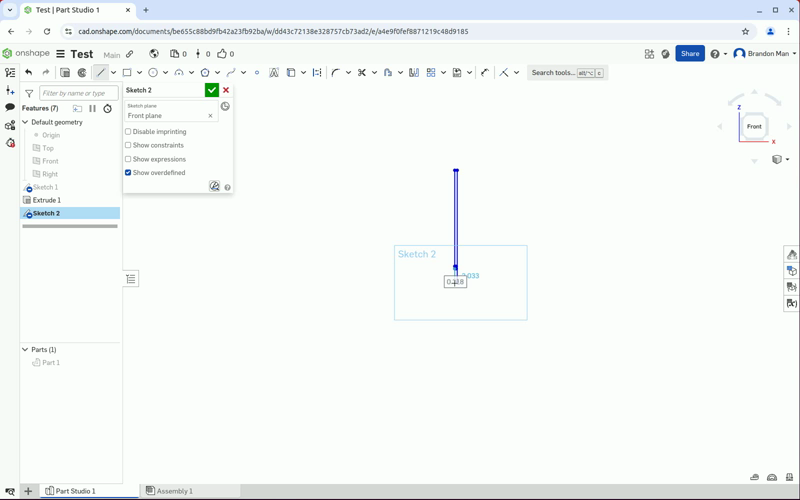
scroll(6)
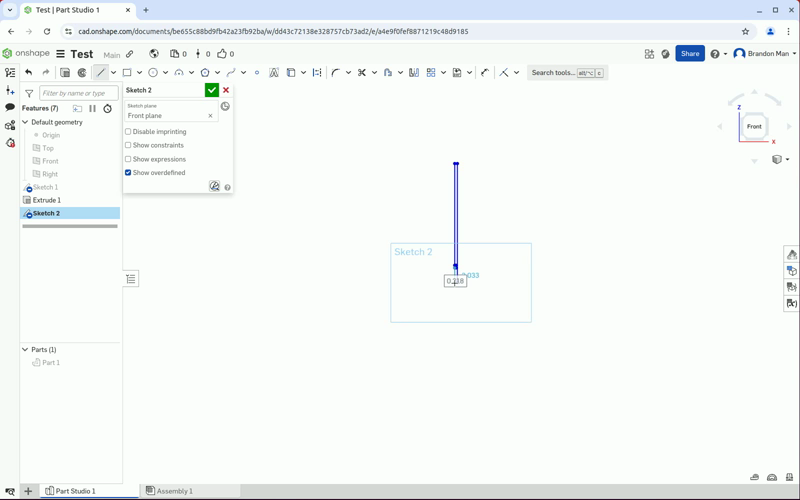
scroll(6)
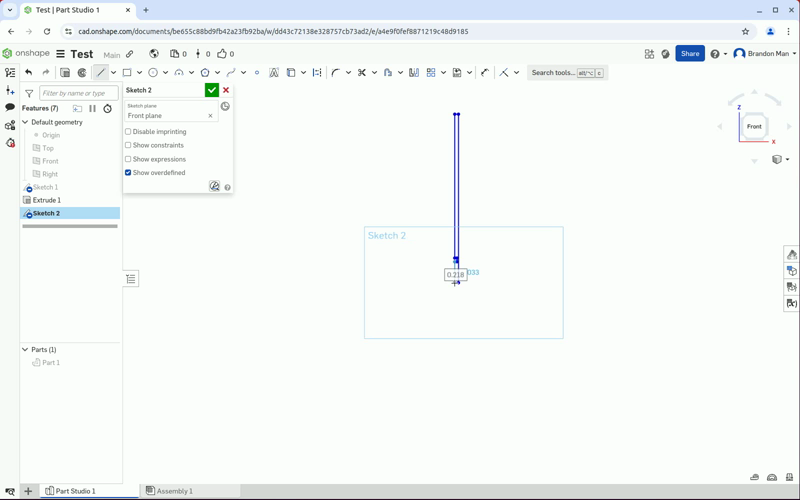
scroll(6)
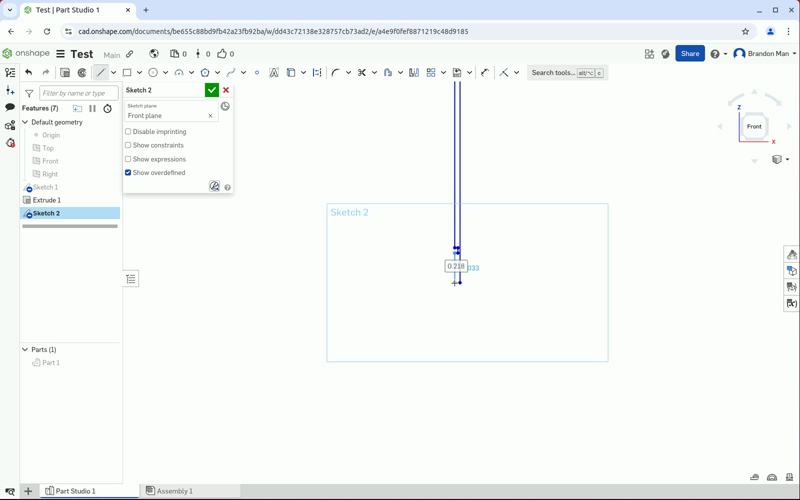
scroll(6)
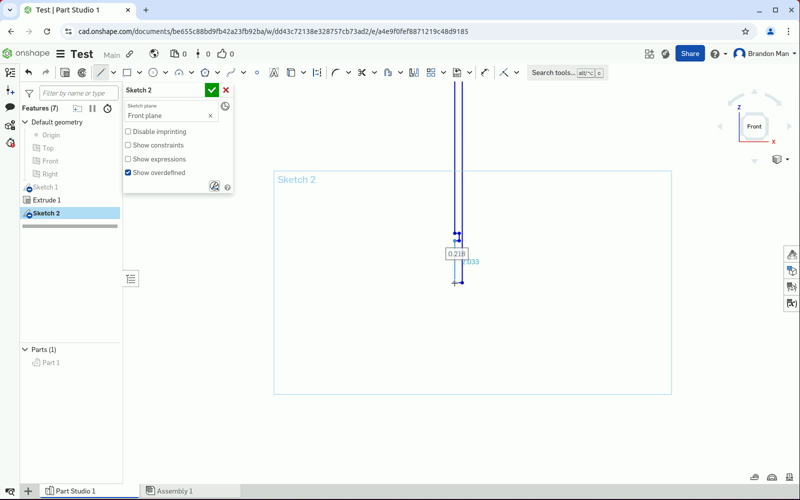
scroll(6)
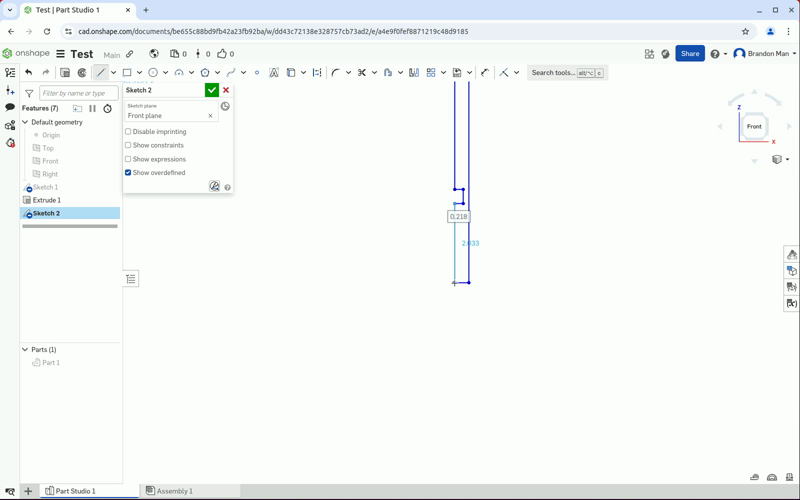
scroll(6)
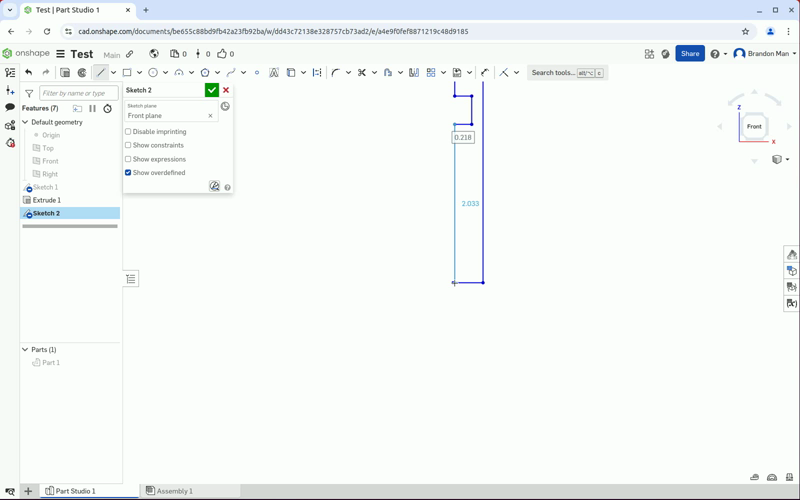
key_up(shift)
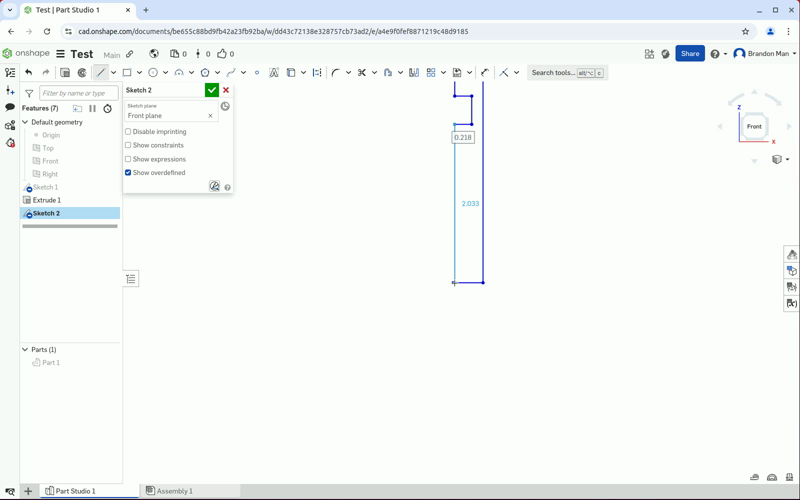
click(454, 282)
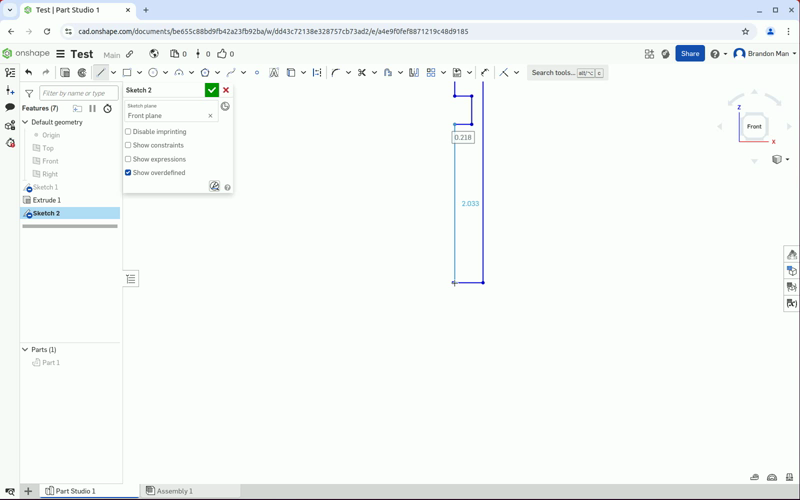
scroll(-6)
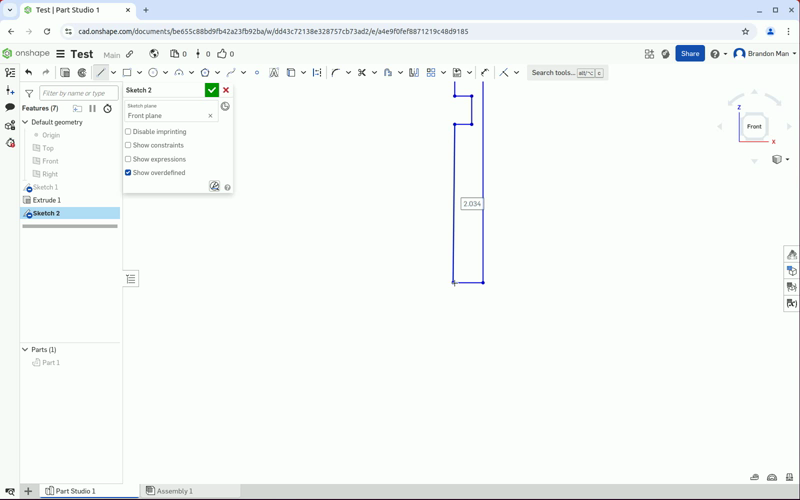
scroll(-6)
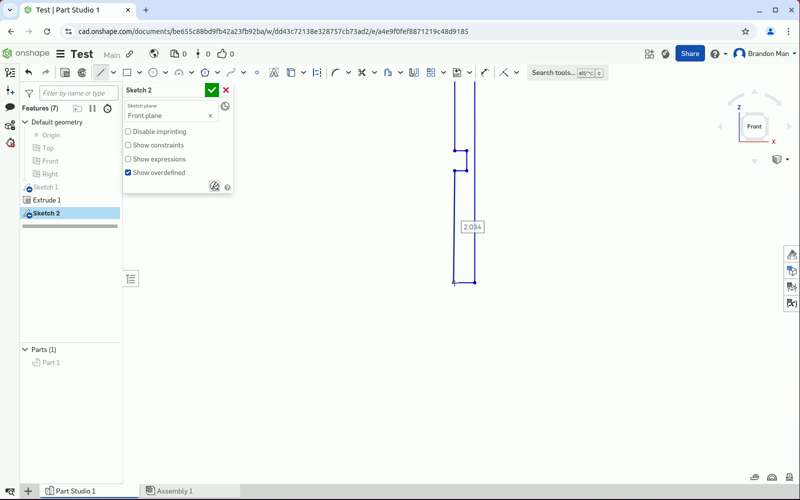
scroll(-6)
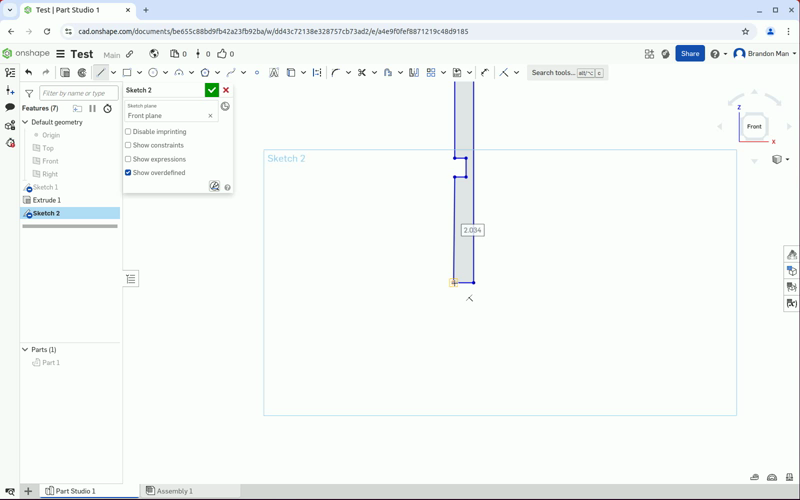
scroll(-6)
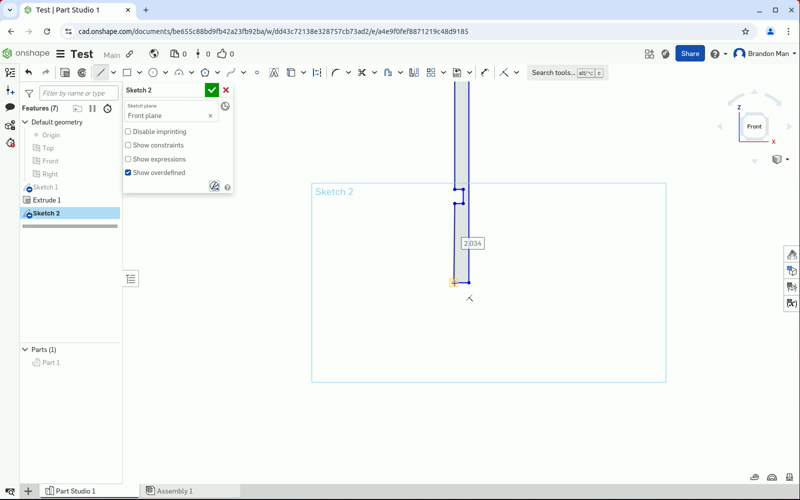
scroll(-6)
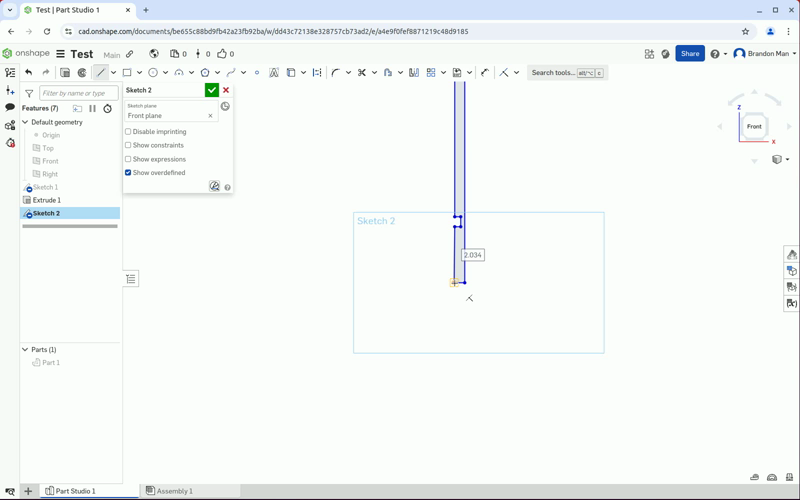
scroll(-6)
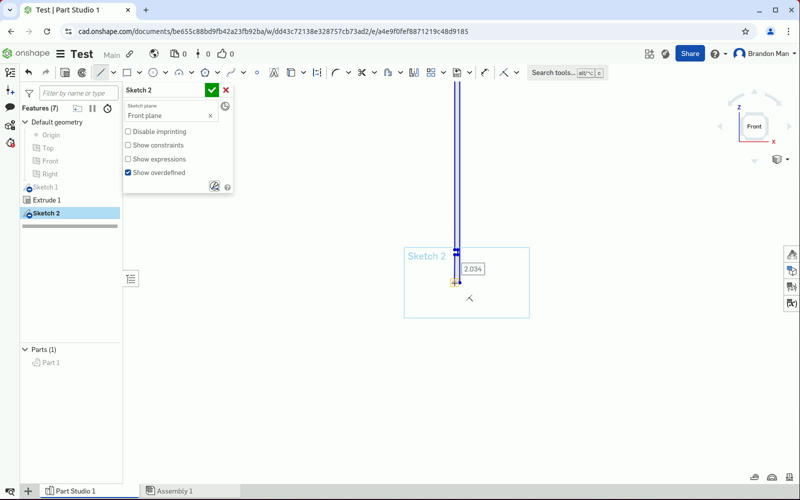
scroll(-6)
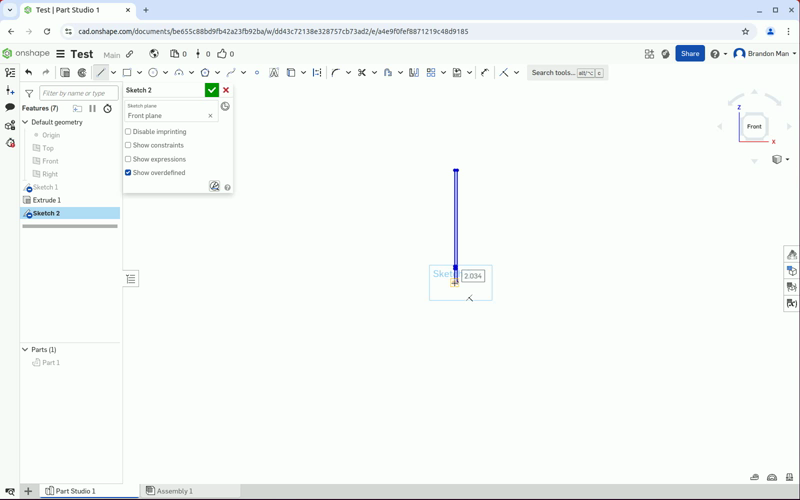
key(esc)
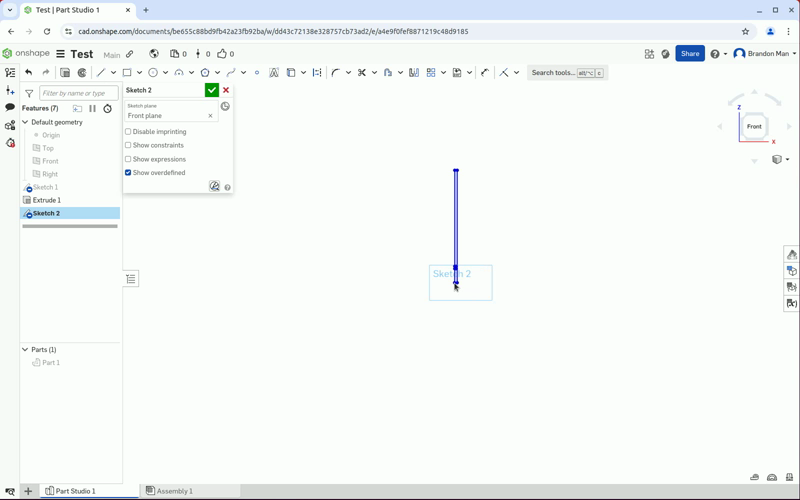
mouse_move(456, 184)
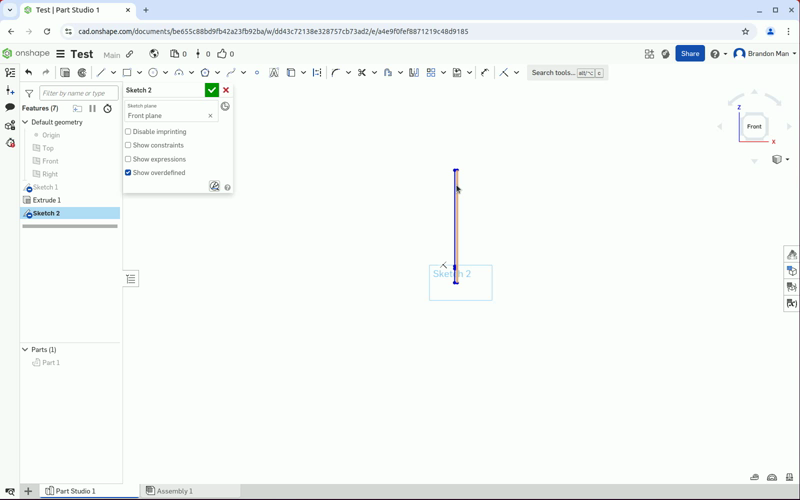
scroll(6)
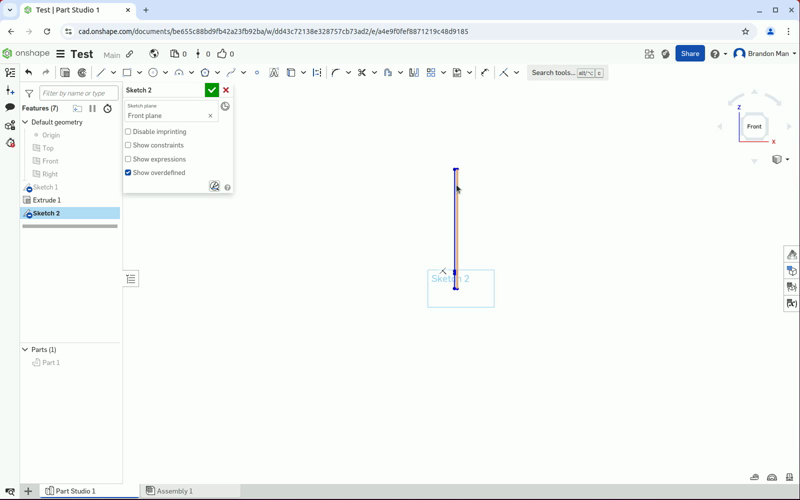
scroll(6)
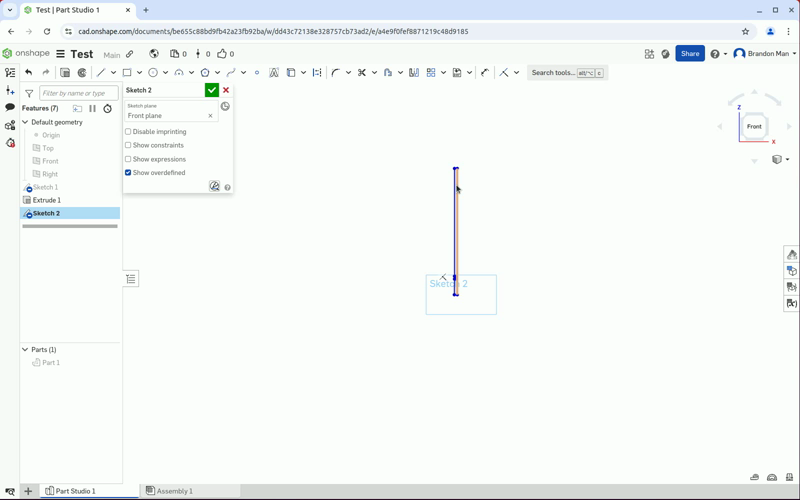
scroll(6)
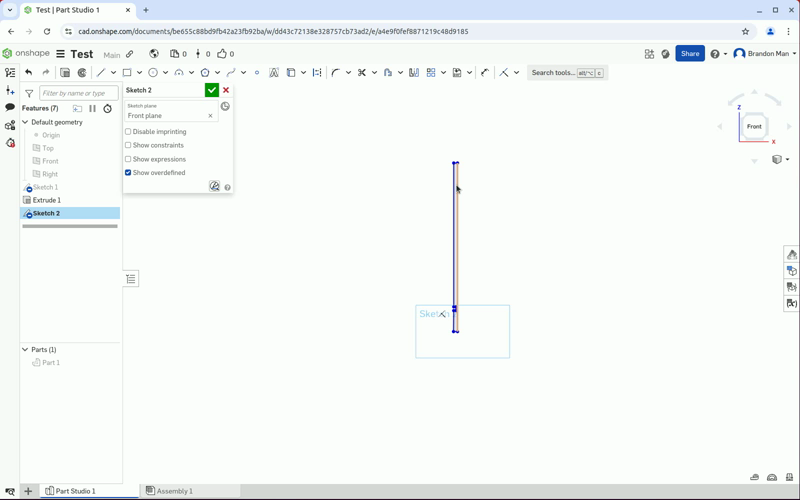
scroll(6)
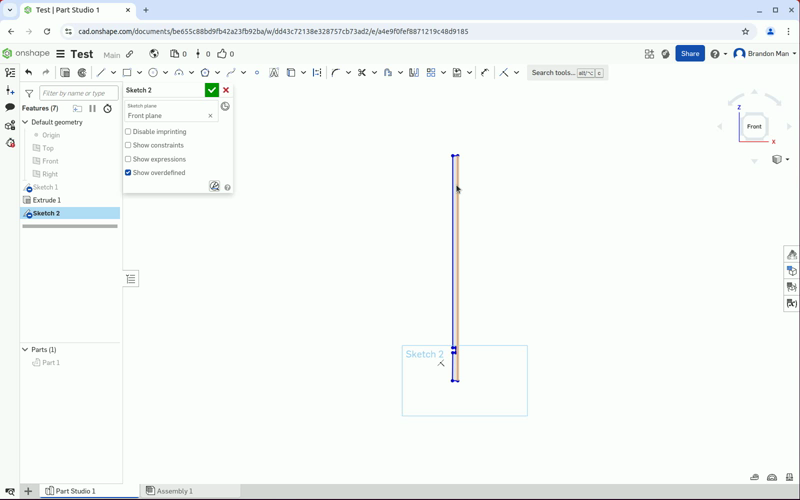
scroll(6)
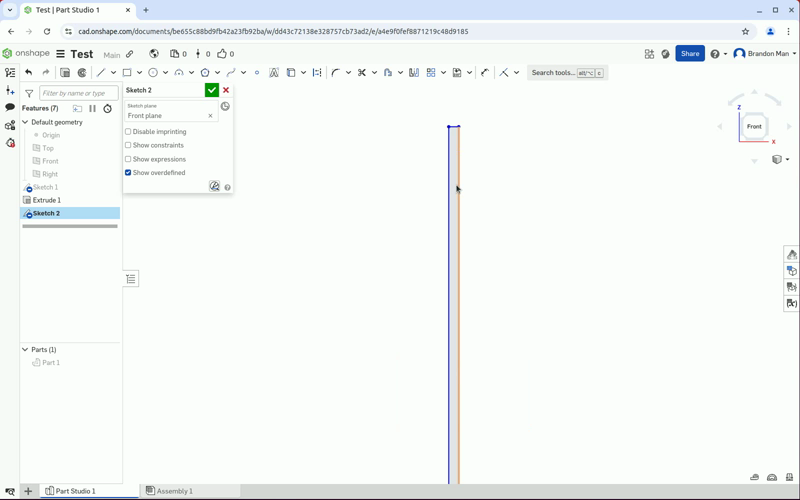
scroll(6)
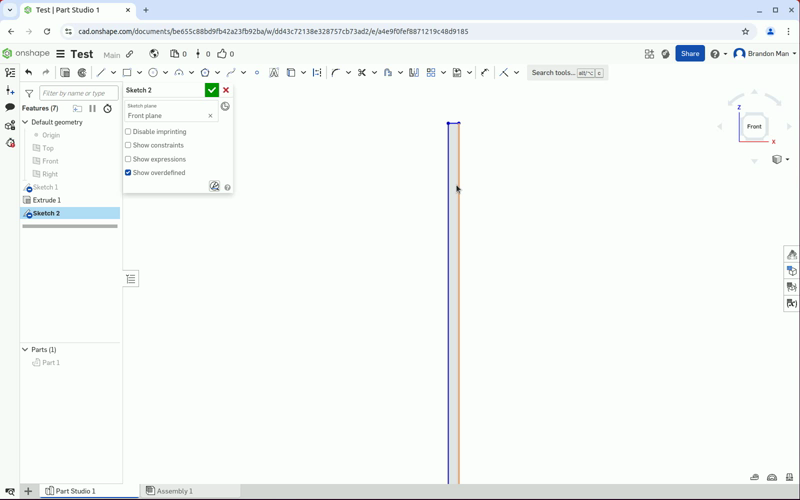
scroll(6)
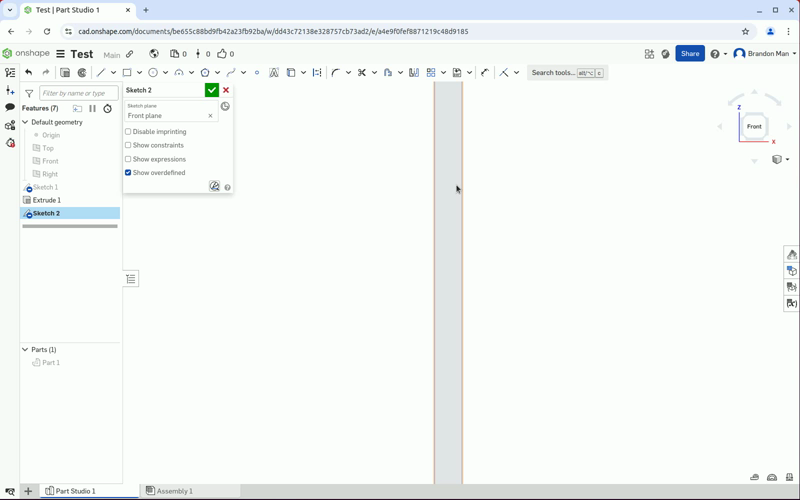
click(456, 184)
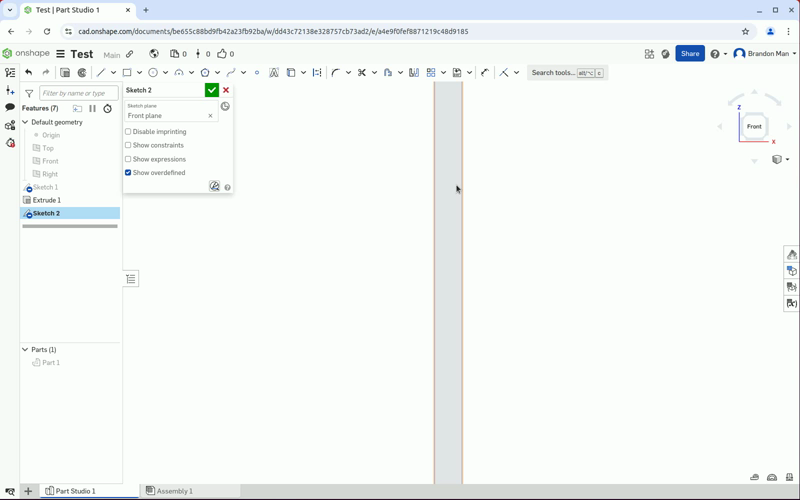
scroll(-6)
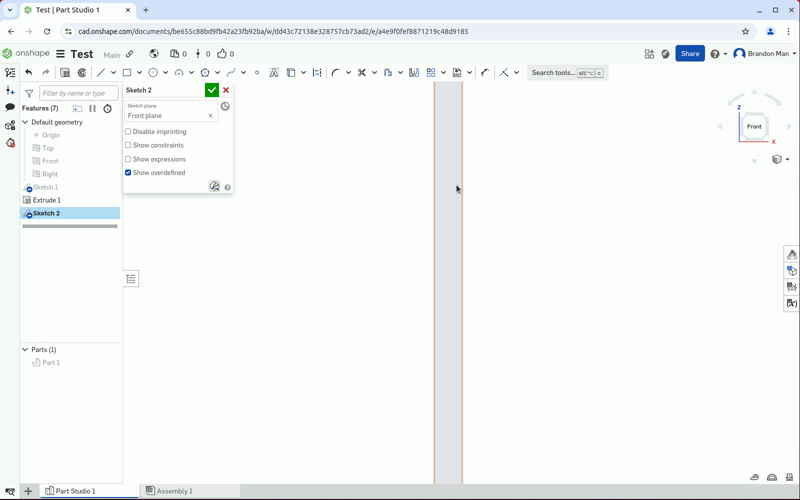
scroll(-6)
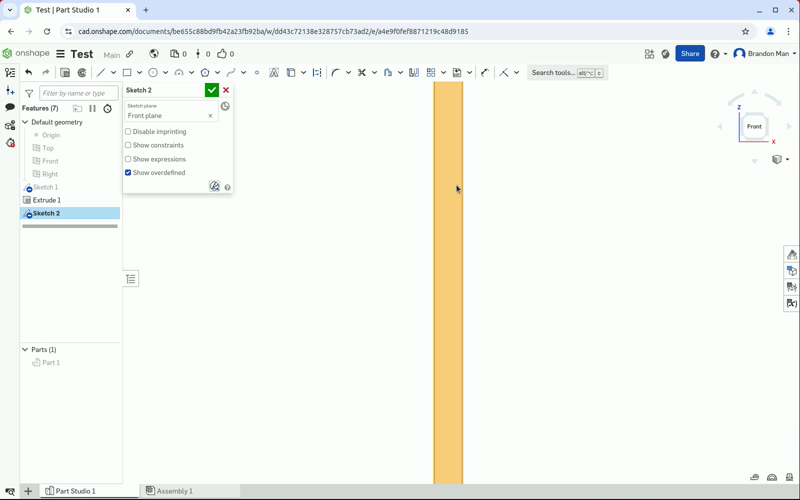
scroll(-6)
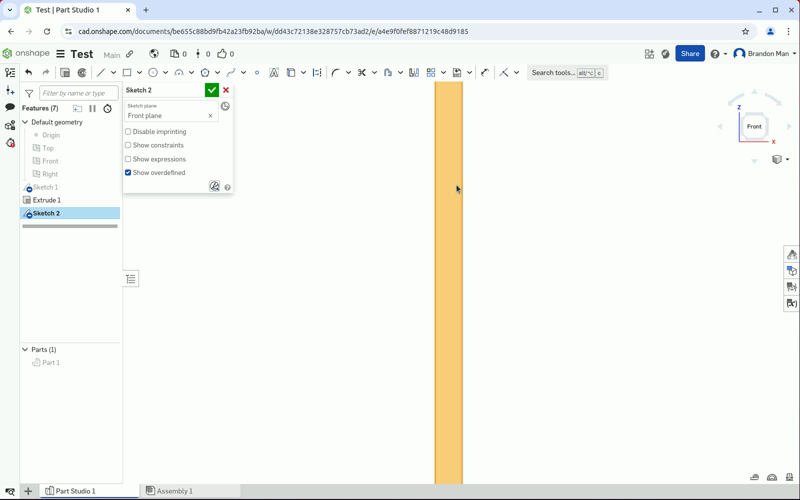
scroll(-6)
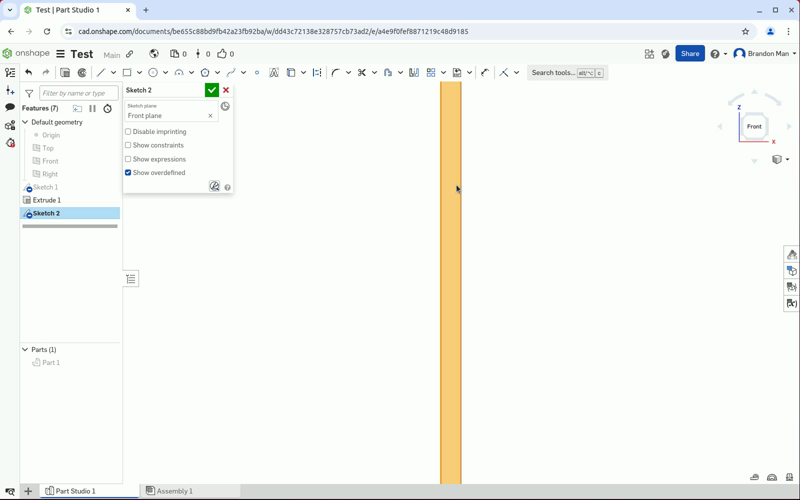
scroll(-6)
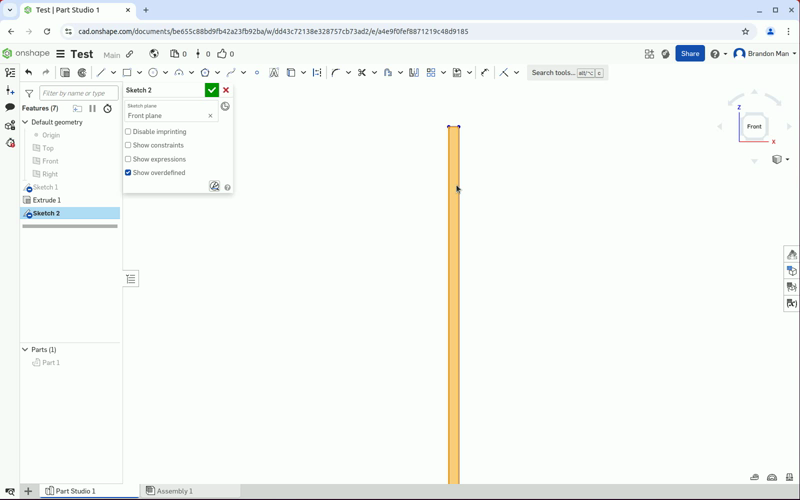
scroll(-6)
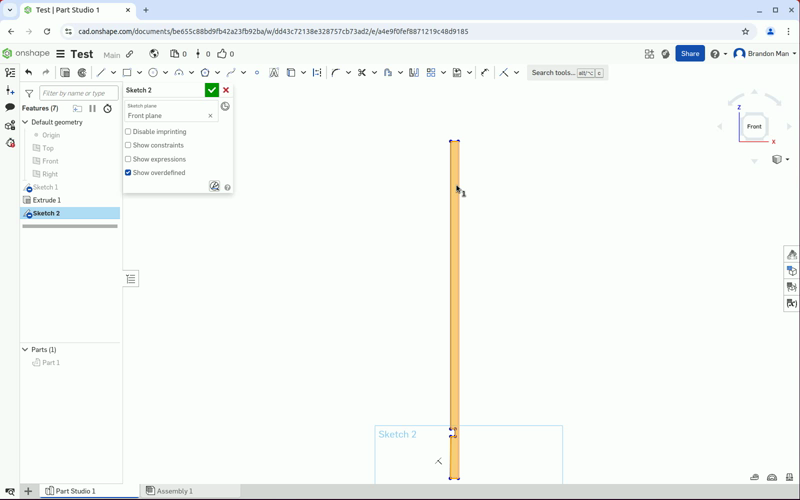
scroll(-6)
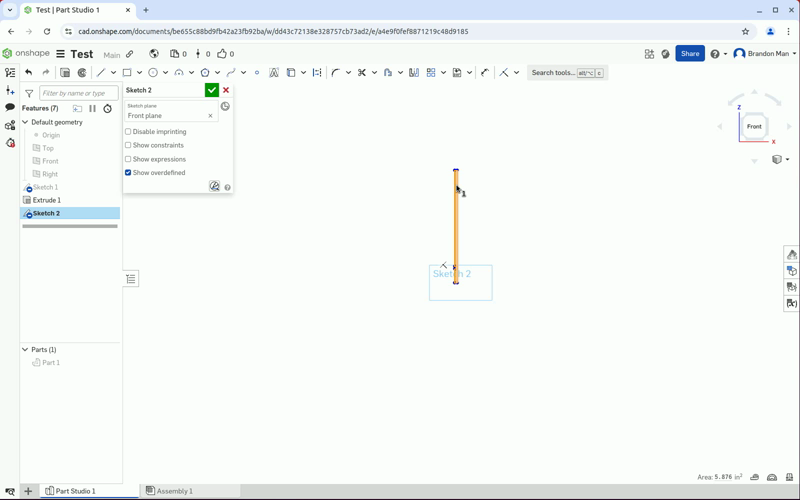
mouse_move(73, 352)
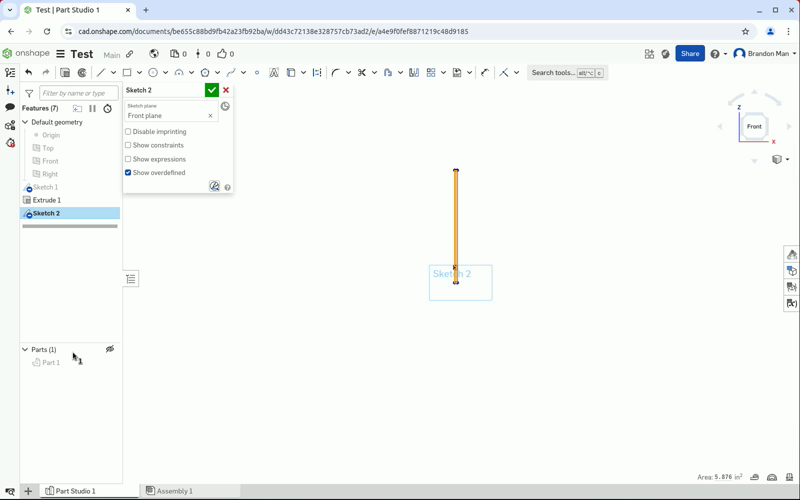
key(shift+y)
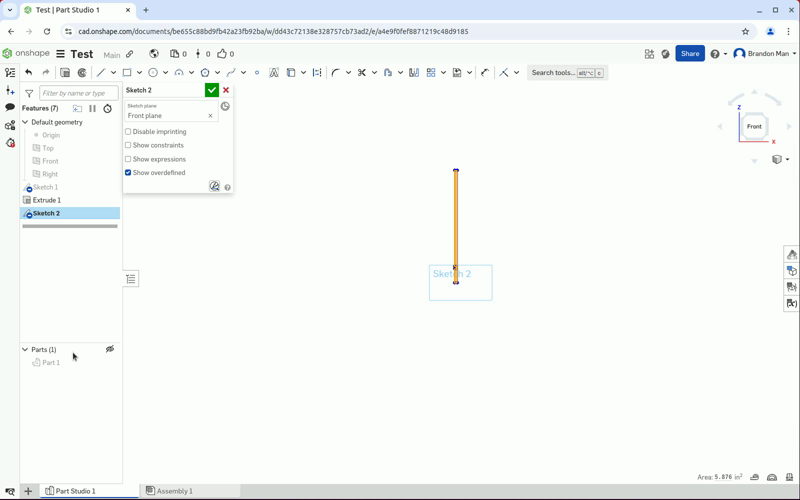
key(shift+e)
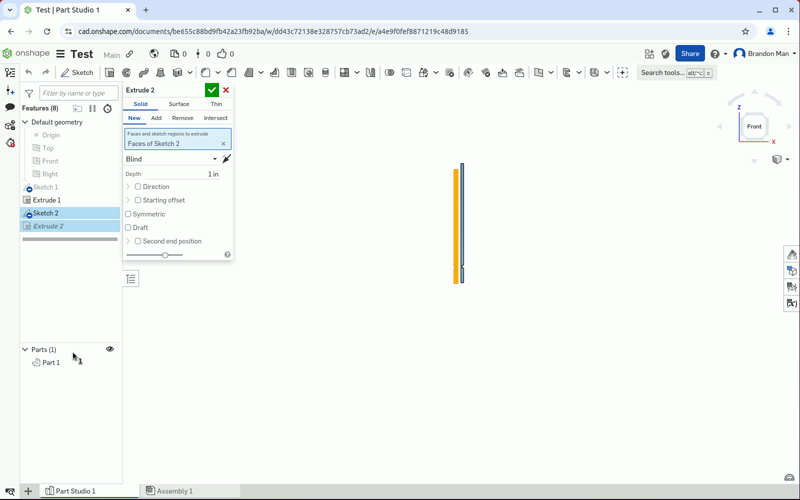
mouse_move(143, 106)
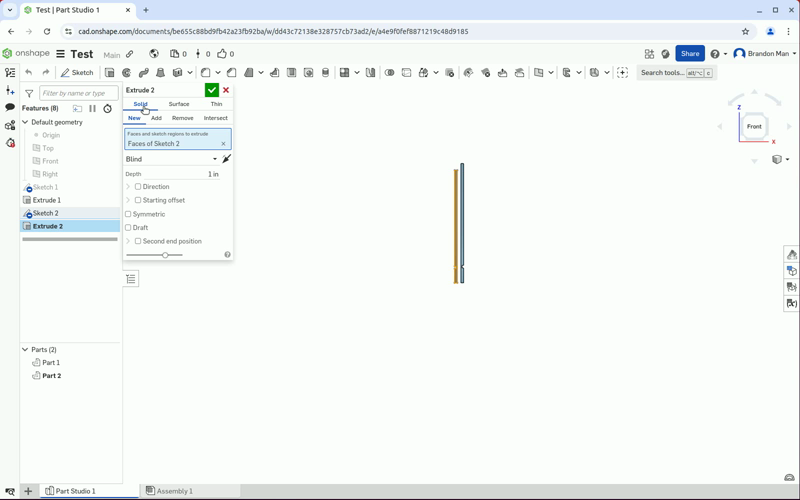
click(143, 106)
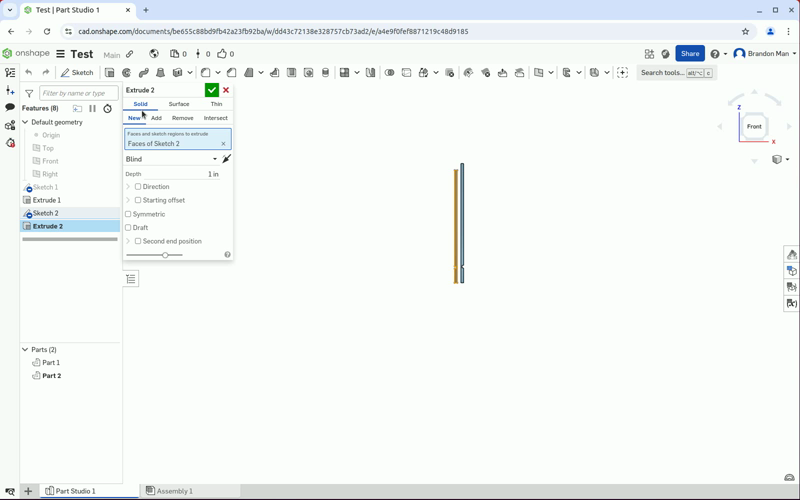
mouse_move(137, 120)
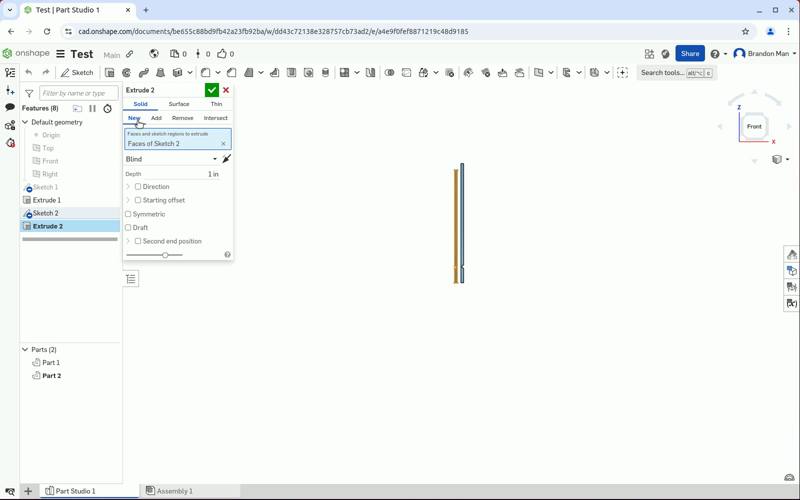
click(137, 120)
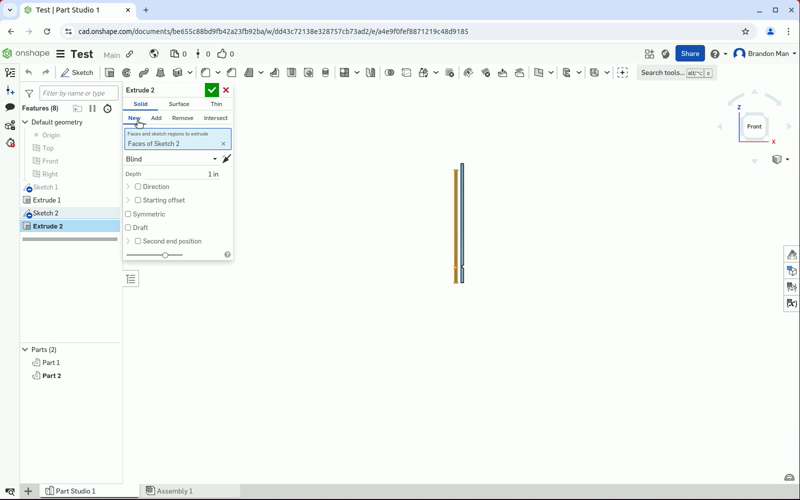
key(tab, 4)
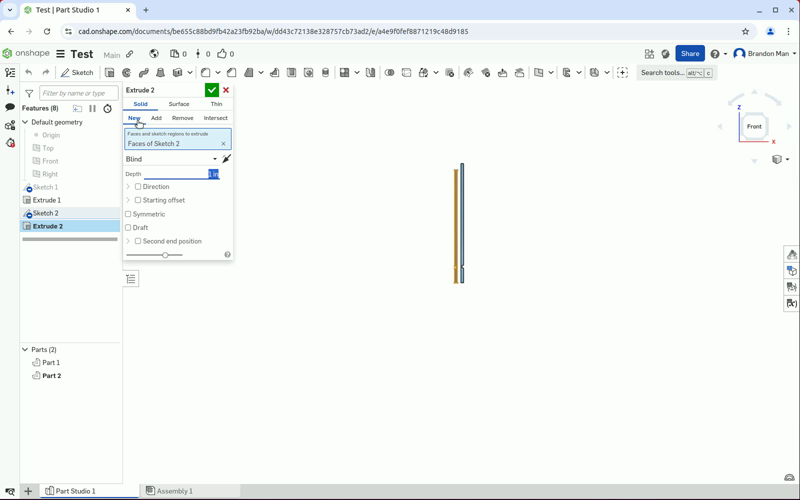
text(14.202)
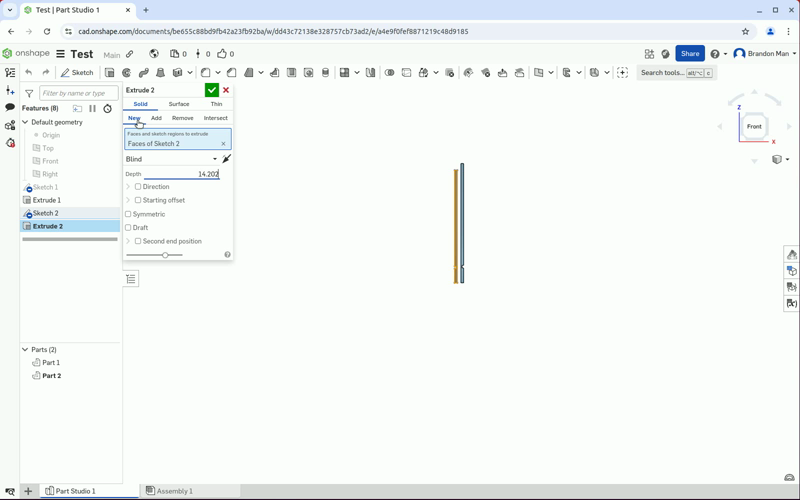
key(enter)
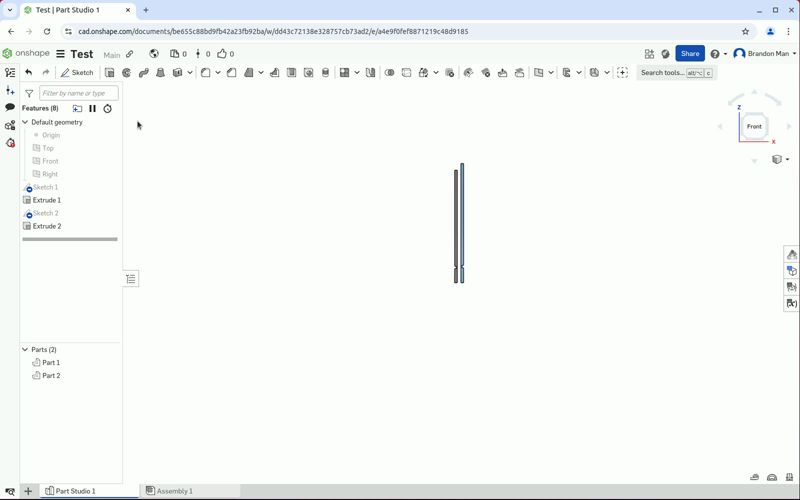
key(shift+h)
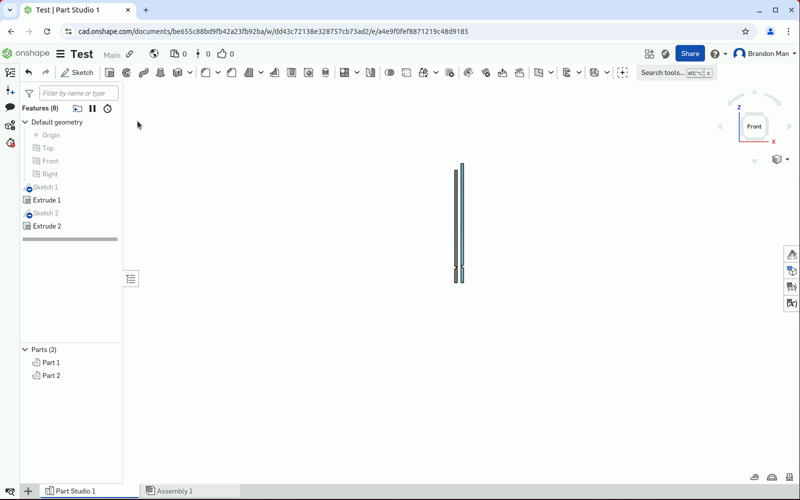
key(shift+h)
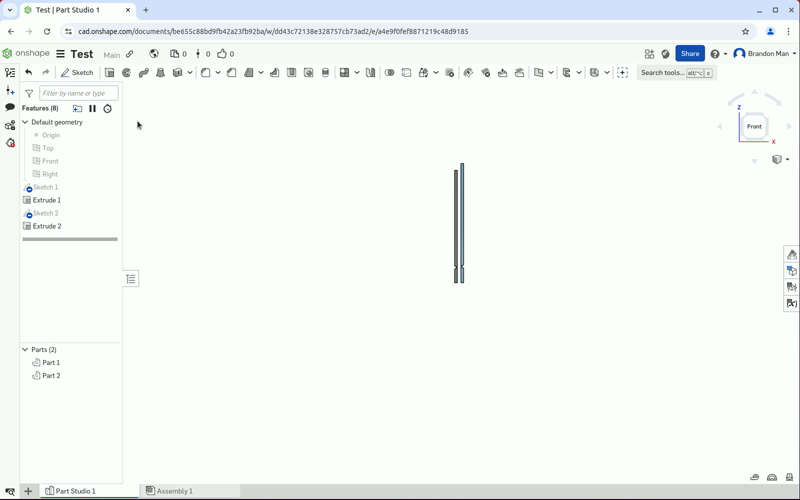
mouse_move(73, 189)
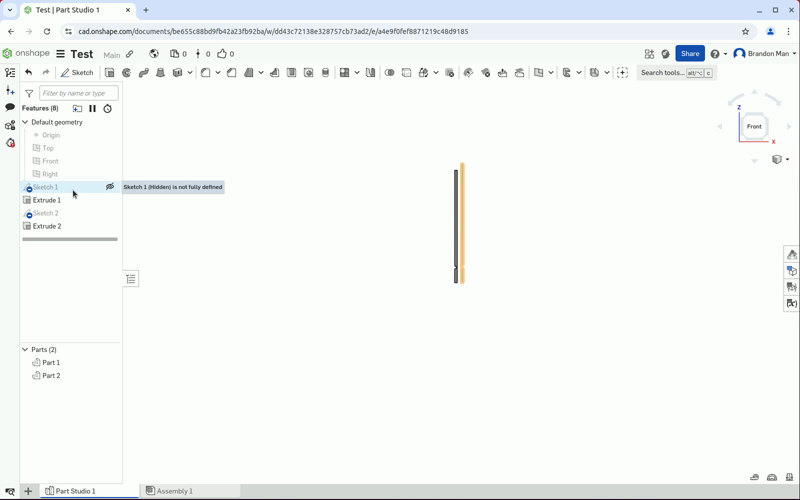
click(73, 189)
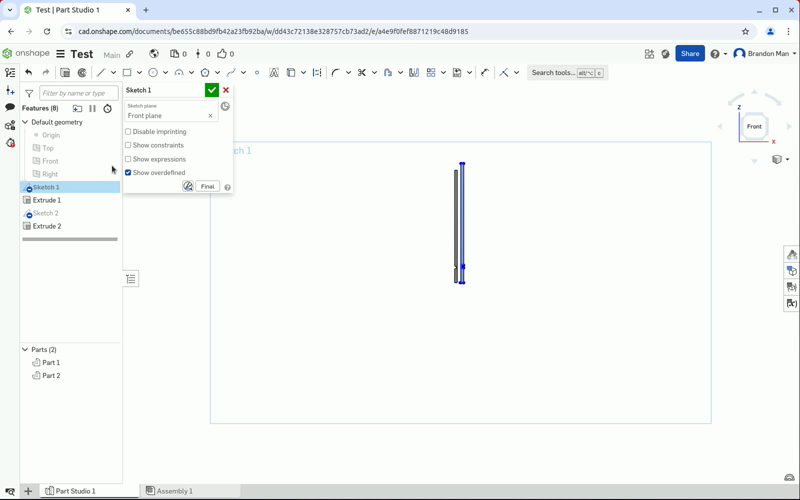
mouse_move(229, 92)
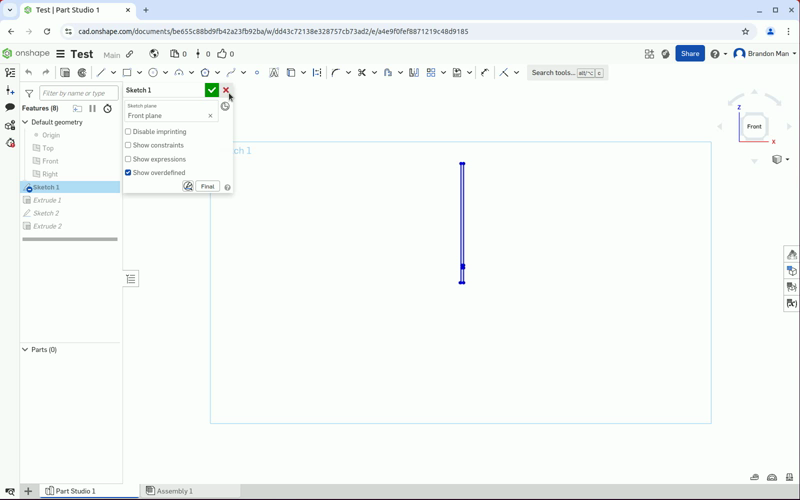
click(229, 92)
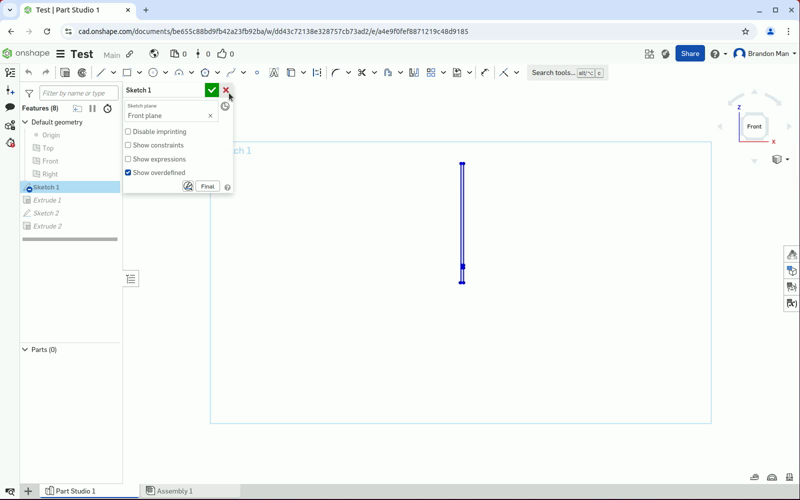
key(shift+s)
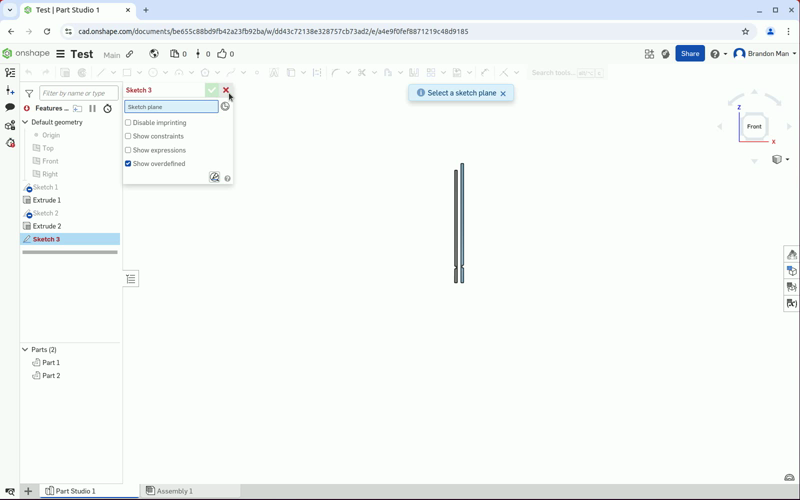
mouse_move(73, 163)
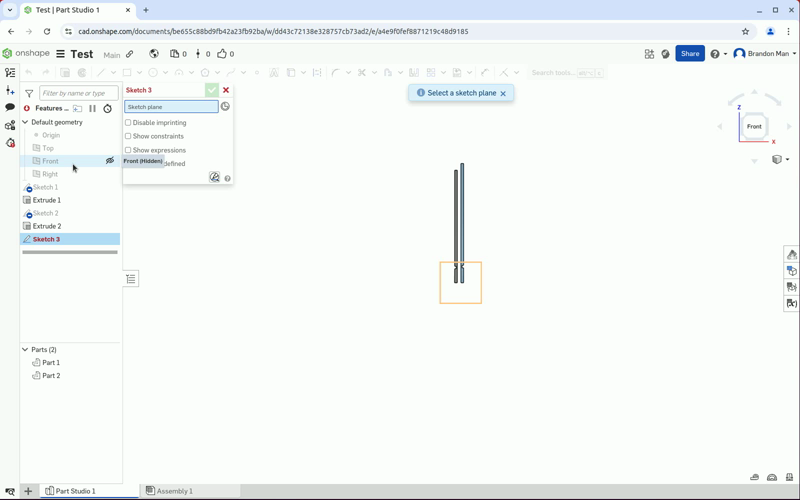
click(73, 163)
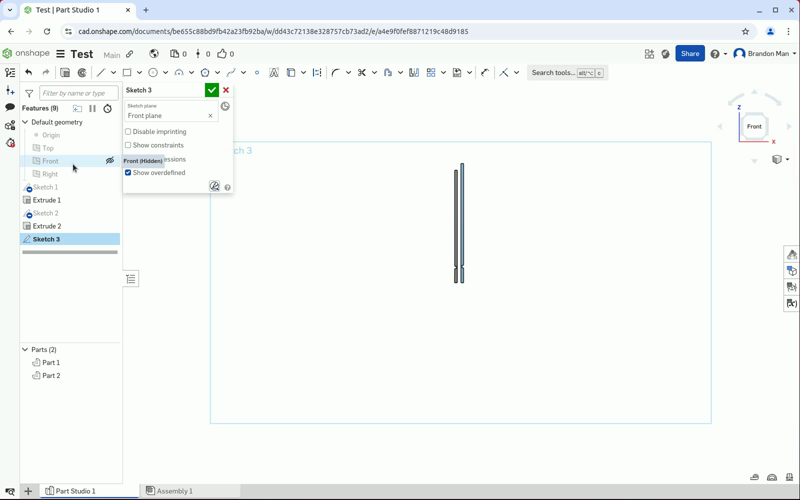
mouse_move(73, 352)
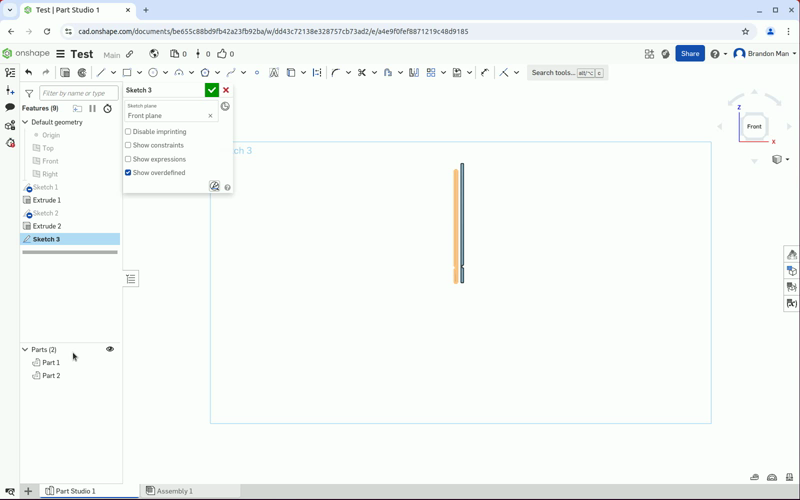
key(y)
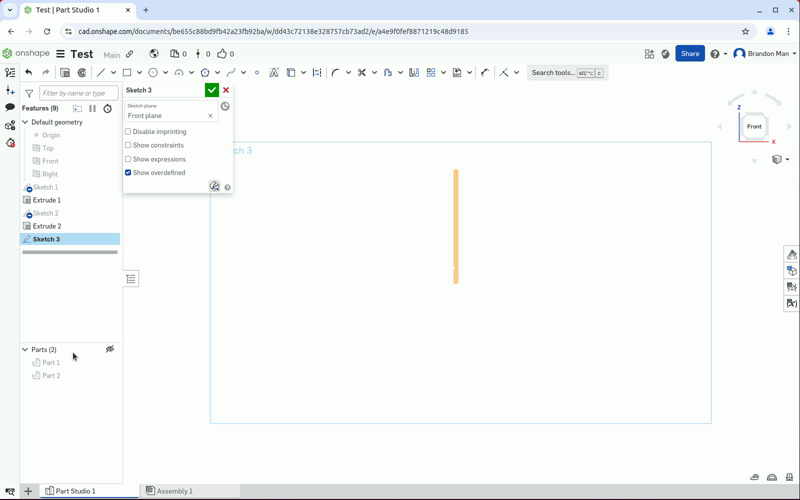
key(l)
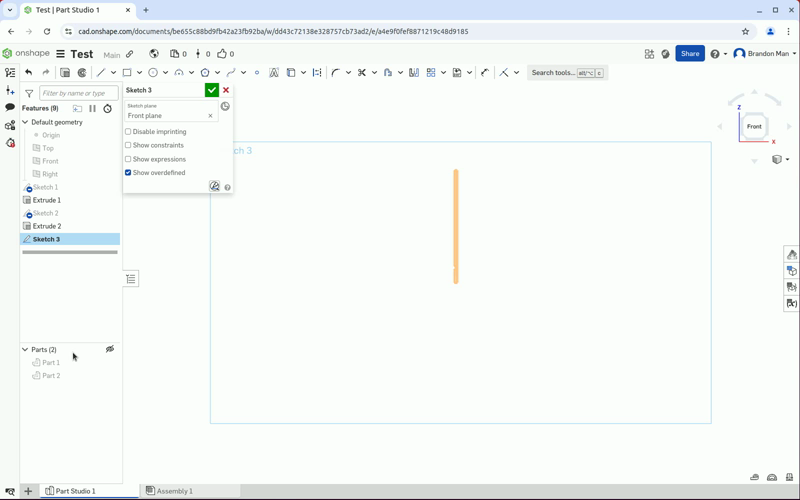
key_down(shift)
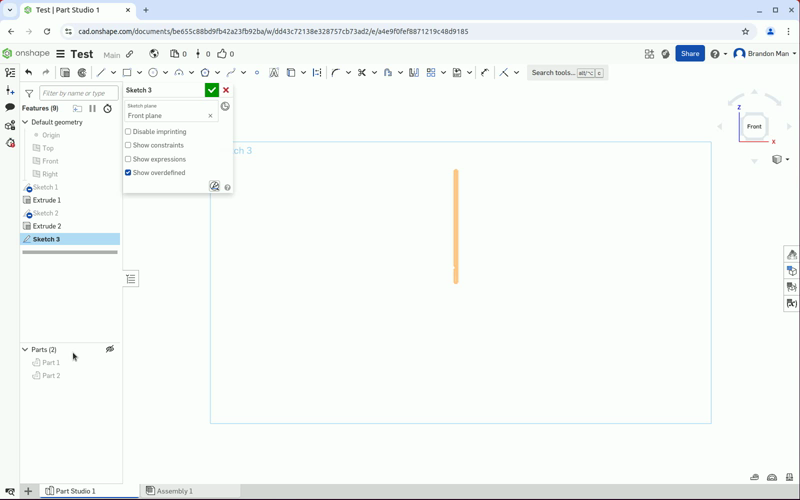
mouse_move(466, 282)
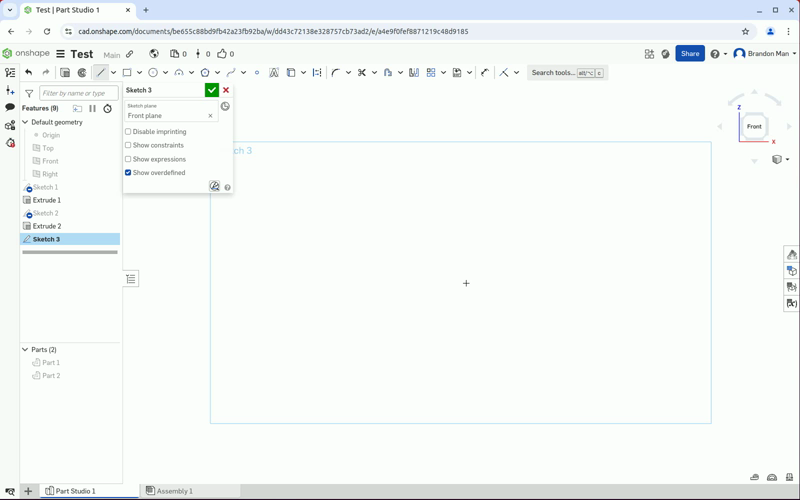
click(466, 282)
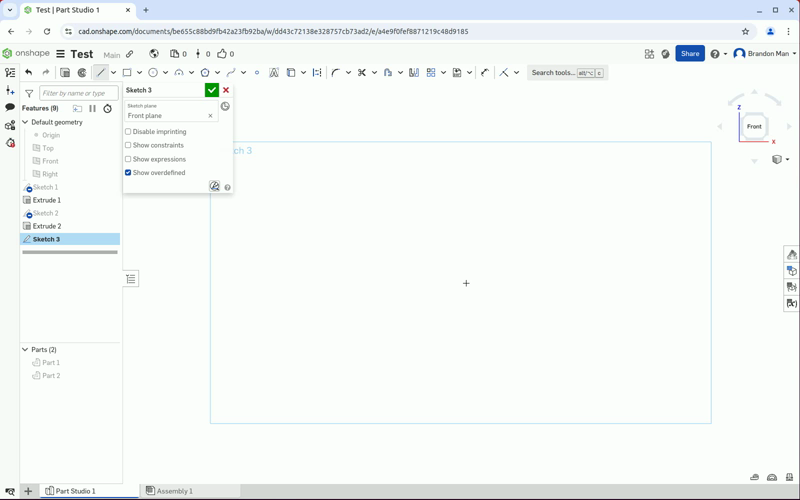
key_up(shift)
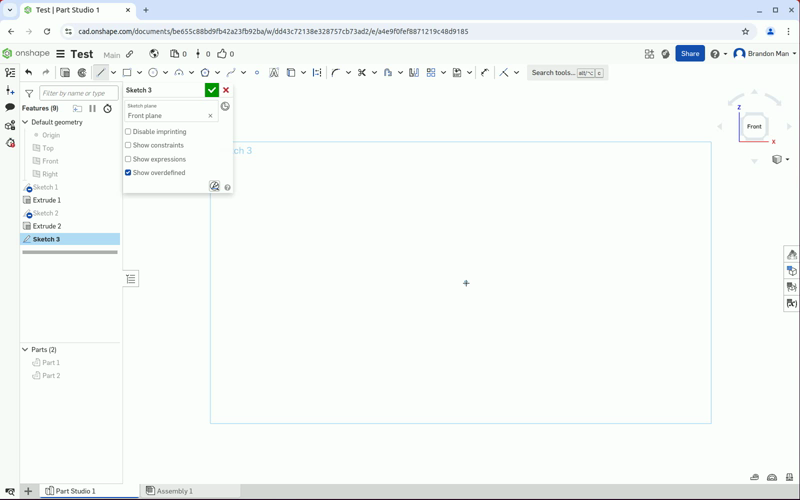
key_down(shift)
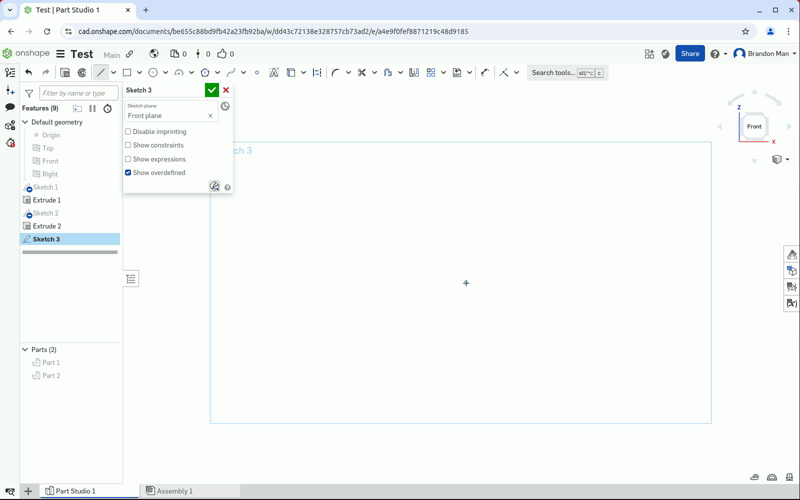
mouse_move(559, 282)
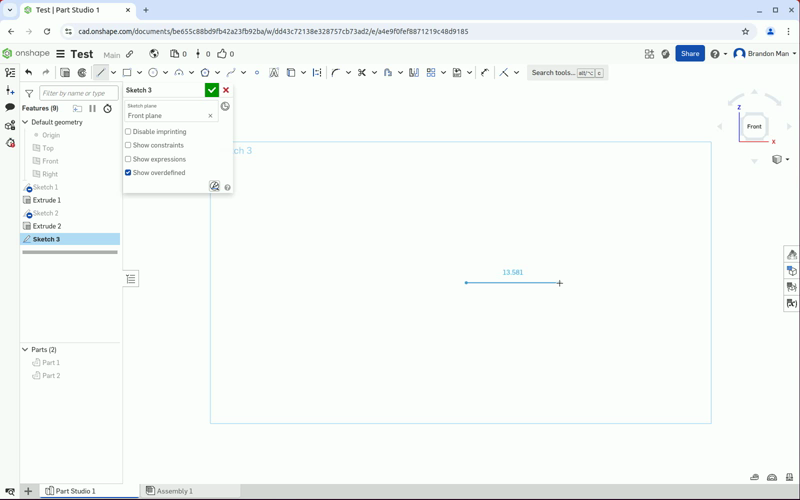
click(559, 282)
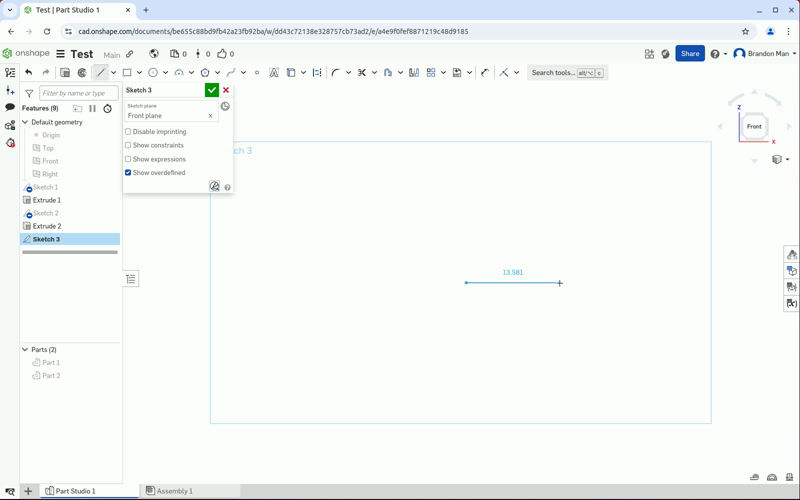
key_up(shift)
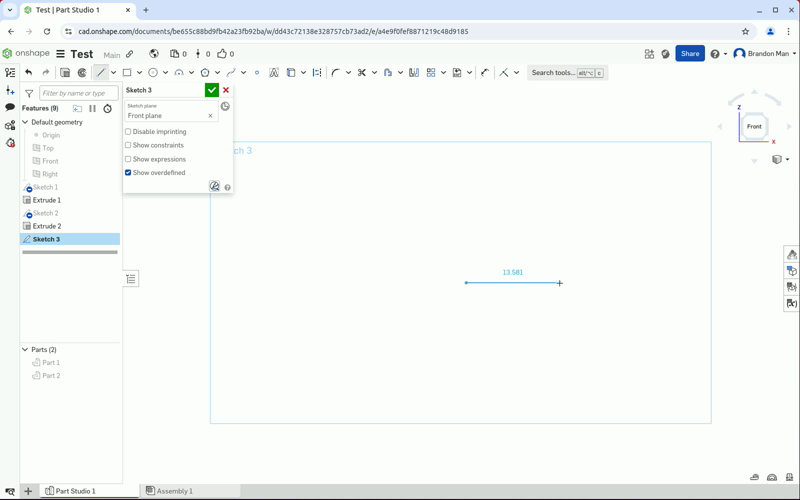
key_down(shift)
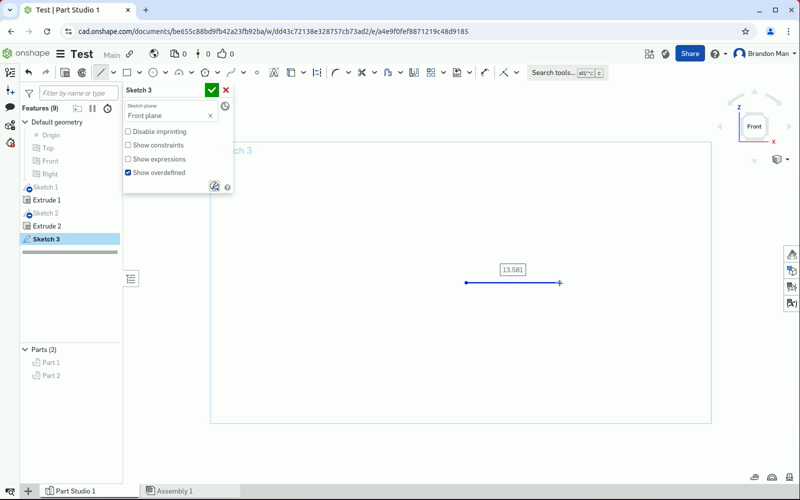
mouse_move(589, 282)
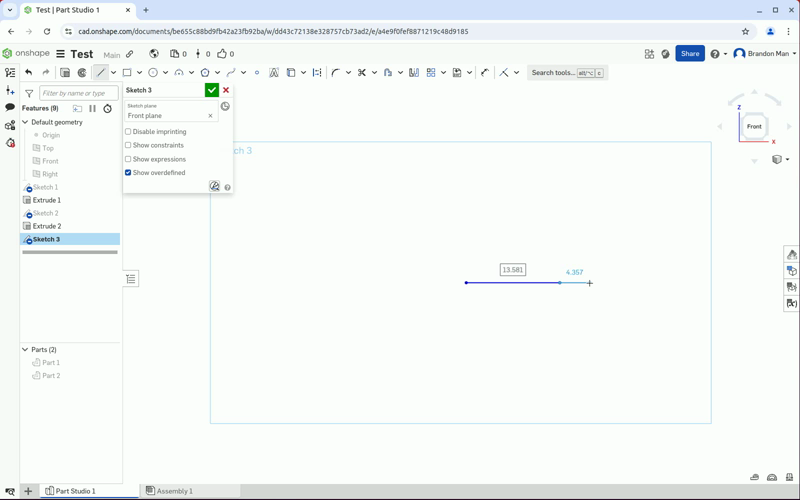
mouse_move(559, 279)
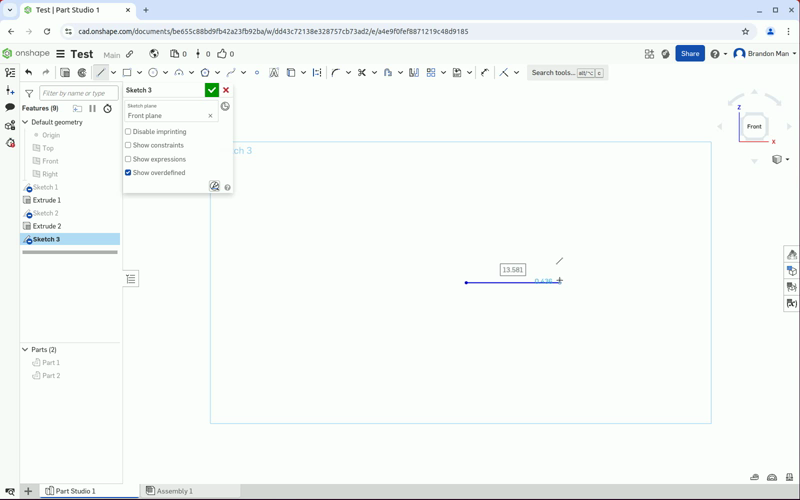
scroll(6)
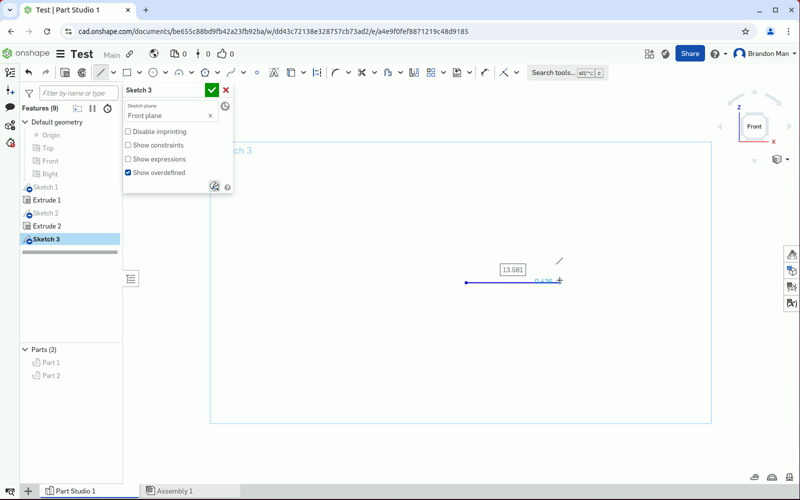
scroll(6)
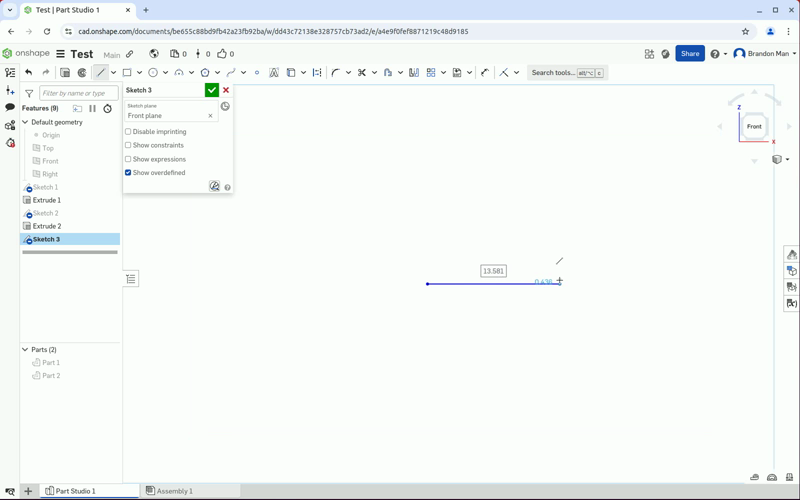
scroll(6)
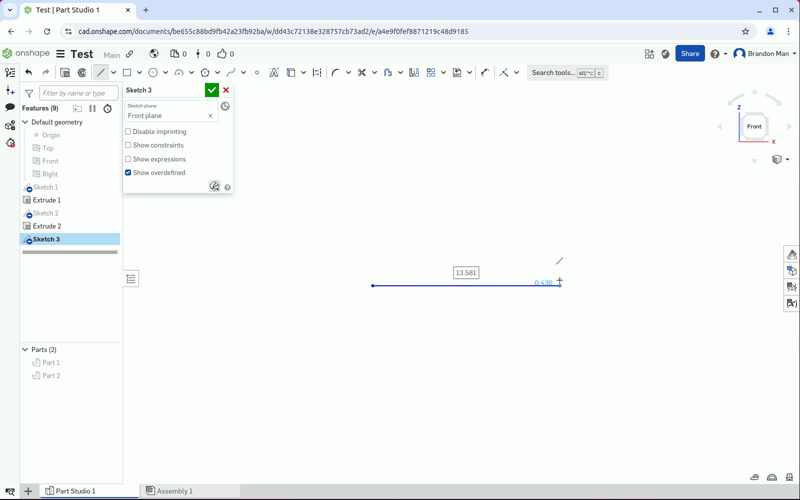
scroll(6)
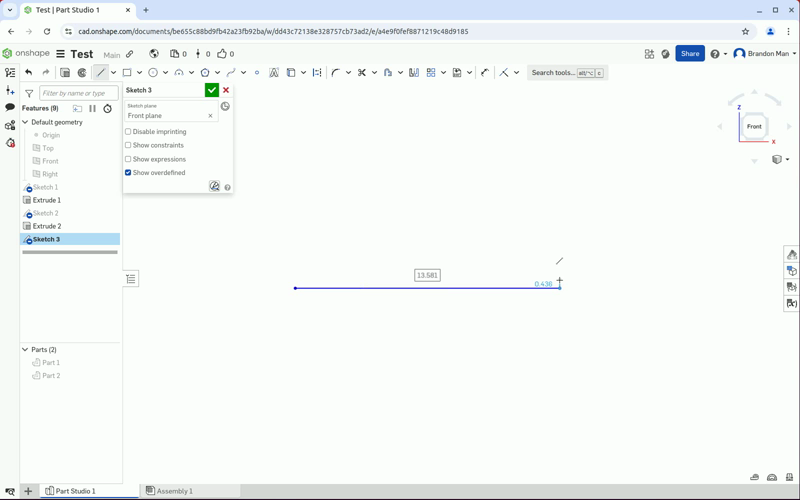
scroll(6)
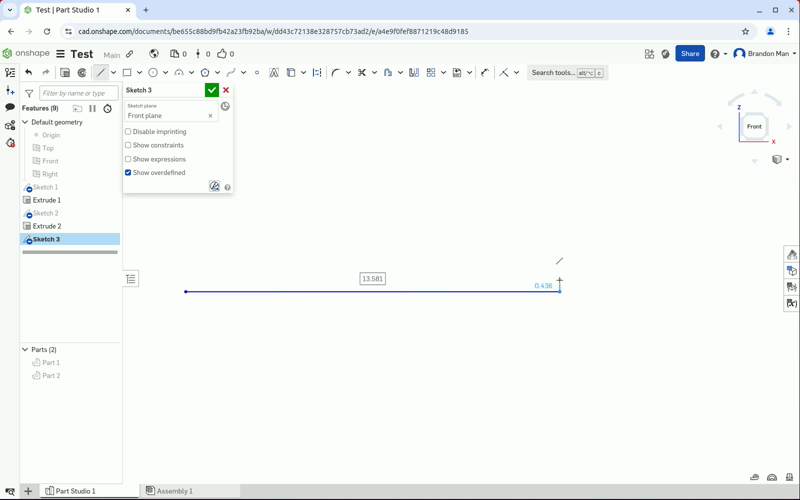
scroll(6)
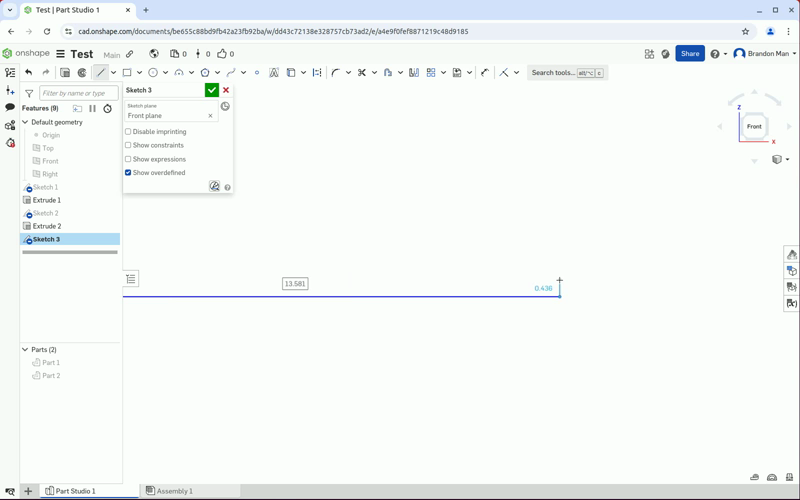
scroll(6)
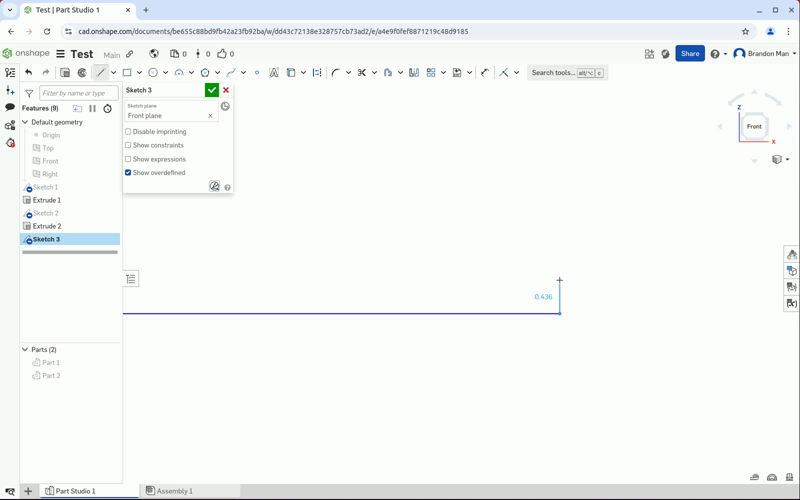
click(559, 279)
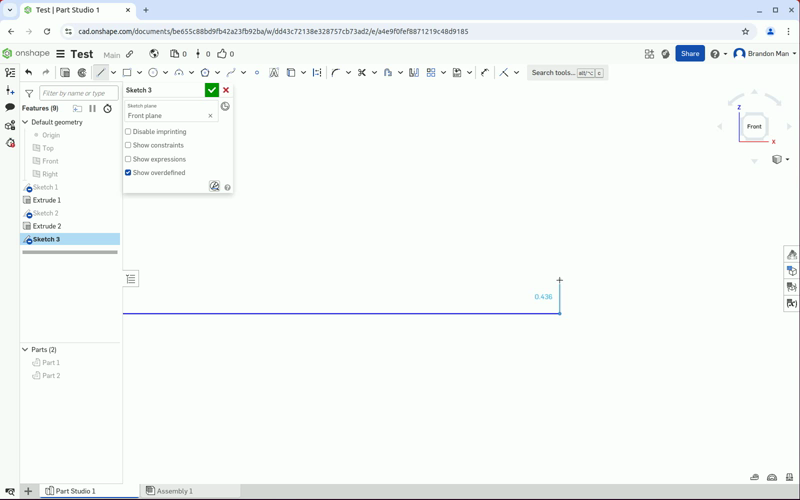
scroll(-6)
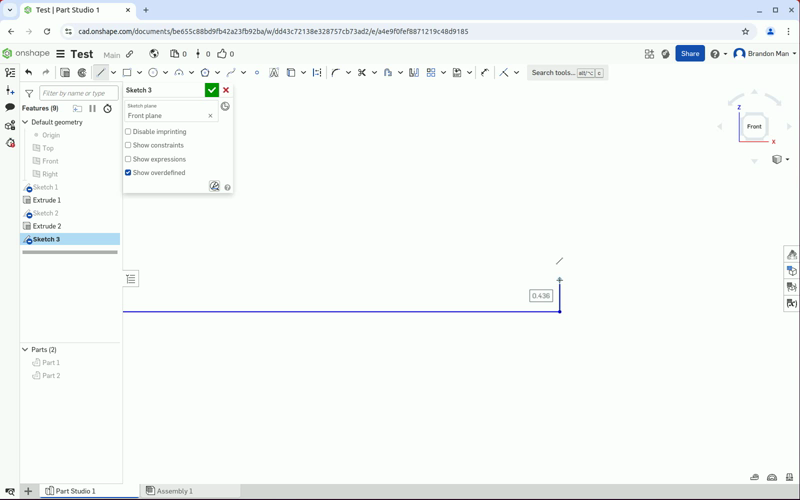
scroll(-6)
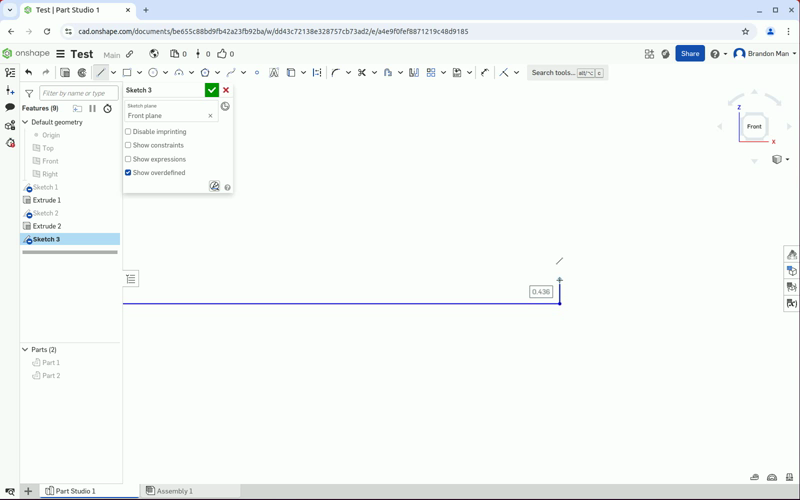
scroll(-6)
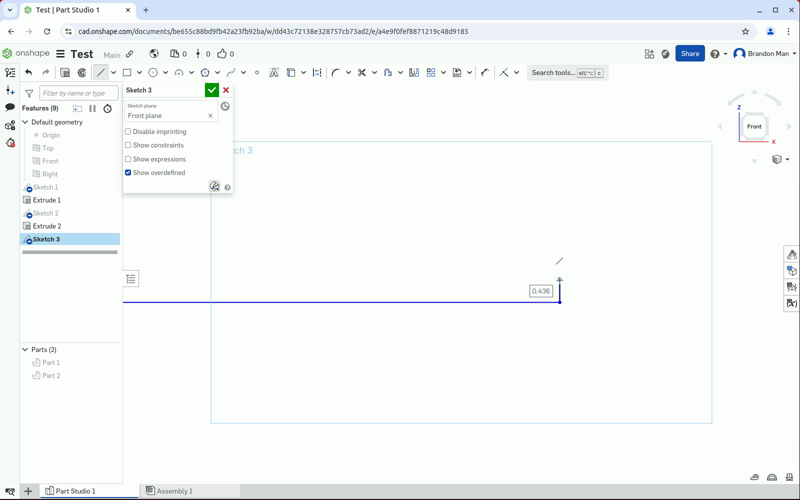
scroll(-6)
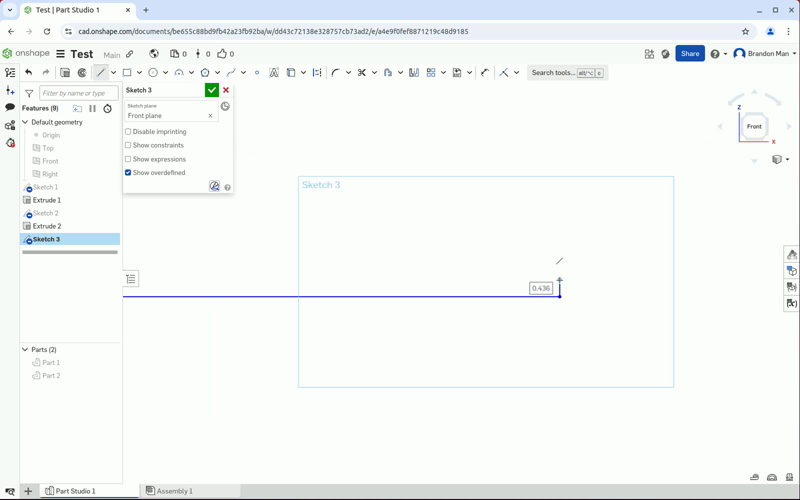
scroll(-6)
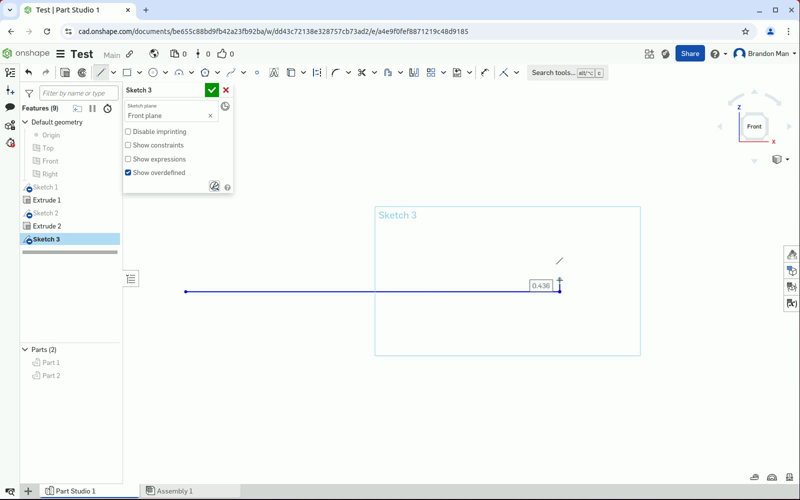
scroll(-6)
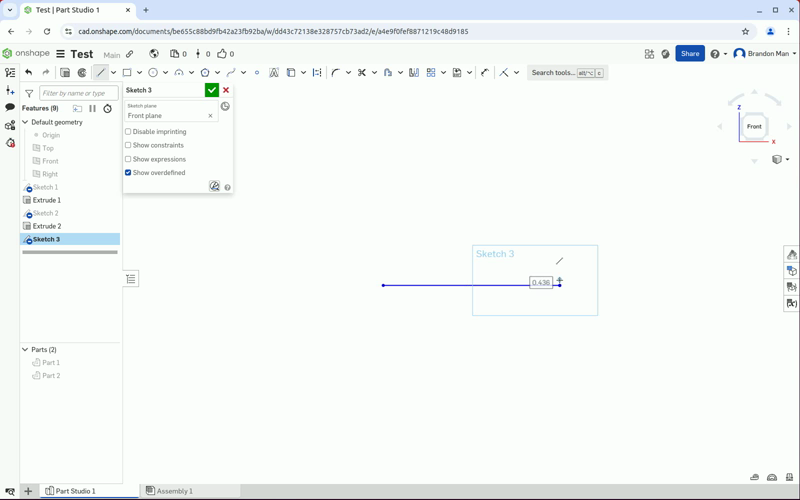
scroll(-6)
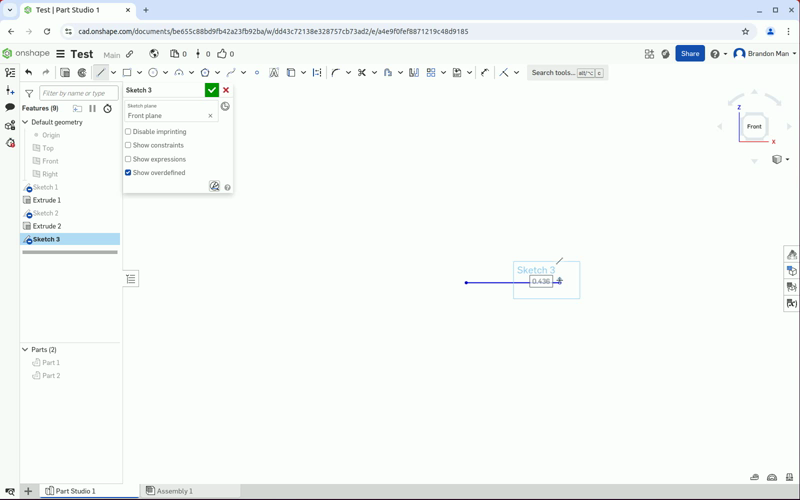
key_up(shift)
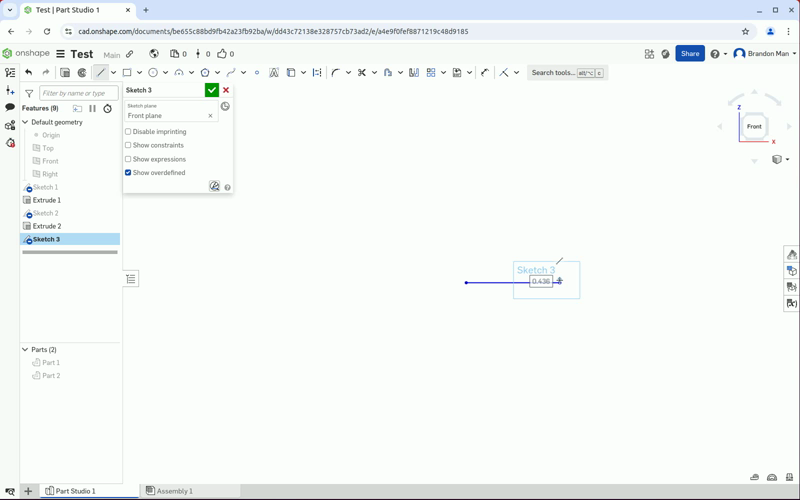
key_down(shift)
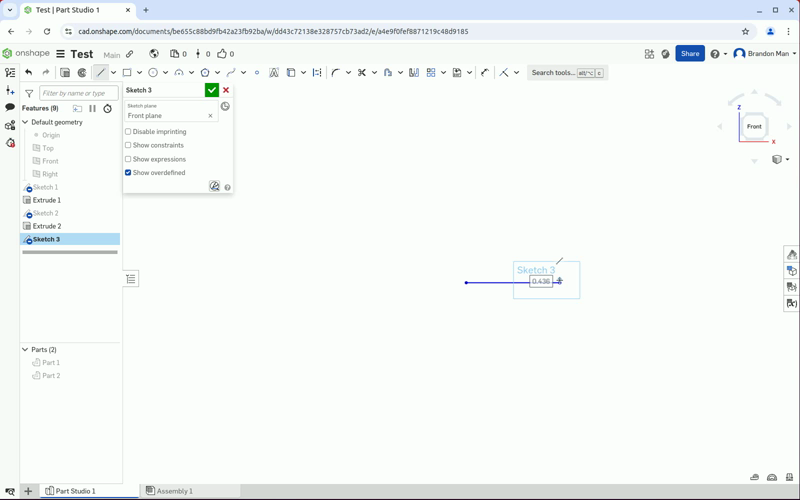
mouse_move(466, 279)
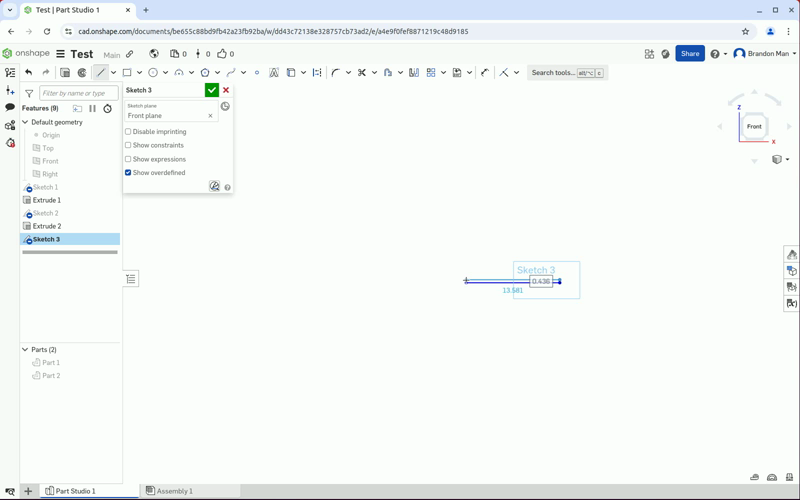
scroll(6)
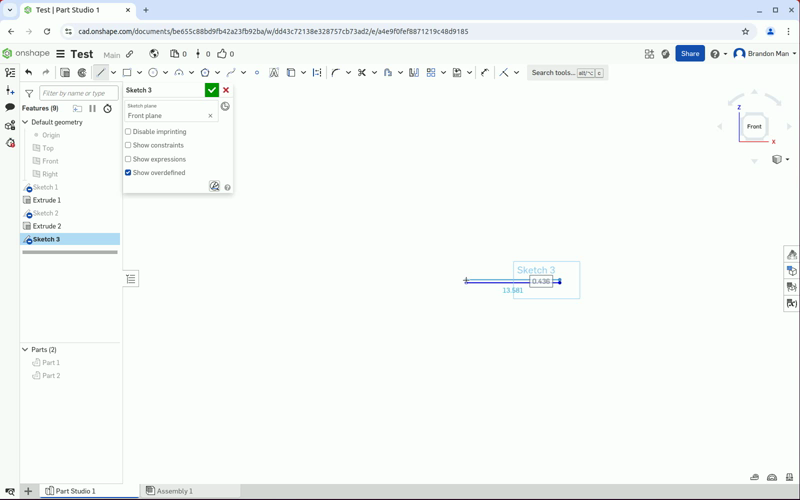
scroll(6)
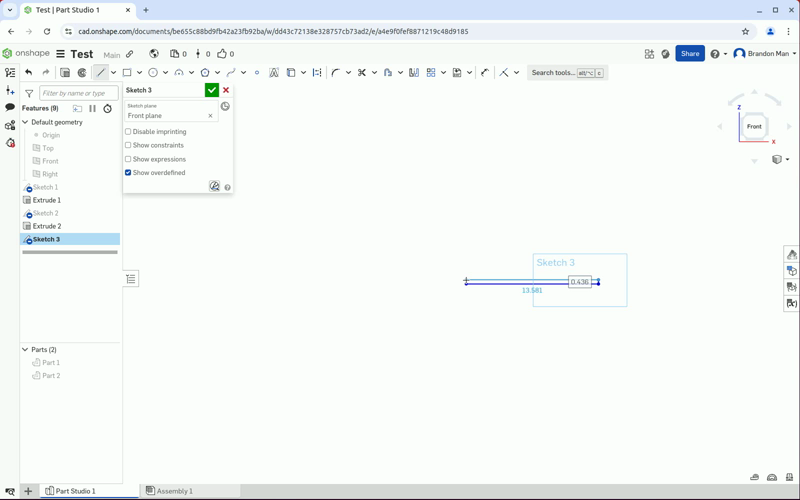
scroll(6)
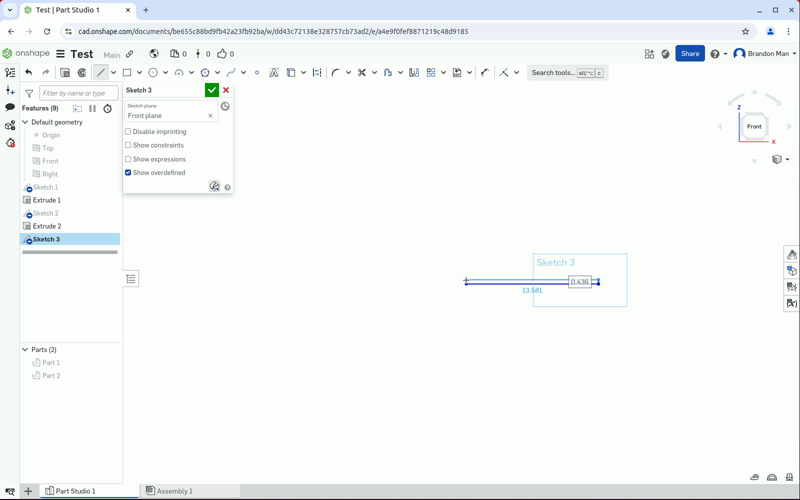
scroll(6)
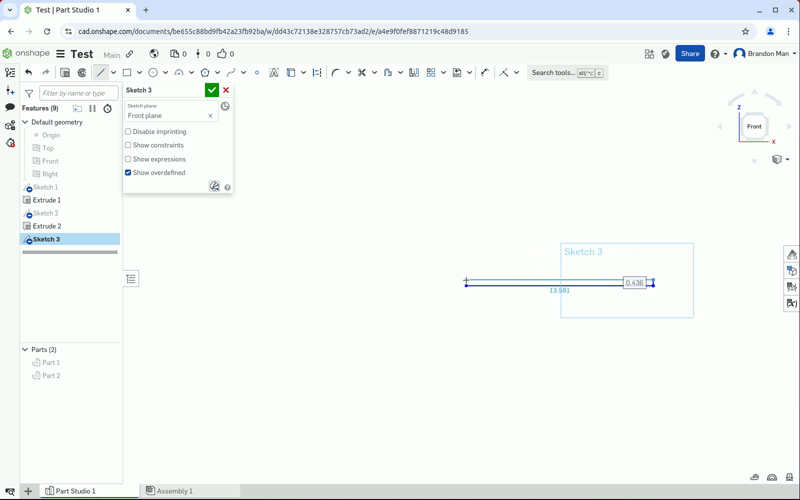
scroll(6)
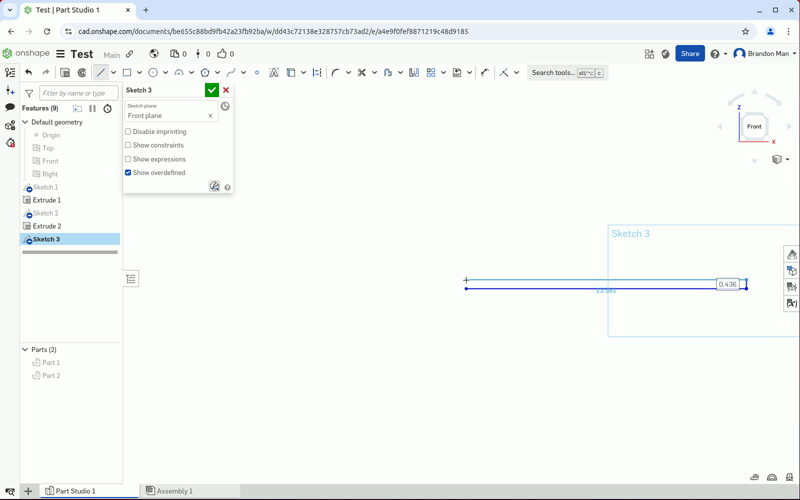
scroll(6)
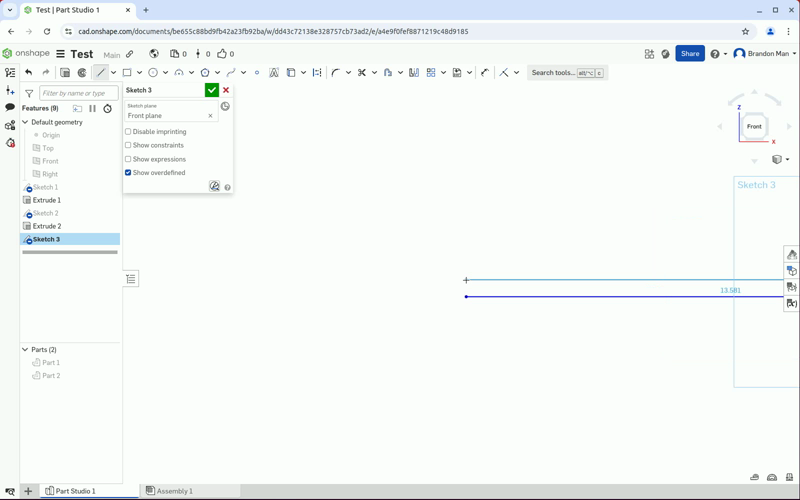
scroll(6)
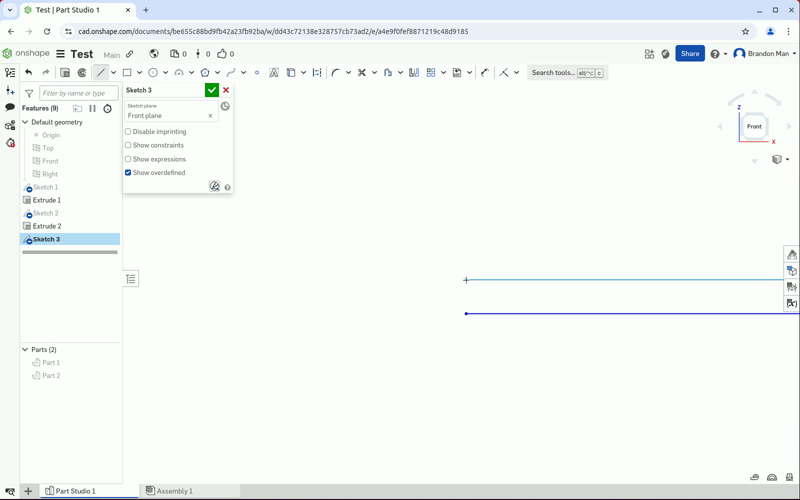
click(466, 279)
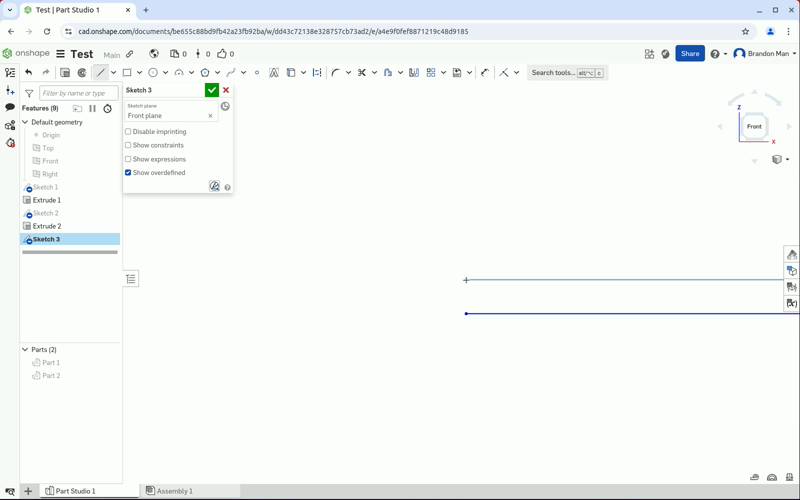
scroll(-6)
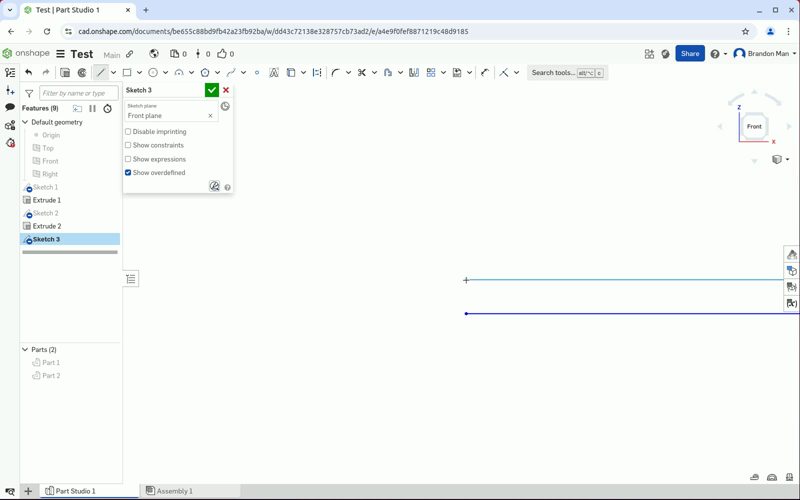
scroll(-6)
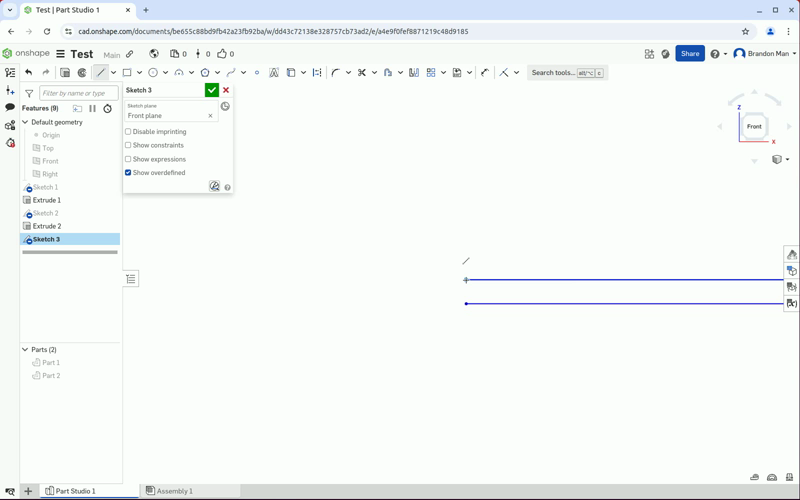
scroll(-6)
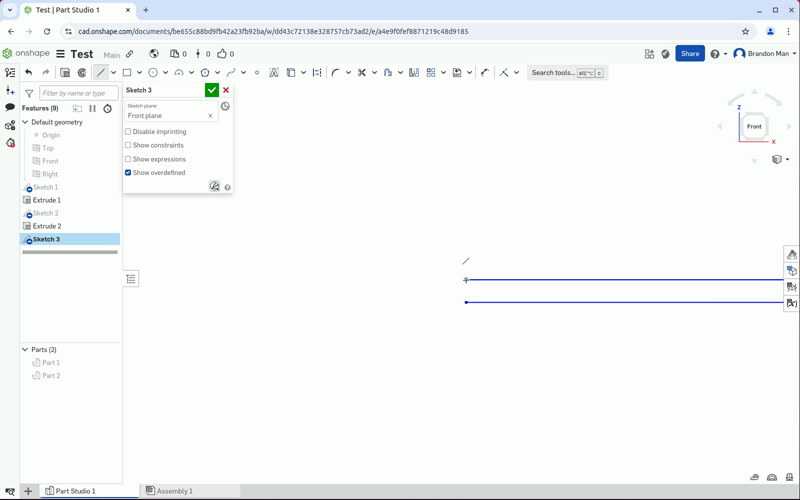
scroll(-6)
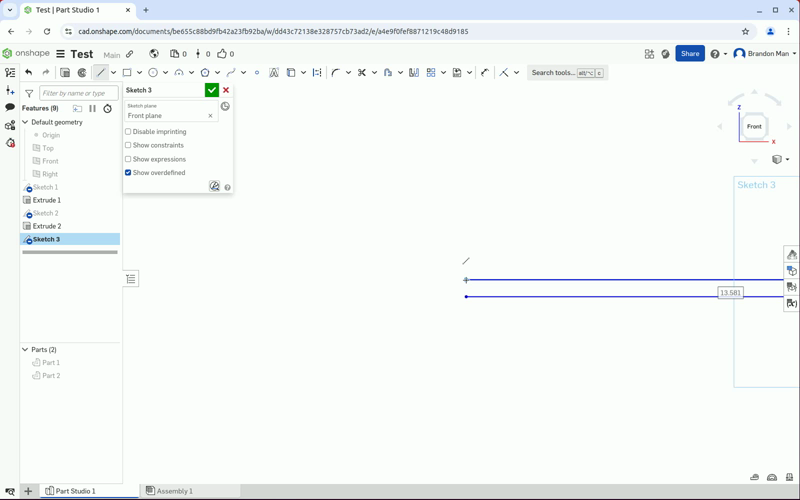
scroll(-6)
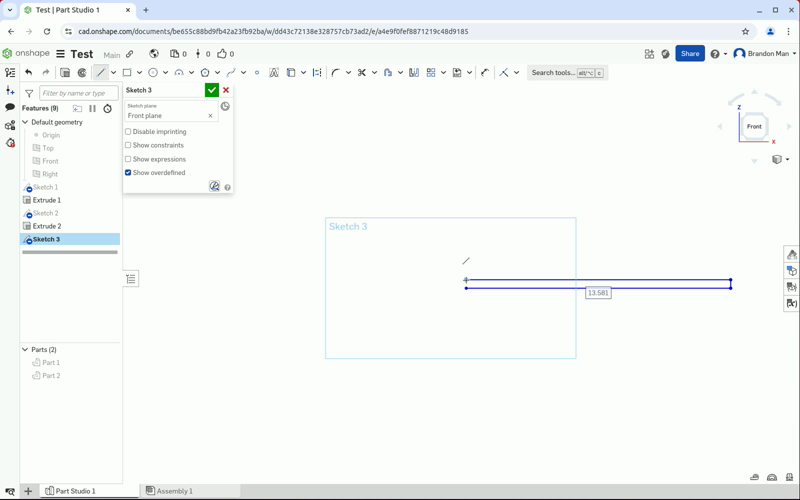
scroll(-6)
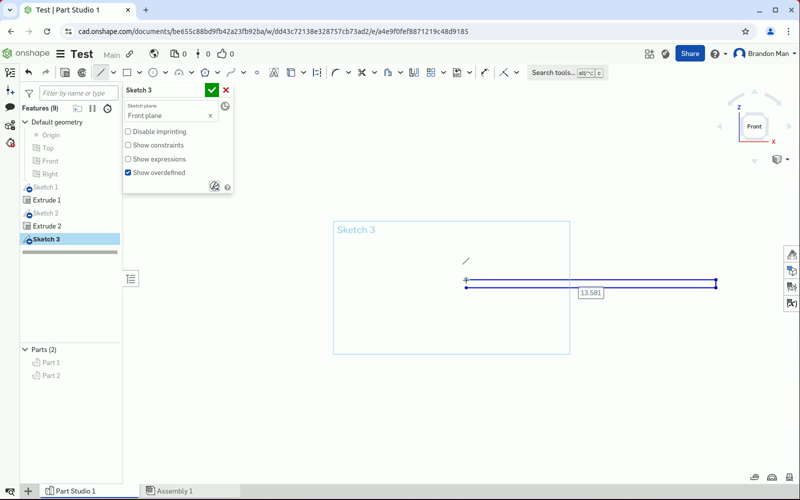
scroll(-6)
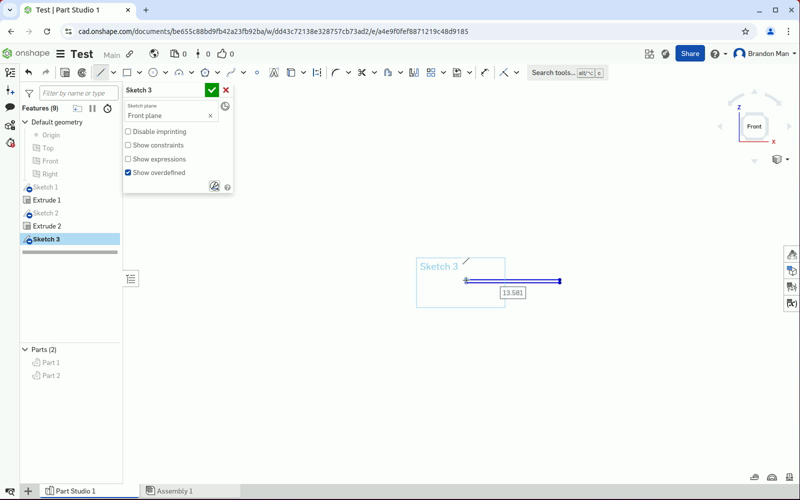
key_up(shift)
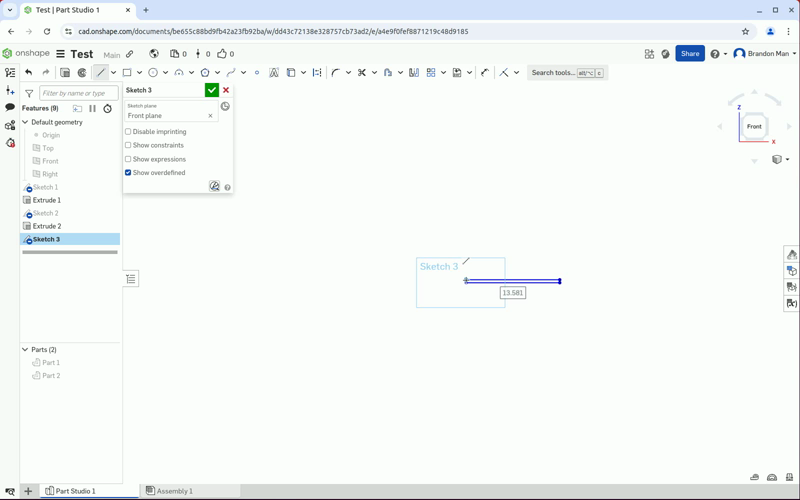
mouse_move(496, 279)
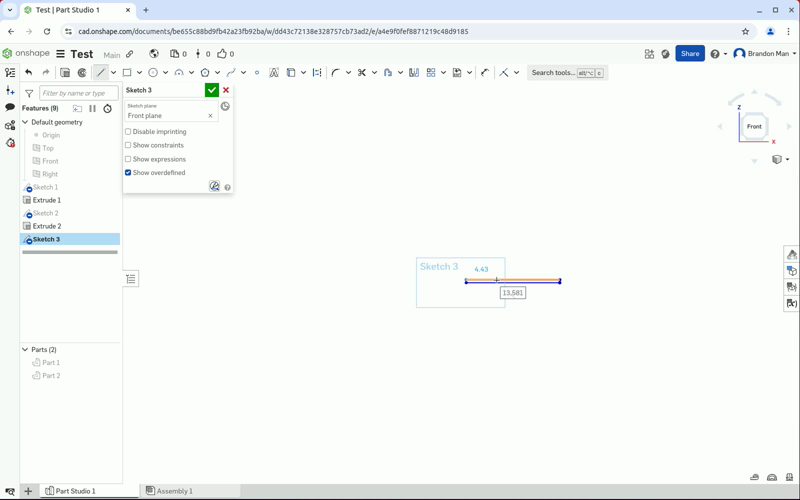
key_down(shift)
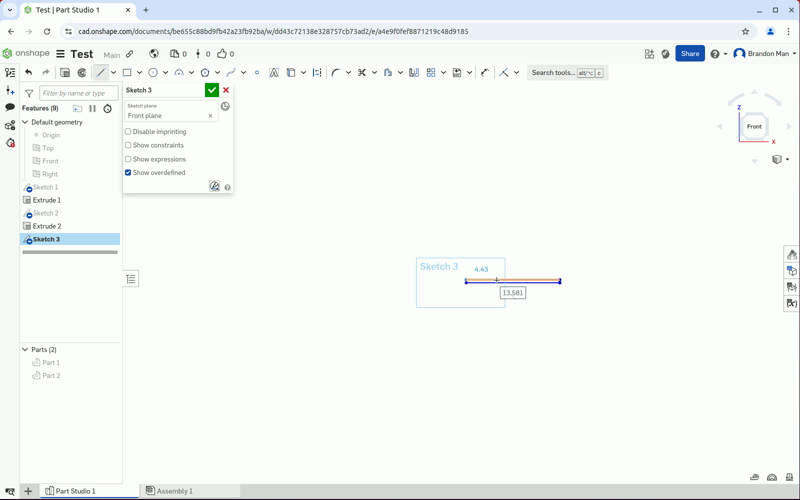
mouse_move(466, 282)
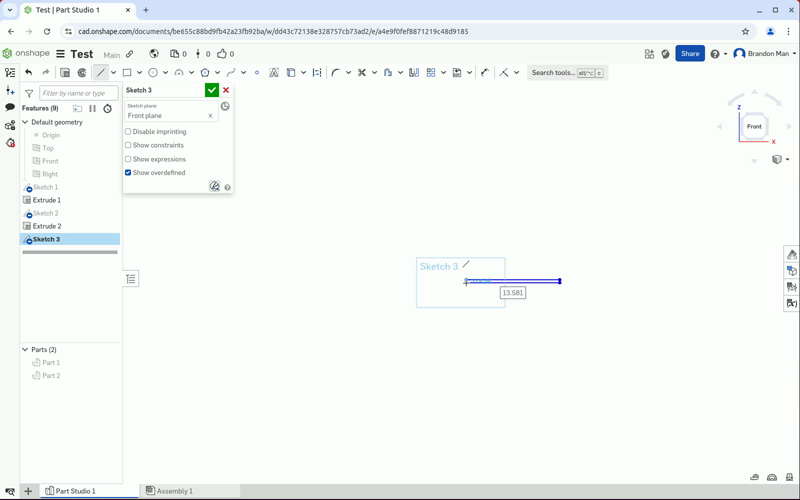
scroll(6)
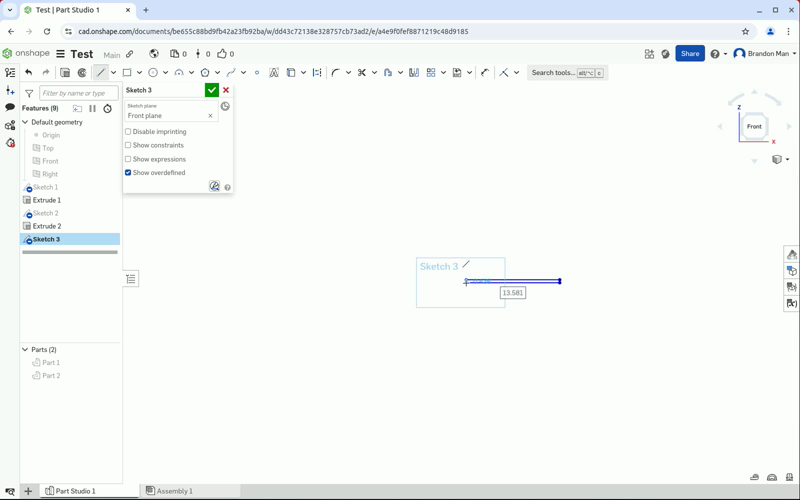
scroll(6)
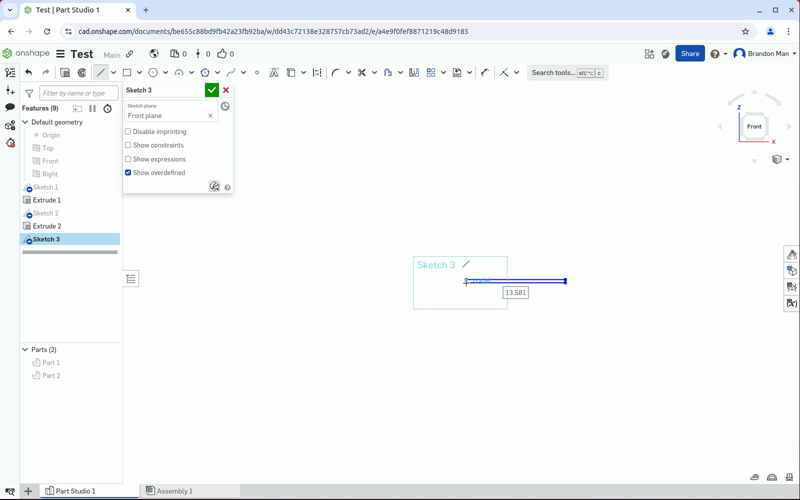
scroll(6)
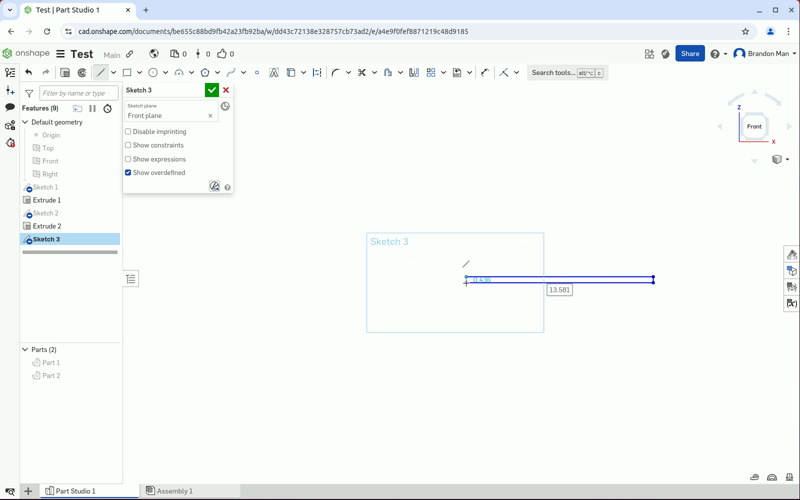
scroll(6)
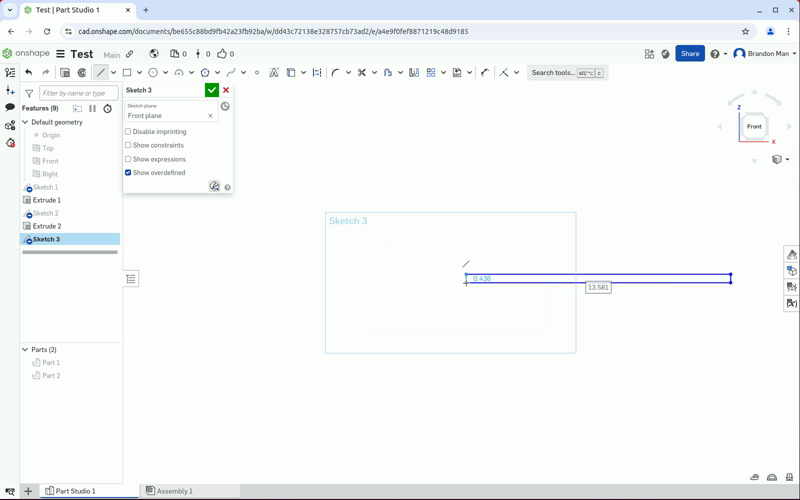
scroll(6)
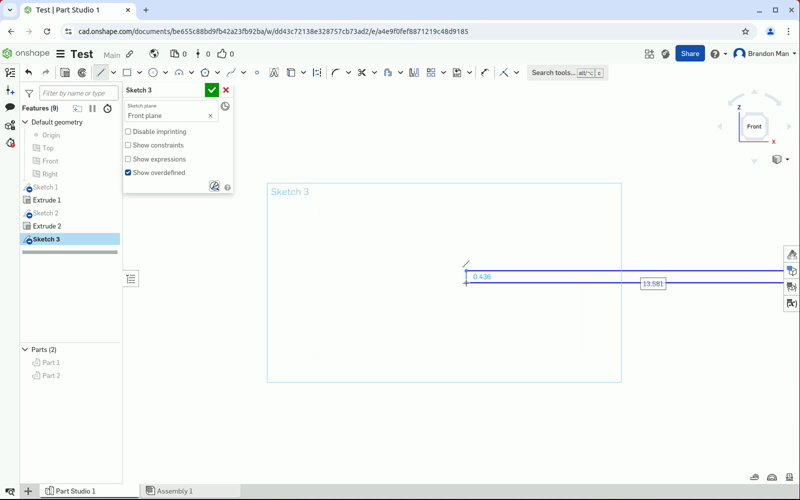
scroll(6)
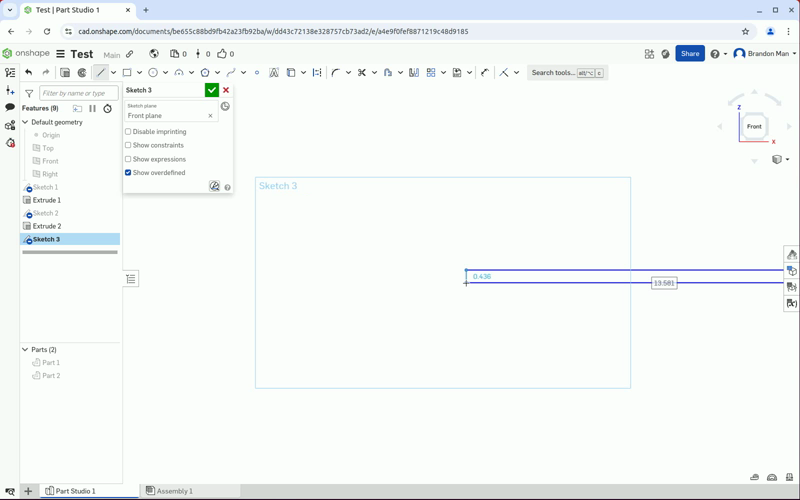
scroll(6)
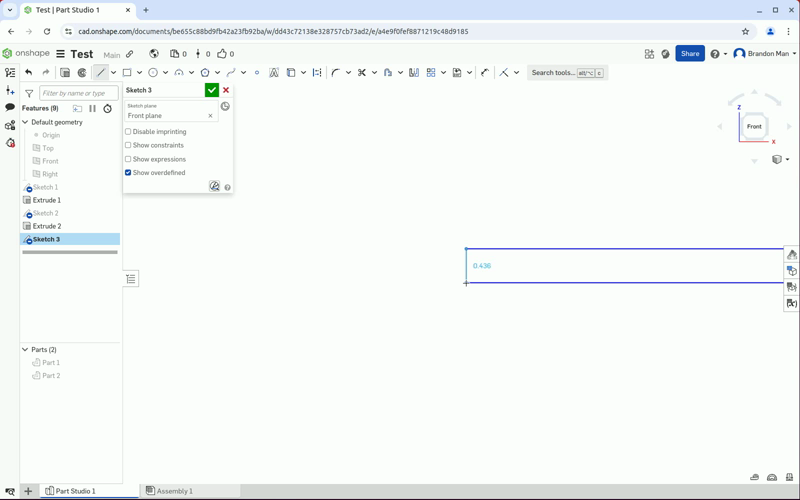
key_up(shift)
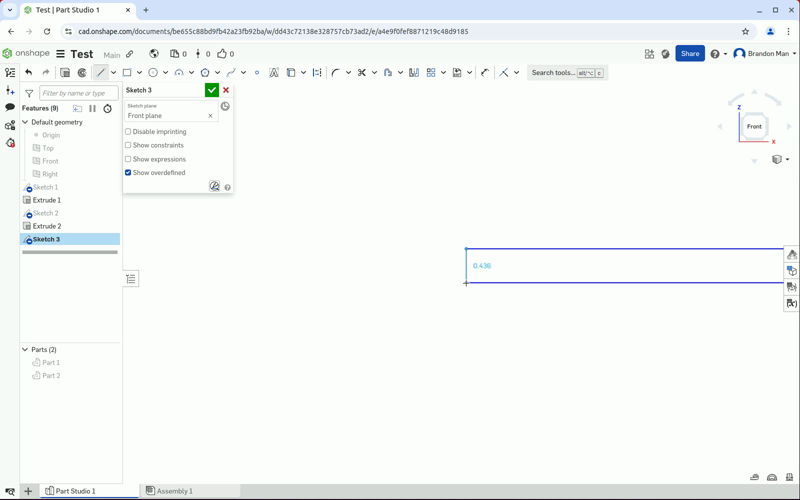
click(466, 282)
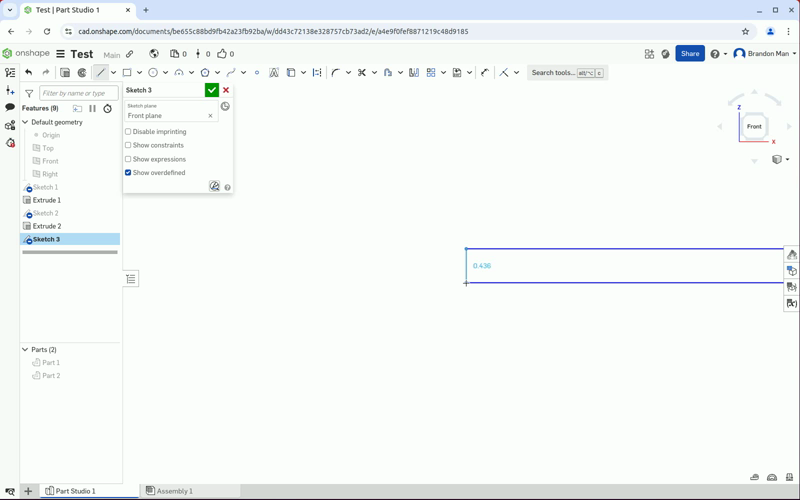
scroll(-6)
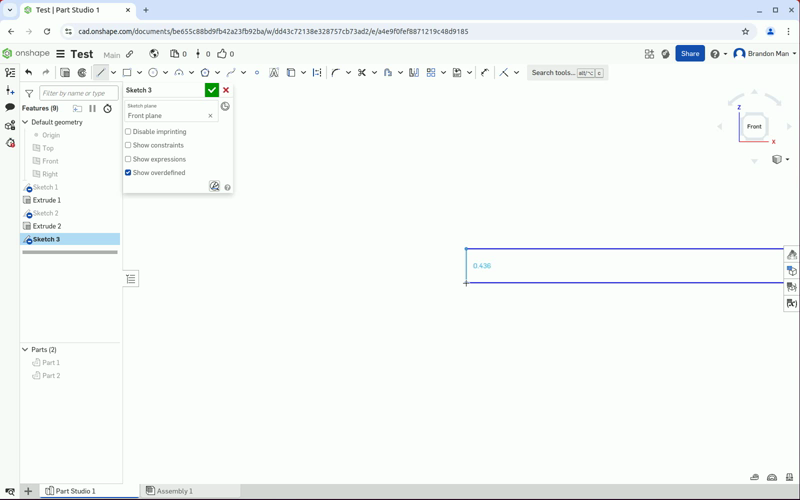
scroll(-6)
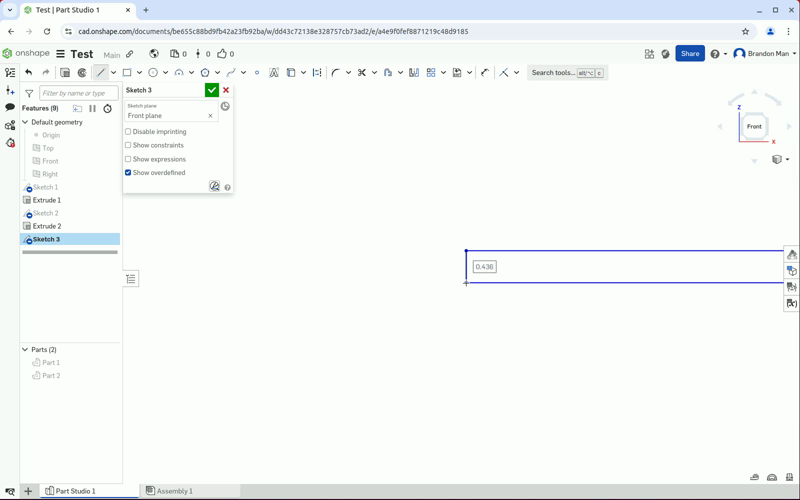
scroll(-6)
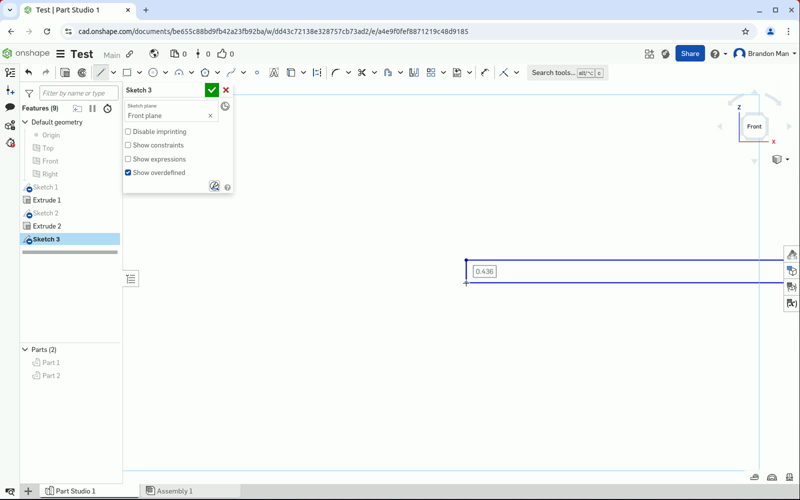
scroll(-6)
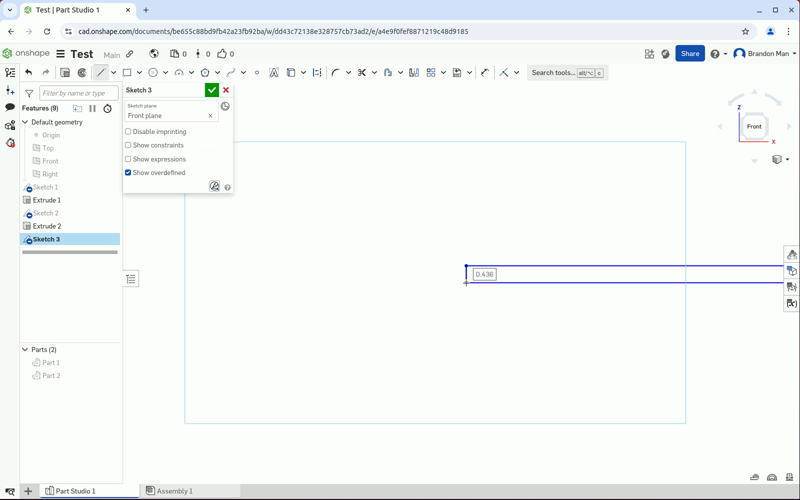
scroll(-6)
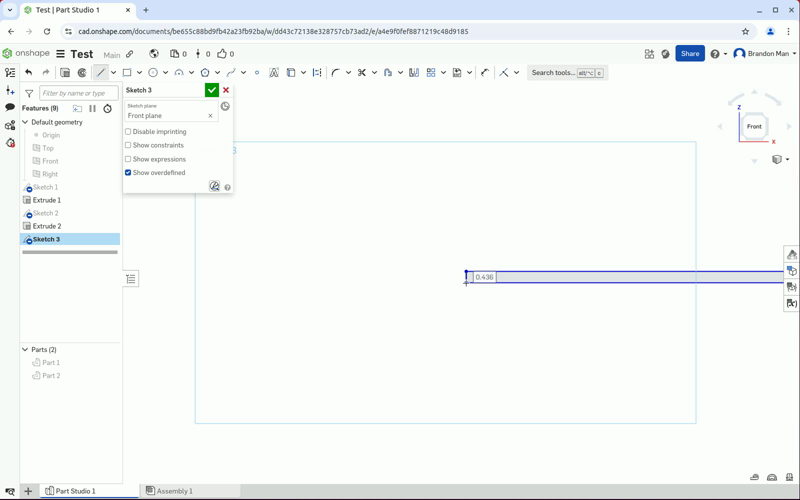
scroll(-6)
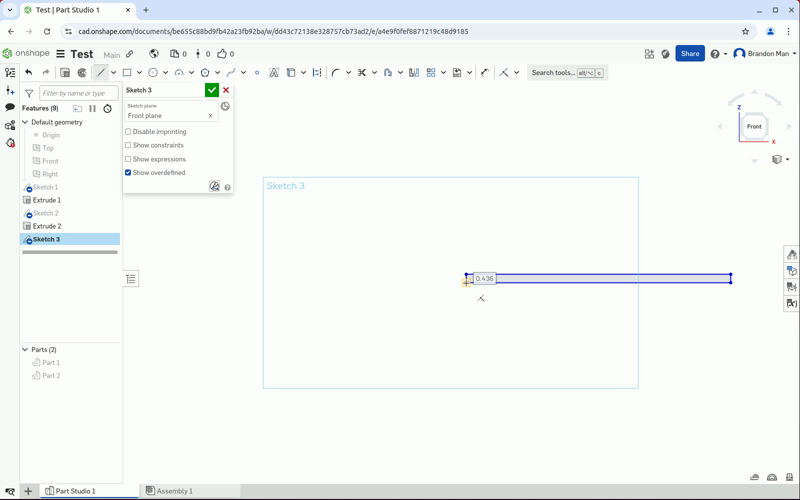
scroll(-6)
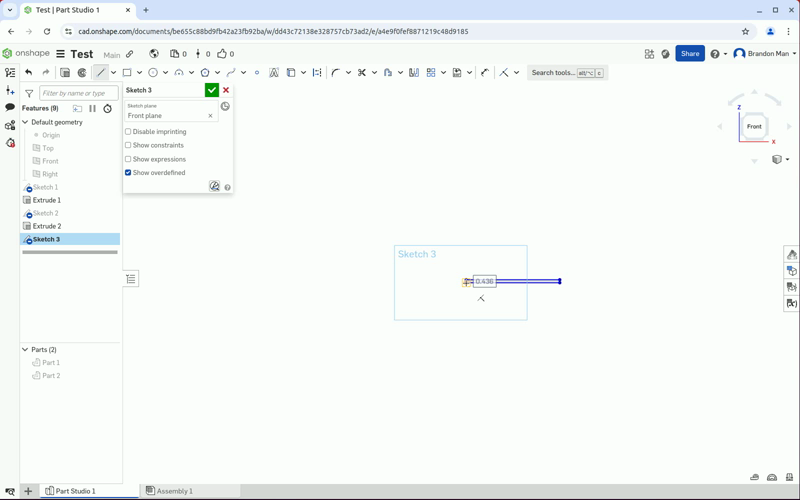
key(esc)
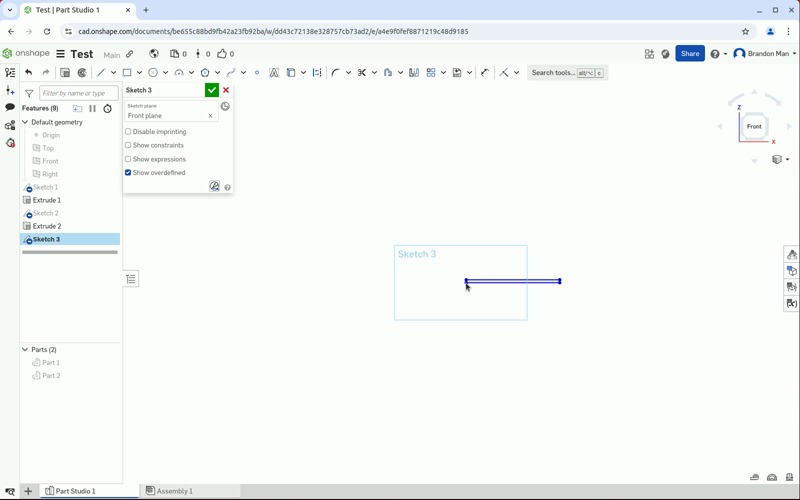
mouse_move(510, 280)
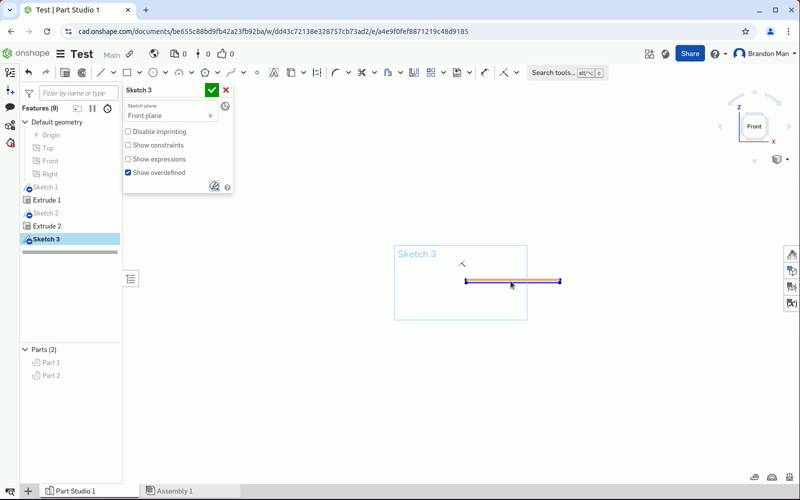
scroll(6)
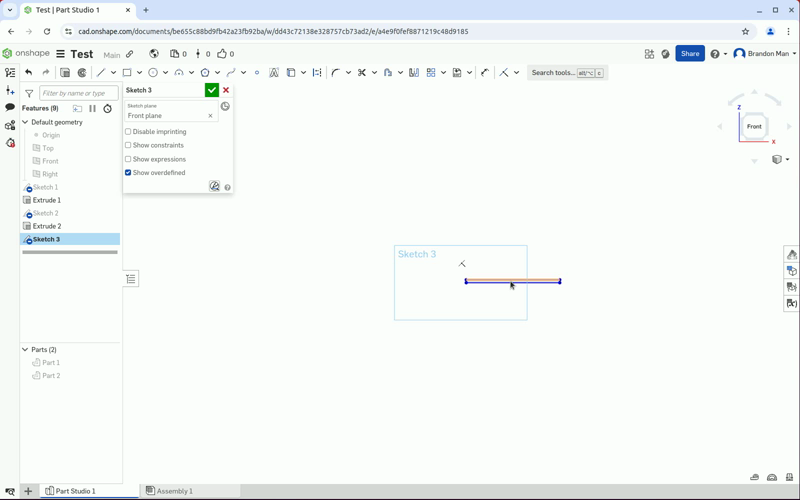
scroll(6)
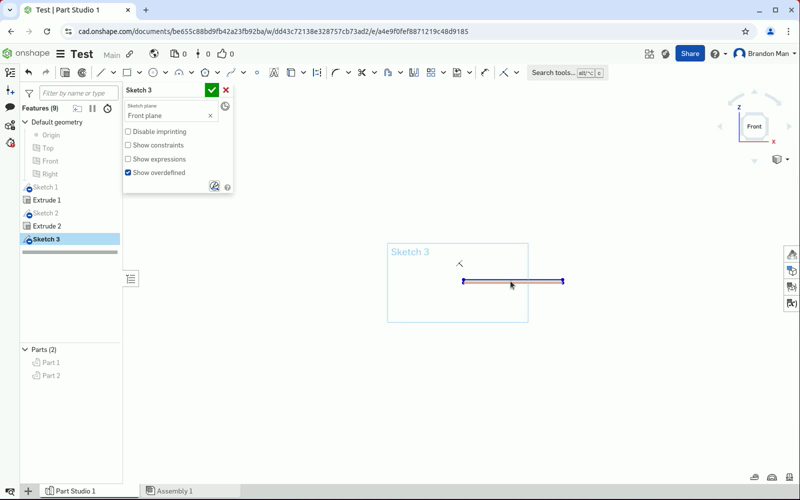
scroll(6)
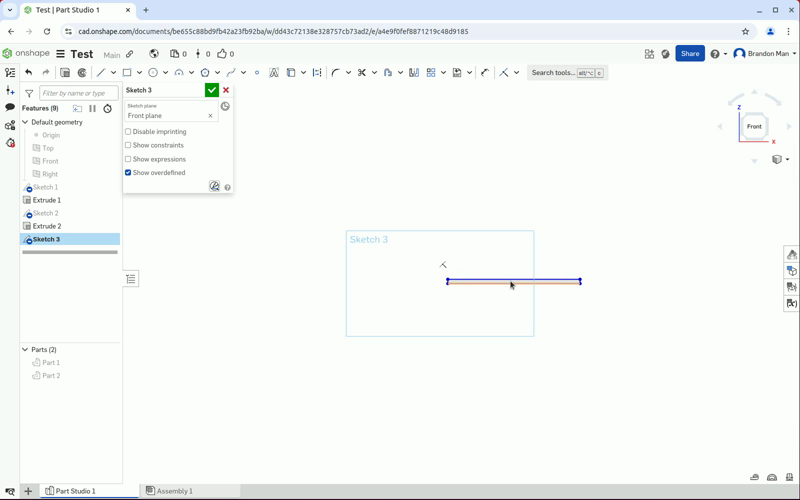
scroll(6)
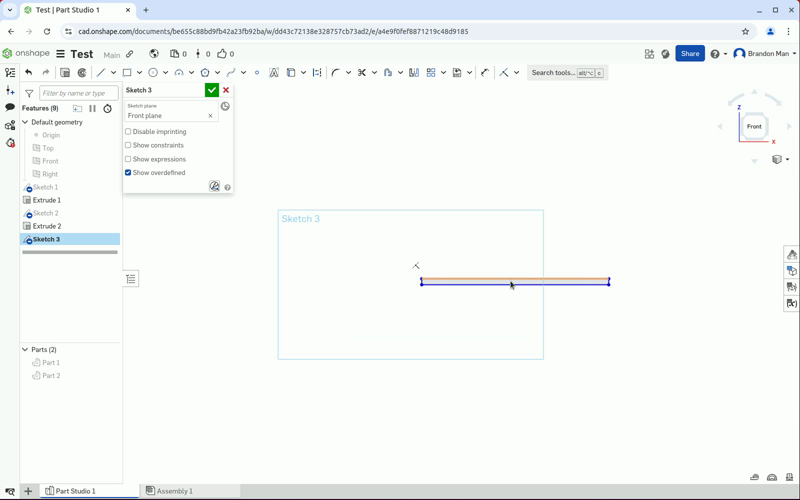
scroll(6)
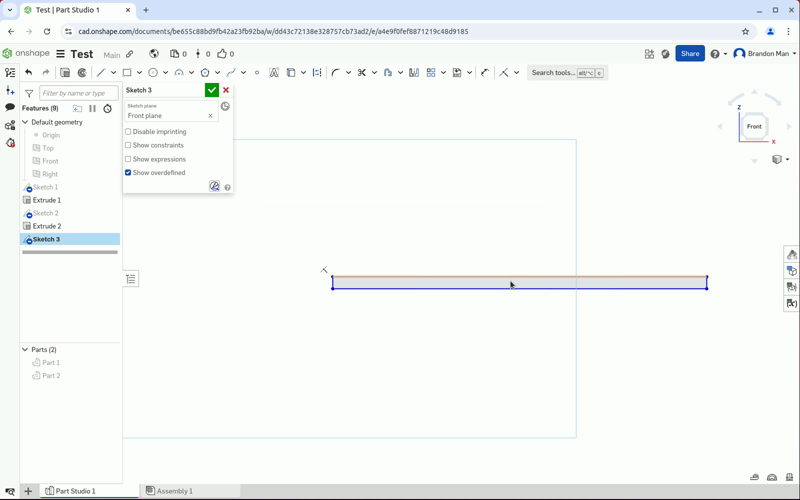
scroll(6)
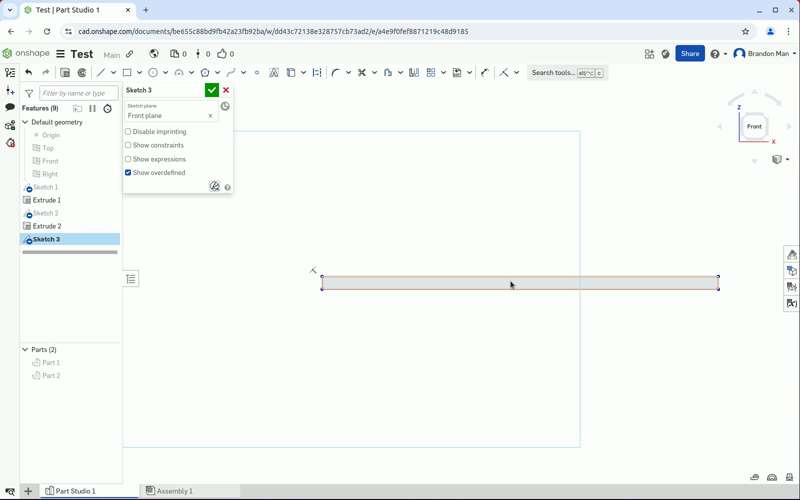
scroll(6)
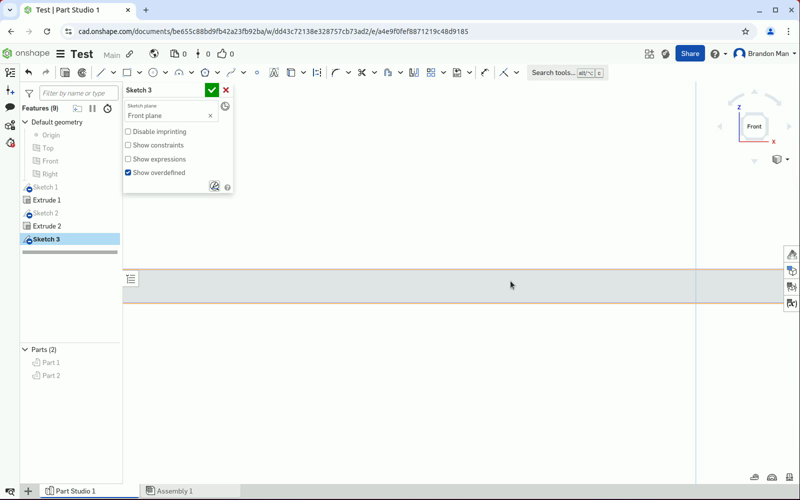
click(510, 280)
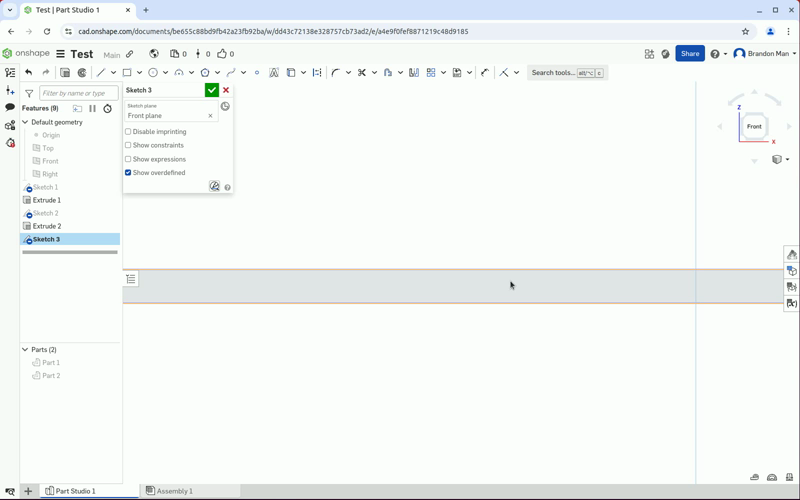
scroll(-6)
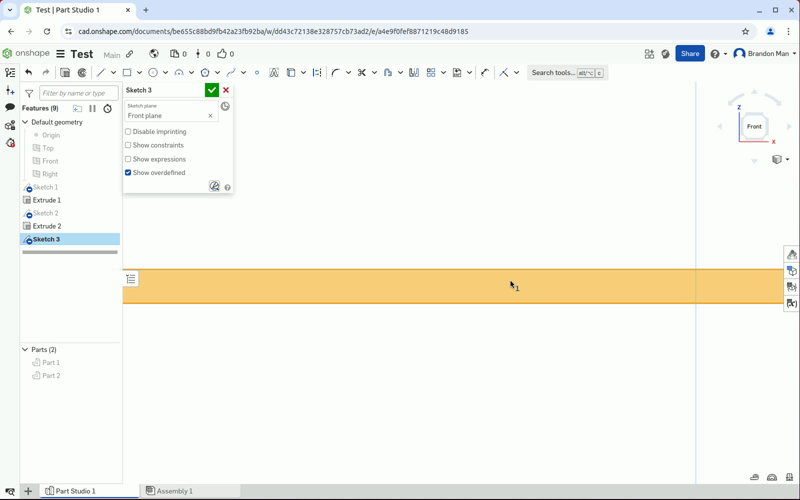
scroll(-6)
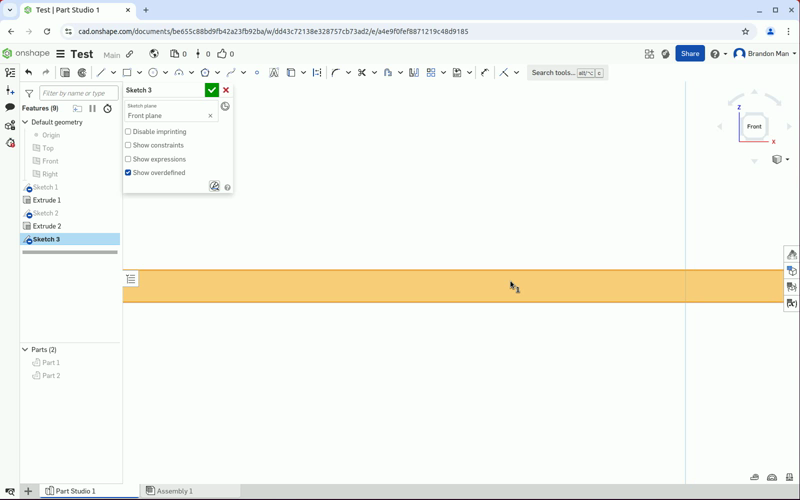
scroll(-6)
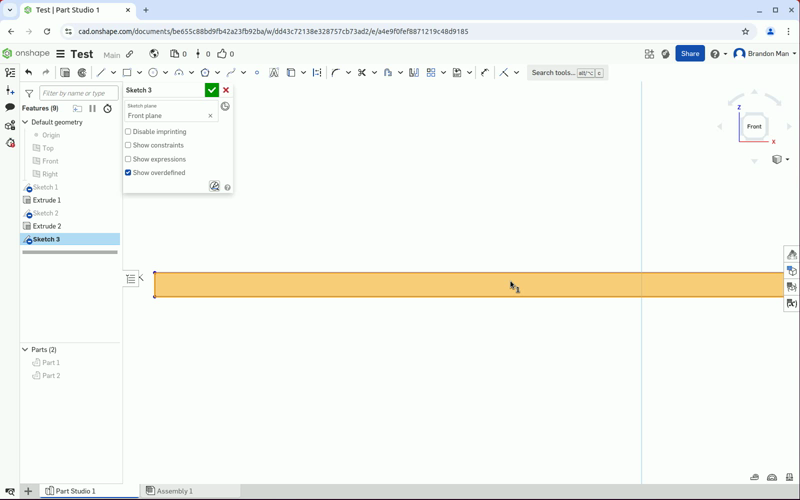
scroll(-6)
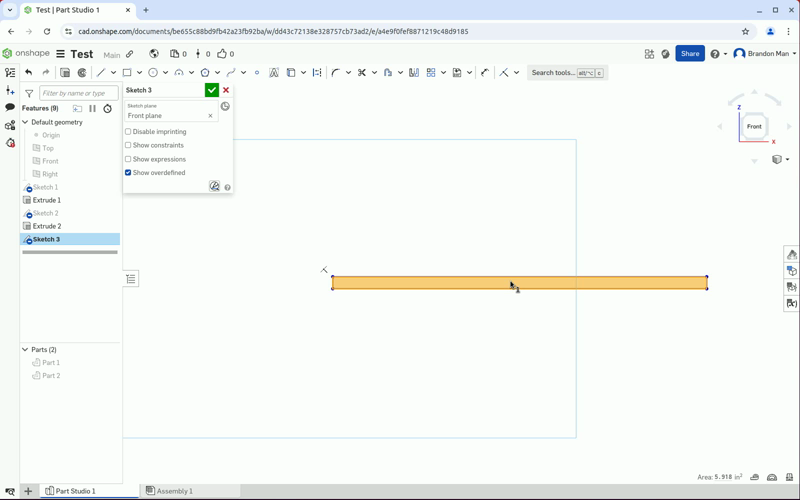
scroll(-6)
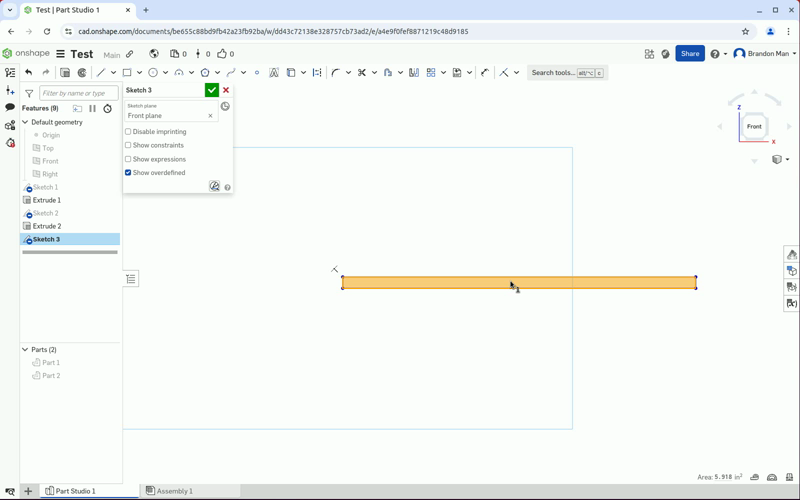
scroll(-6)
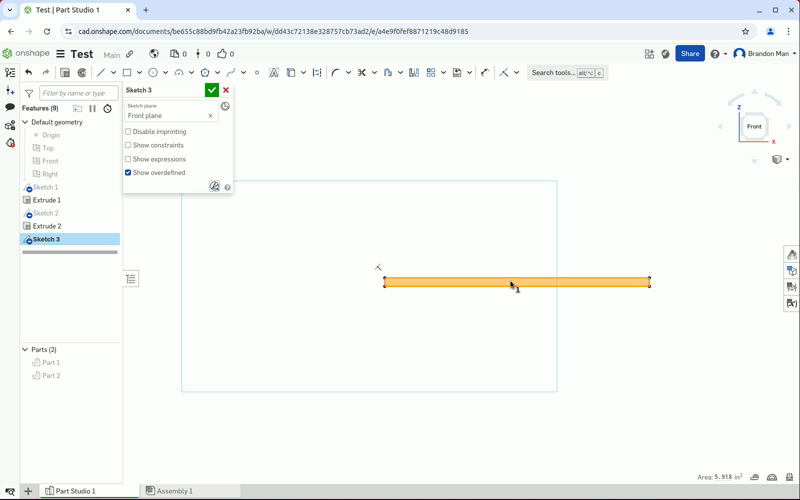
scroll(-6)
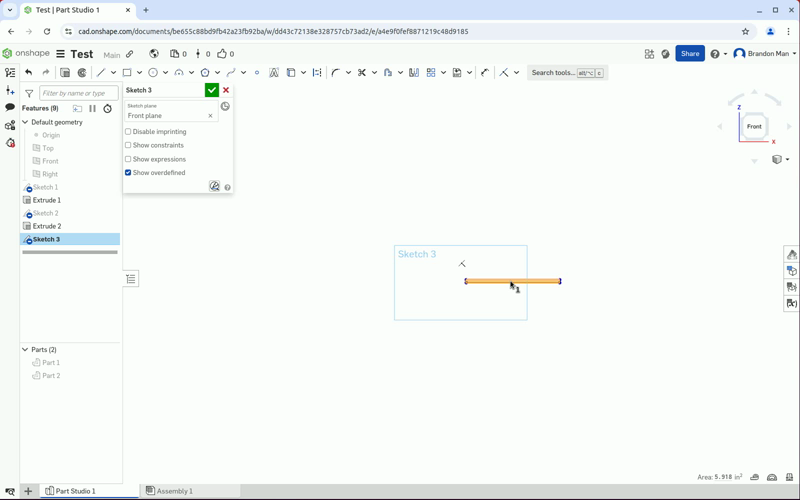
mouse_move(73, 352)
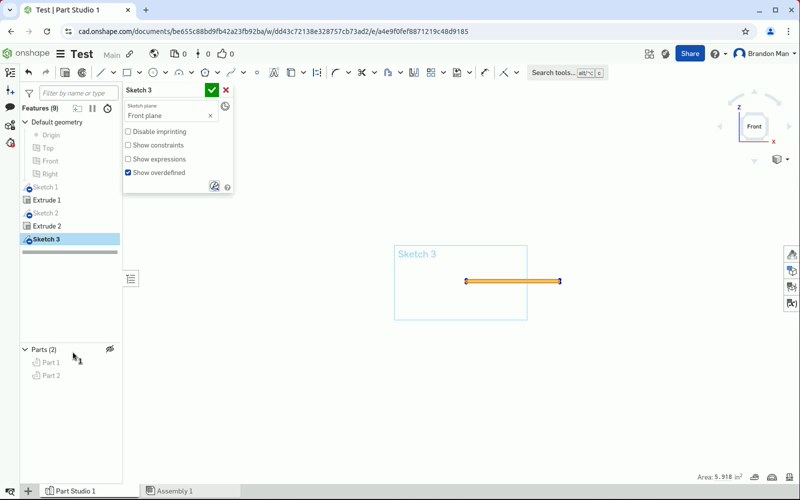
key(shift+y)
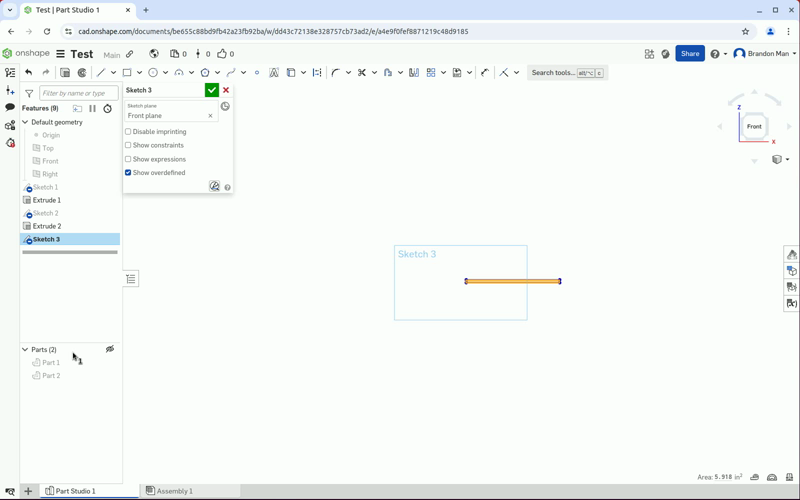
key(shift+e)
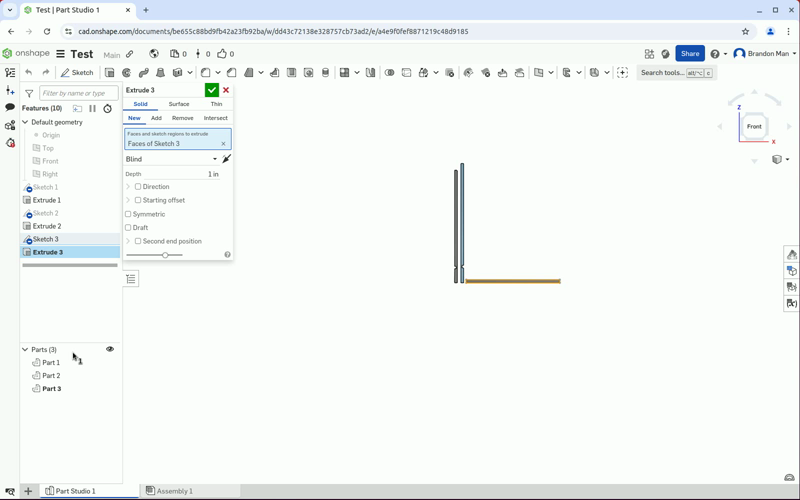
mouse_move(143, 106)
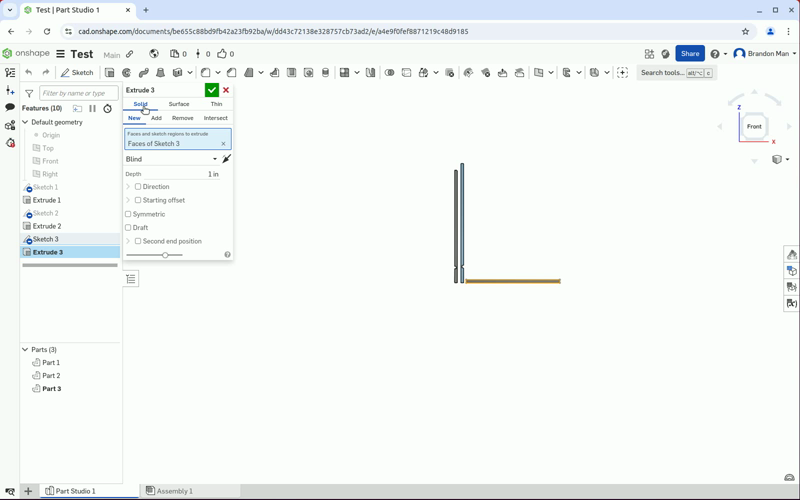
click(143, 106)
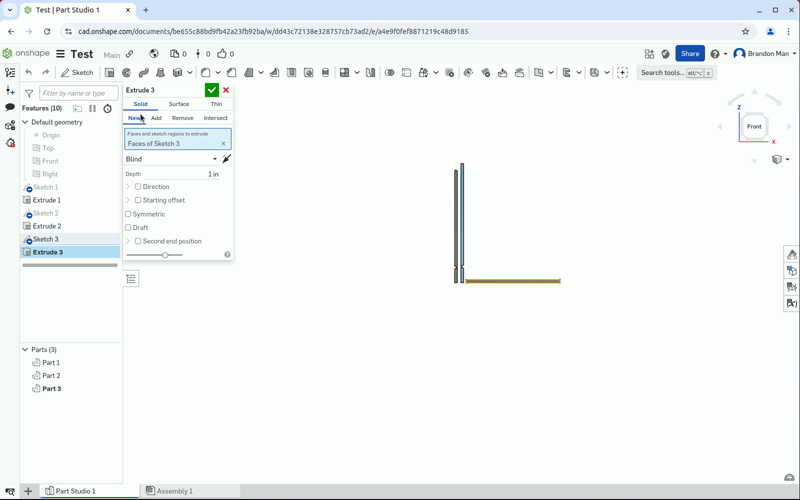
mouse_move(137, 120)
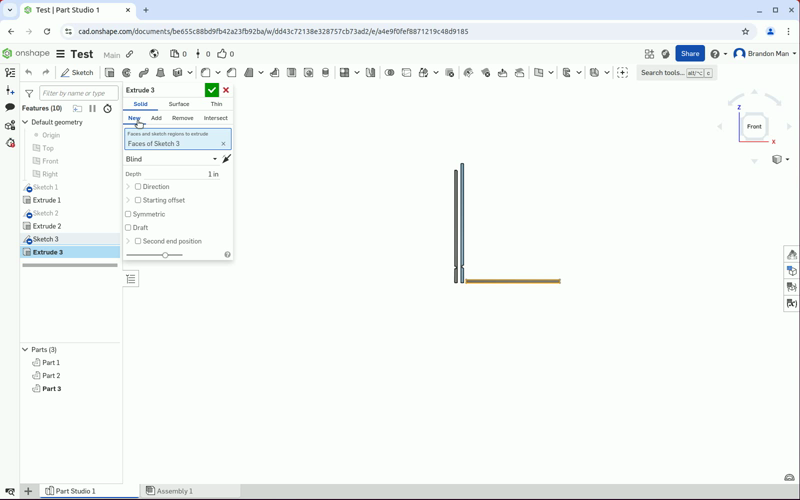
click(137, 120)
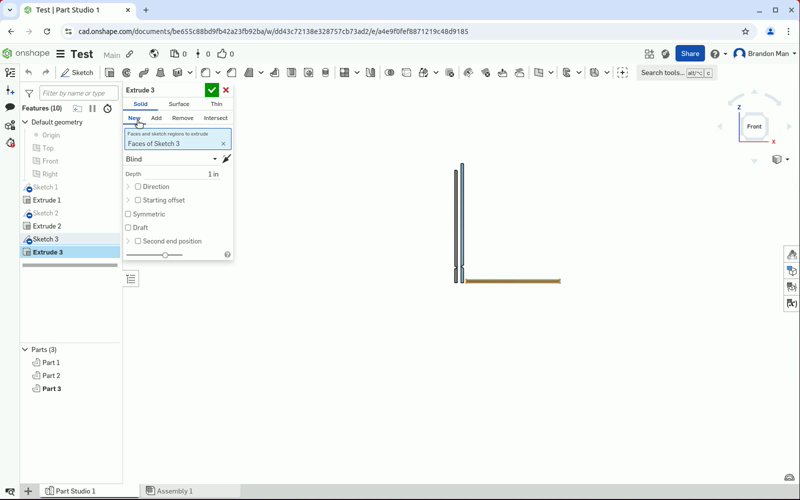
key(tab, 4)
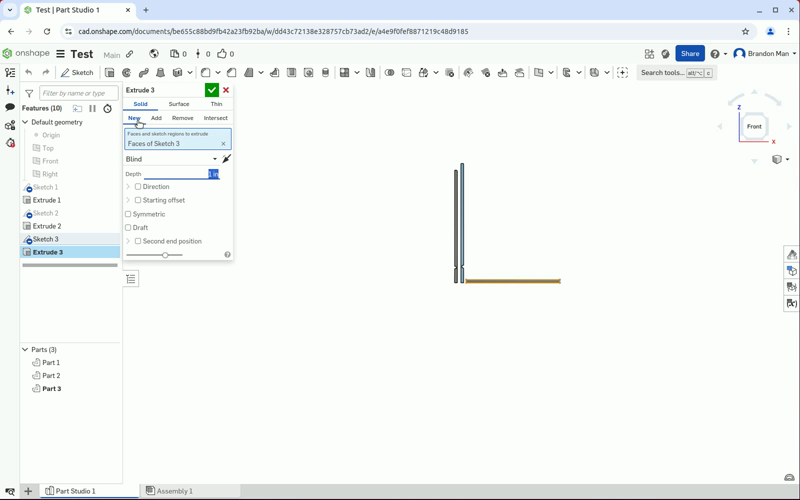
text(14.202)
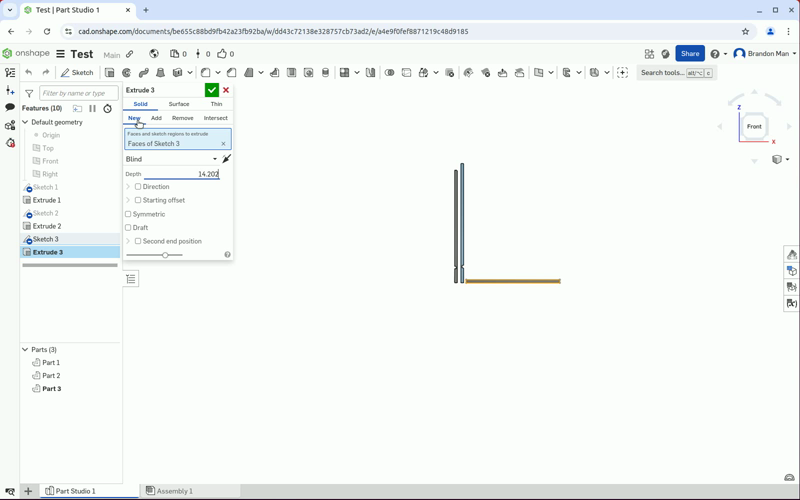
key(enter)
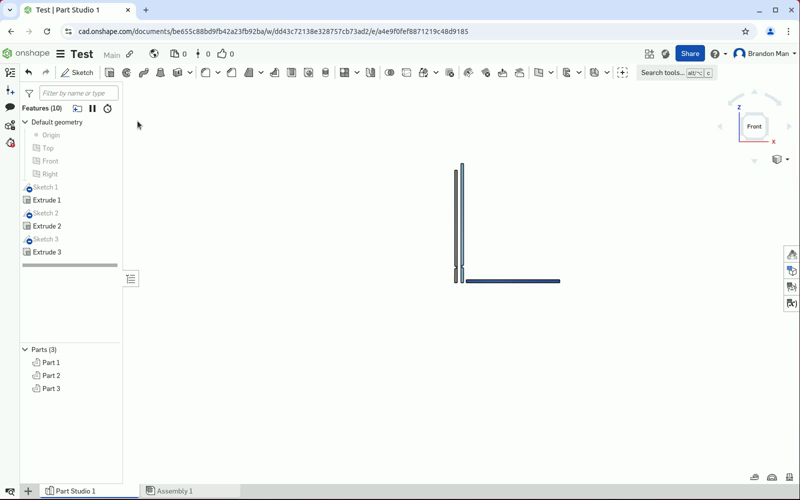
key(shift+h)
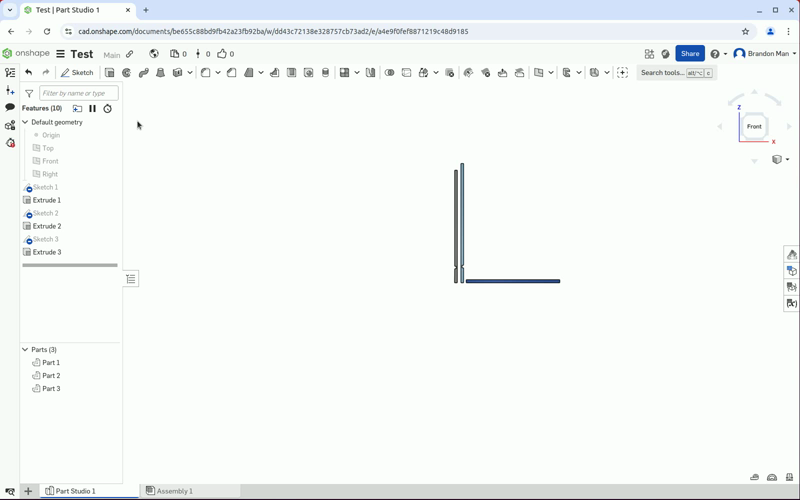
key(shift+h)
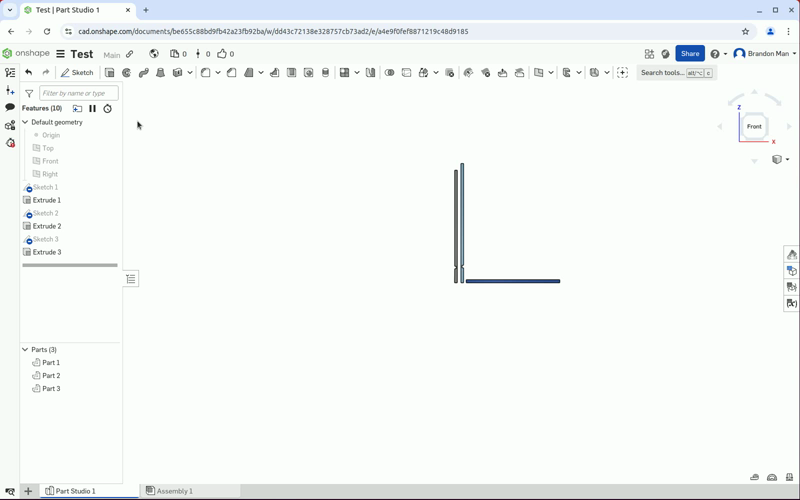
mouse_move(73, 189)
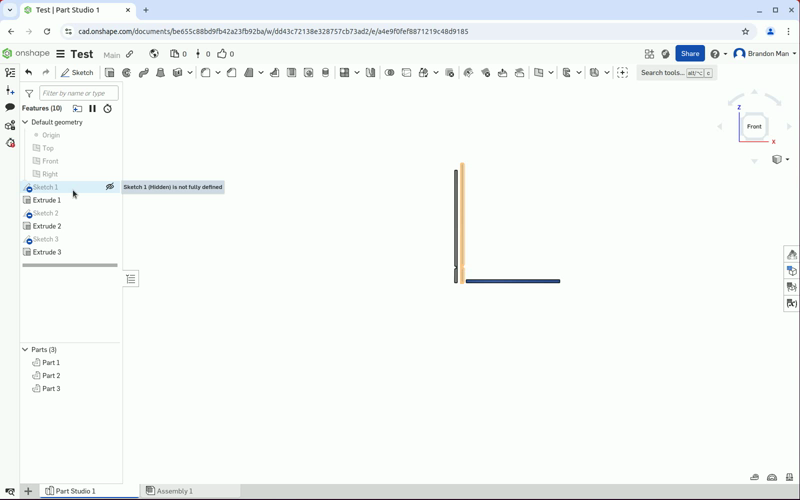
click(73, 189)
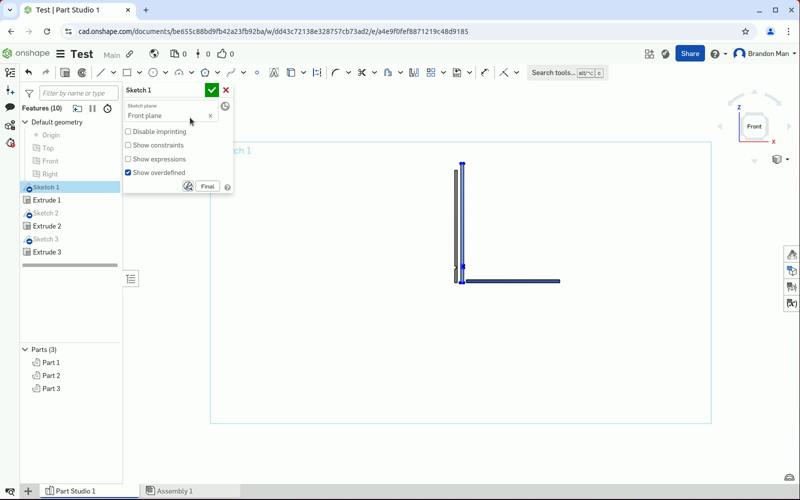
mouse_move(229, 92)
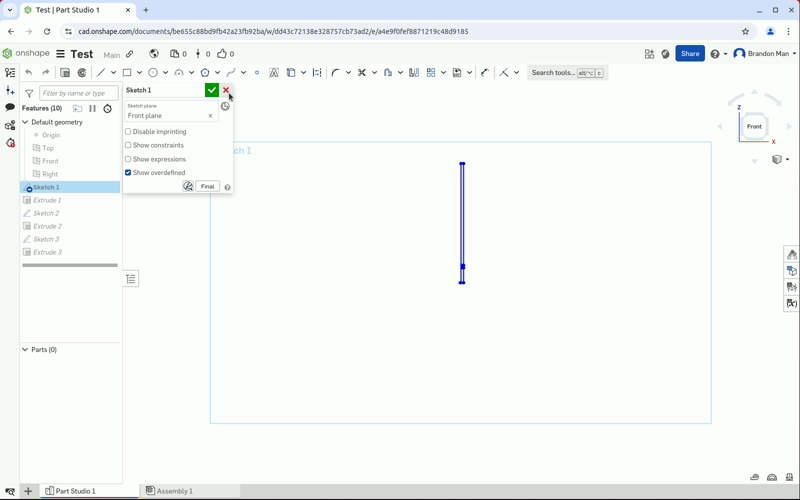
click(229, 92)
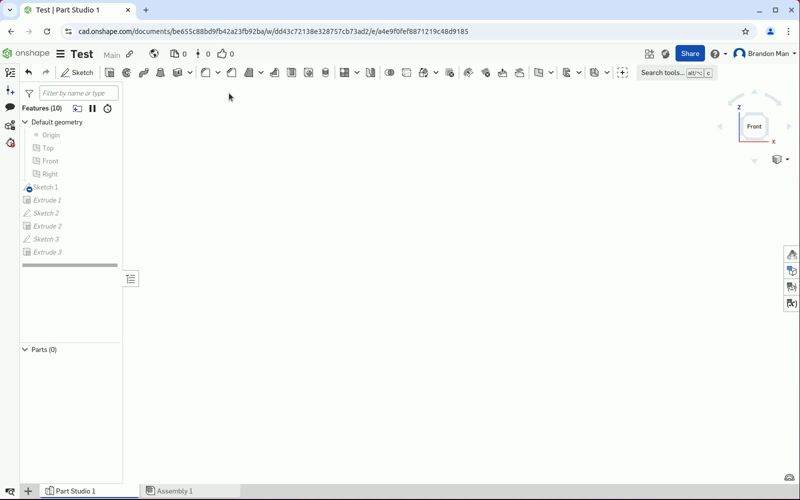
mouse_move(73, 352)
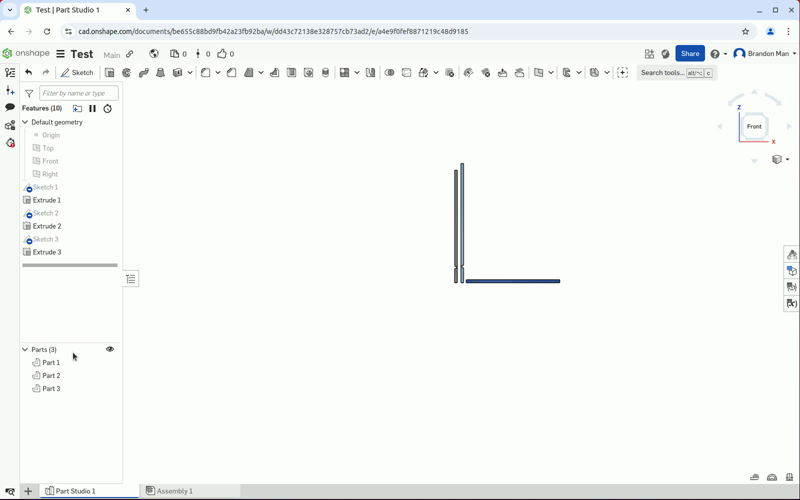
key(y)
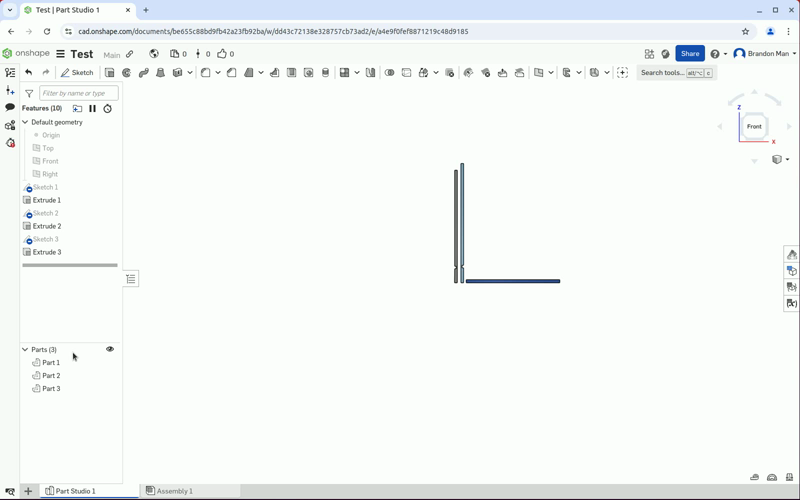
key(shift+p)
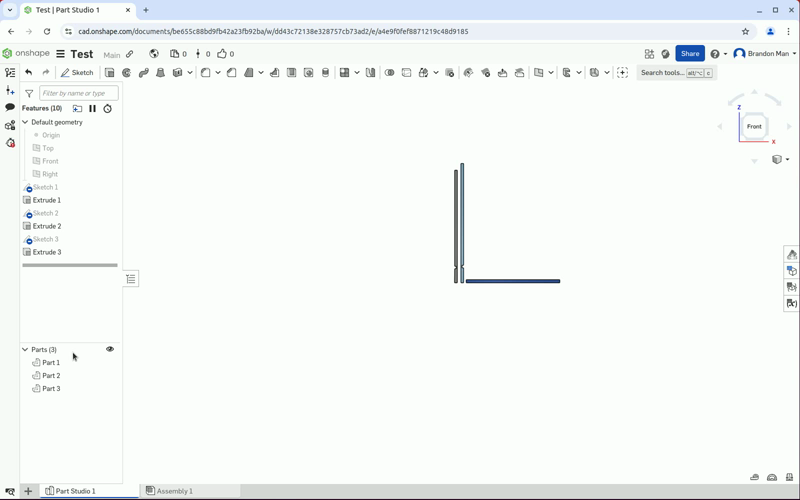
key(space)
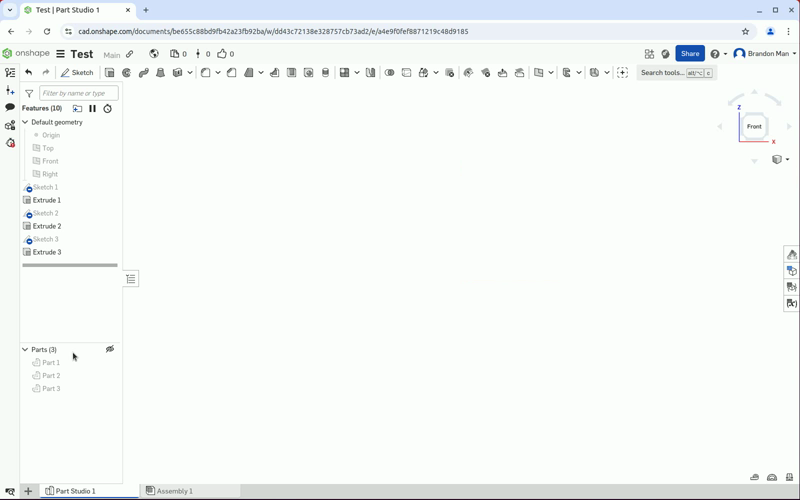
key_down(shift)
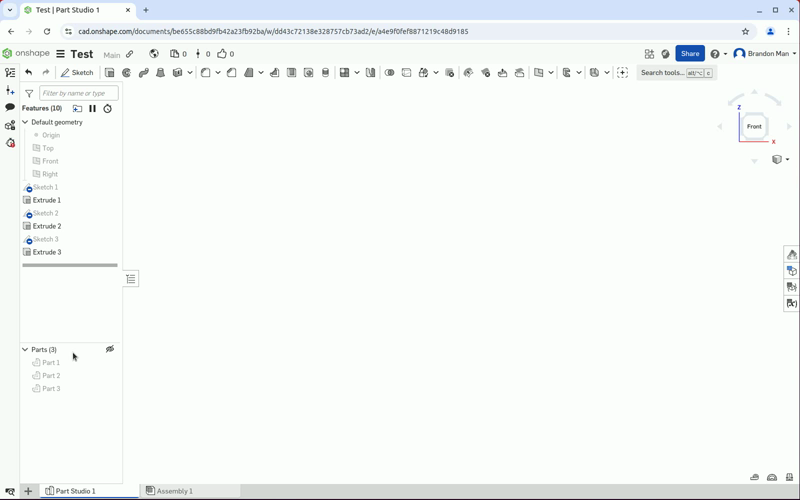
key(left)
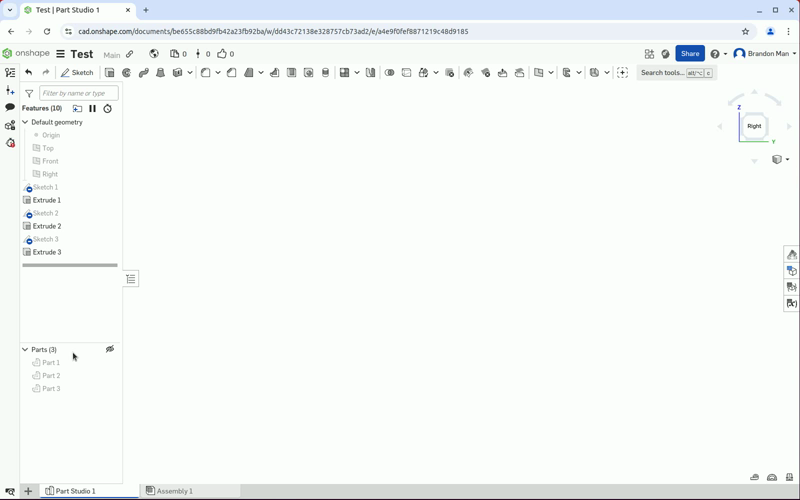
key_up(shift)
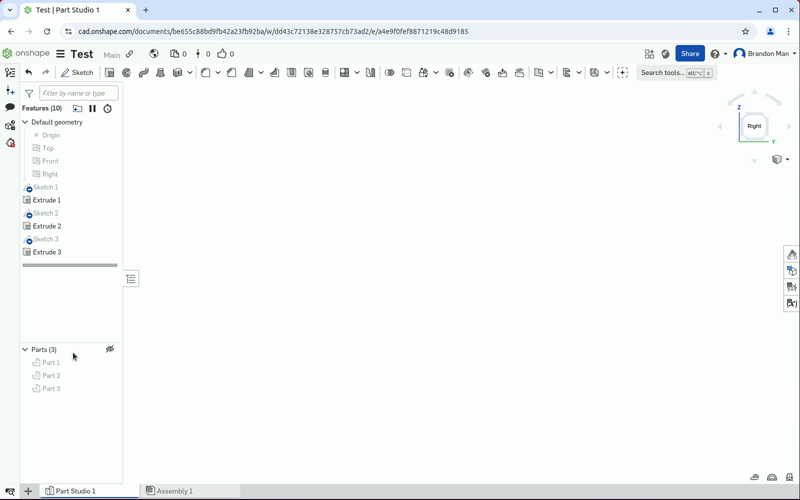
mouse_move(73, 352)
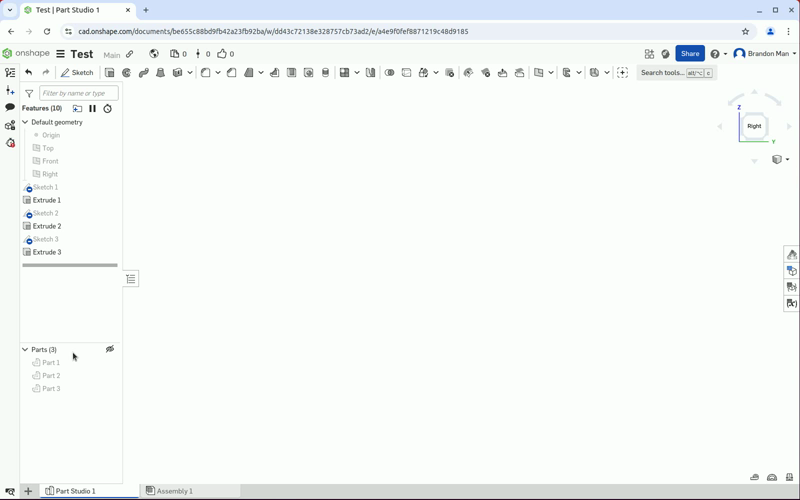
key(shift+y)
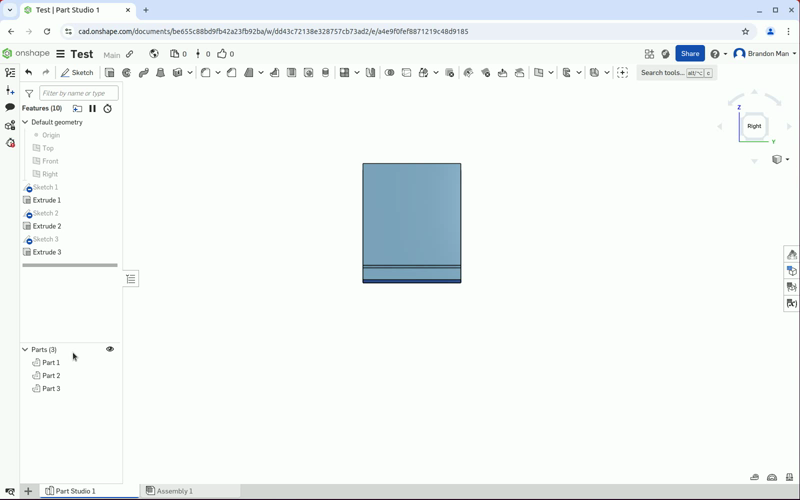
mouse_move(541, 75)
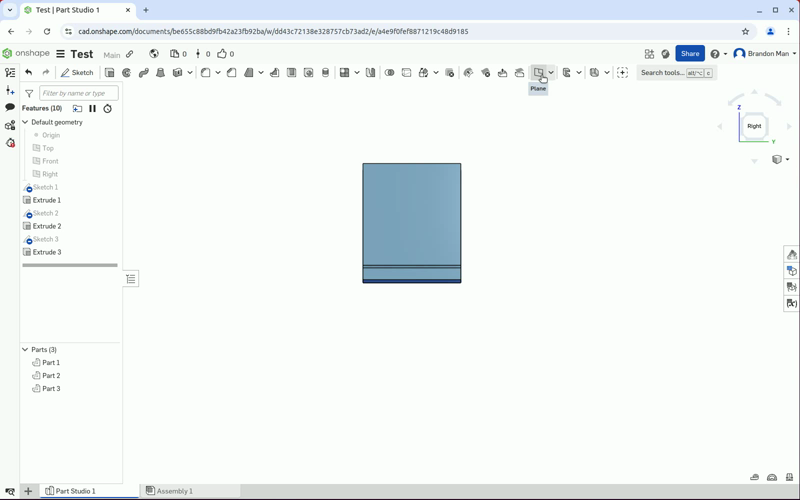
click(541, 75)
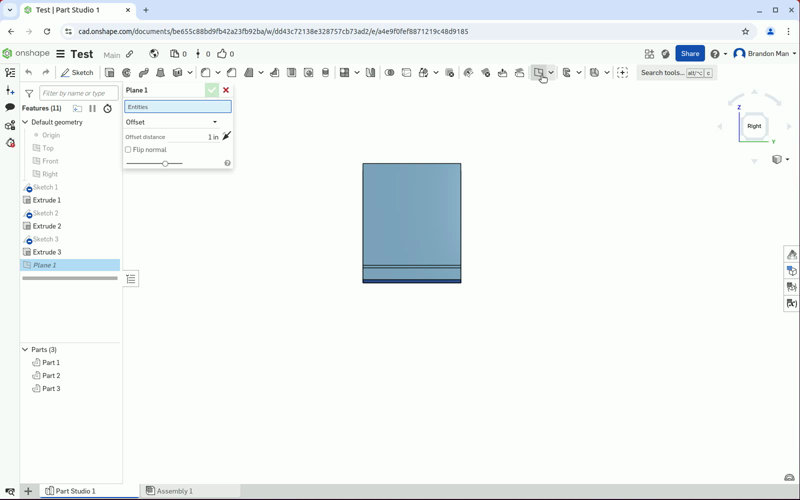
mouse_move(73, 176)
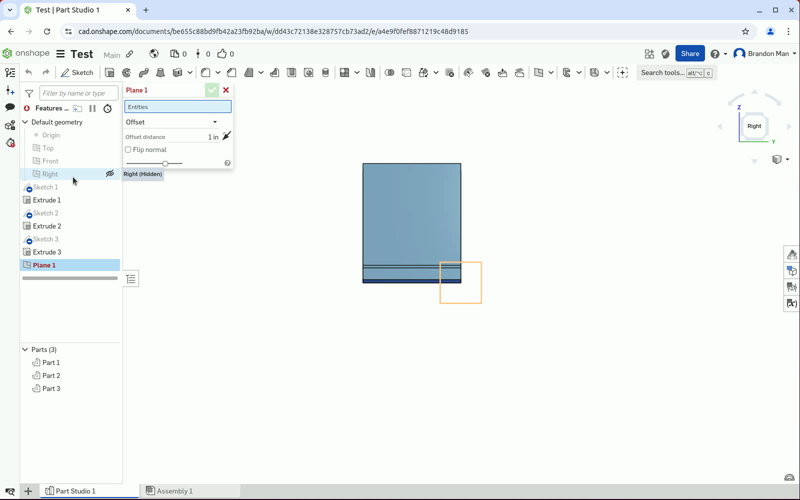
click(73, 176)
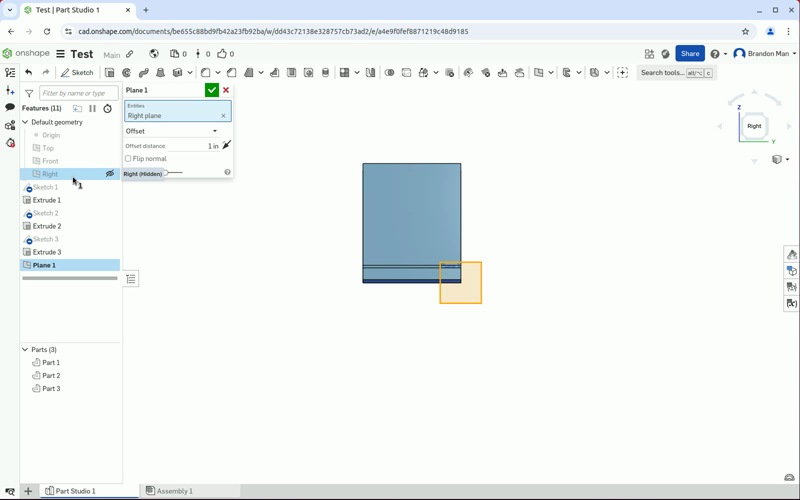
key(tab, 2)
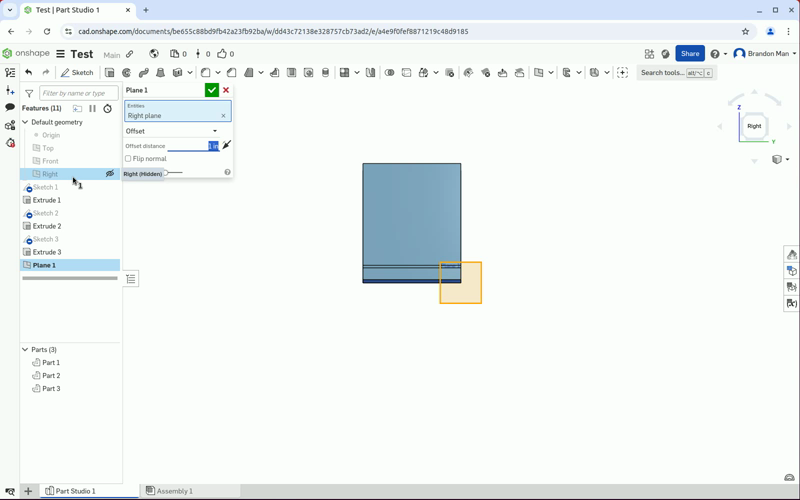
text(1.202)
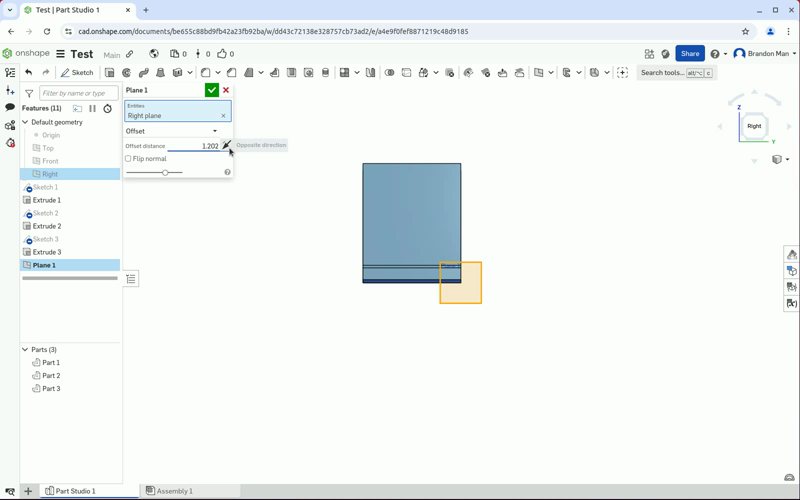
mouse_move(229, 147)
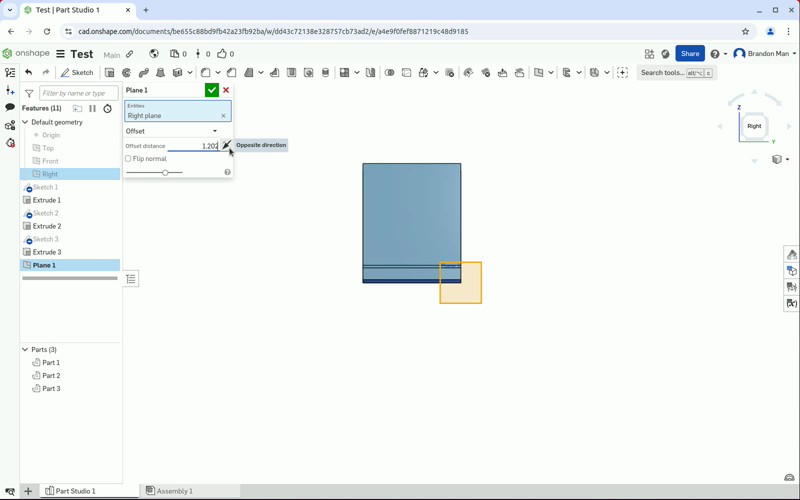
click(229, 147)
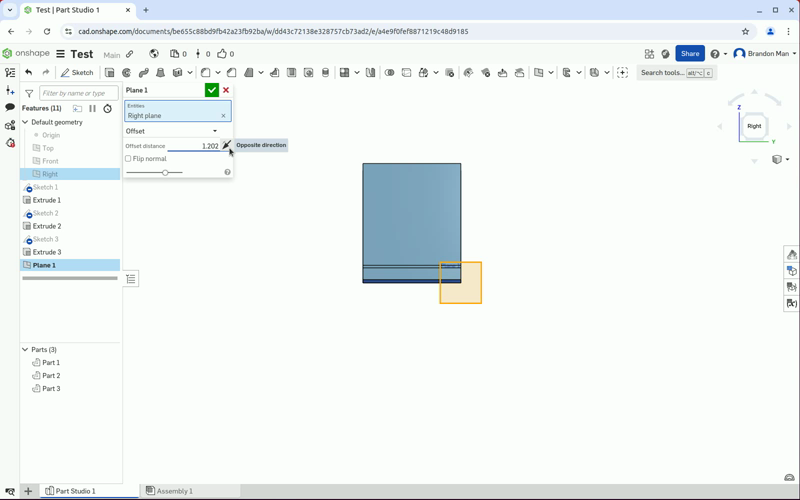
key(enter, 2)
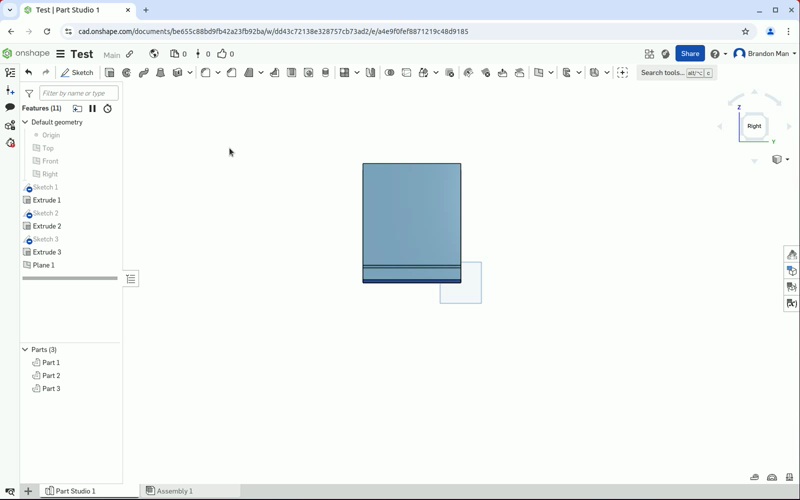
key(shift+s)
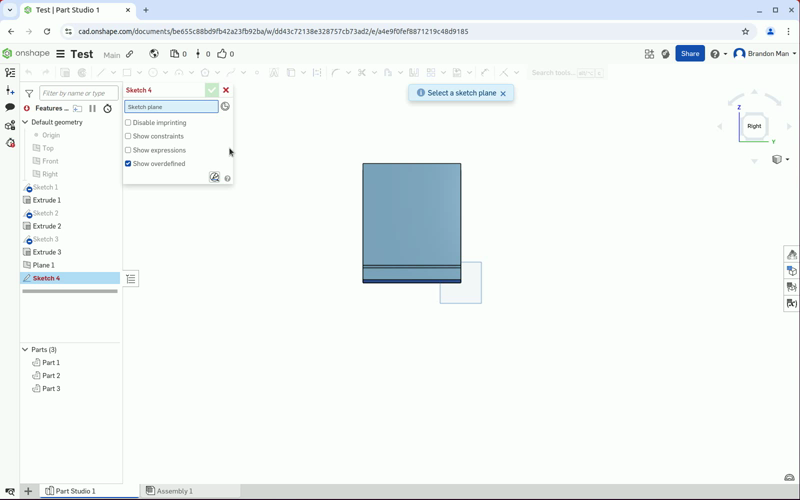
mouse_move(73, 267)
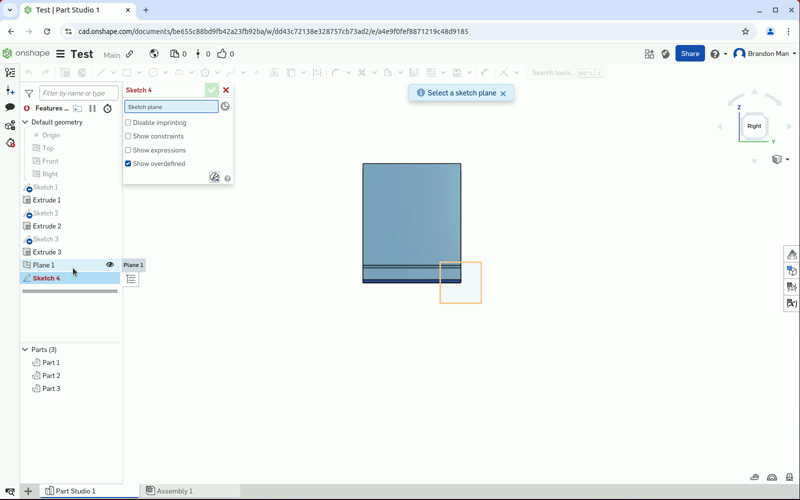
click(73, 267)
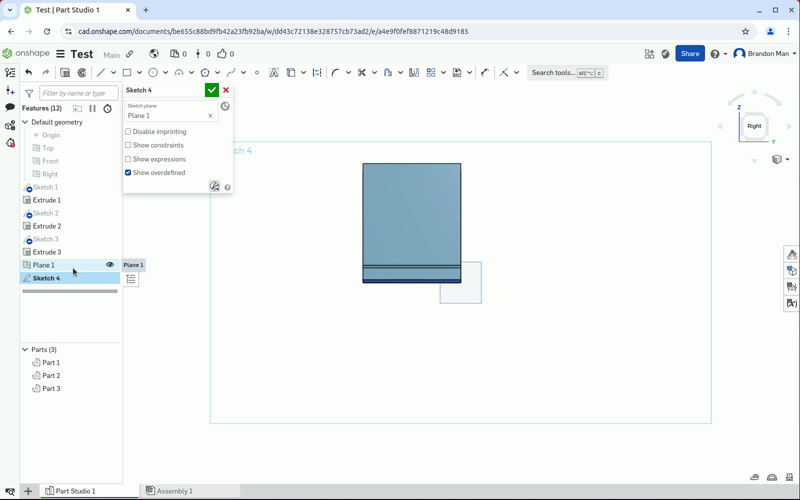
mouse_move(73, 352)
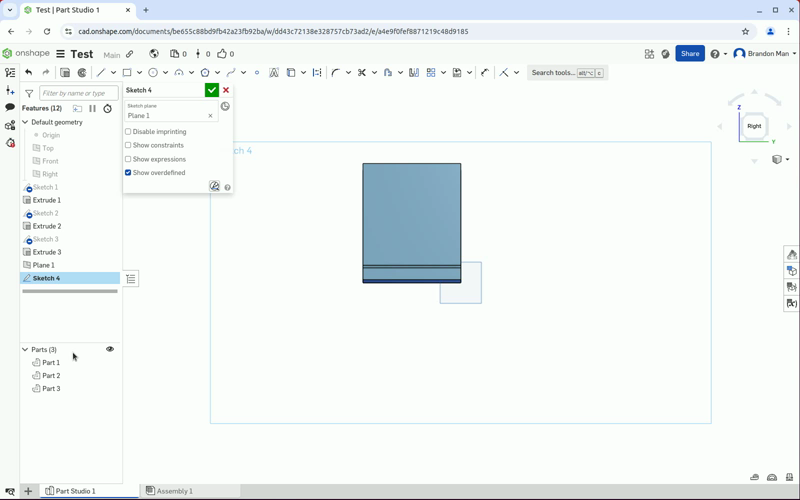
key(y)
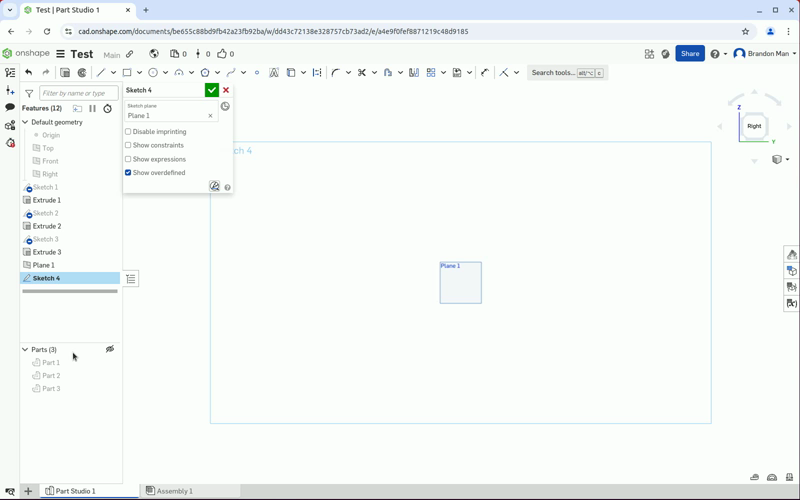
key(l)
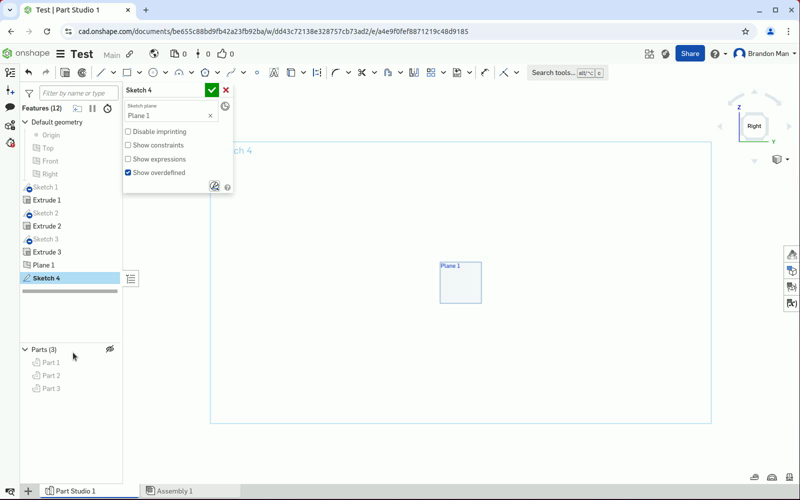
key_down(shift)
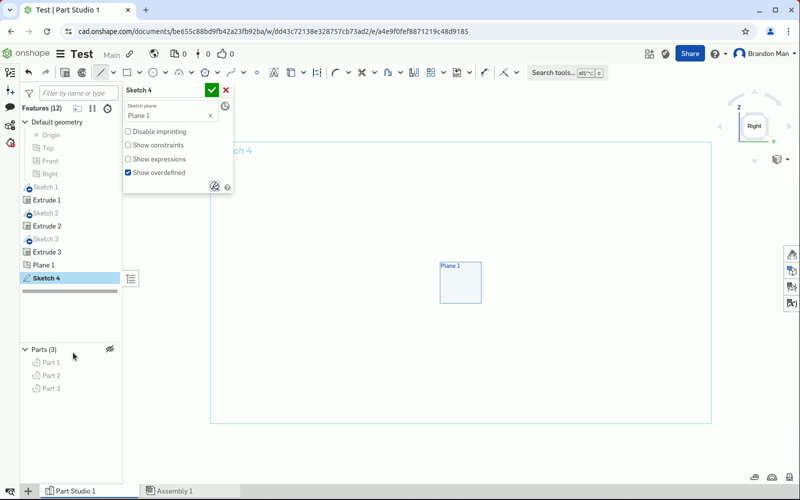
mouse_move(450, 282)
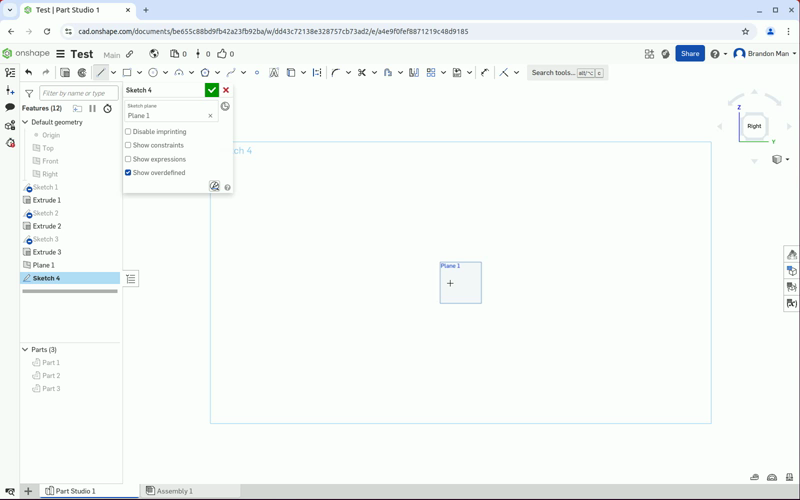
click(450, 282)
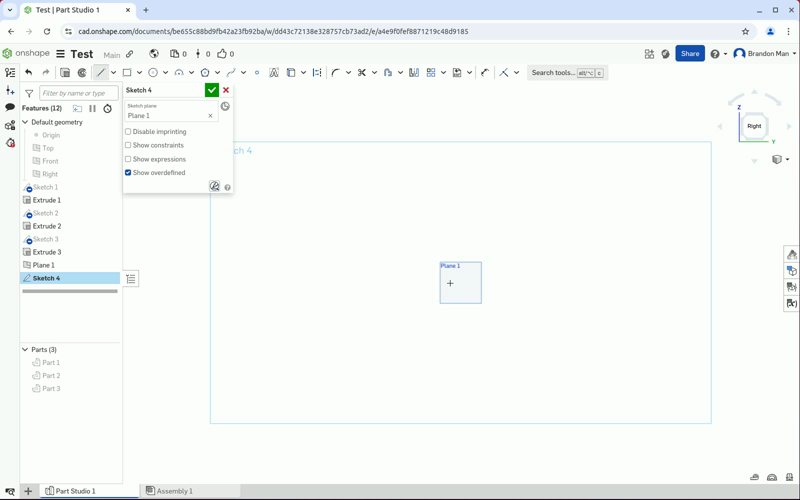
key_up(shift)
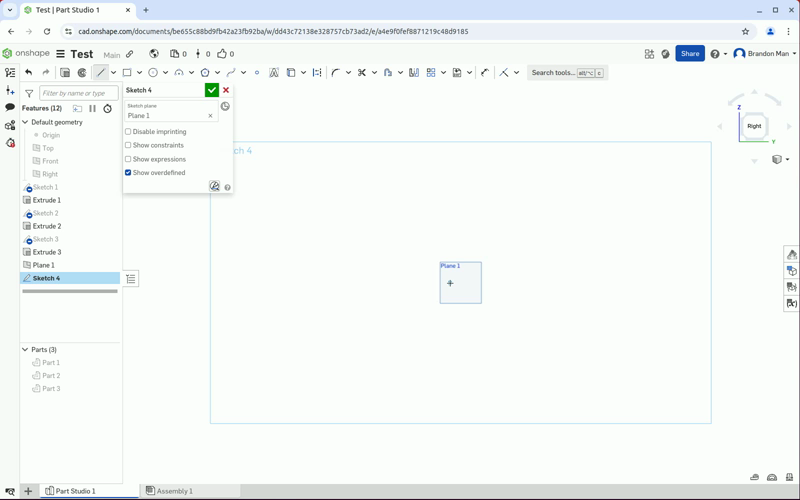
key_down(shift)
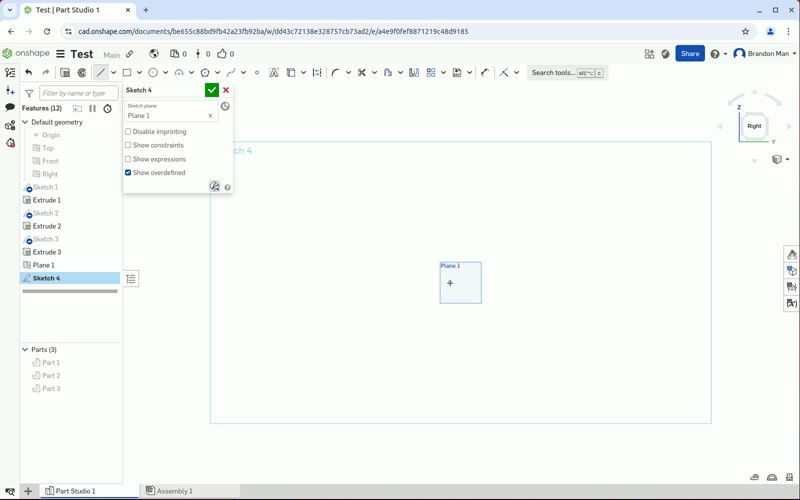
mouse_move(480, 282)
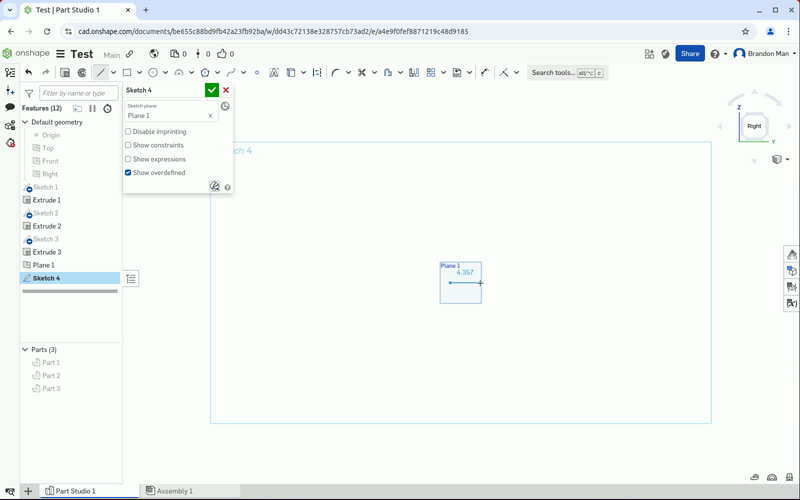
mouse_move(461, 282)
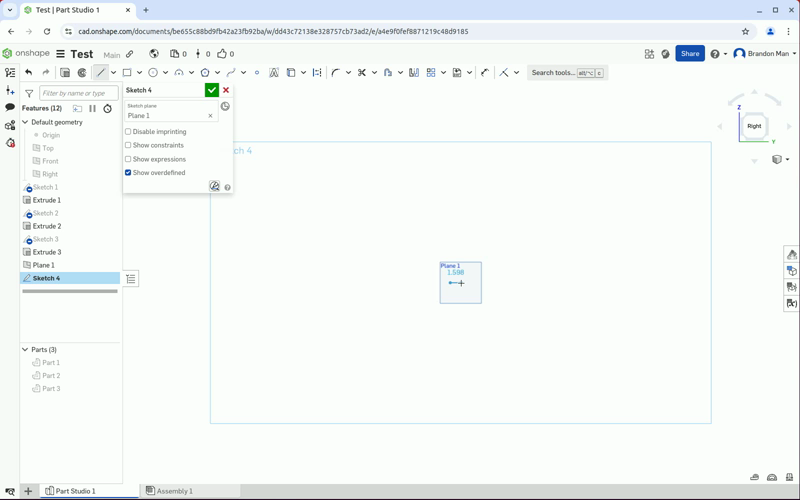
click(461, 282)
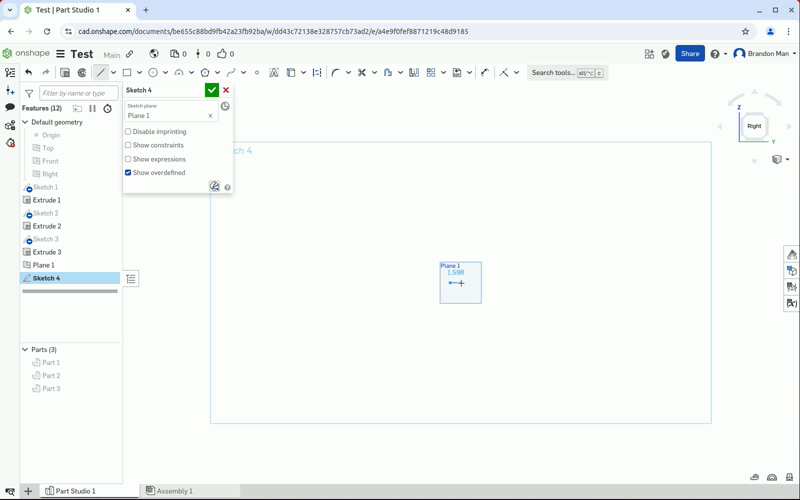
key_up(shift)
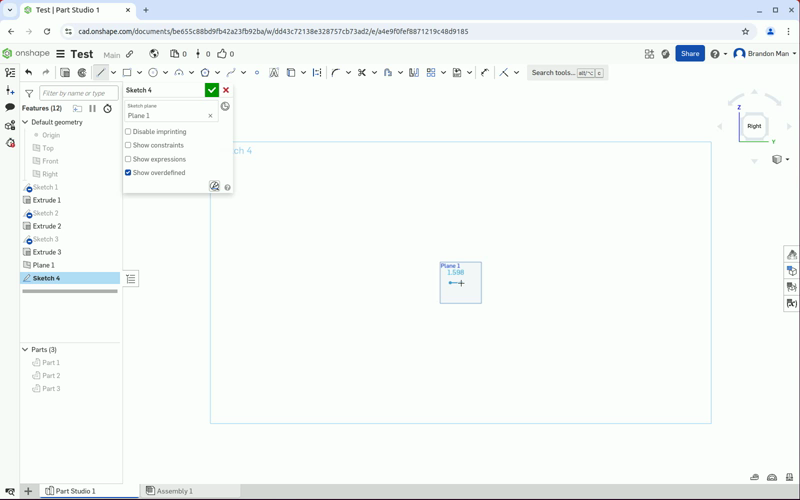
key_down(shift)
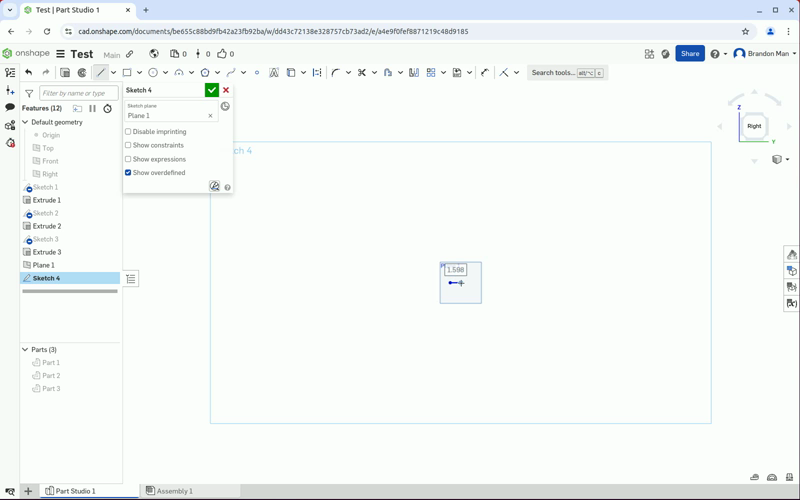
mouse_move(491, 282)
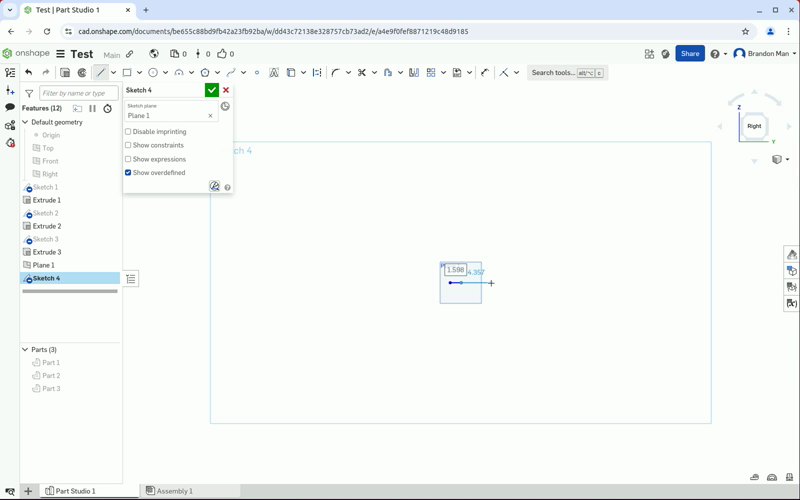
mouse_move(461, 270)
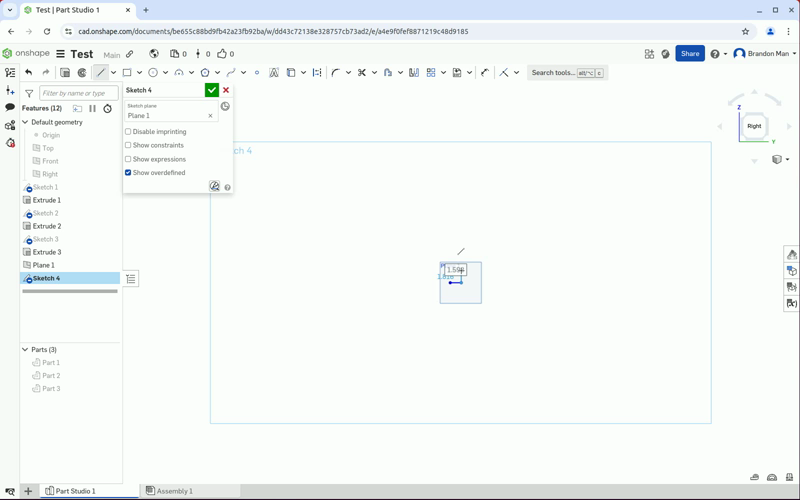
click(461, 270)
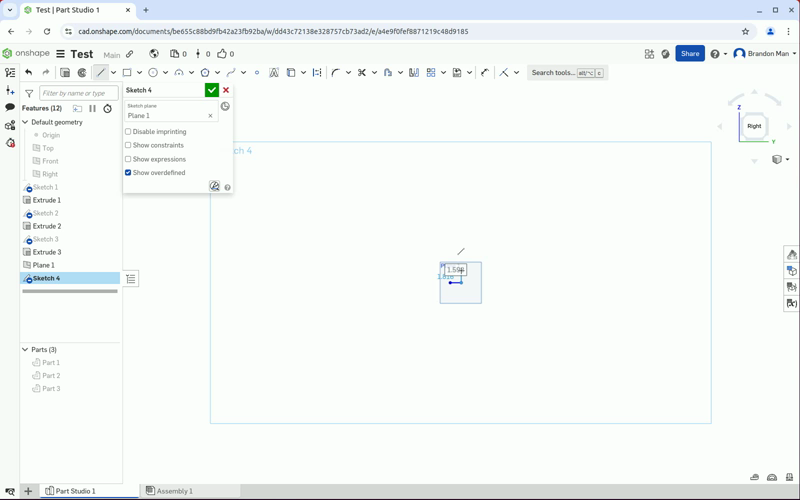
key_up(shift)
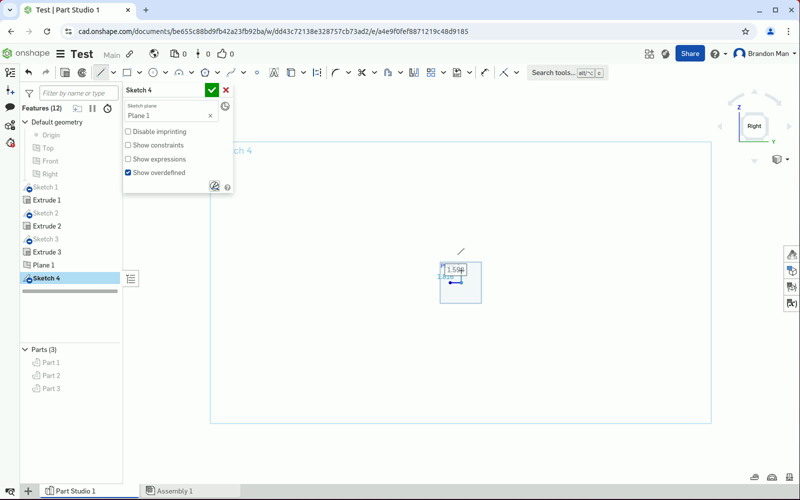
key_down(shift)
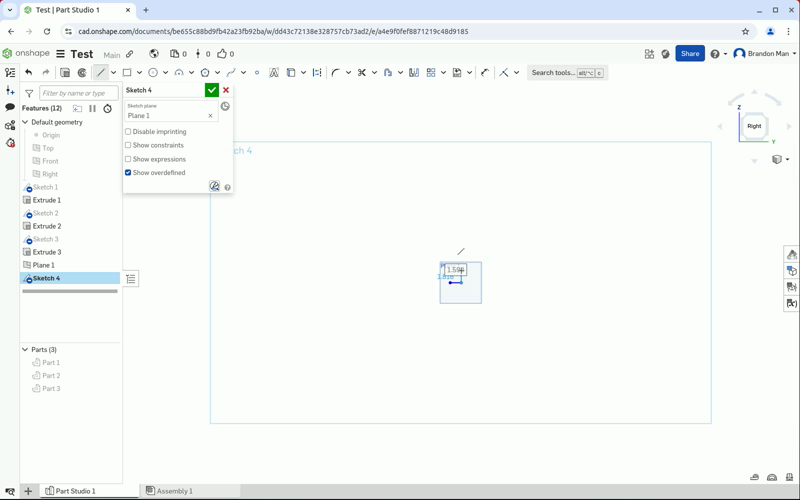
mouse_move(491, 270)
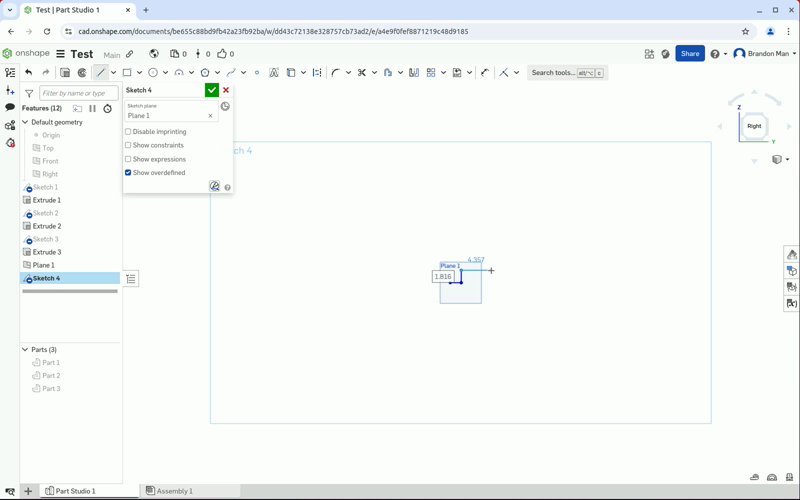
mouse_move(450, 270)
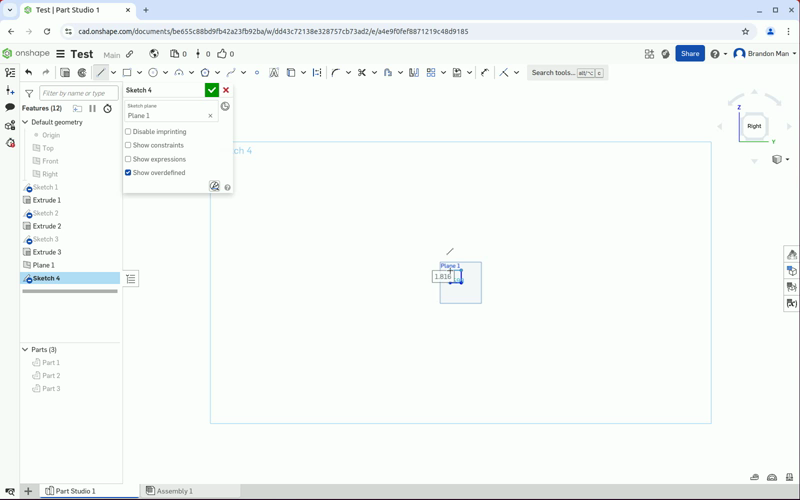
click(450, 270)
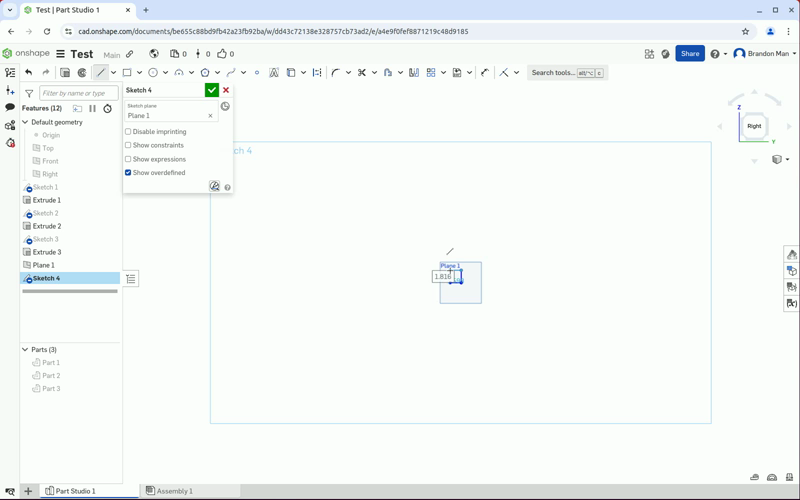
key_up(shift)
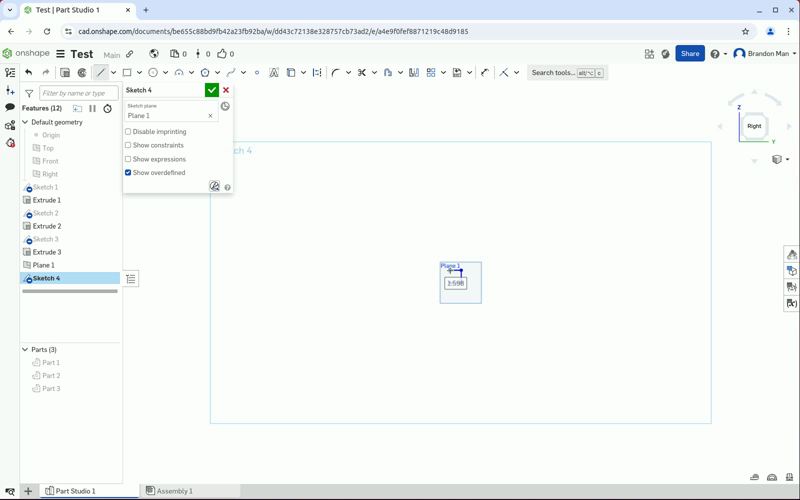
mouse_move(480, 270)
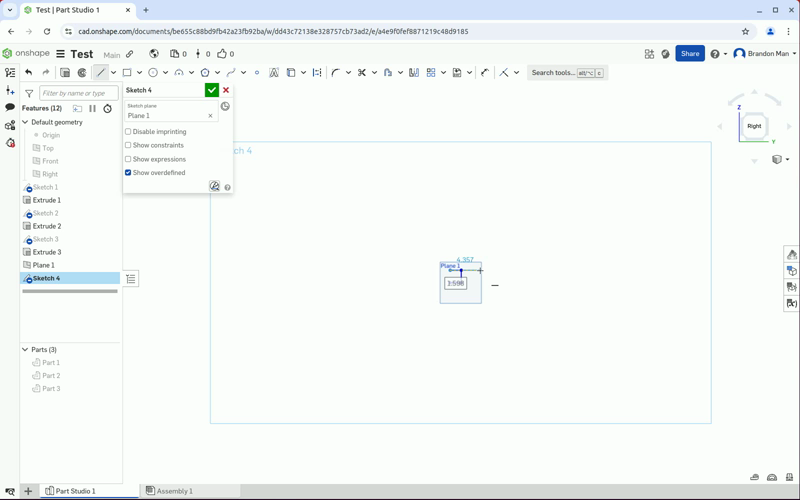
key_down(shift)
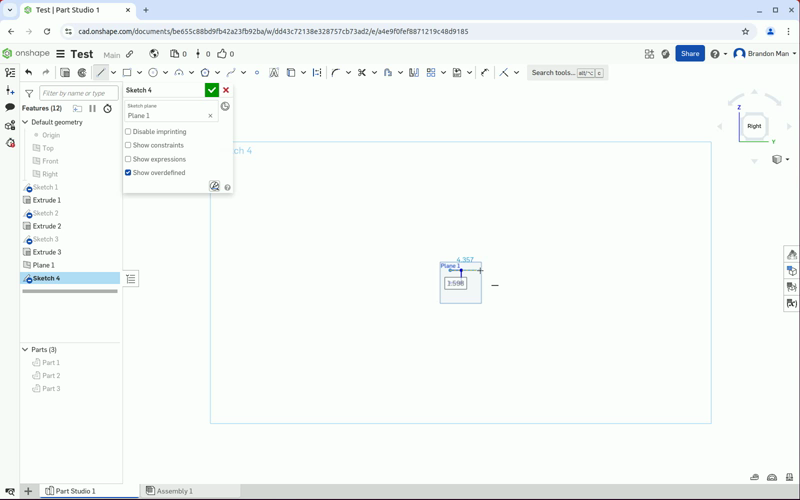
mouse_move(450, 282)
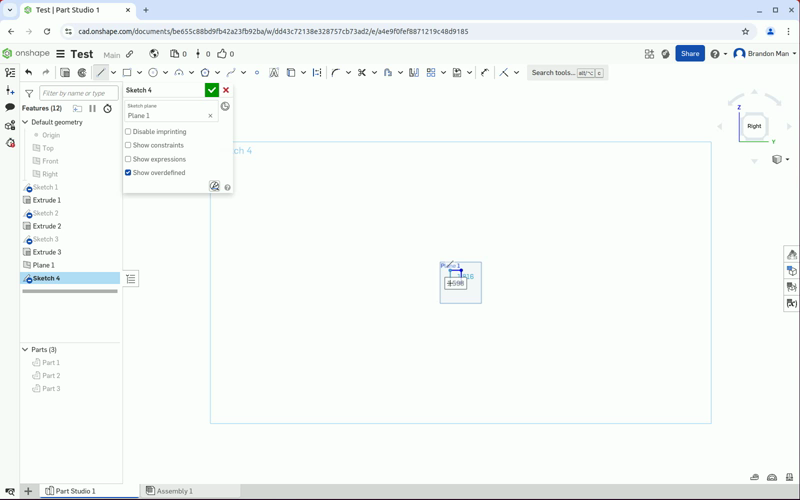
key_up(shift)
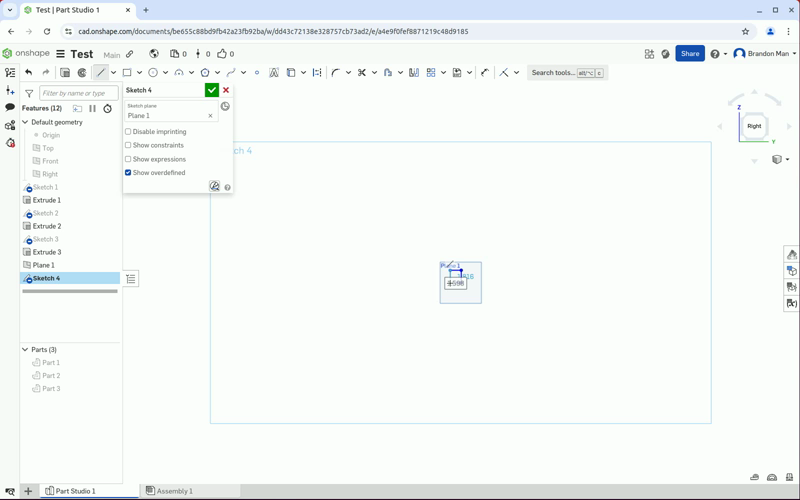
click(450, 282)
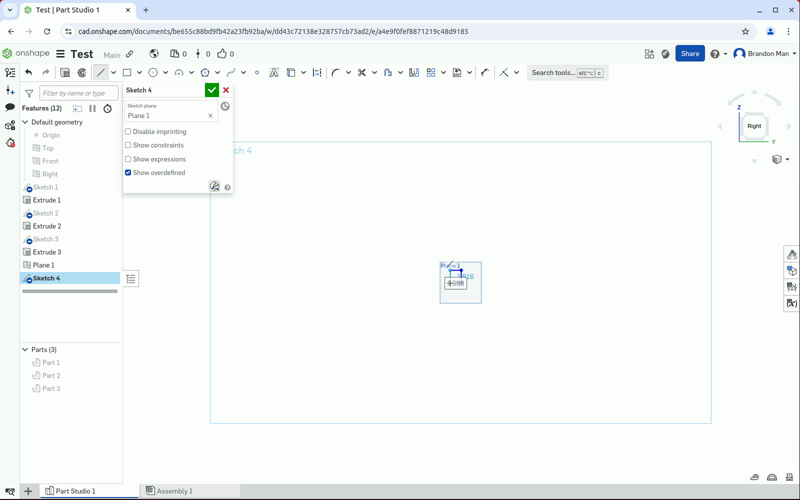
key(esc)
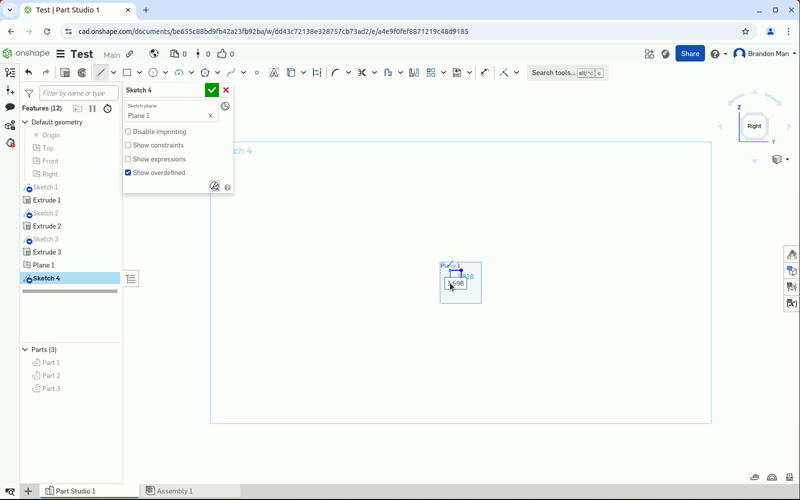
mouse_move(459, 272)
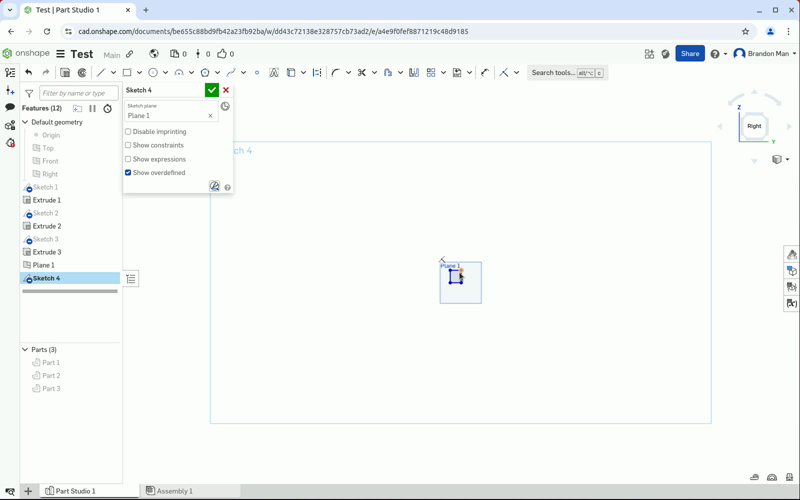
scroll(6)
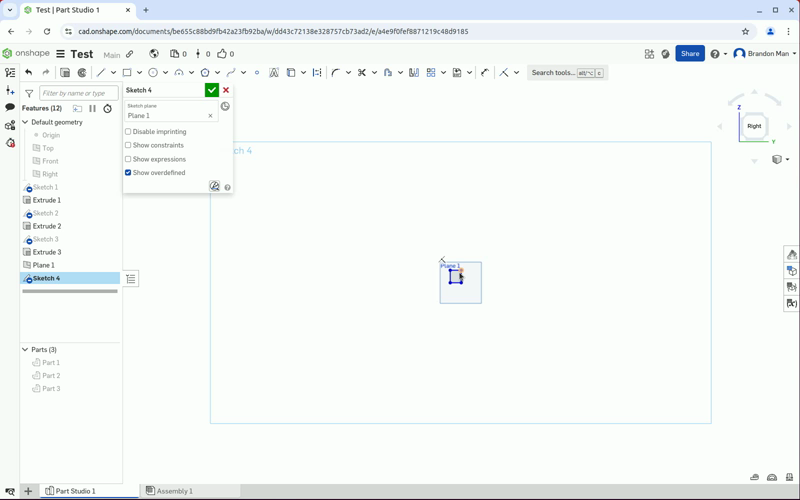
scroll(6)
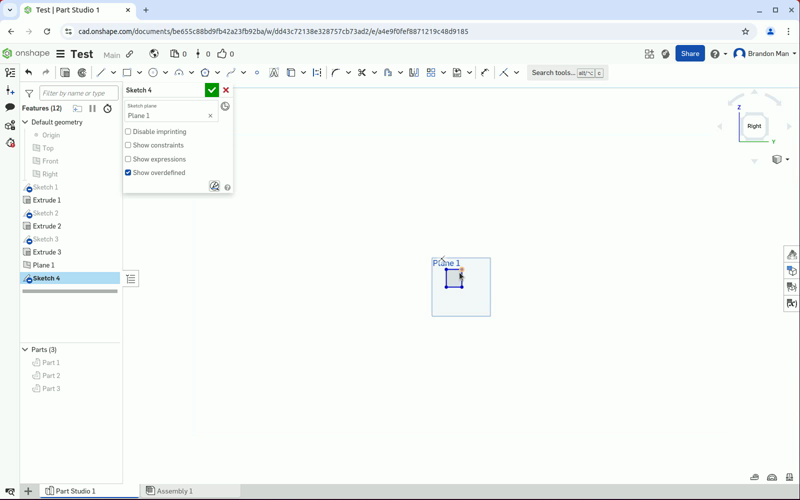
scroll(6)
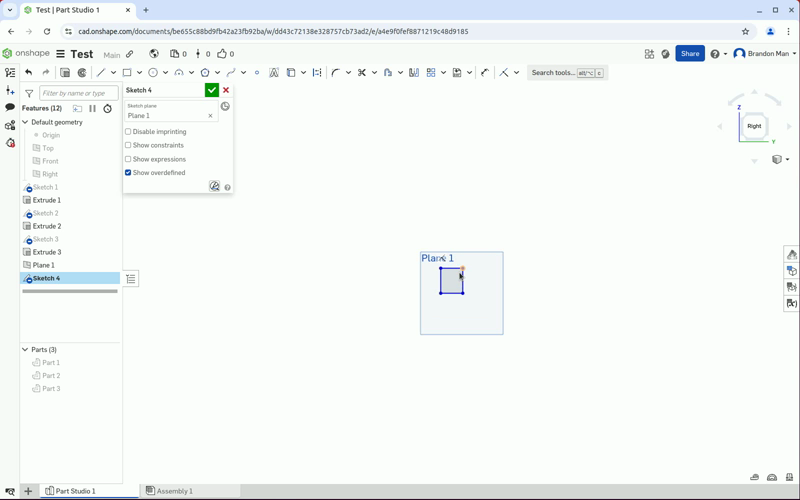
scroll(6)
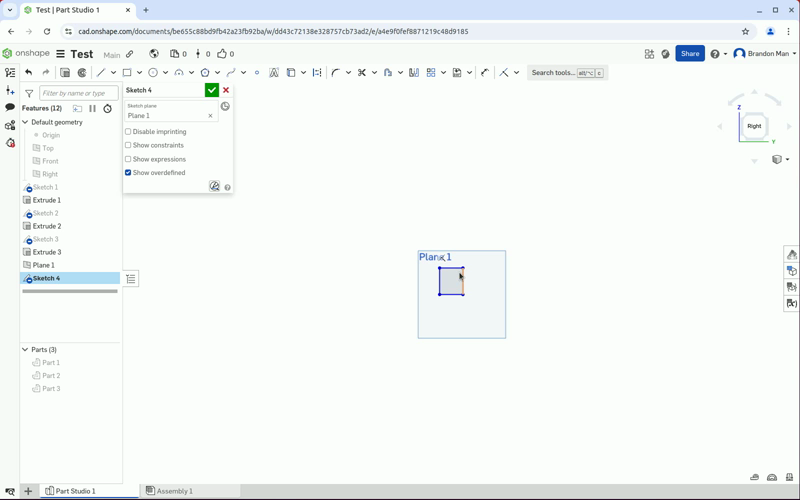
scroll(6)
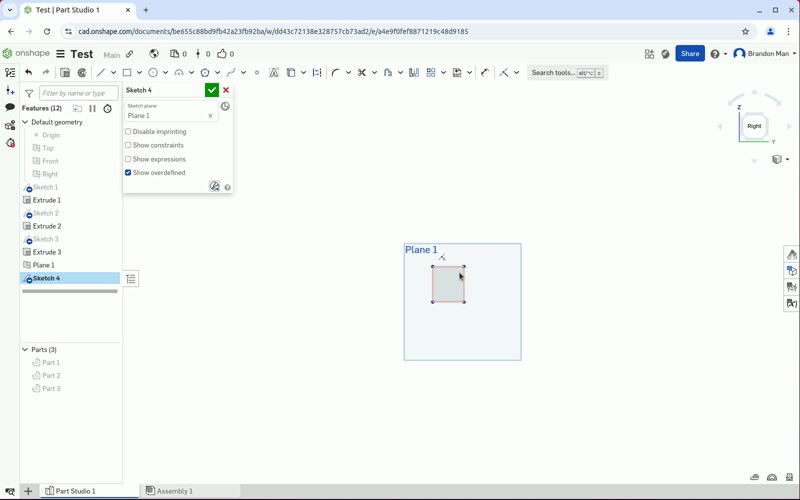
scroll(6)
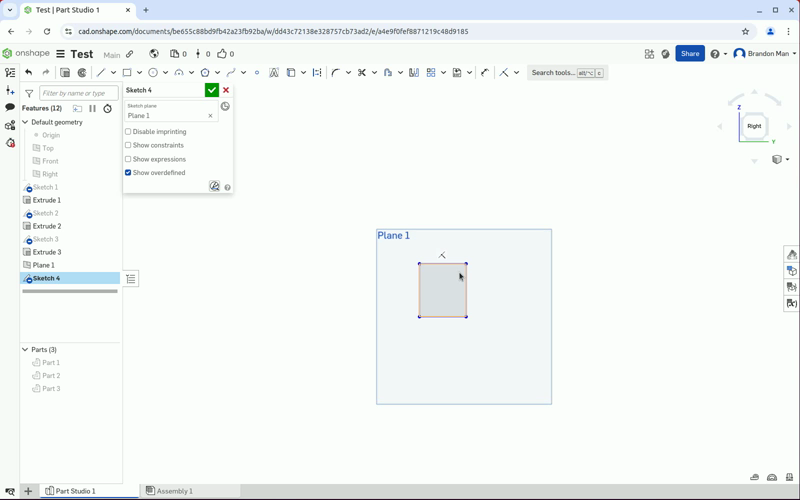
scroll(6)
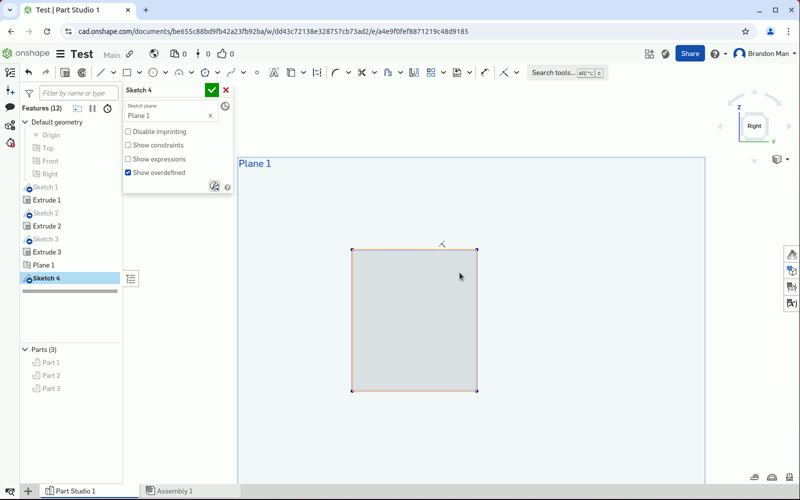
click(459, 272)
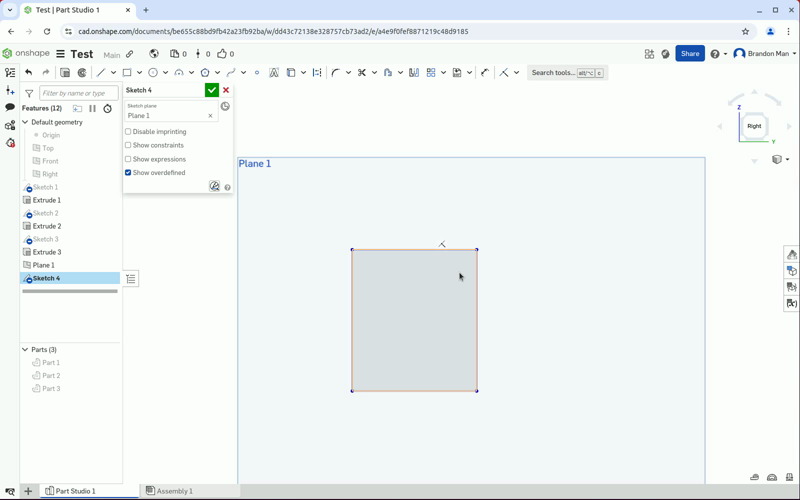
scroll(-6)
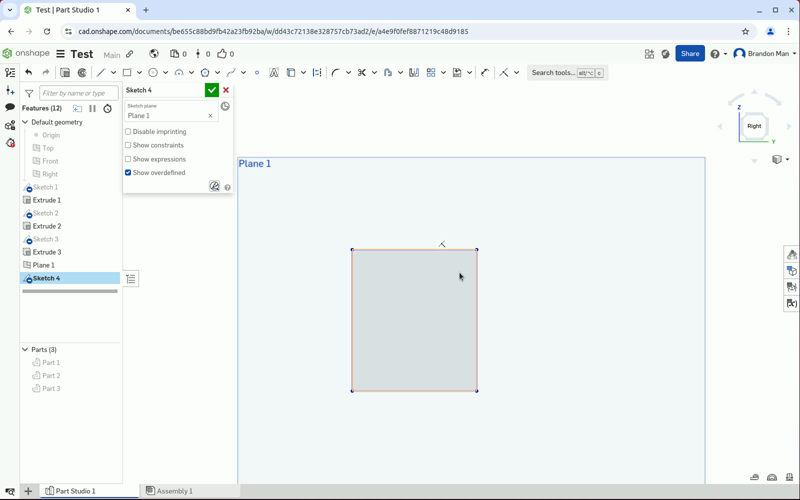
scroll(-6)
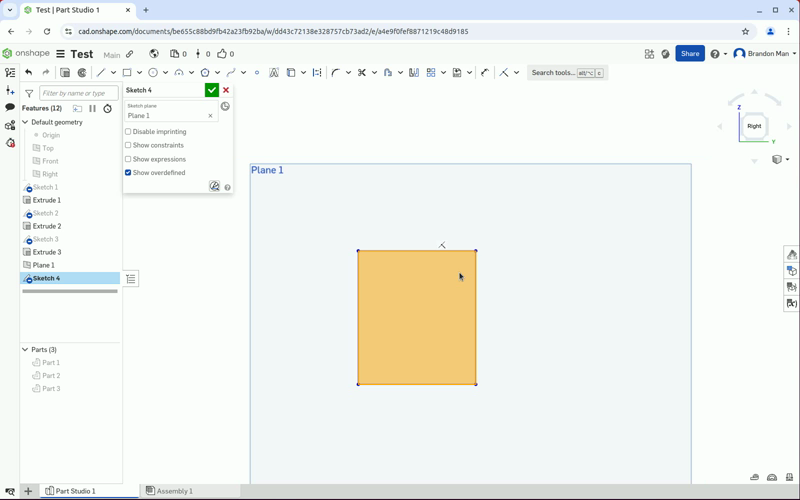
scroll(-6)
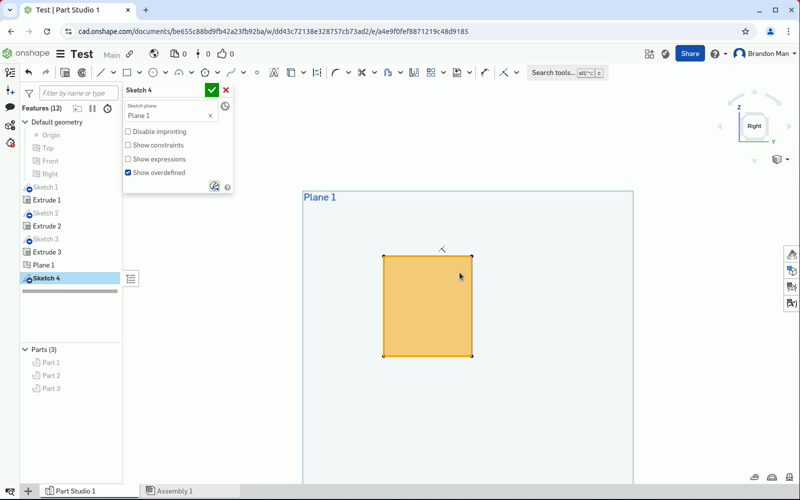
scroll(-6)
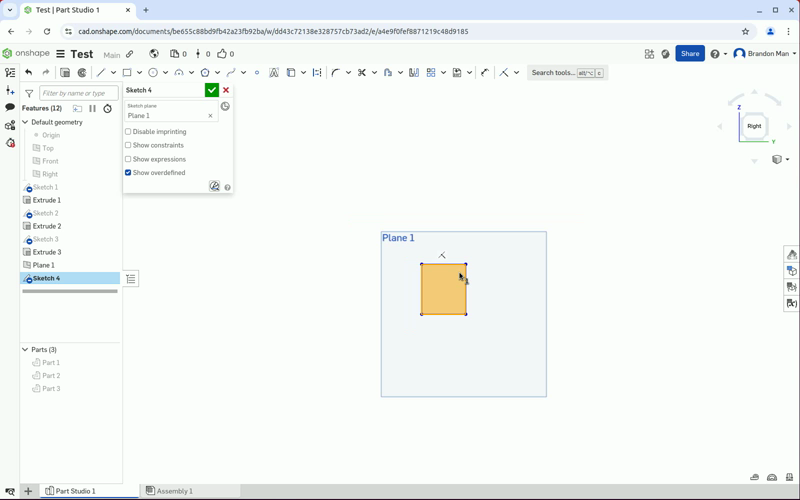
scroll(-6)
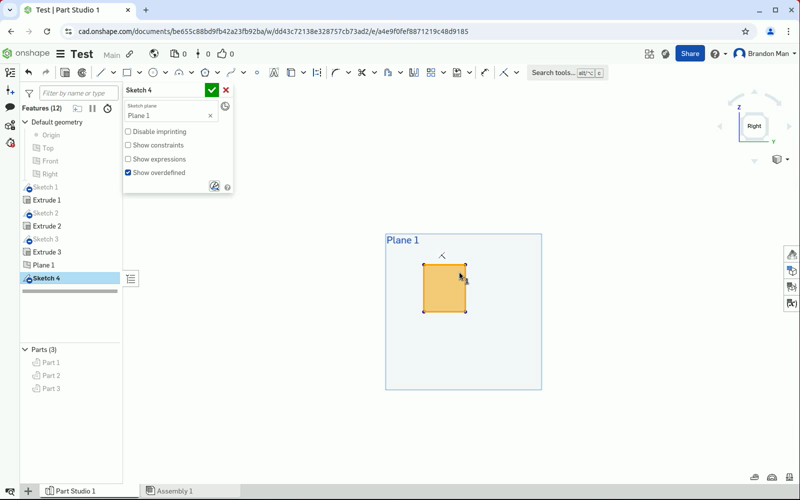
scroll(-6)
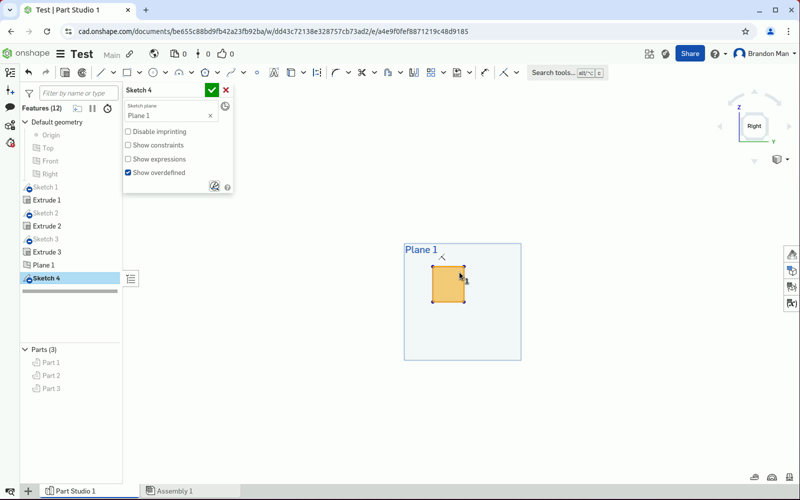
scroll(-6)
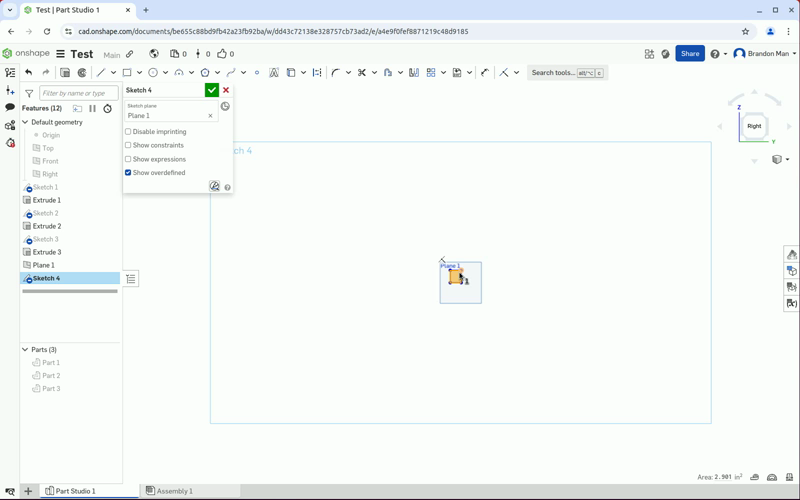
mouse_move(73, 352)
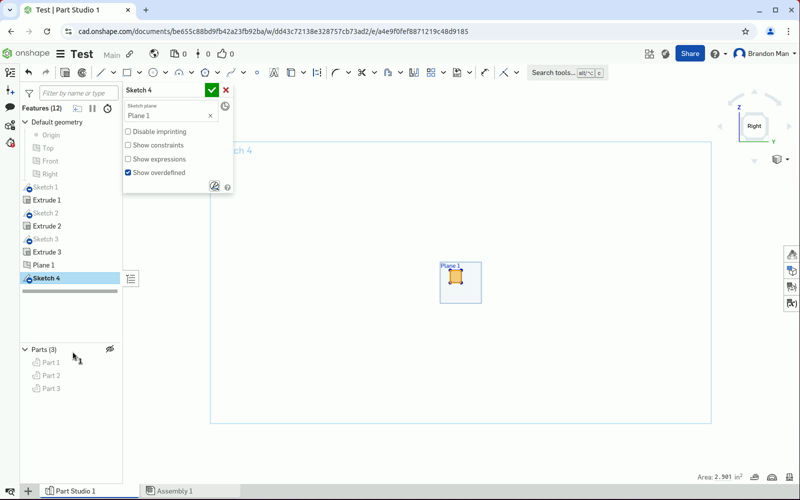
key(shift+y)
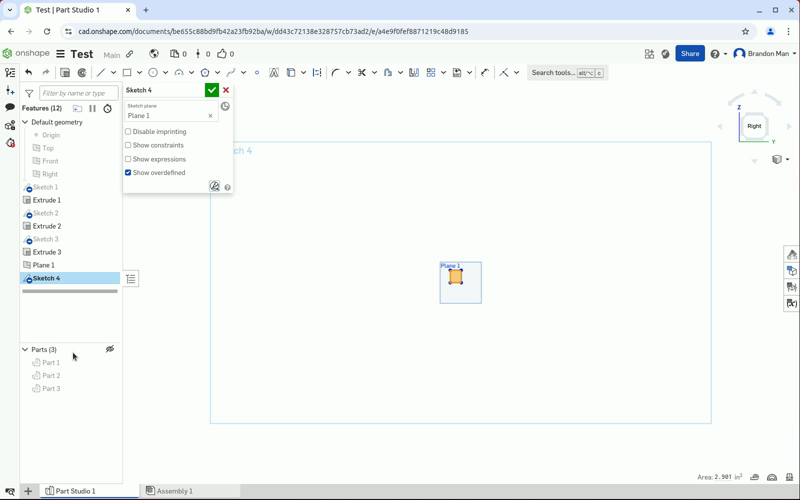
key(shift+e)
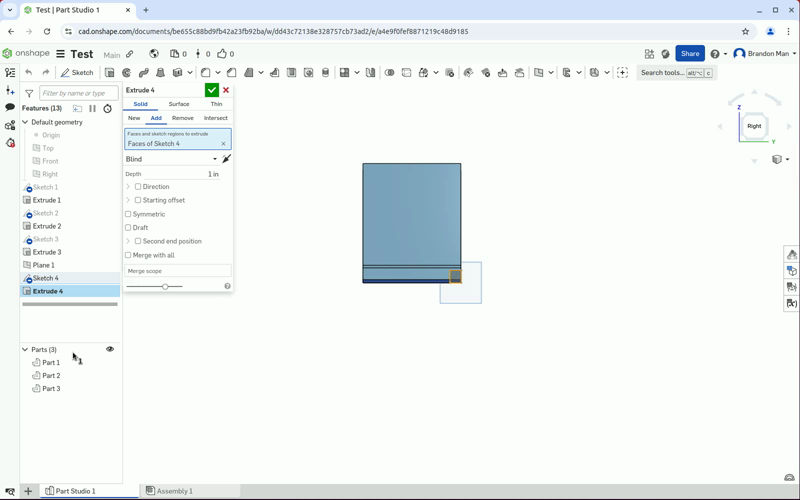
mouse_move(143, 106)
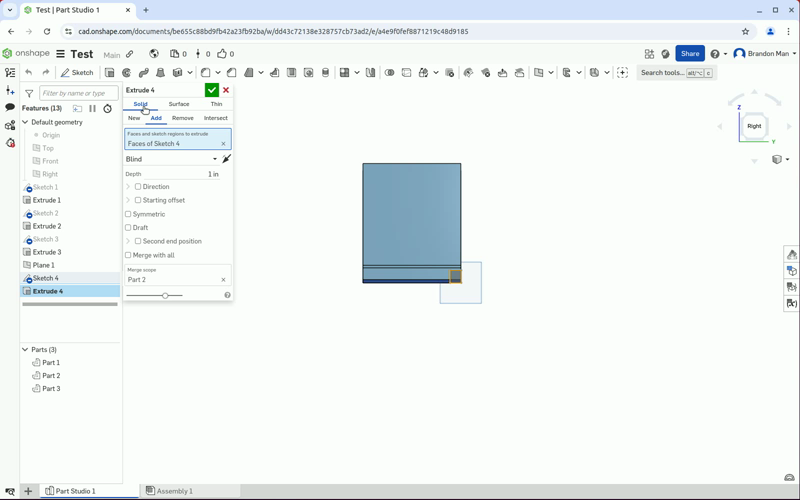
click(143, 106)
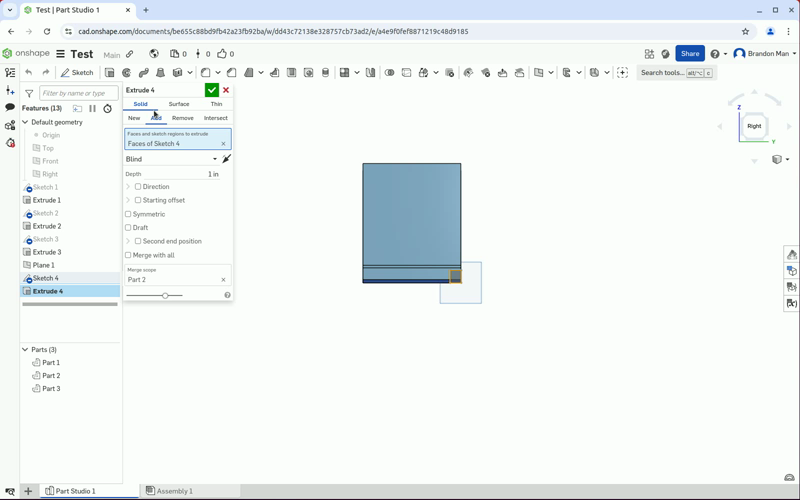
mouse_move(186, 120)
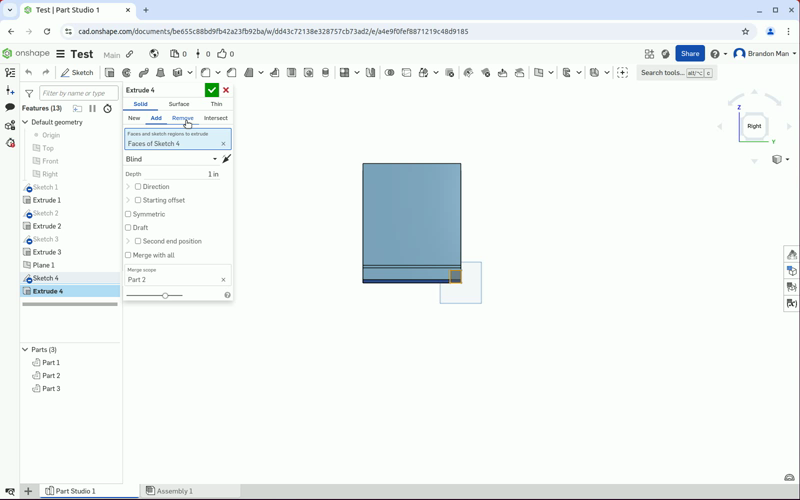
click(186, 120)
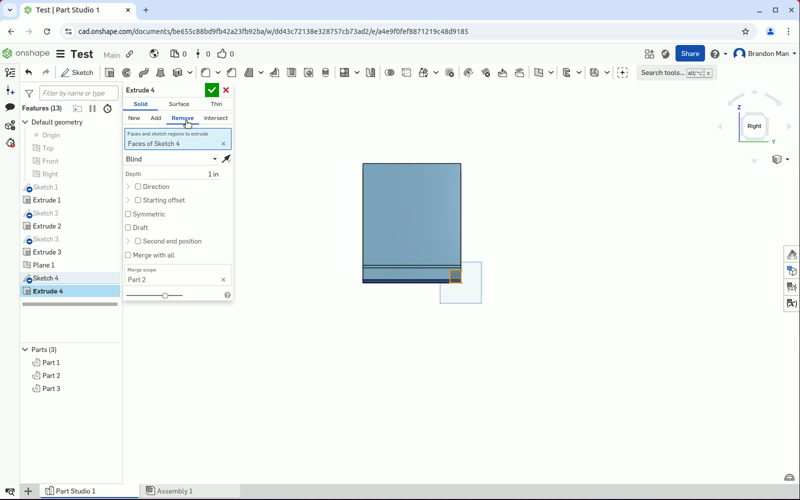
key(tab, 4)
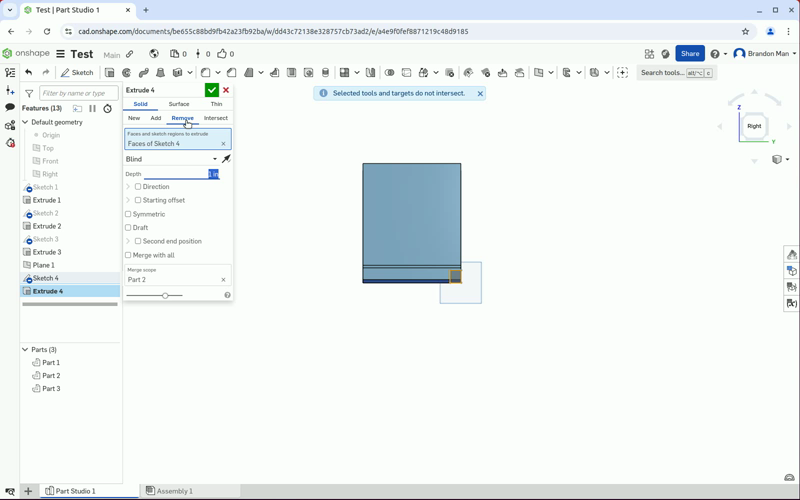
text(2.166)
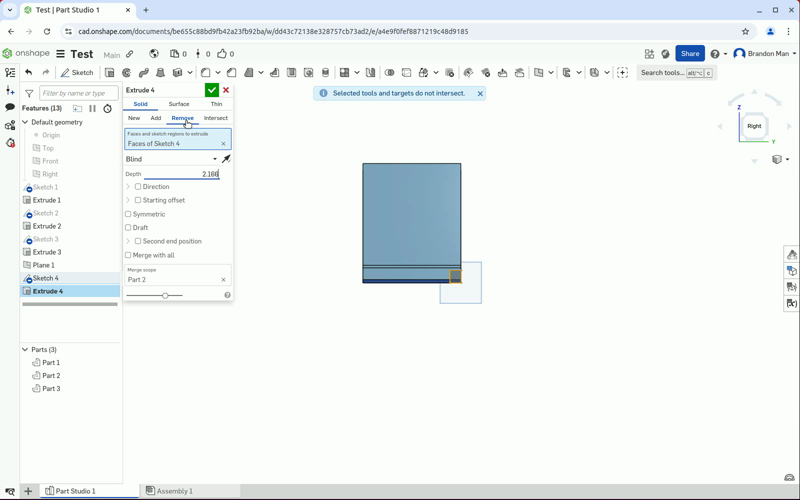
key(tab, 6)
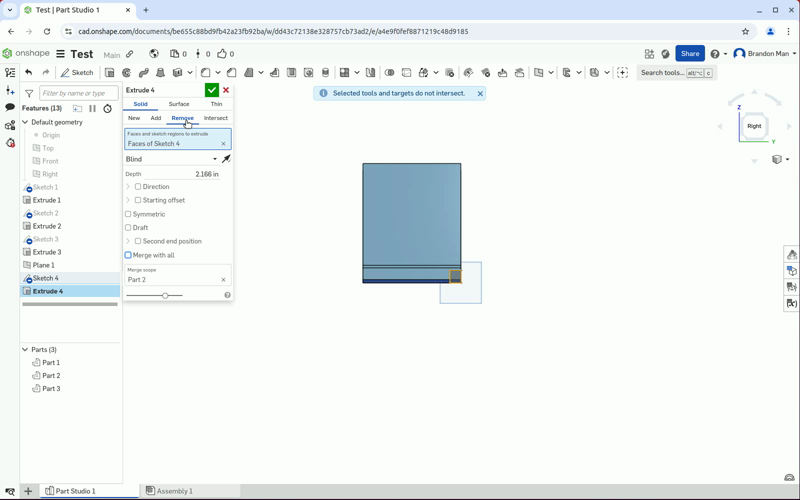
key(space)
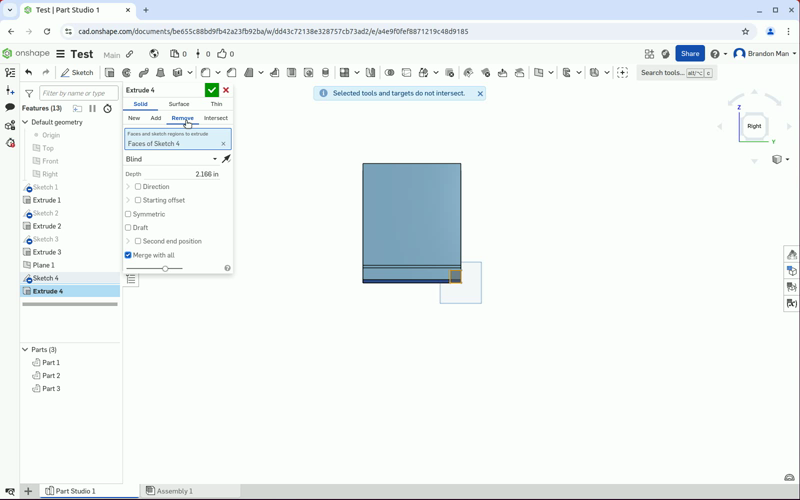
key(enter)
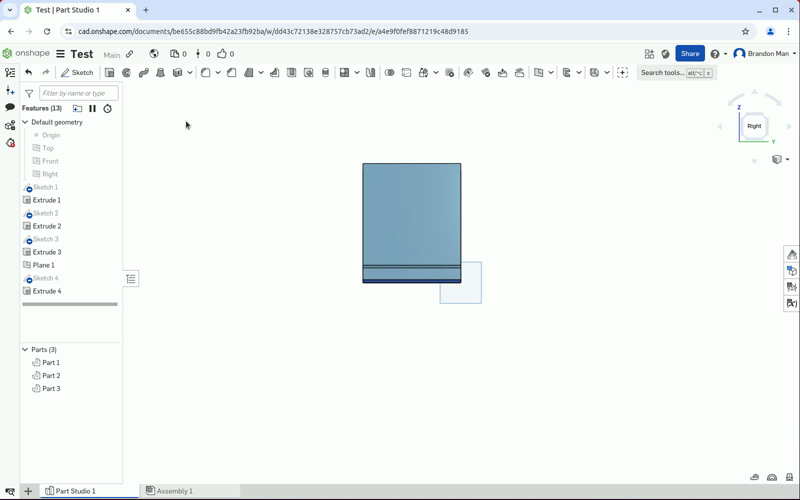
key(shift+h)
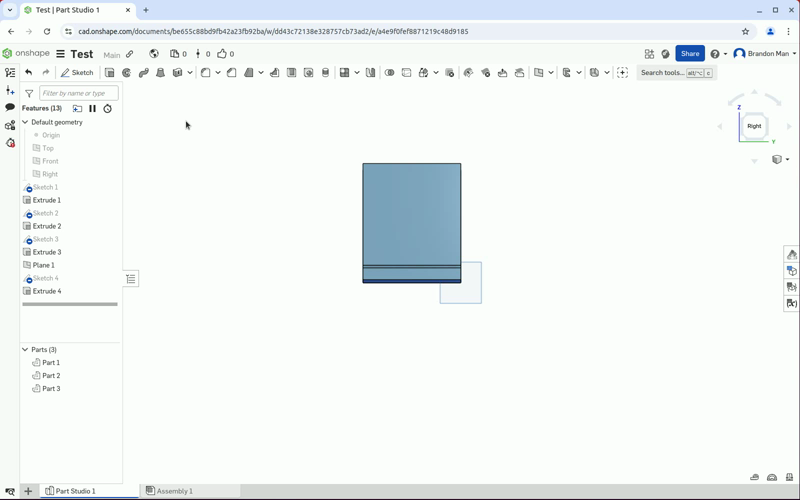
key(shift+h)
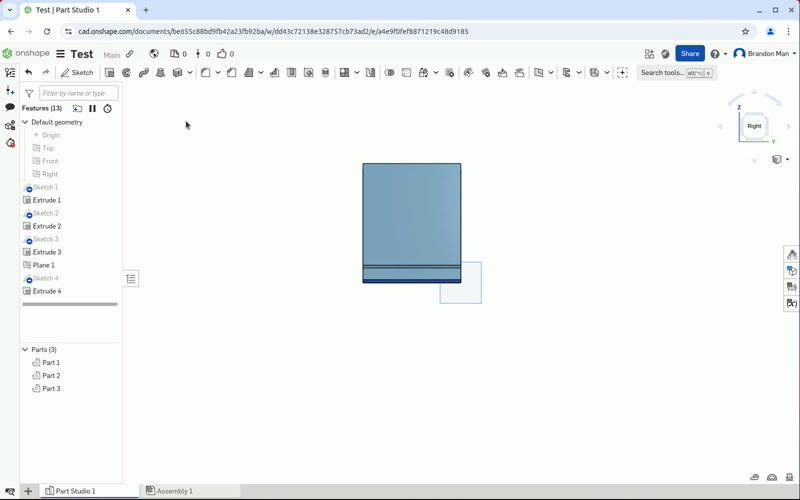
key(shift+7)
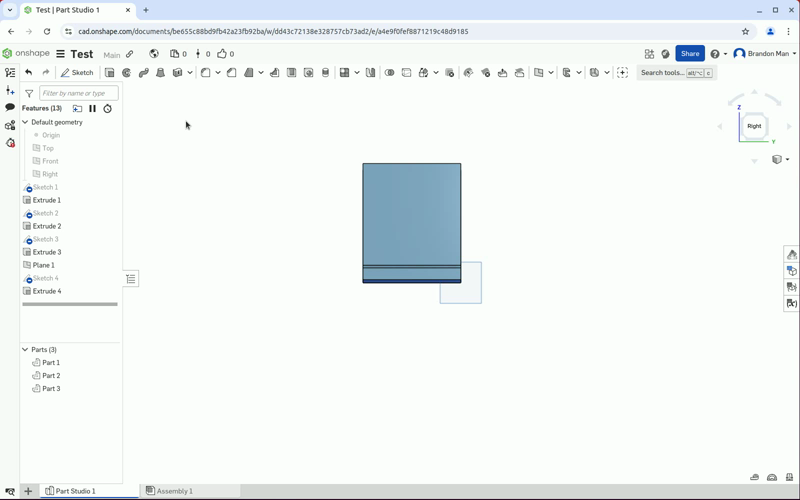
key(right, 2)
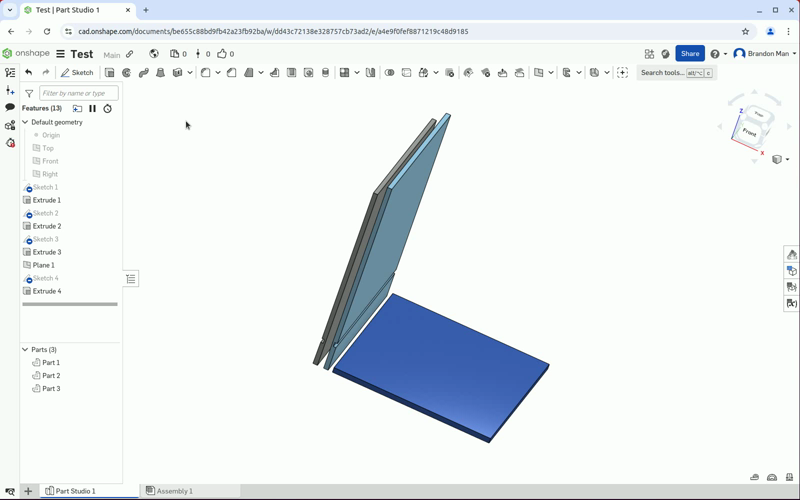
key(down, 2)
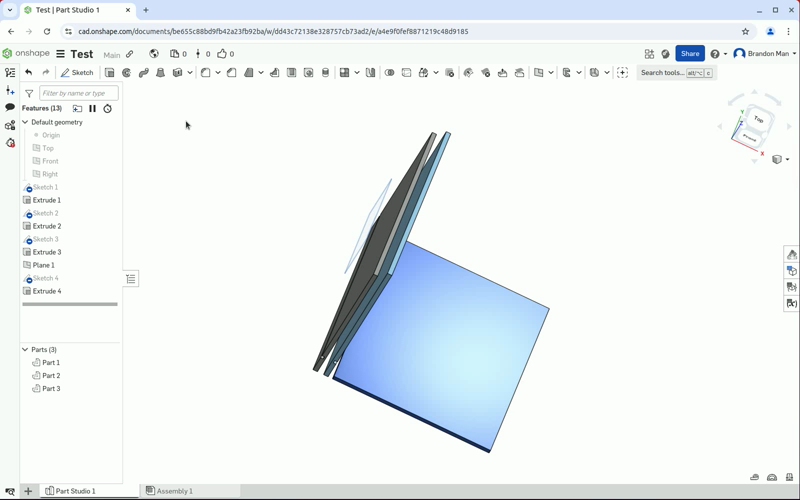
key(up, 2)
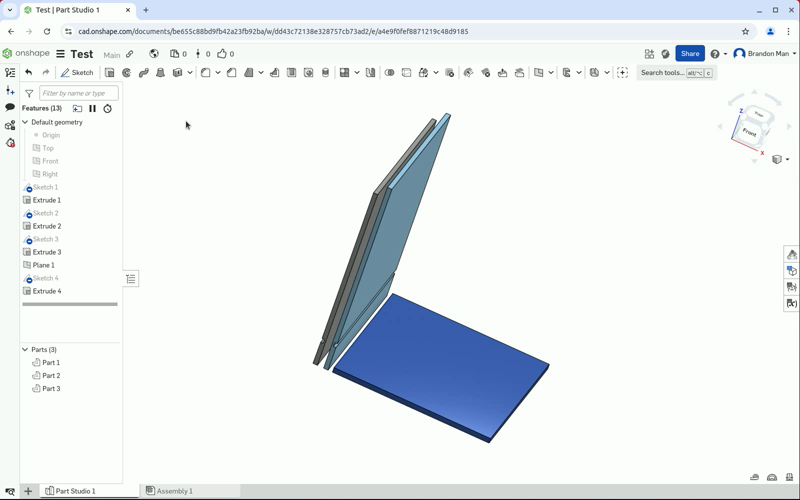
key(left, 2)
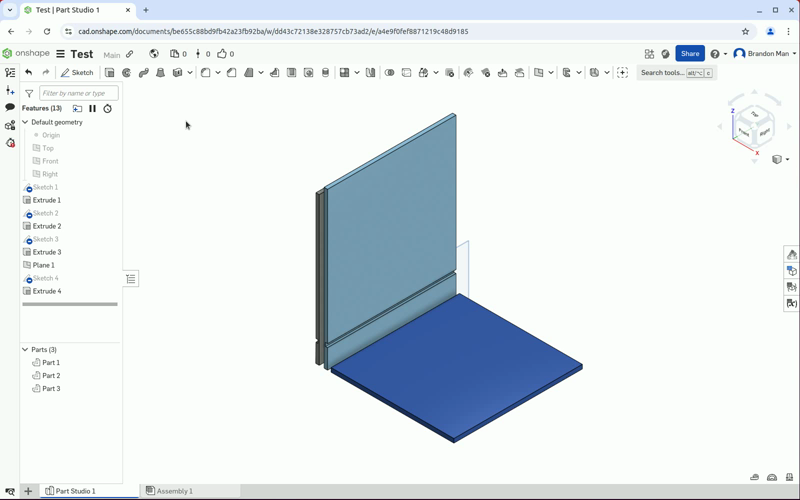
mouse_move(73, 189)
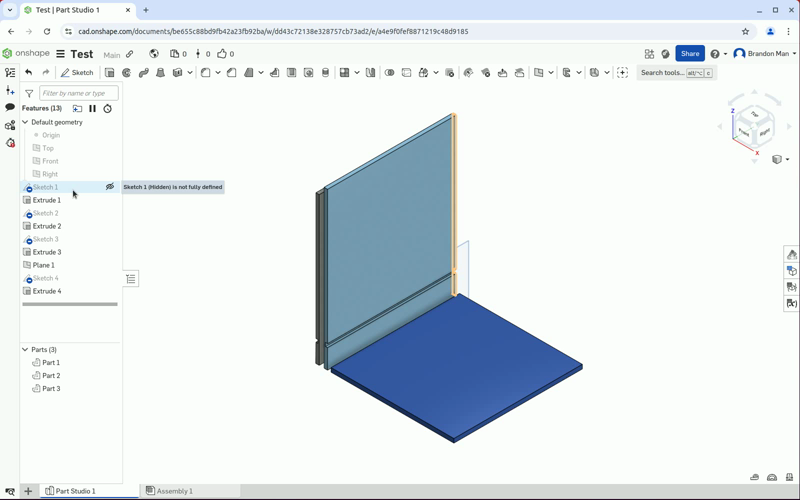
click(73, 189)